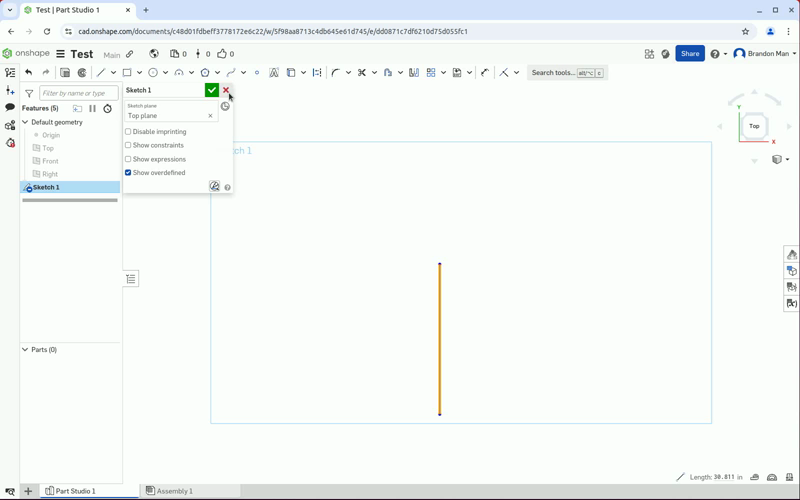
key(shift+h)
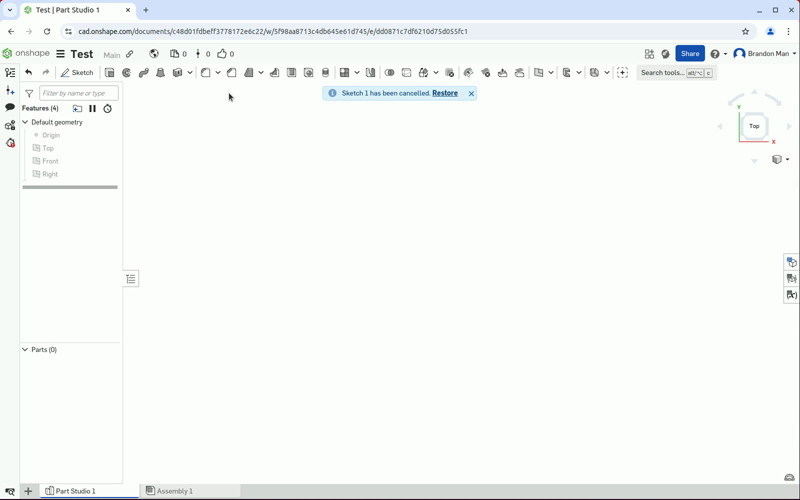
mouse_move(73, 352)
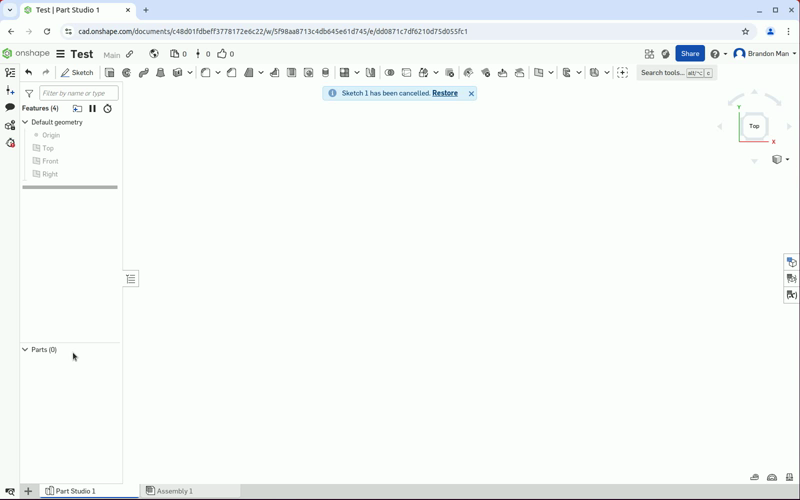
key(y)
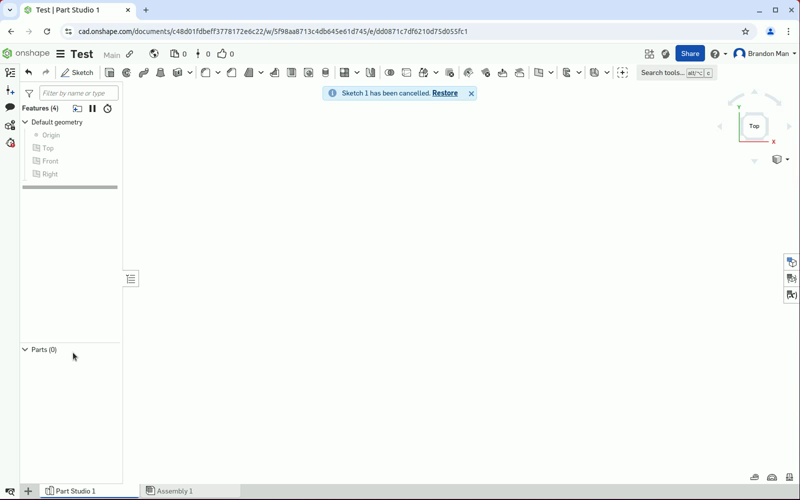
key(shift+p)
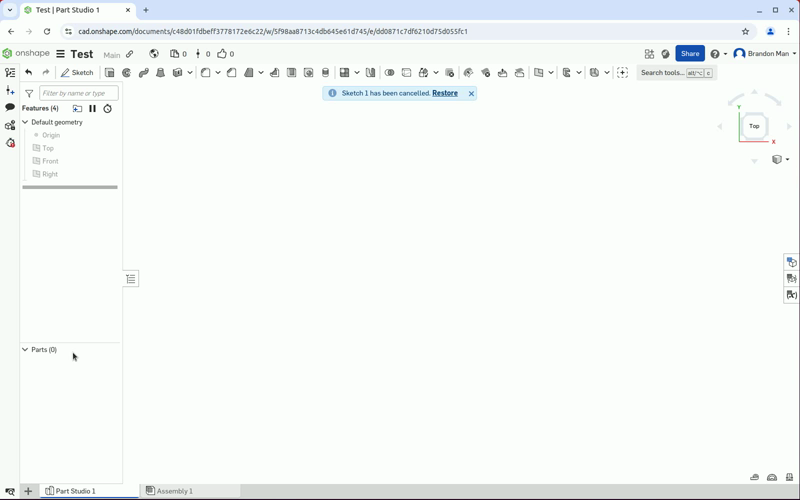
key(space)
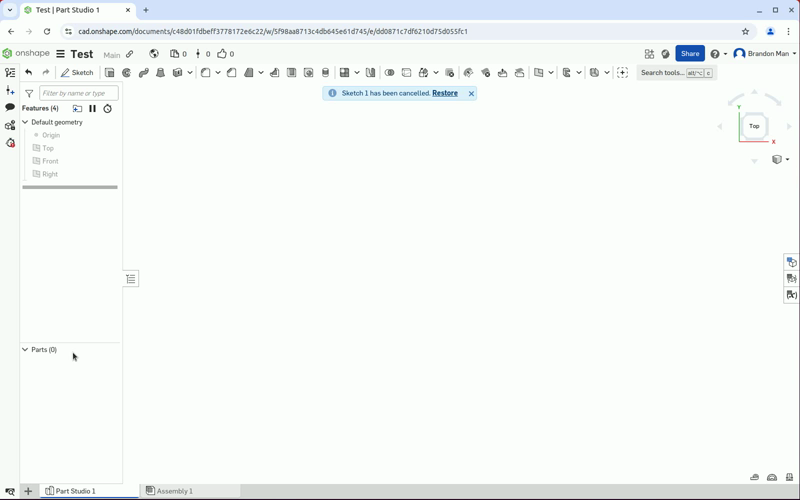
key_down(shift)
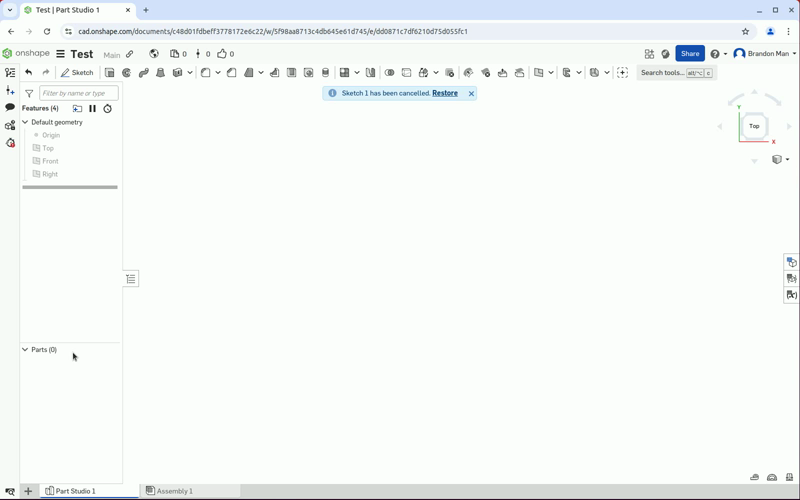
key(up)
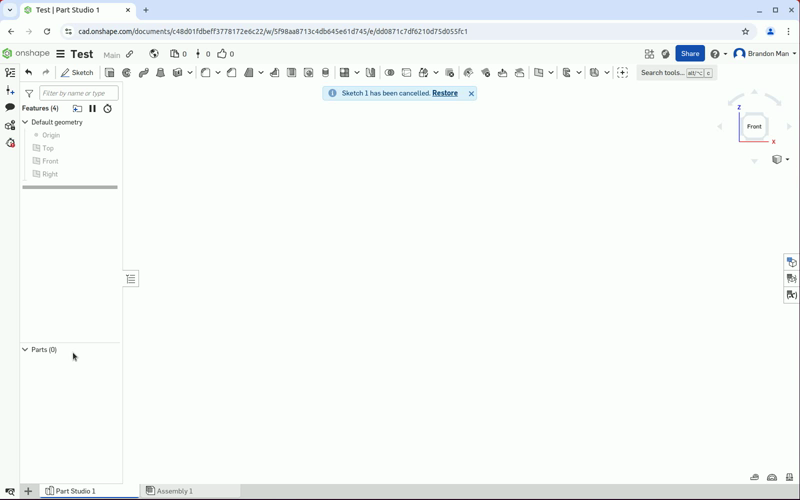
key_up(shift)
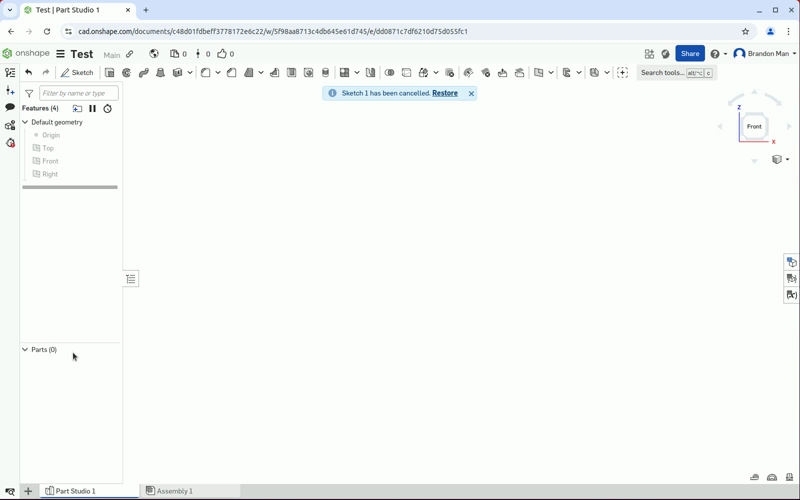
mouse_move(73, 352)
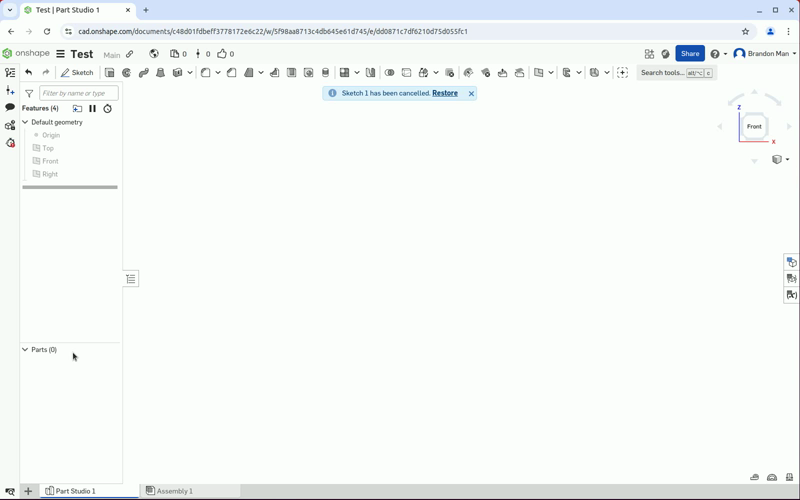
key(shift+y)
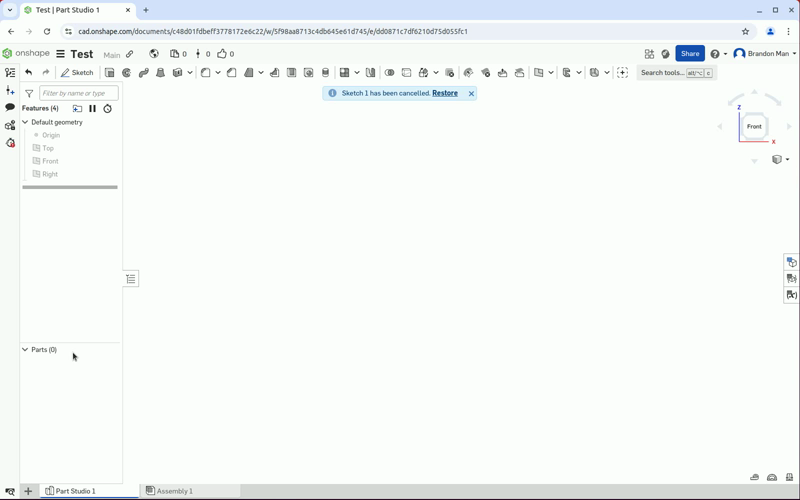
key(shift+s)
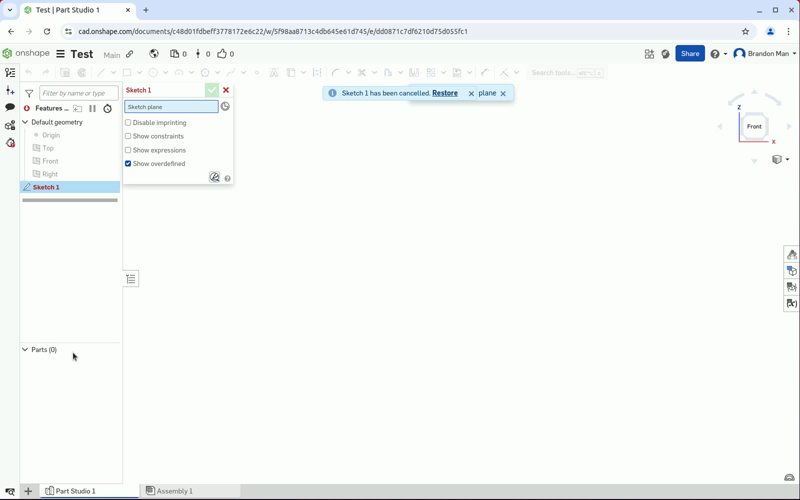
mouse_move(73, 163)
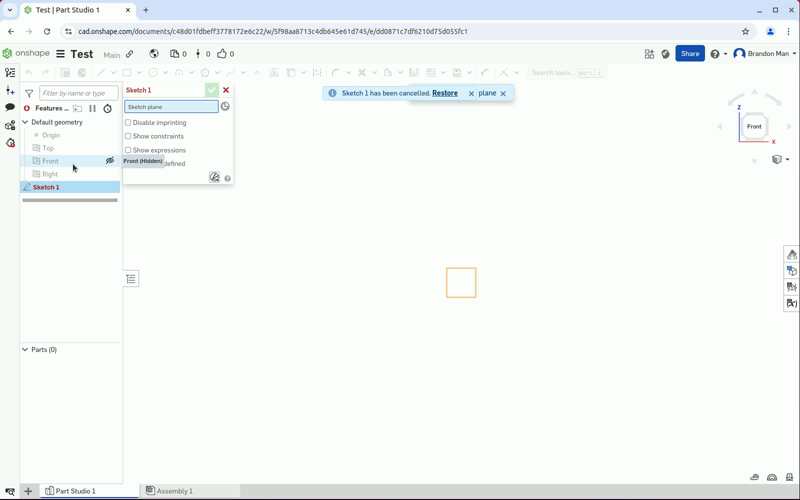
click(73, 163)
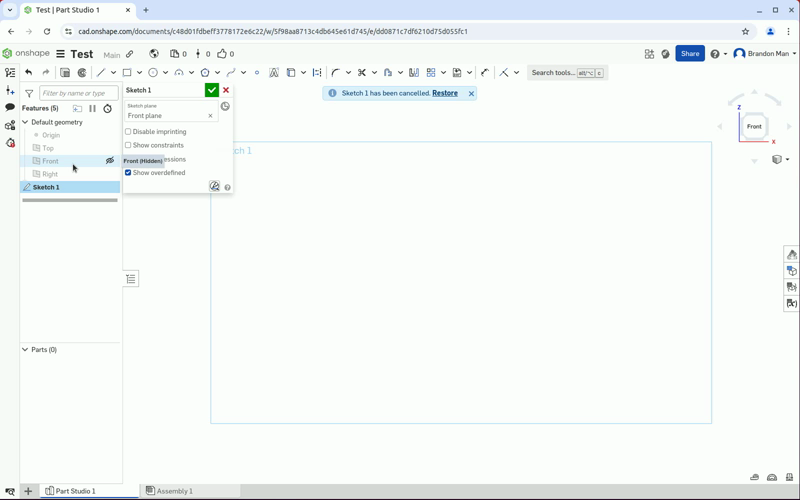
mouse_move(73, 352)
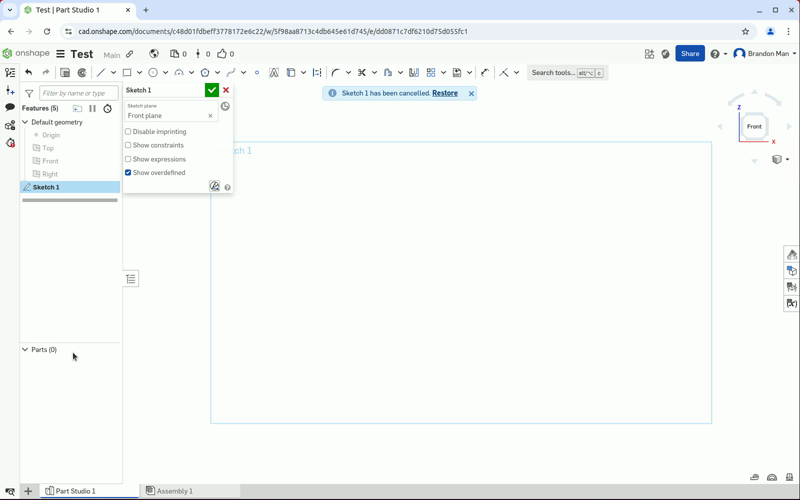
key(y)
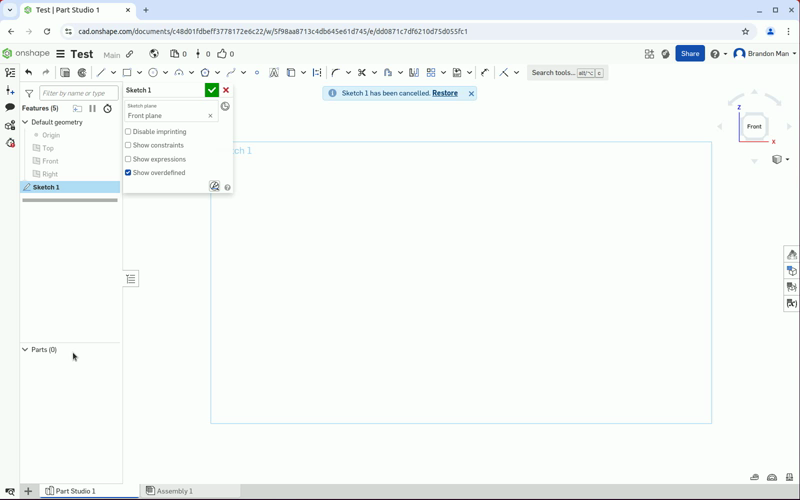
key(l)
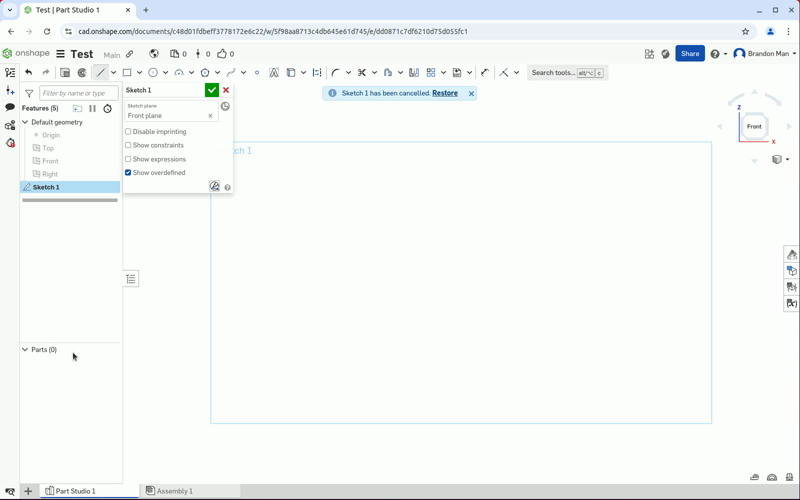
key_down(shift)
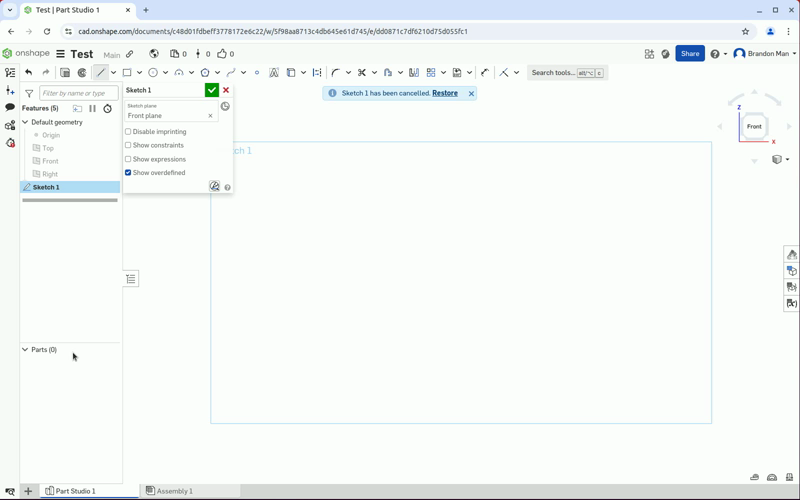
mouse_move(420, 251)
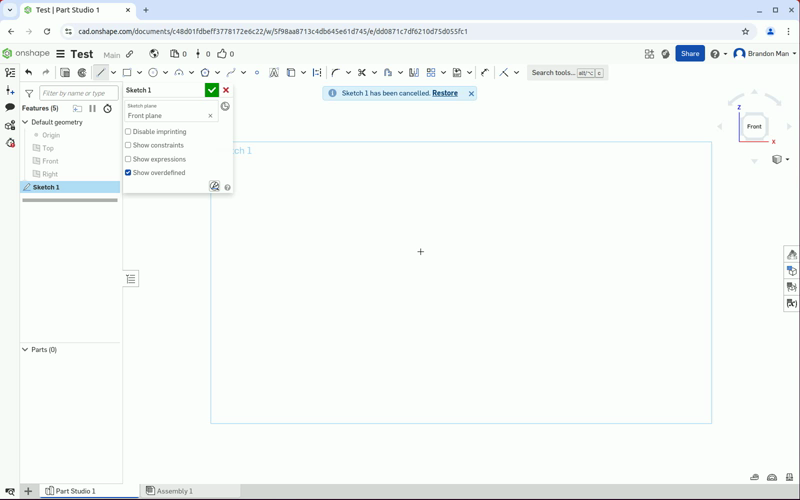
click(420, 251)
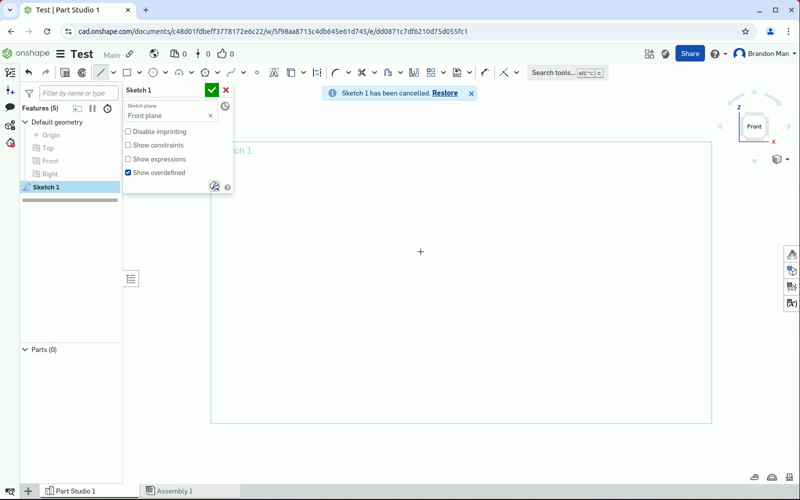
key_up(shift)
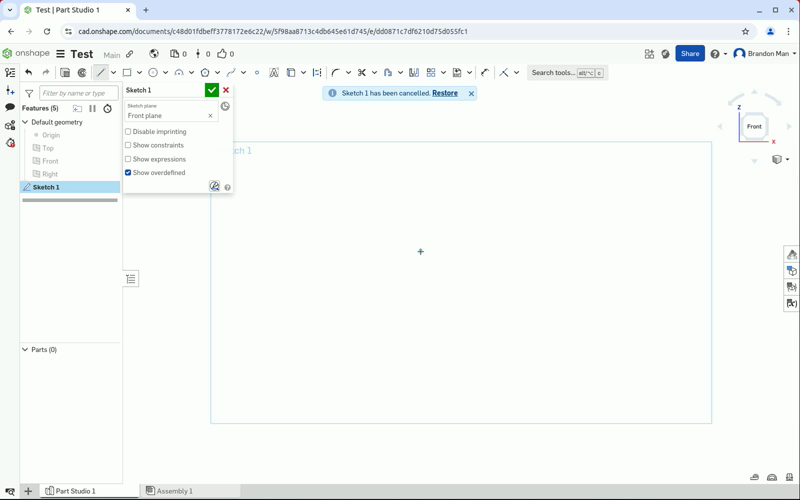
key_down(shift)
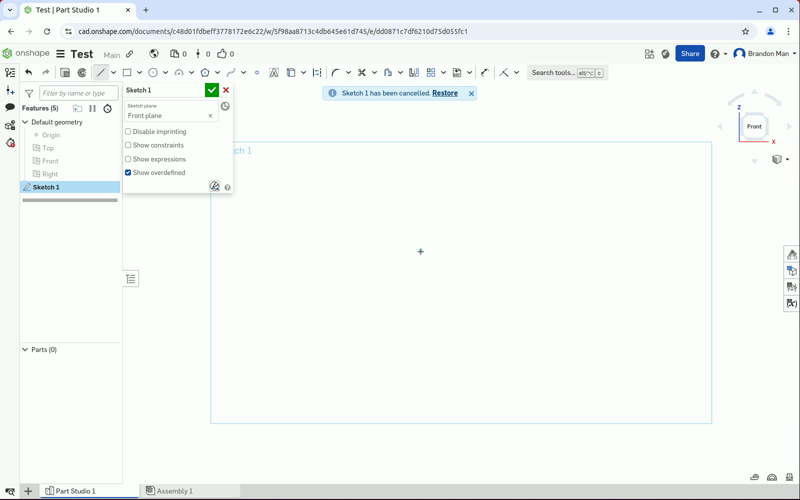
mouse_move(450, 251)
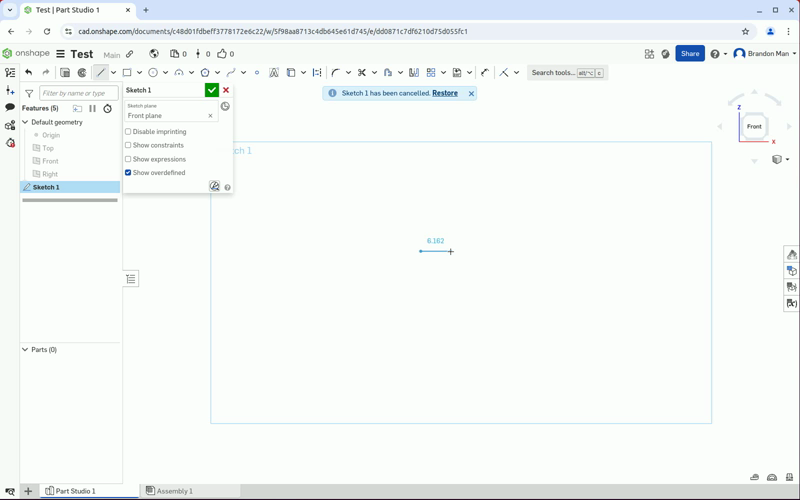
mouse_move(439, 251)
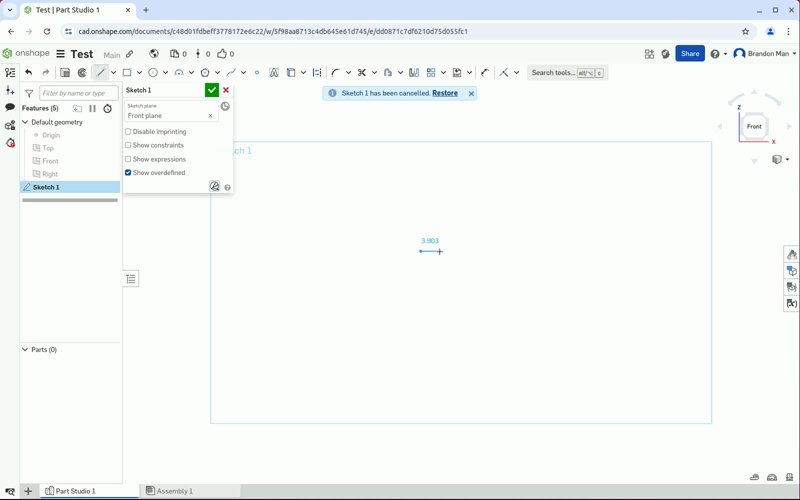
click(439, 251)
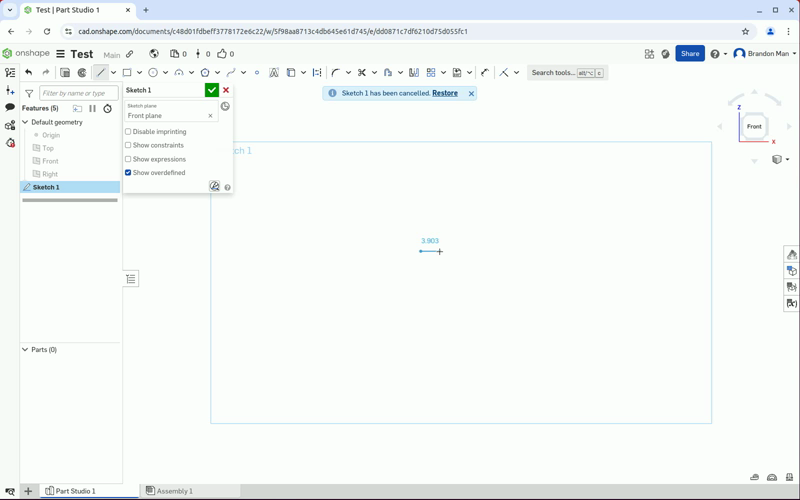
key_up(shift)
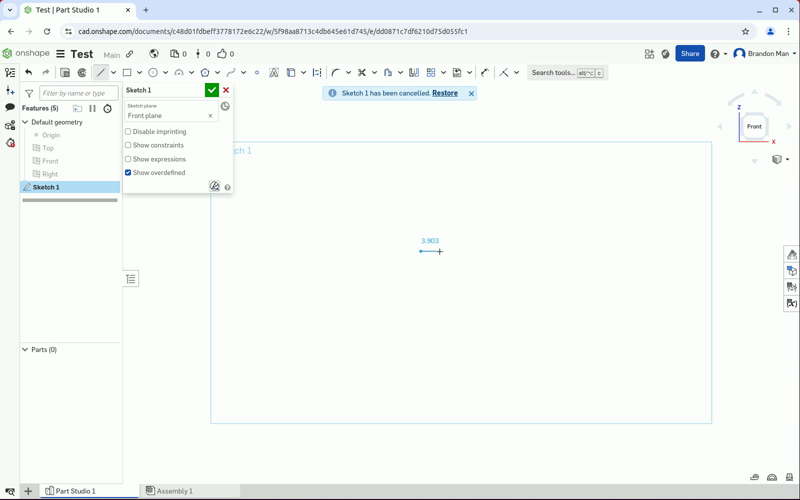
key_down(shift)
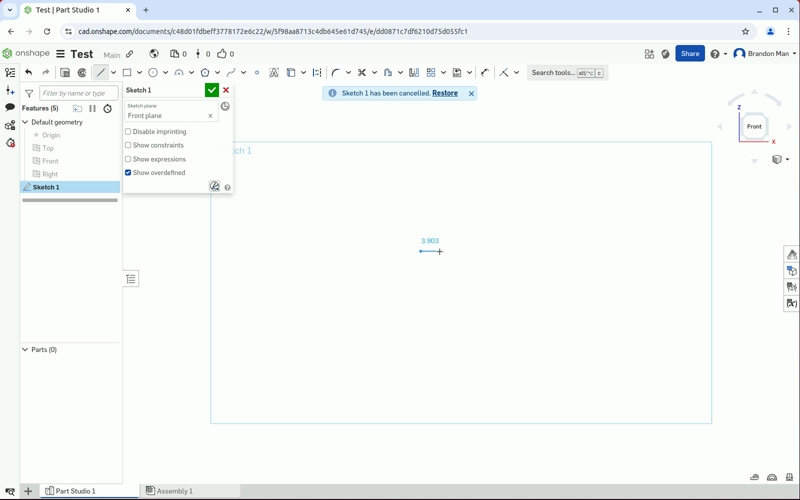
mouse_move(469, 251)
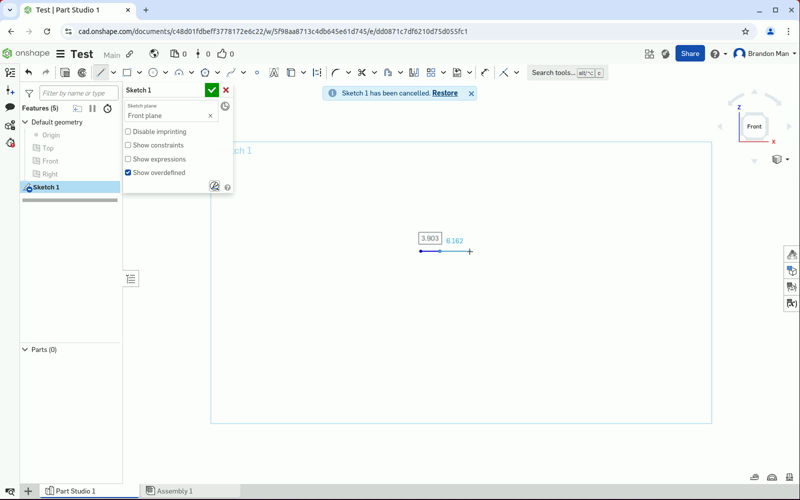
mouse_move(439, 232)
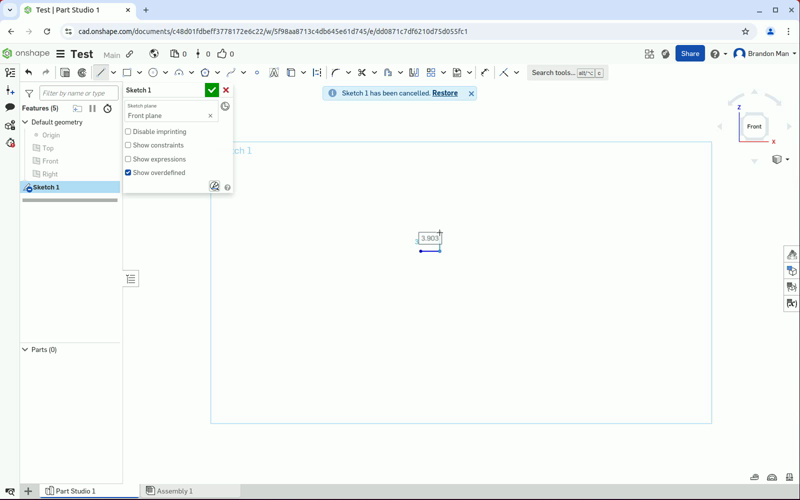
click(439, 232)
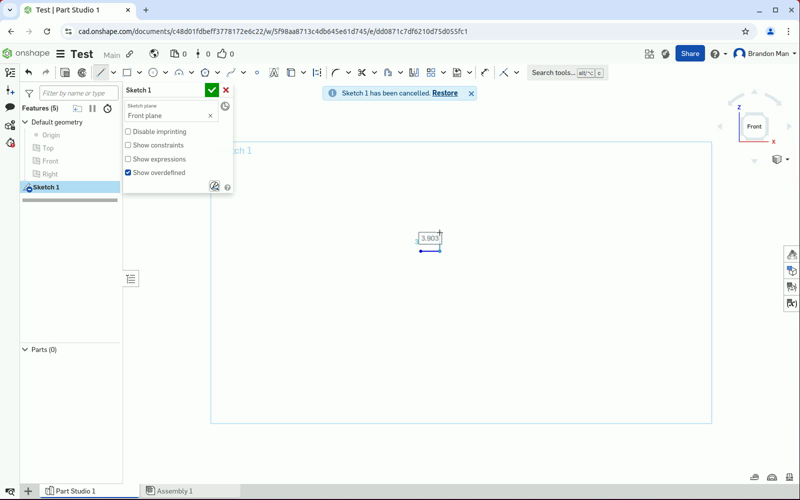
key_up(shift)
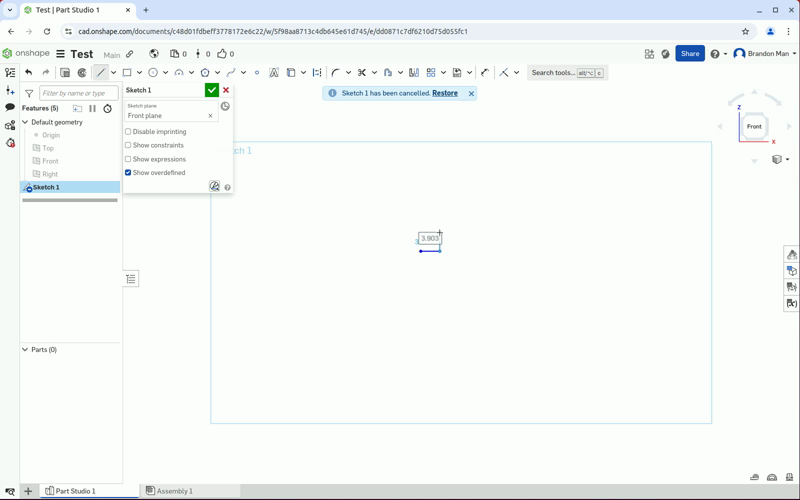
key_down(shift)
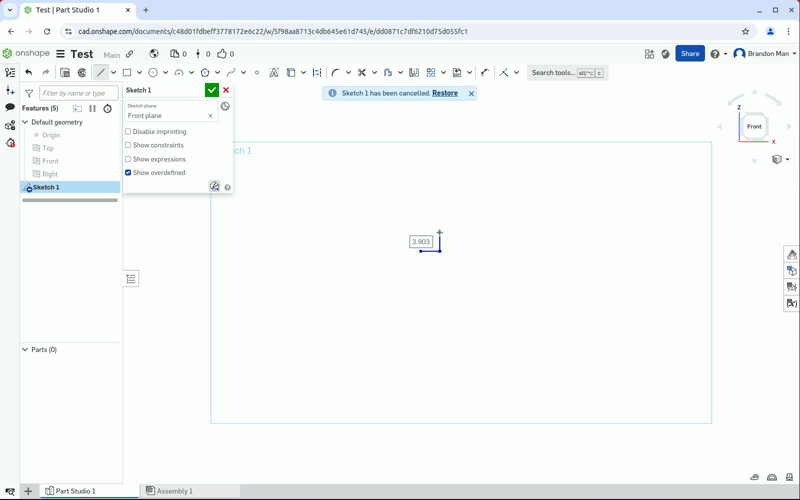
mouse_move(469, 232)
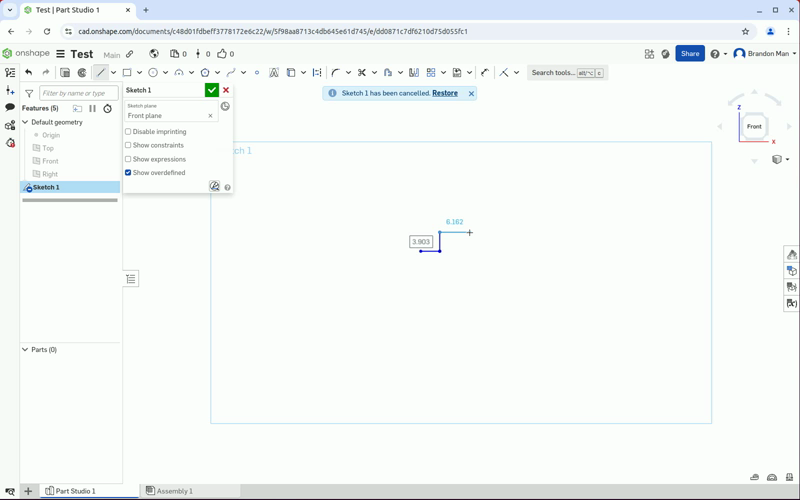
mouse_move(477, 232)
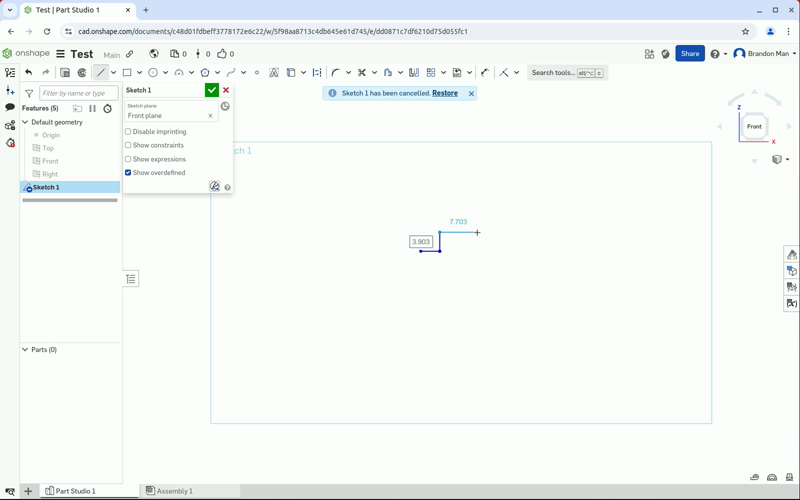
click(477, 232)
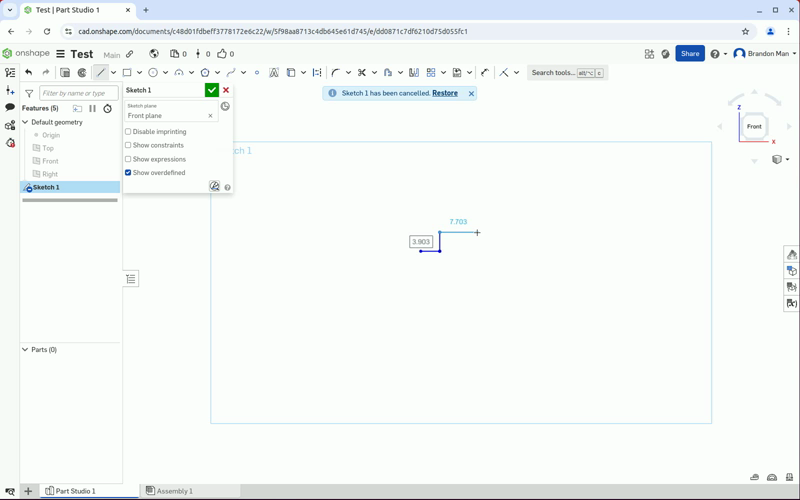
key_up(shift)
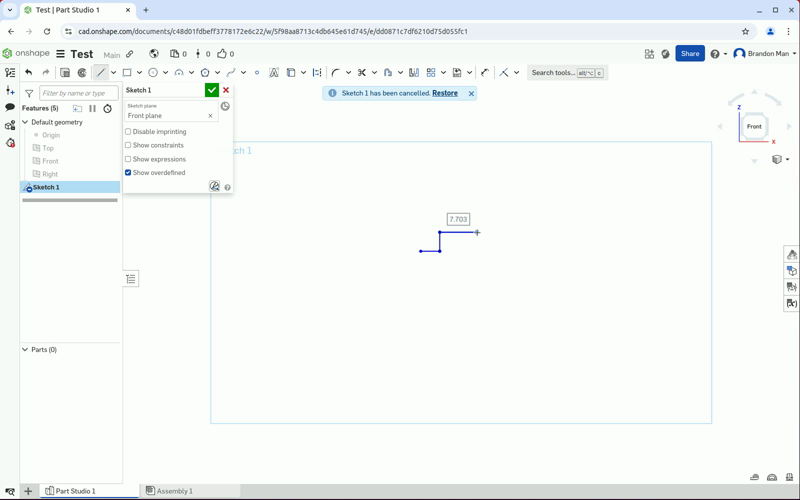
key_down(shift)
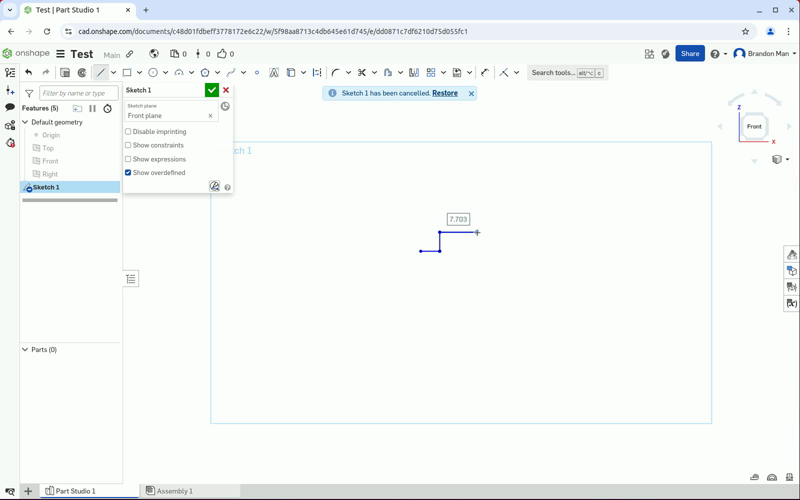
mouse_move(507, 232)
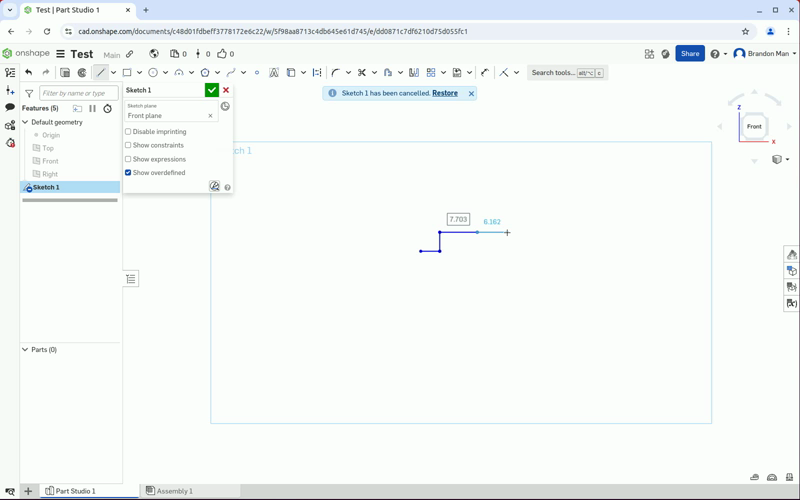
mouse_move(477, 251)
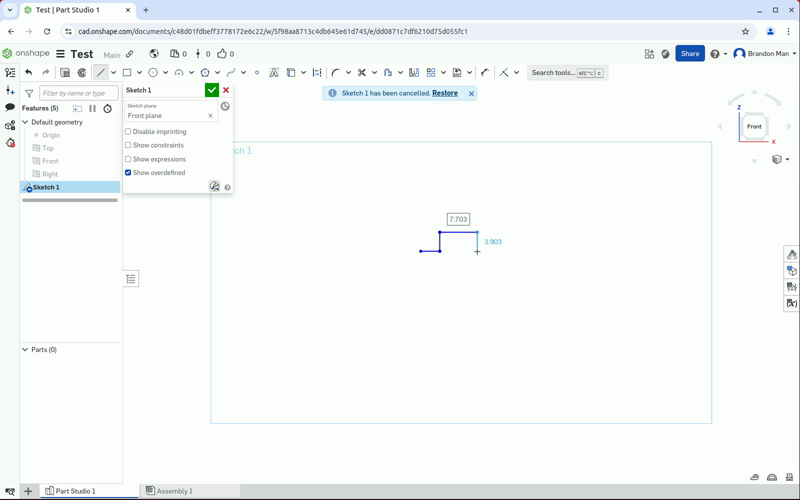
click(477, 251)
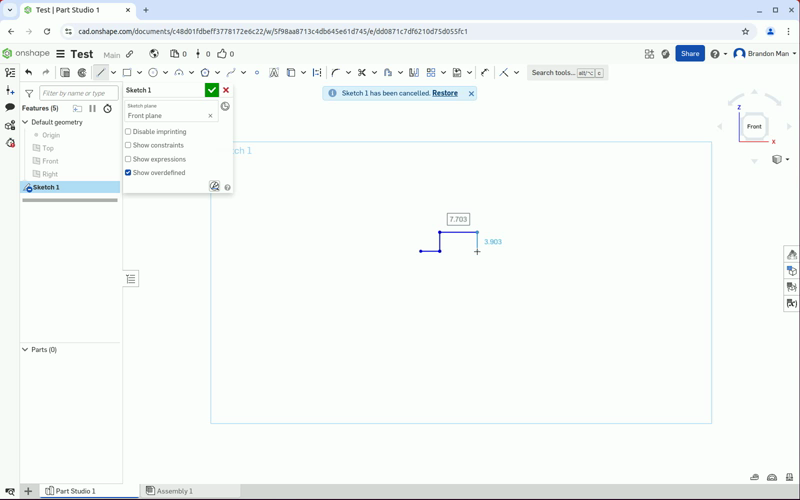
key_up(shift)
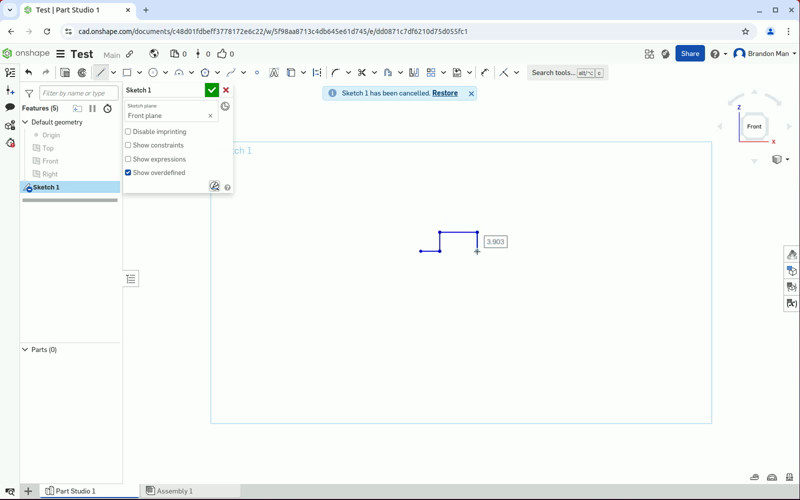
key_down(shift)
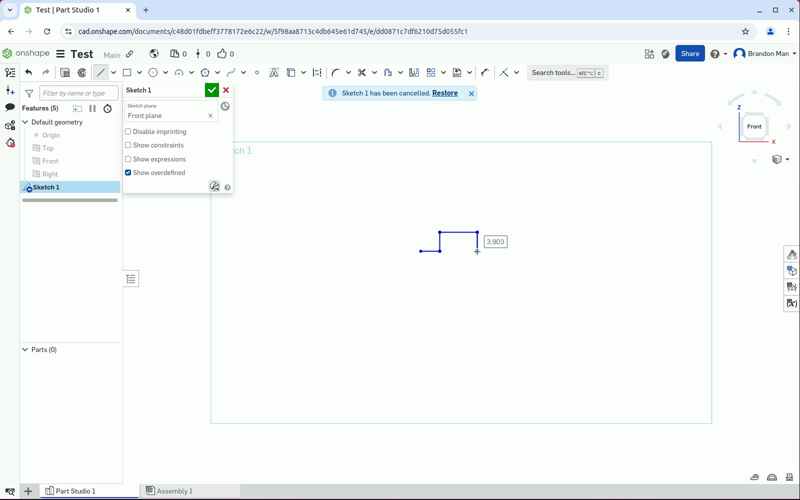
mouse_move(507, 251)
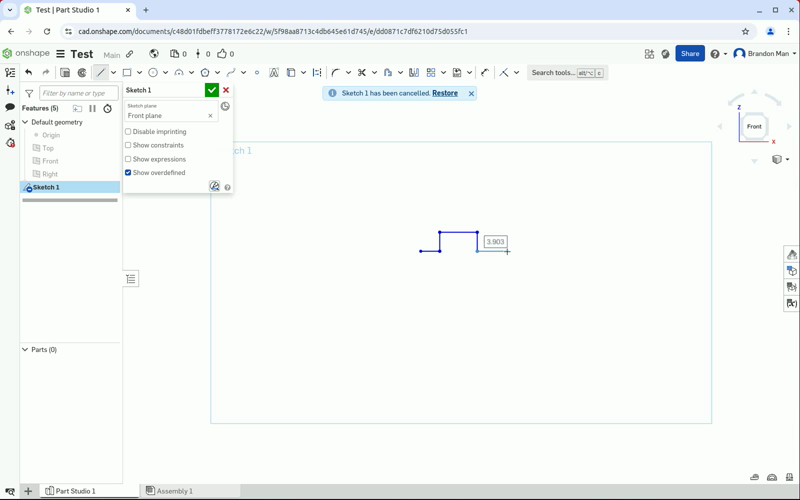
mouse_move(496, 251)
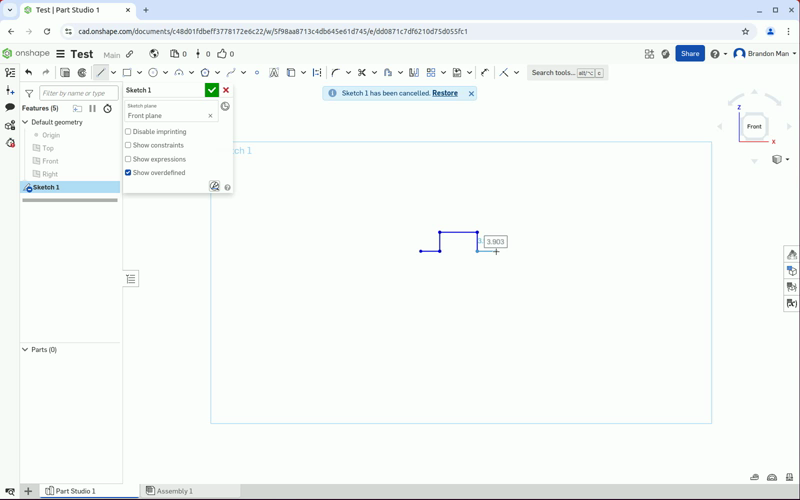
click(496, 251)
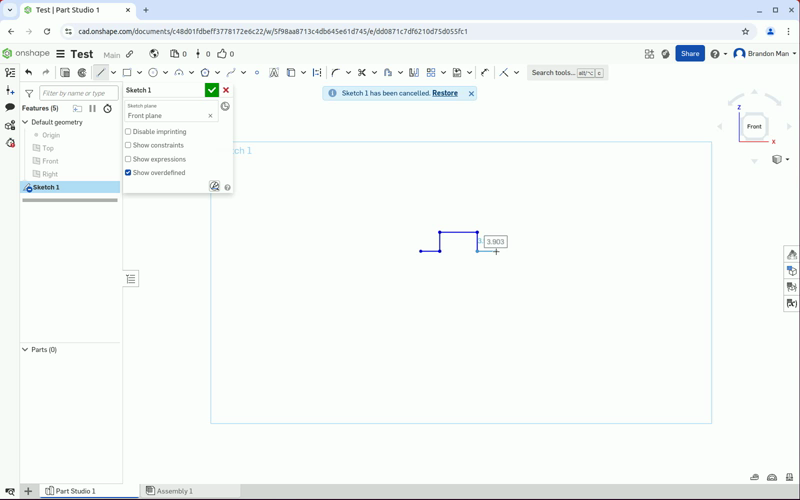
key_up(shift)
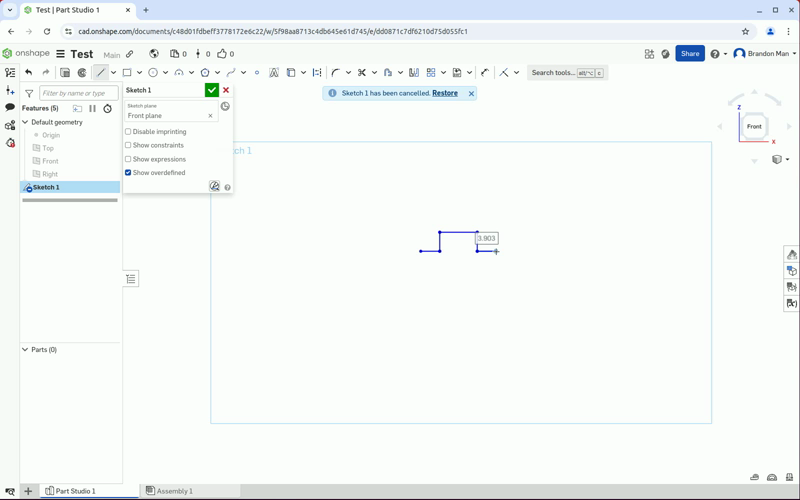
key_down(shift)
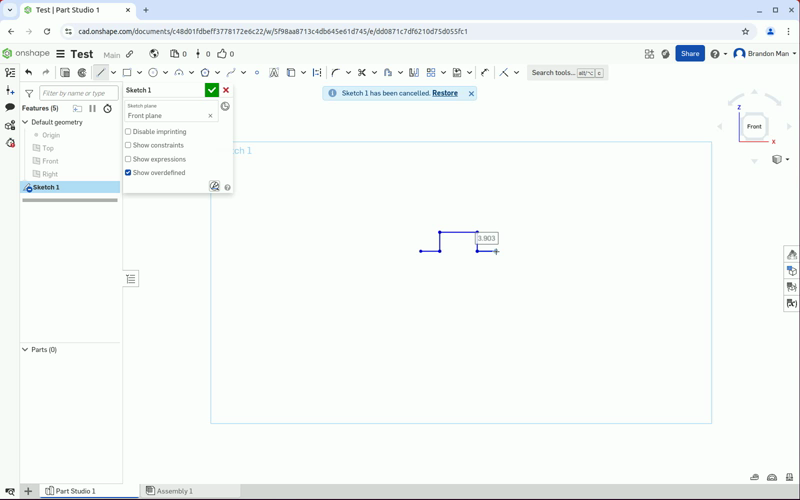
mouse_move(526, 251)
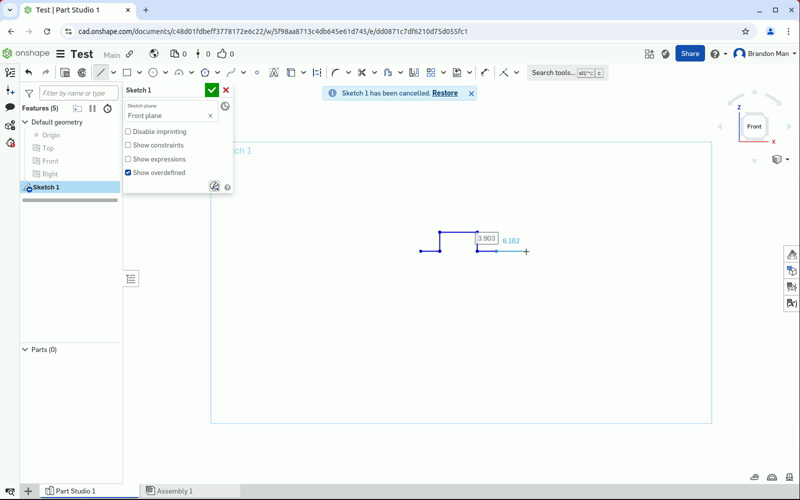
mouse_move(496, 195)
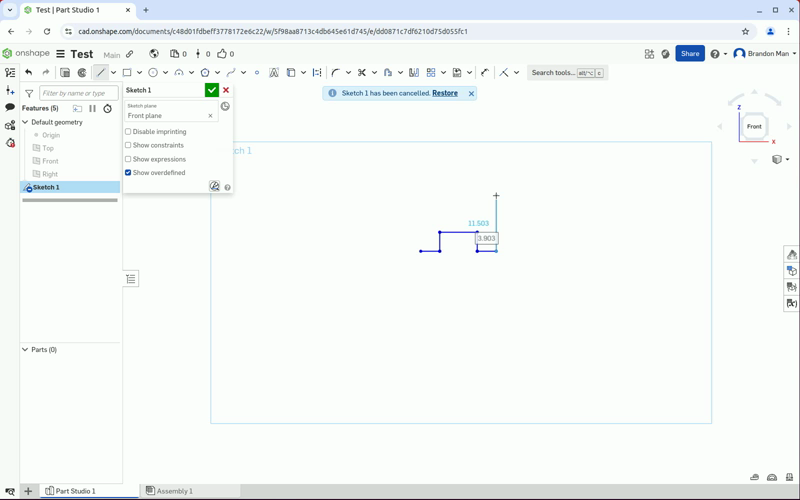
click(496, 195)
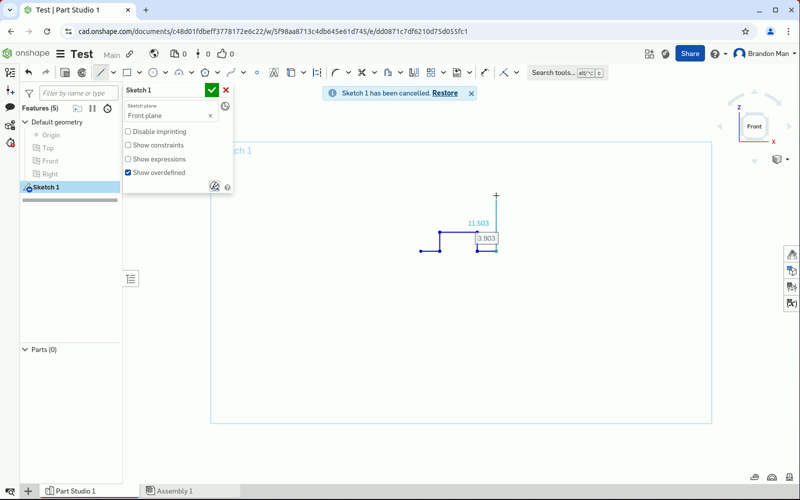
key_up(shift)
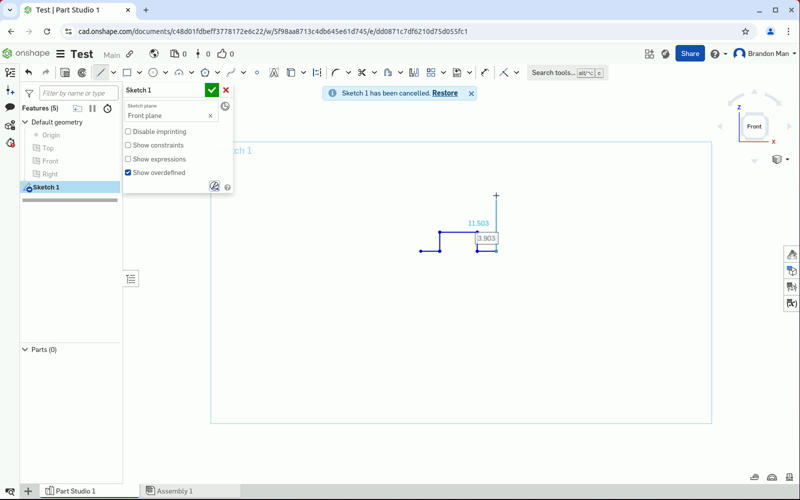
key_down(shift)
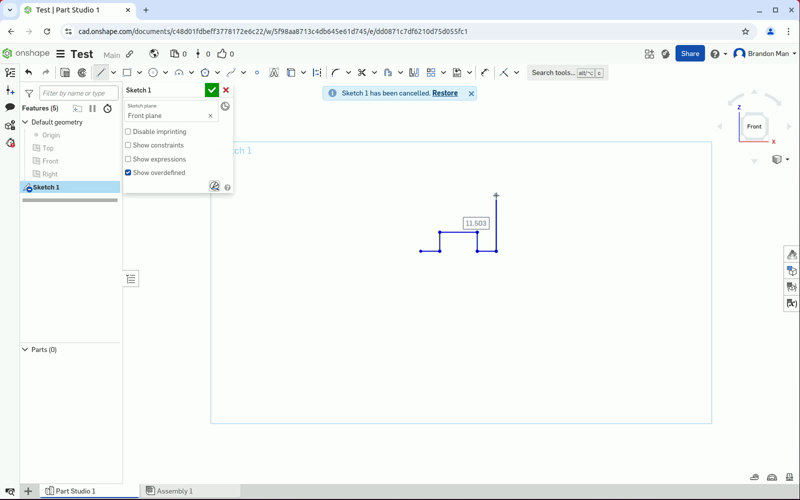
mouse_move(420, 195)
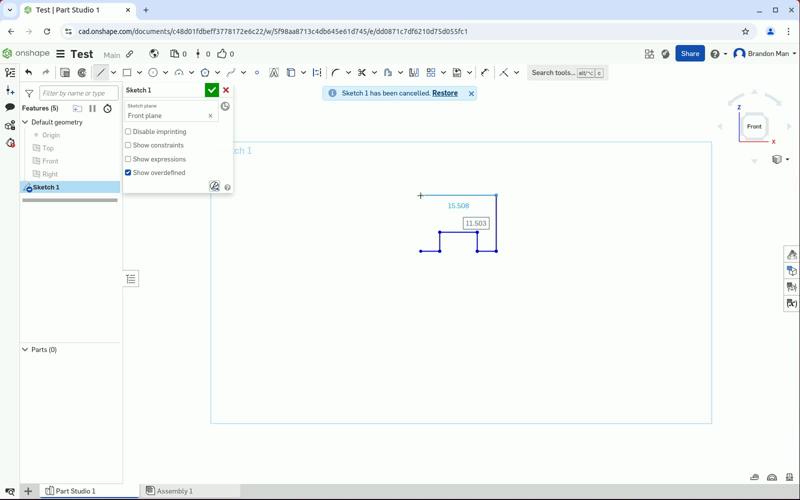
click(420, 195)
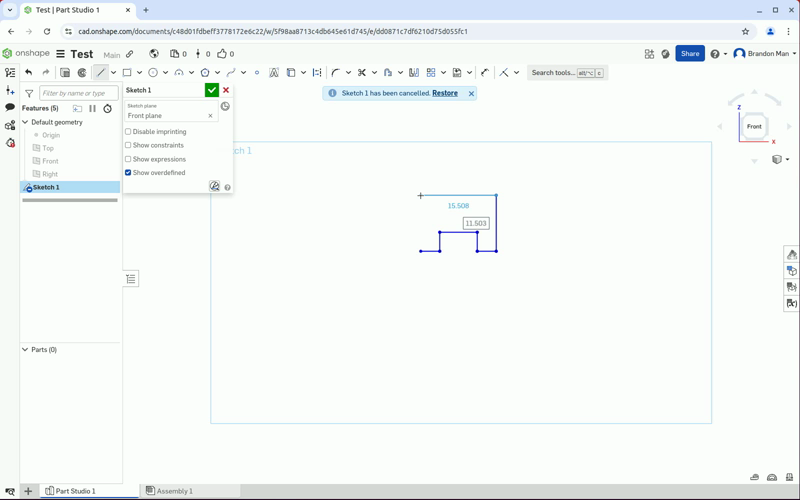
key_up(shift)
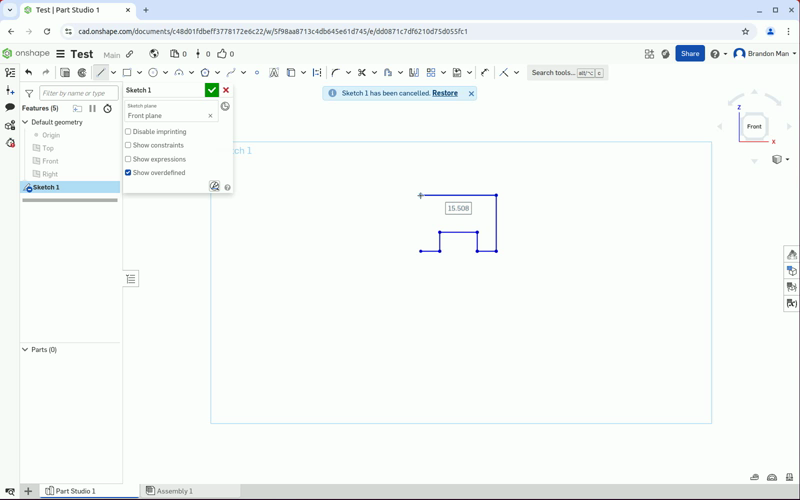
mouse_move(450, 195)
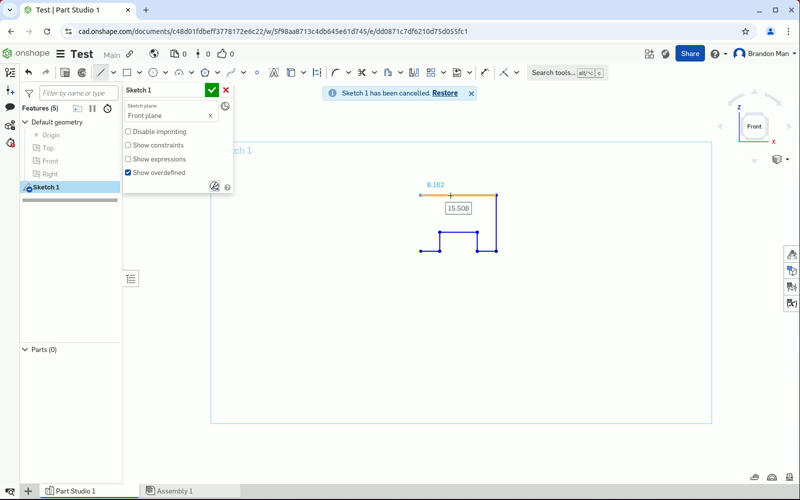
key_down(shift)
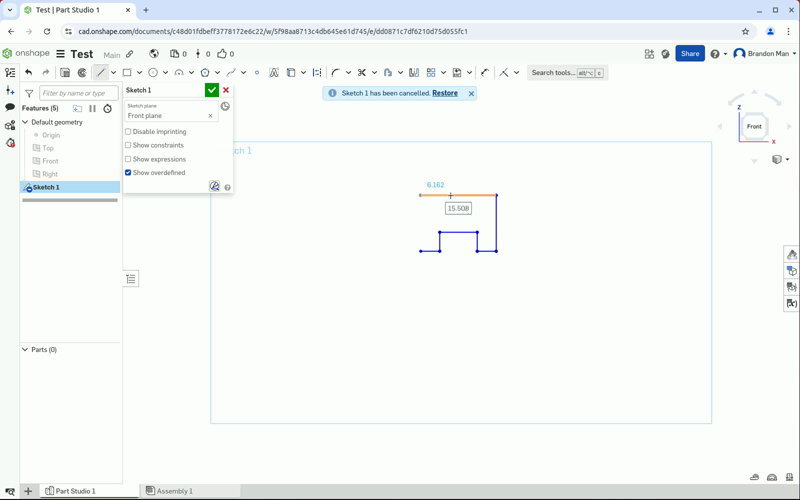
mouse_move(420, 251)
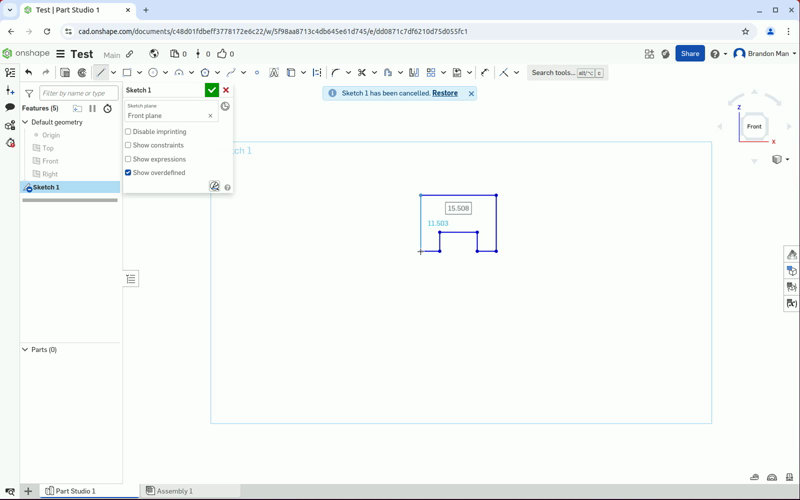
key_up(shift)
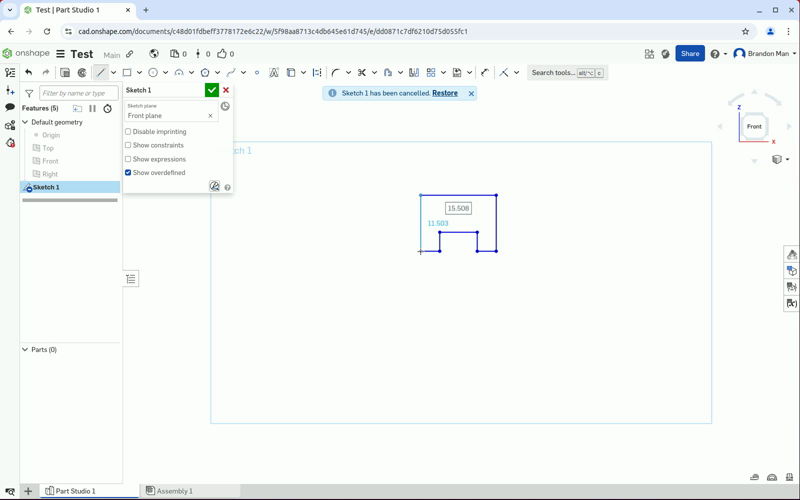
click(420, 251)
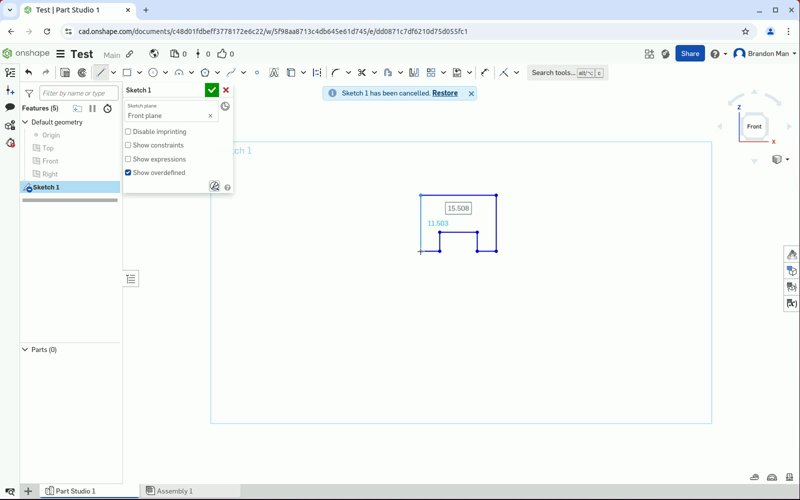
key(esc)
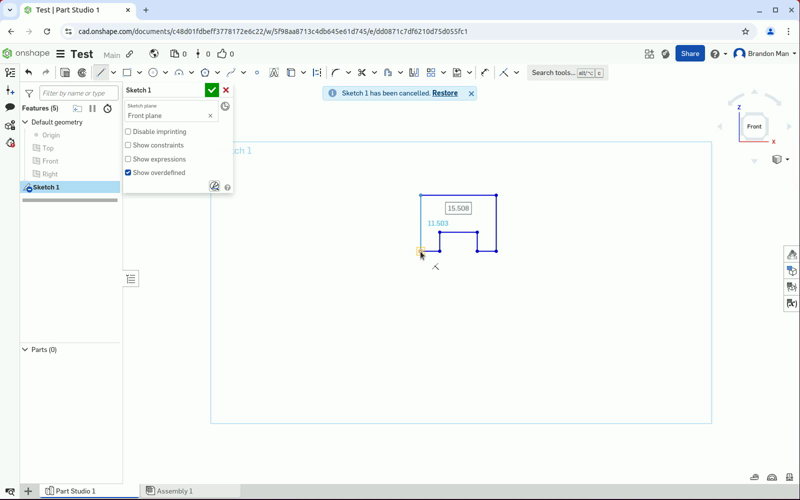
mouse_move(451, 228)
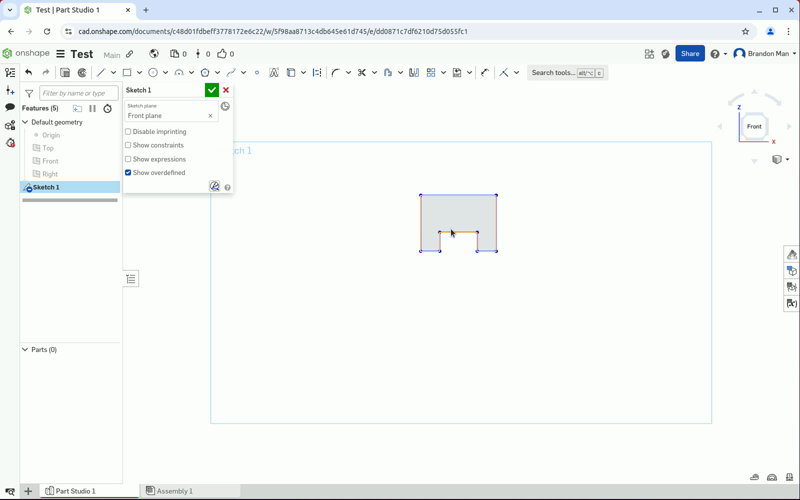
click(451, 228)
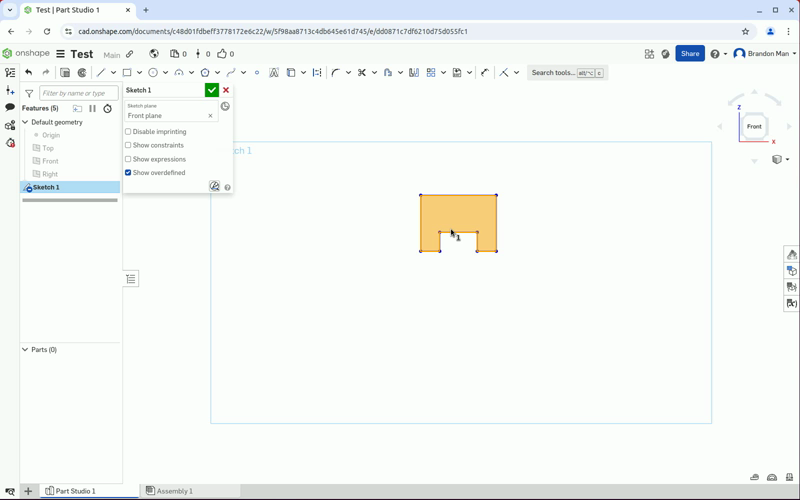
mouse_move(73, 352)
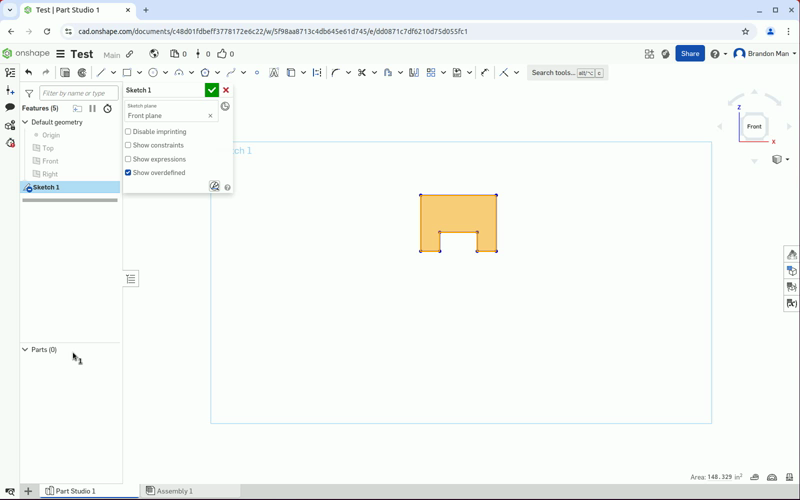
key(shift+y)
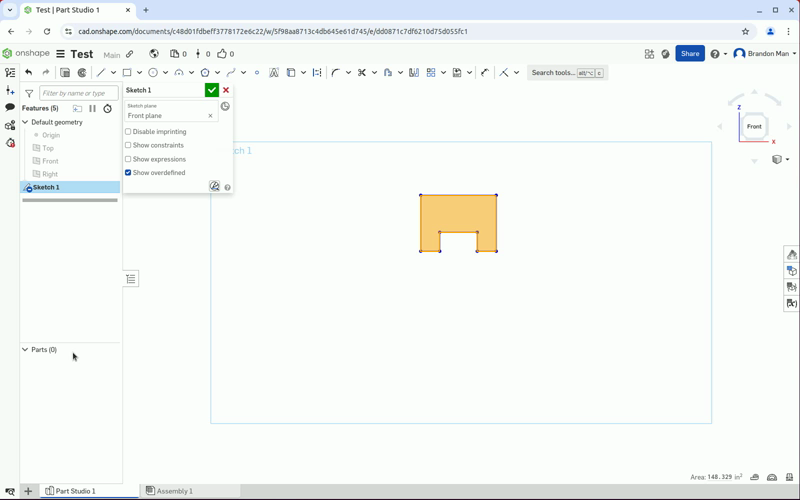
key(shift+e)
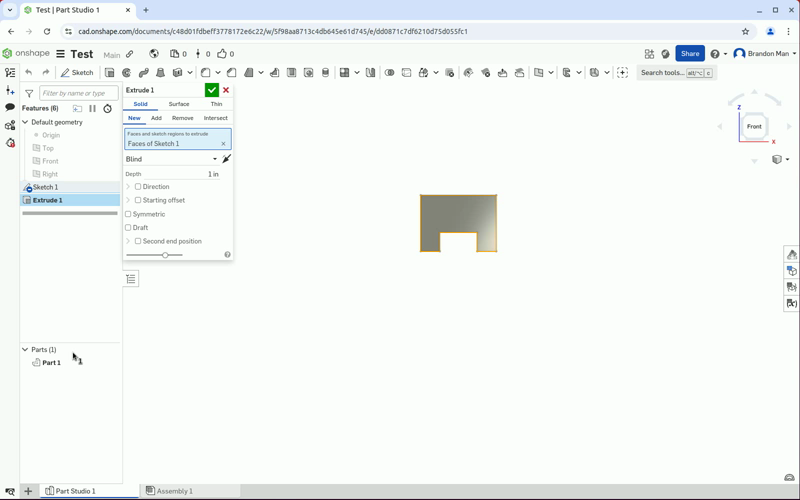
mouse_move(143, 106)
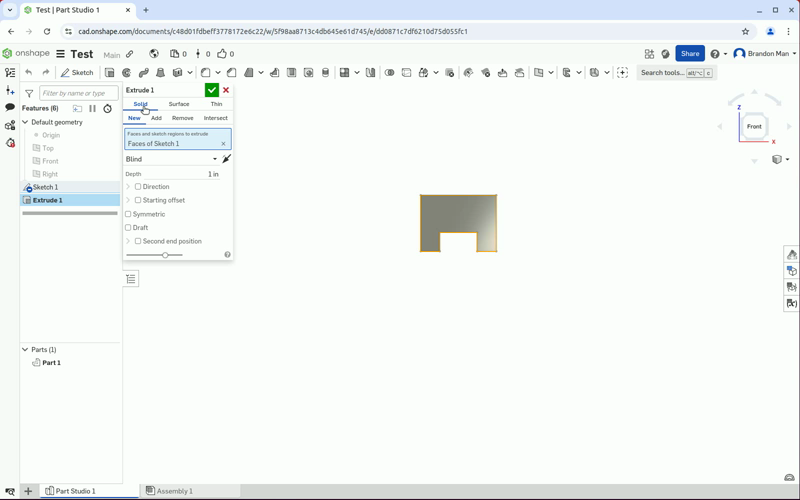
click(143, 106)
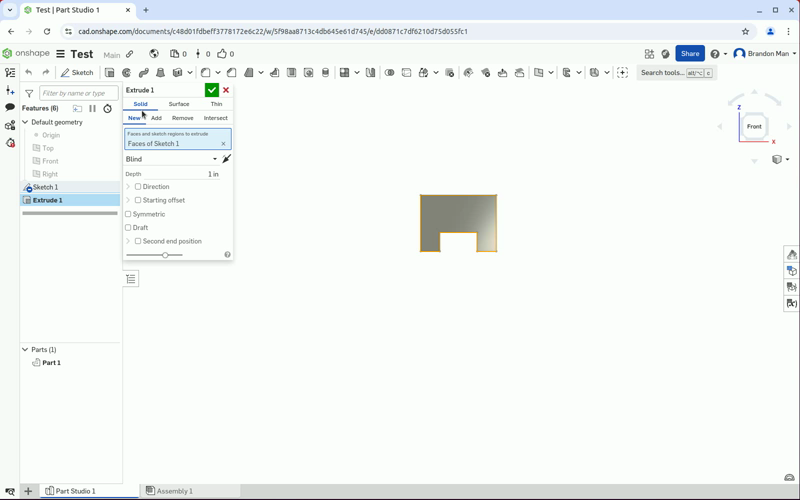
mouse_move(137, 120)
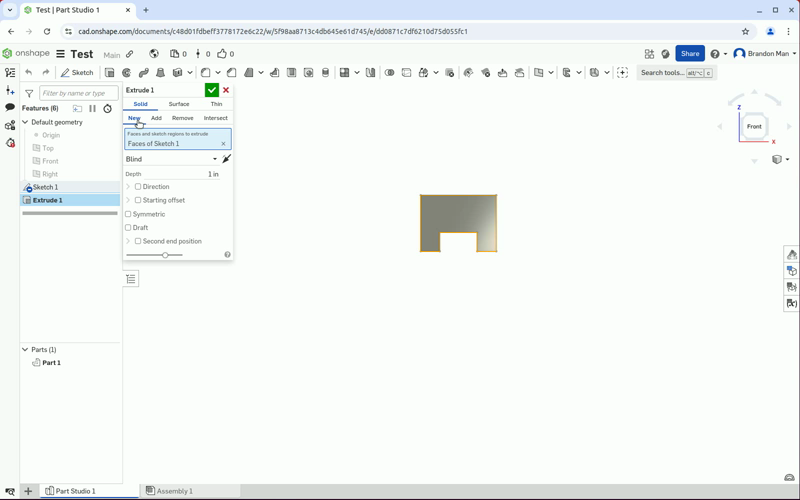
click(137, 120)
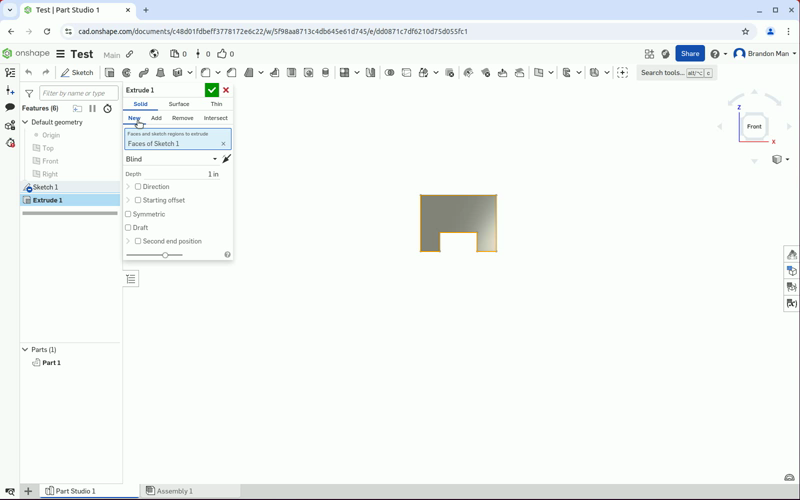
key(tab, 4)
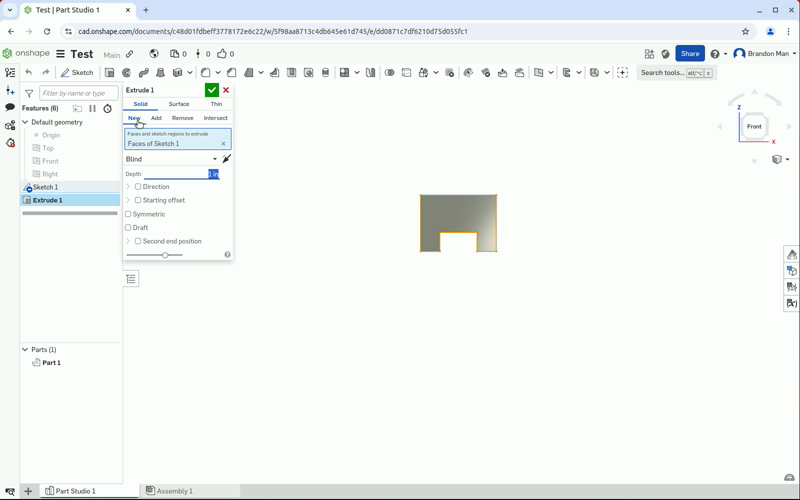
text(23.108)
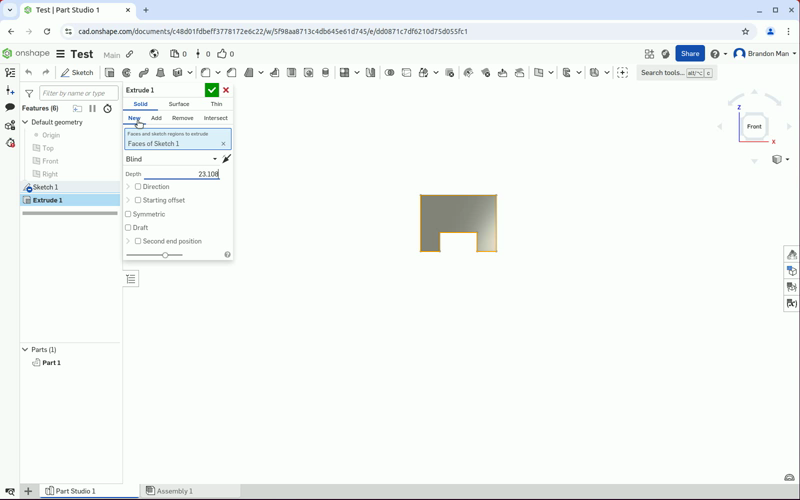
key(enter)
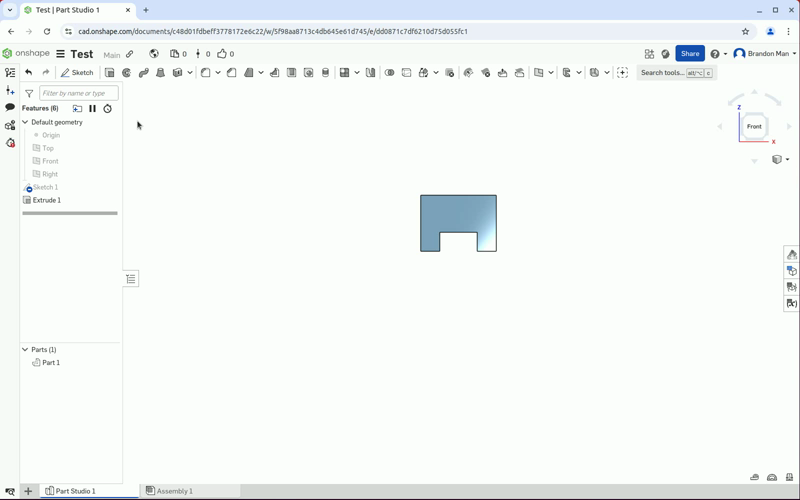
key(shift+h)
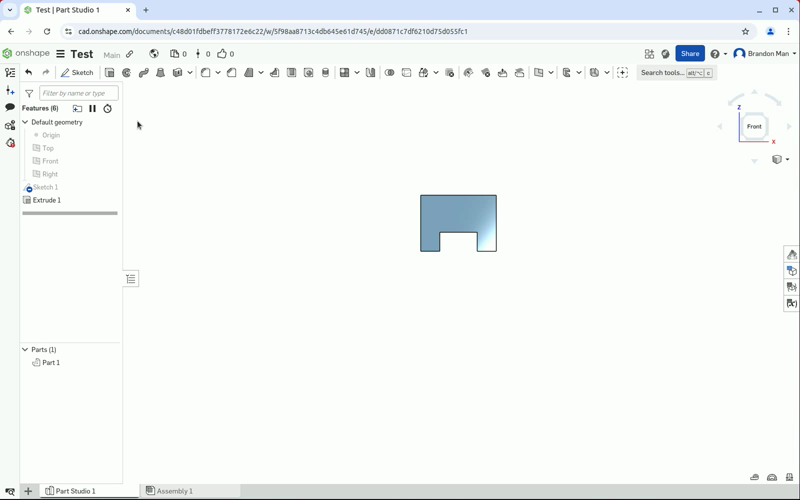
key(shift+h)
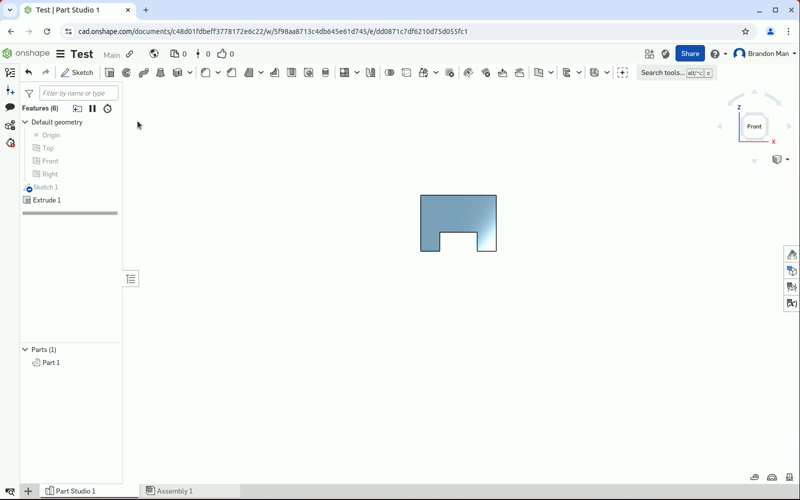
mouse_move(73, 189)
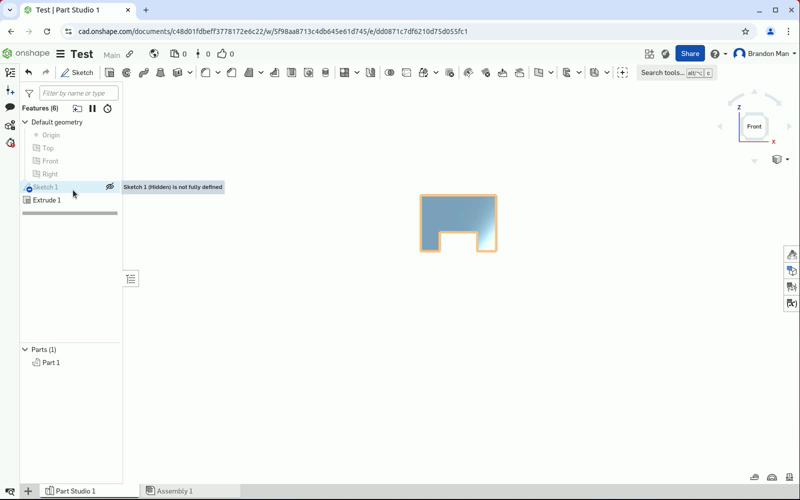
click(73, 189)
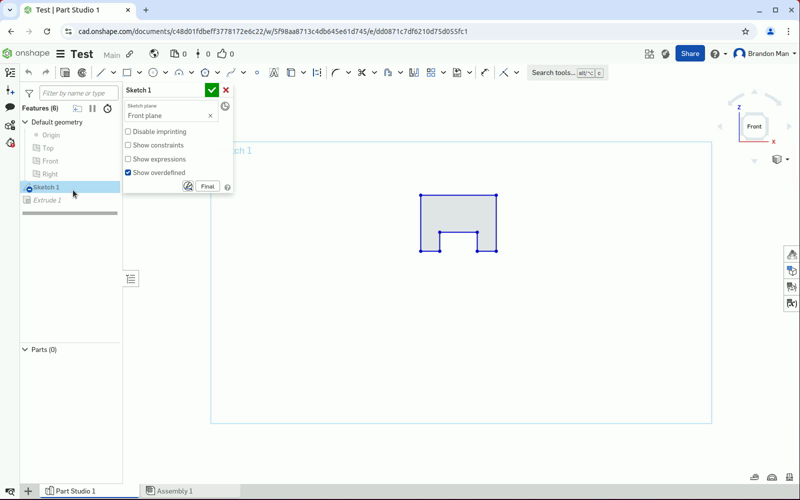
mouse_move(229, 92)
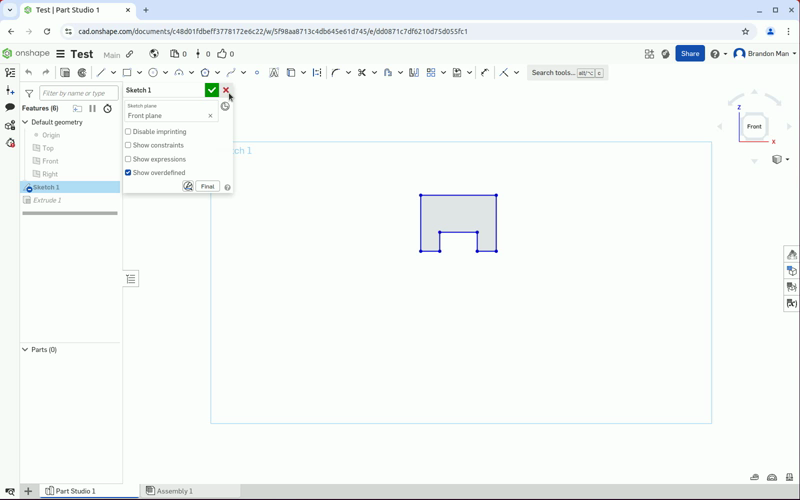
click(229, 92)
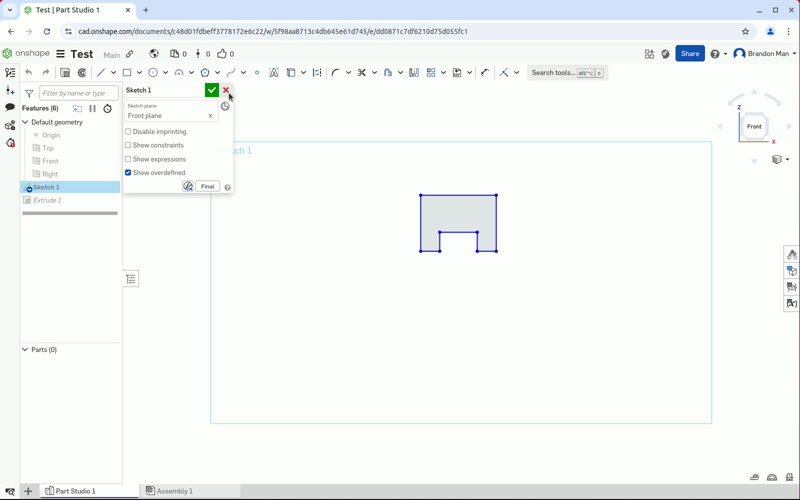
key(shift+s)
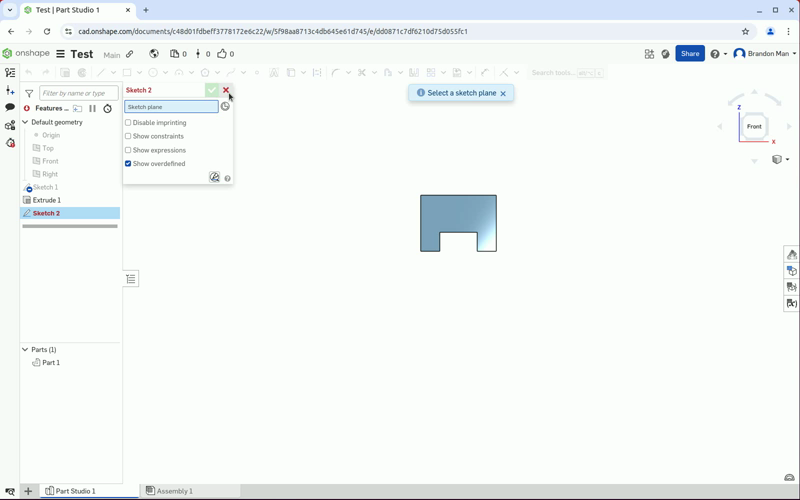
mouse_move(73, 163)
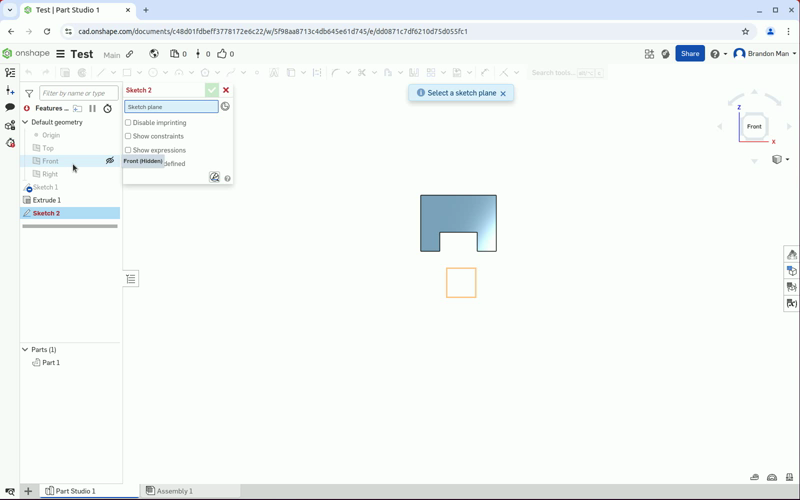
click(73, 163)
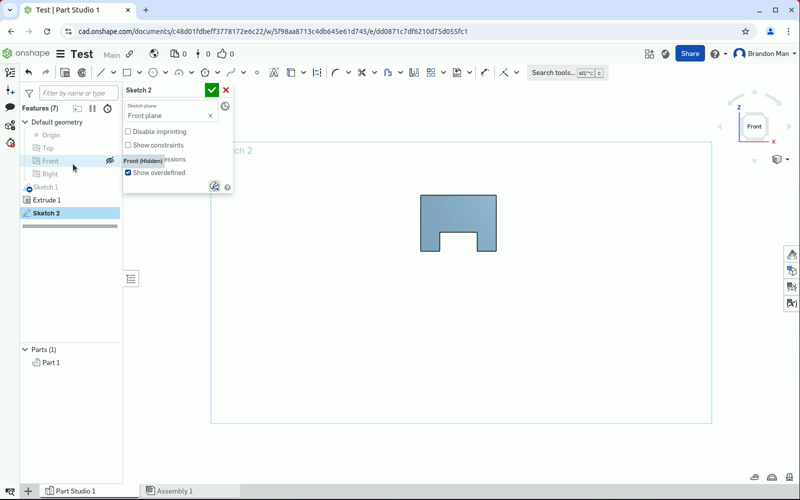
mouse_move(73, 352)
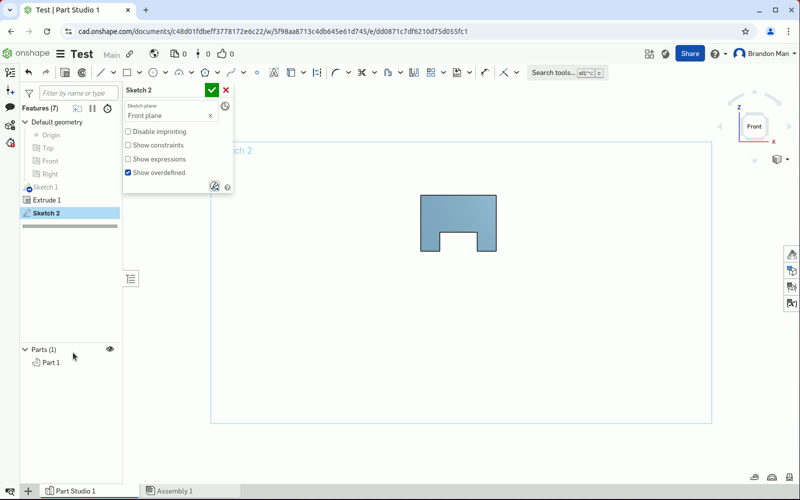
key(y)
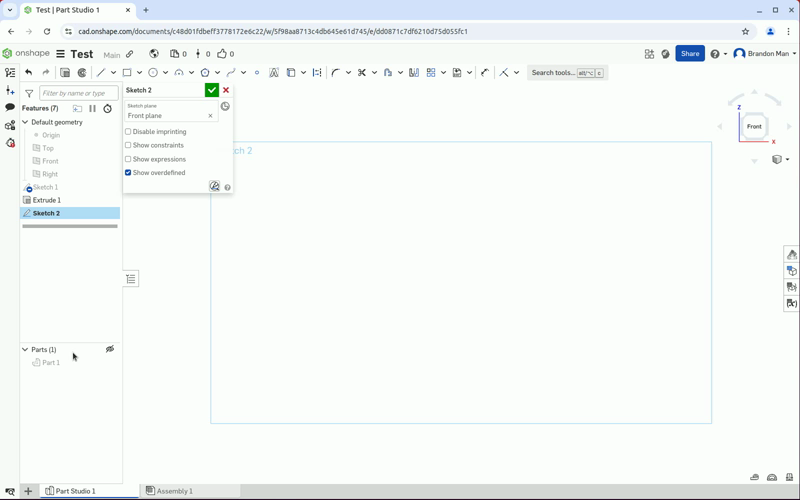
key(l)
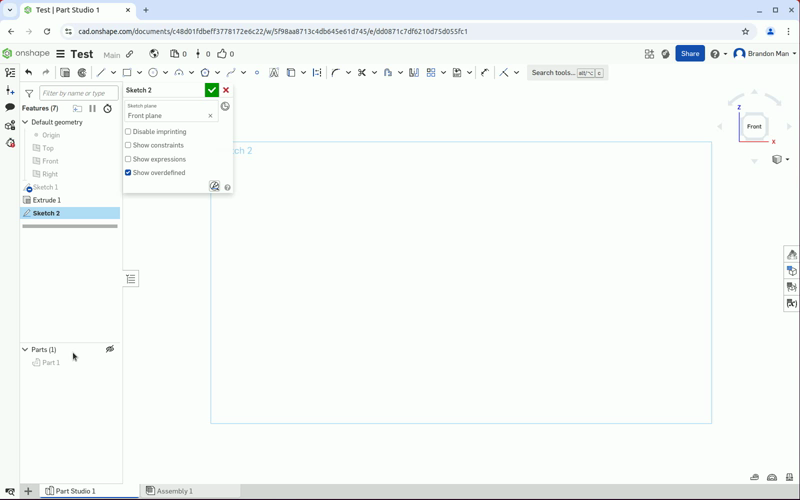
key_down(shift)
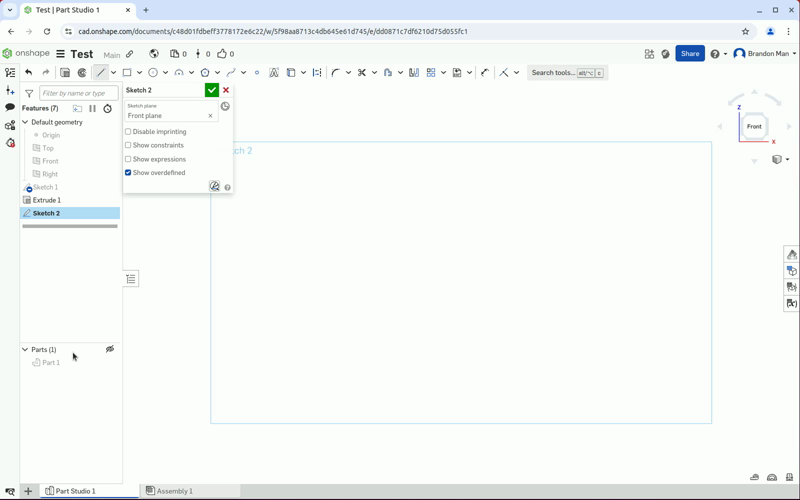
mouse_move(420, 251)
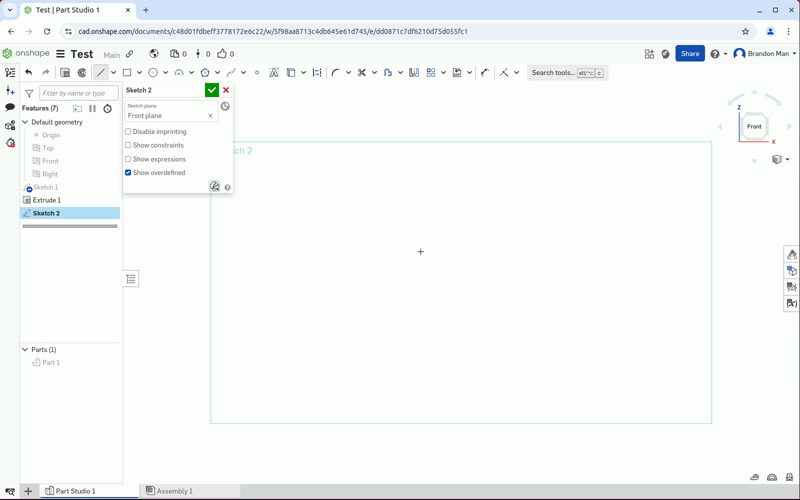
click(420, 251)
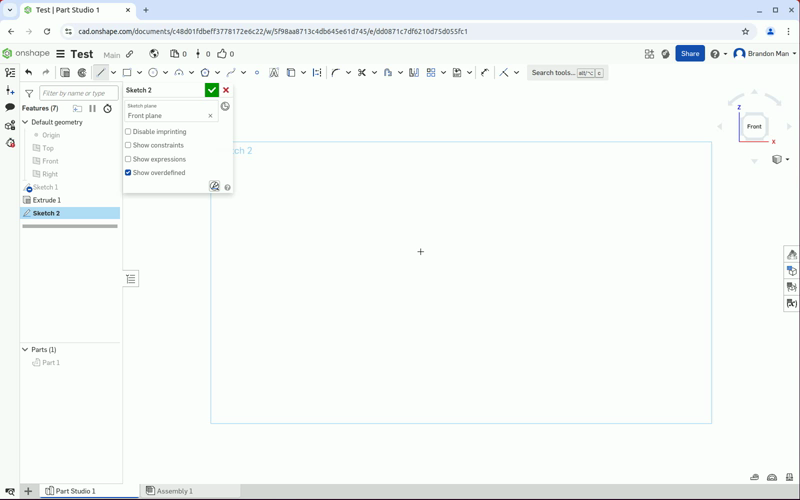
key_up(shift)
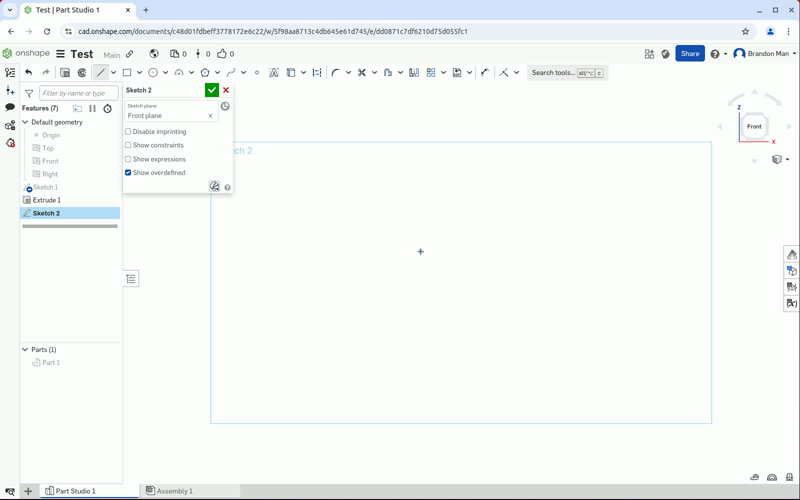
key_down(shift)
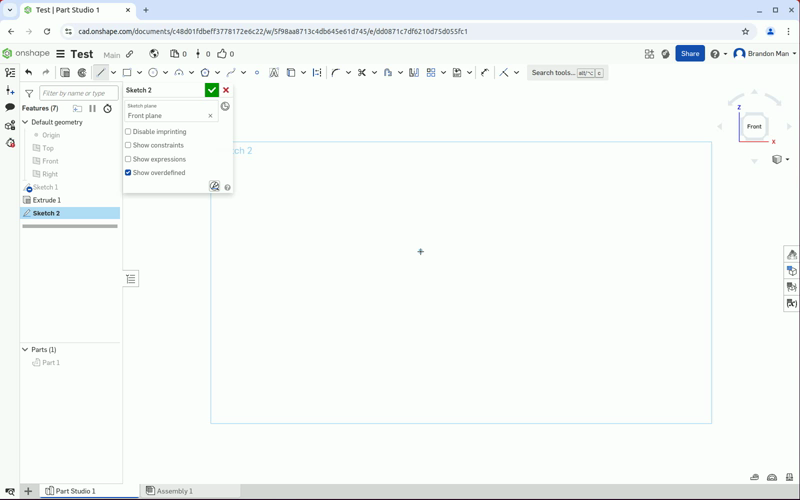
mouse_move(450, 251)
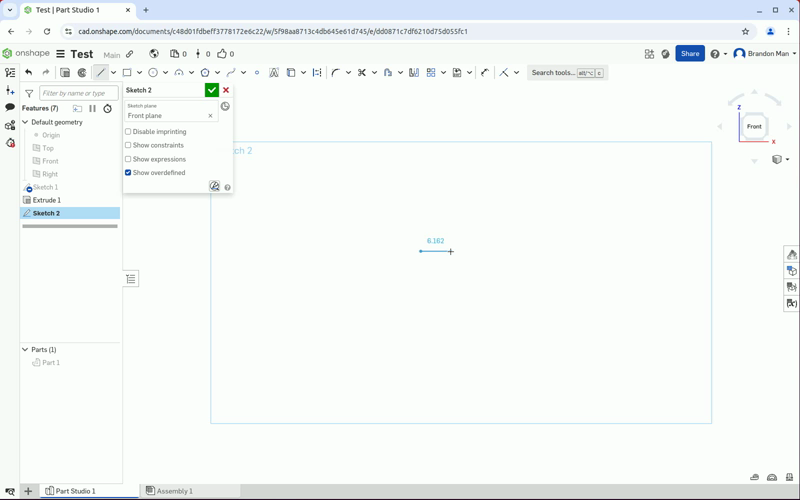
mouse_move(439, 251)
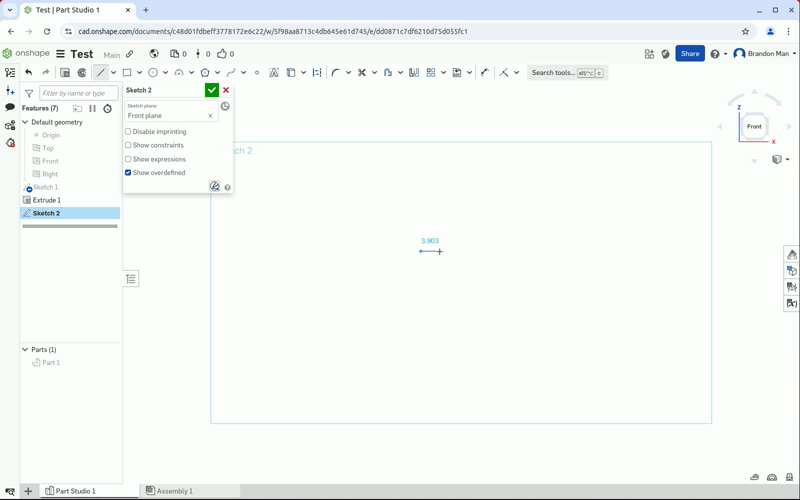
click(439, 251)
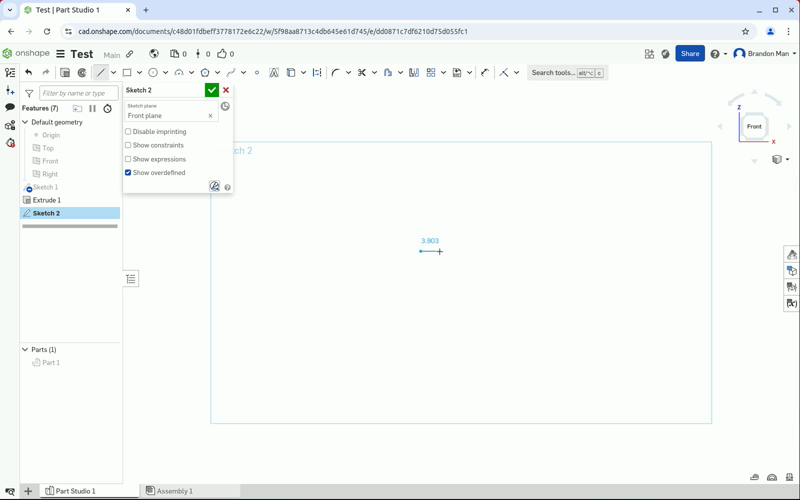
key_up(shift)
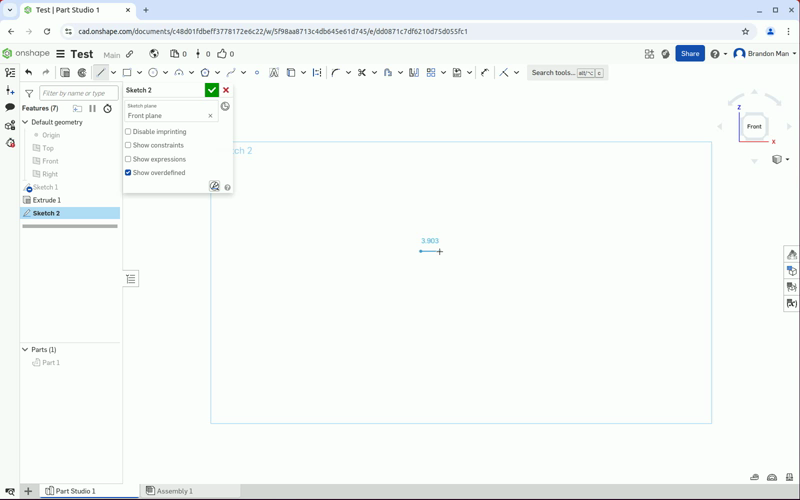
key_down(shift)
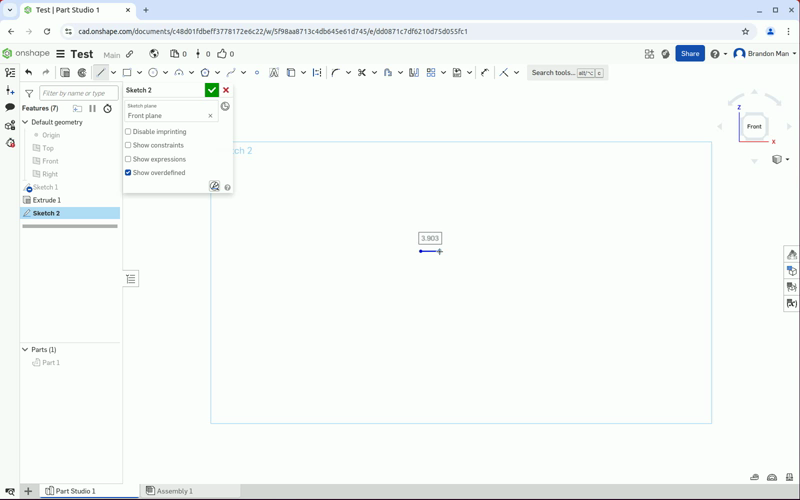
mouse_move(469, 251)
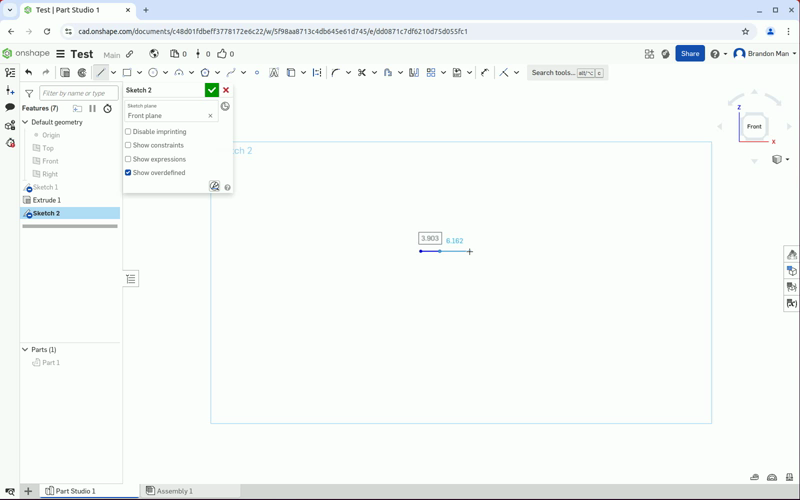
mouse_move(439, 232)
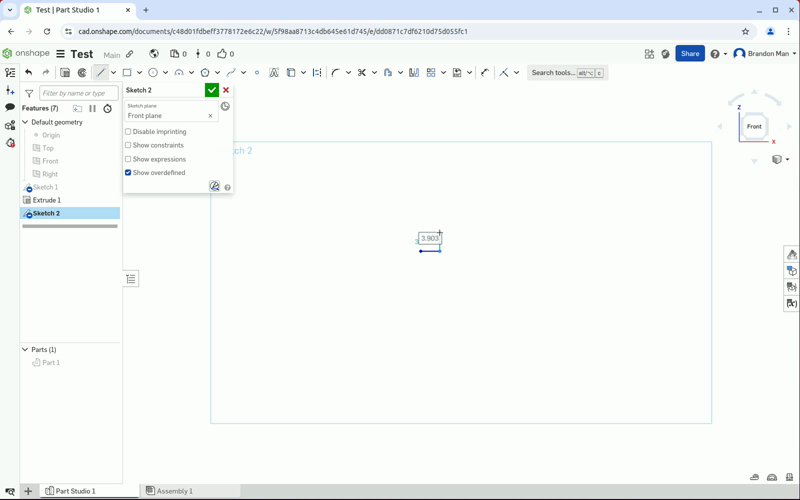
click(439, 232)
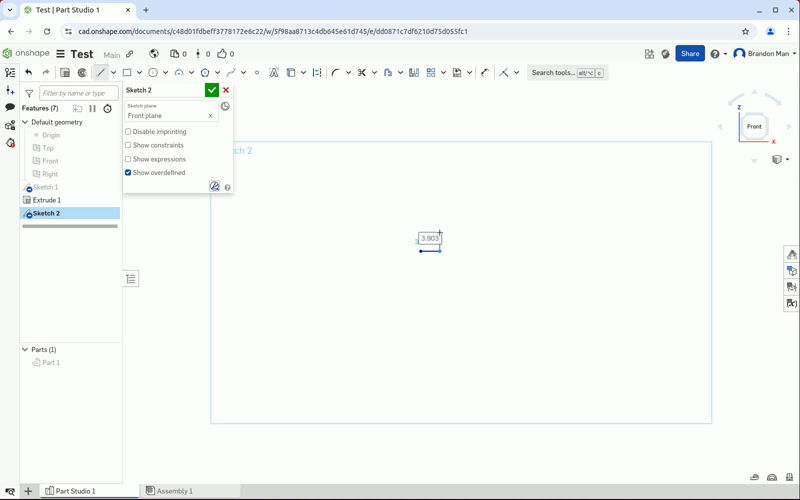
key_up(shift)
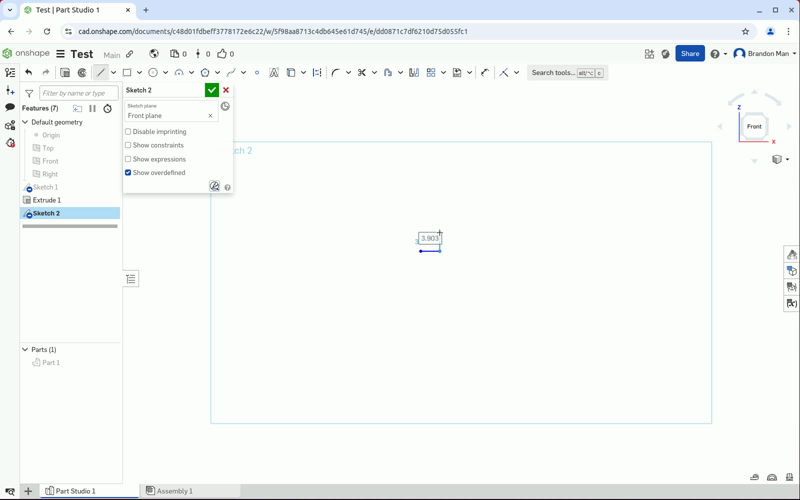
key_down(shift)
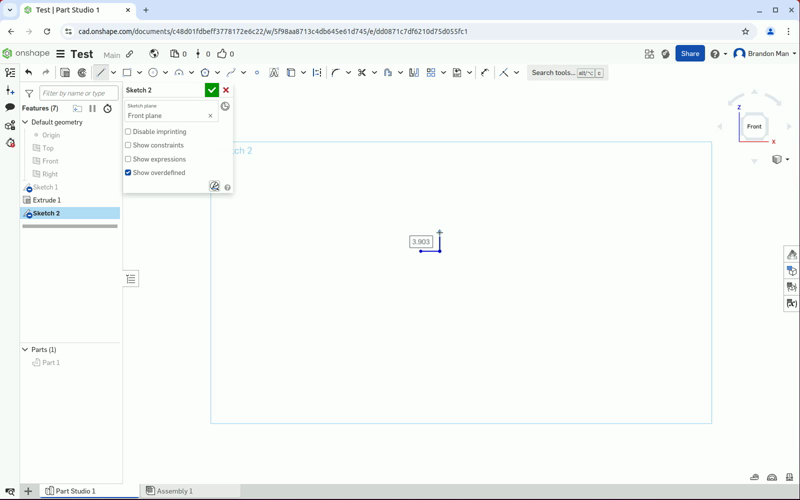
mouse_move(469, 232)
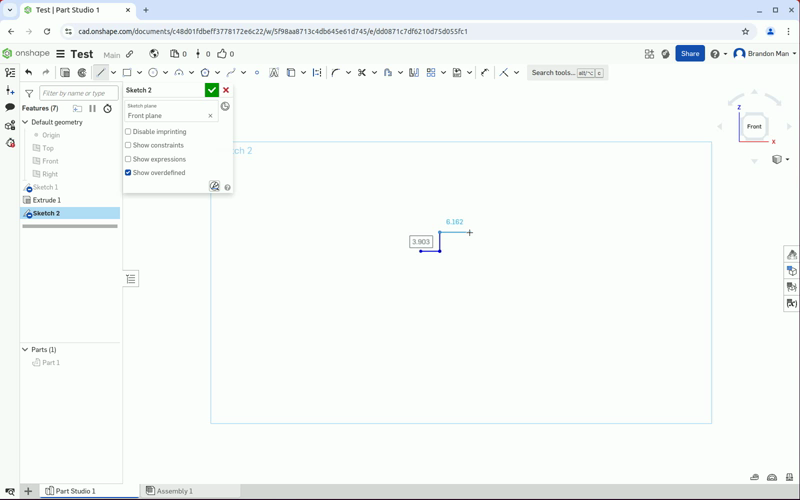
mouse_move(477, 232)
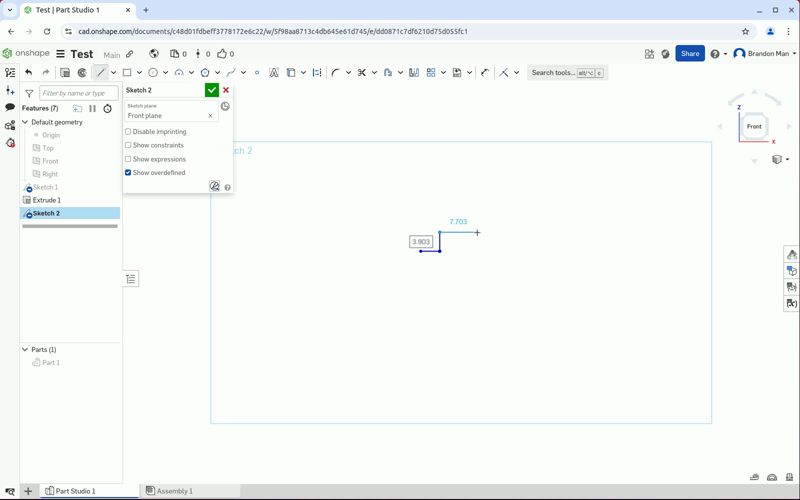
click(477, 232)
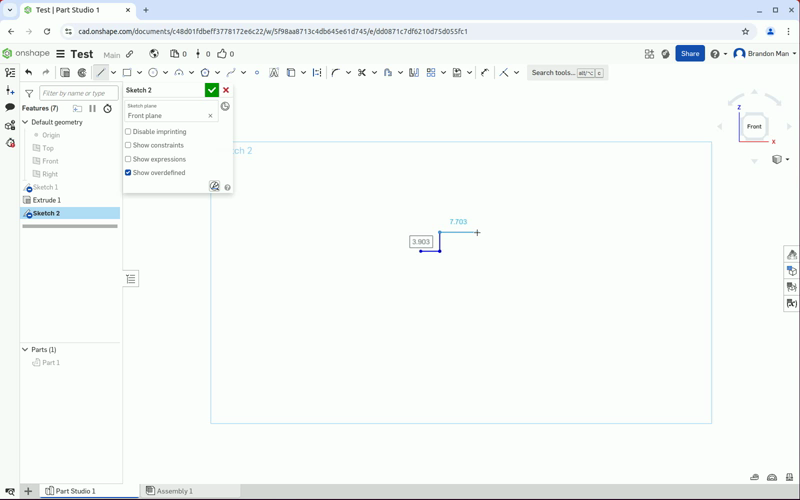
key_up(shift)
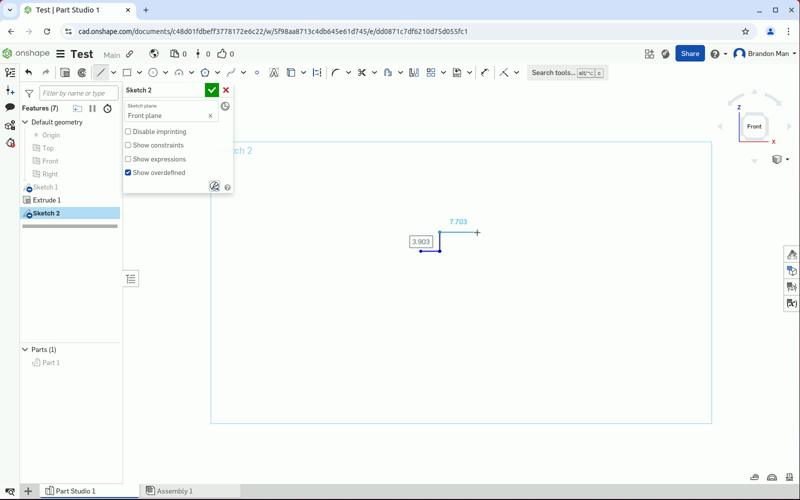
key_down(shift)
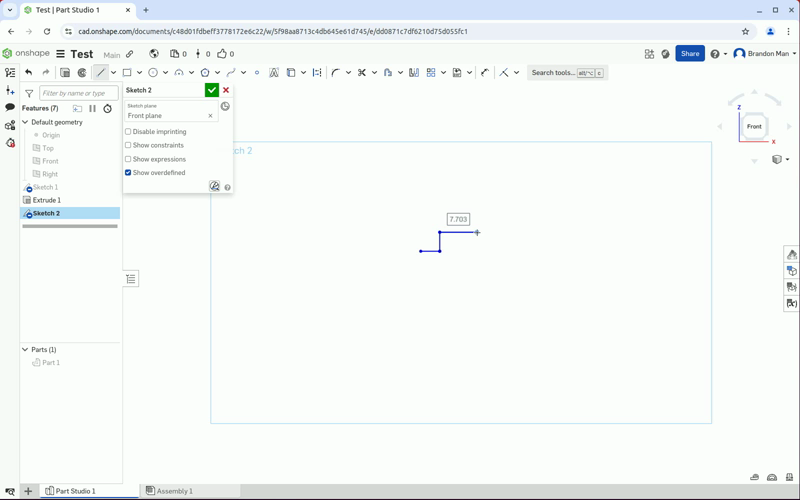
mouse_move(507, 232)
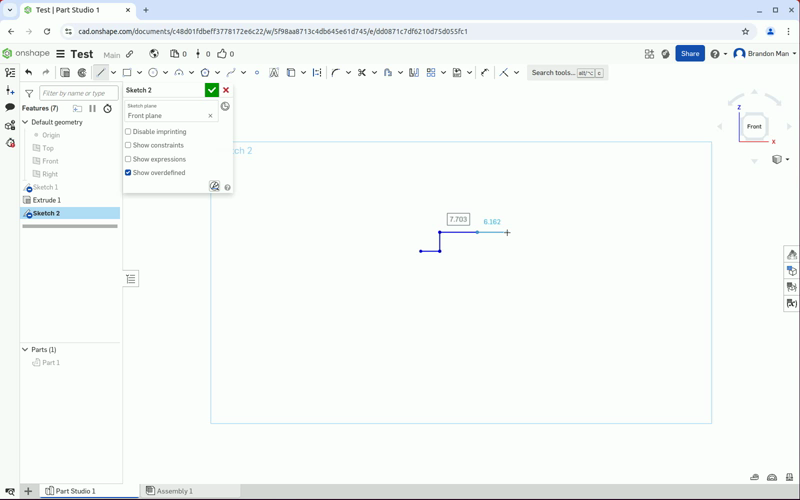
mouse_move(477, 251)
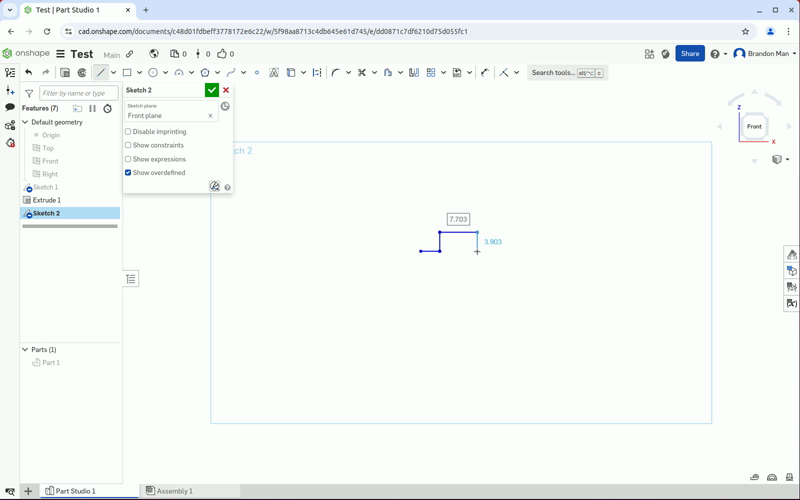
click(477, 251)
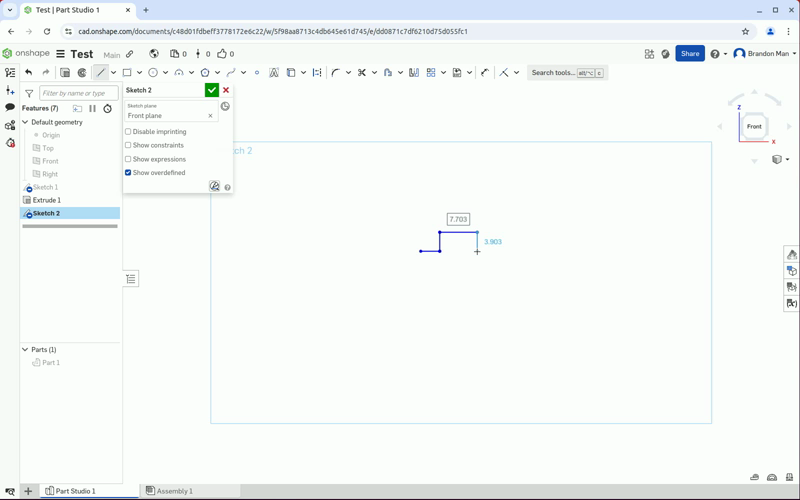
key_up(shift)
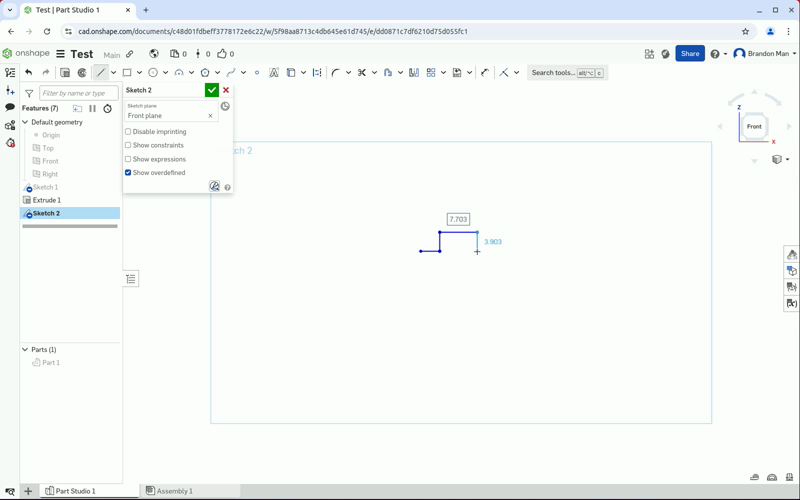
key_down(shift)
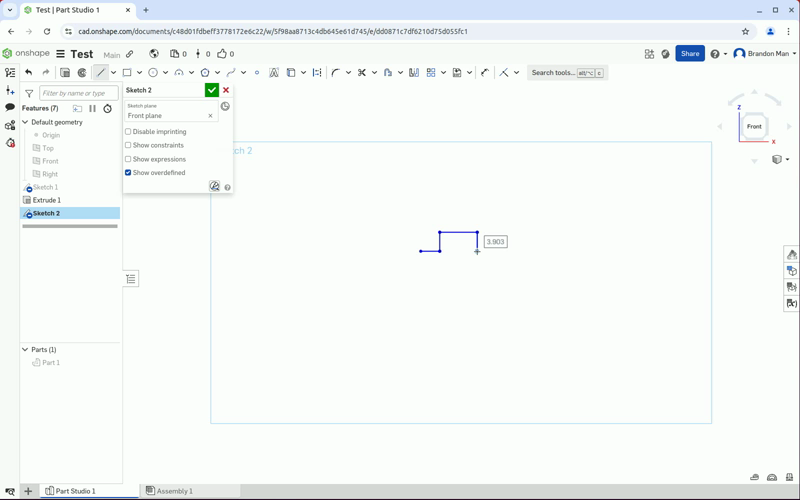
mouse_move(507, 251)
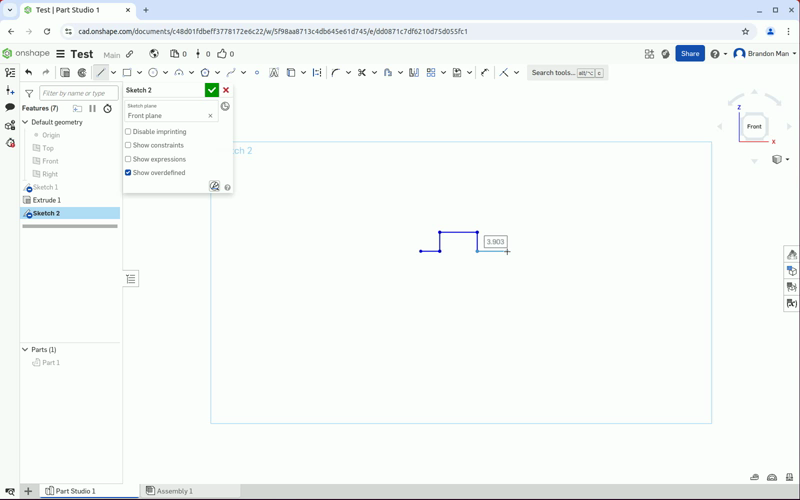
mouse_move(496, 251)
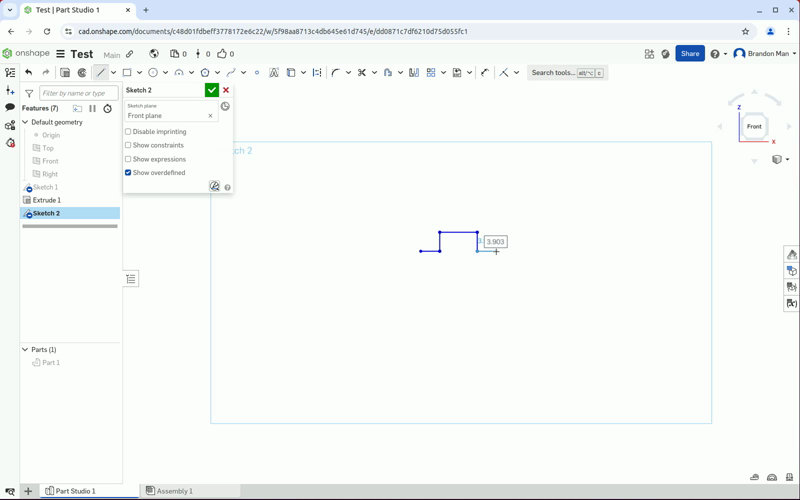
click(496, 251)
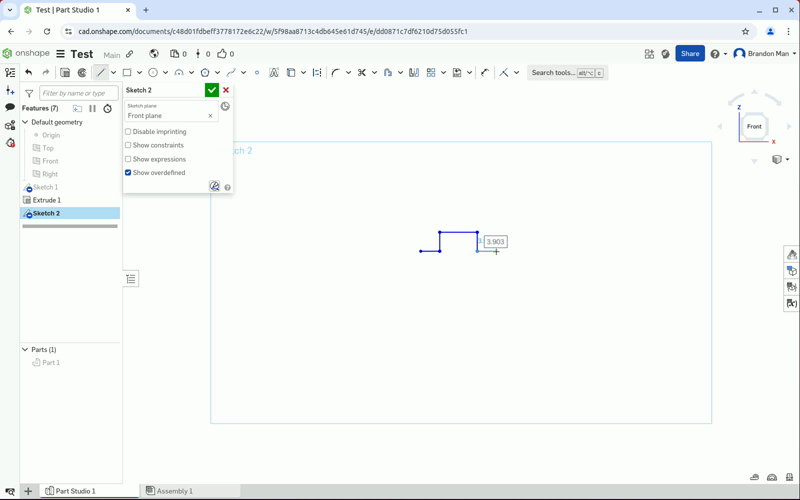
key_up(shift)
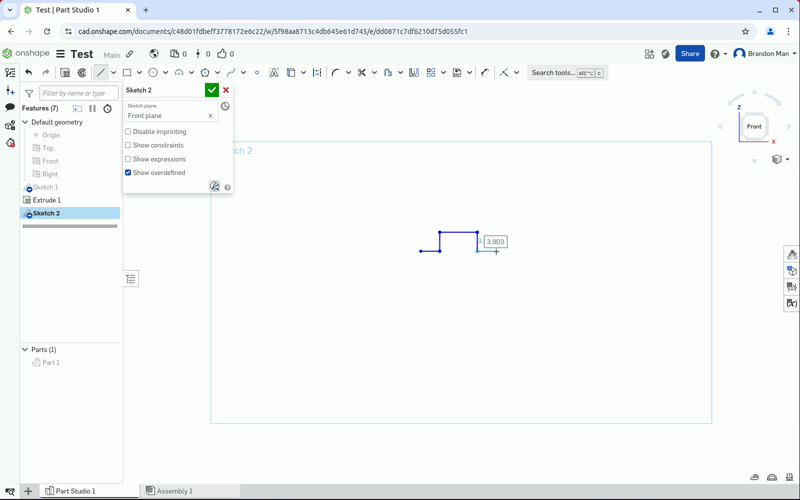
key_down(shift)
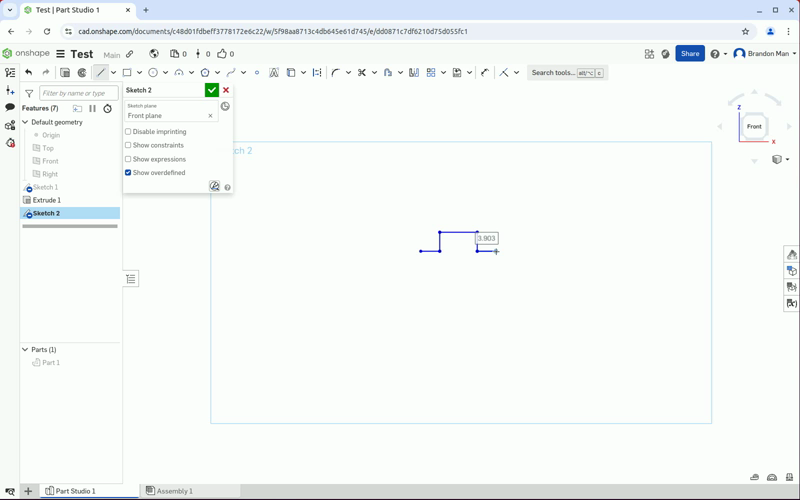
mouse_move(526, 251)
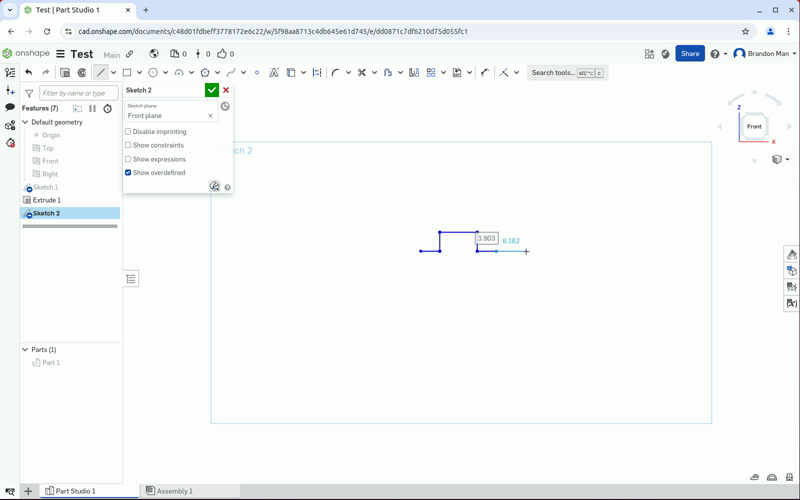
mouse_move(496, 195)
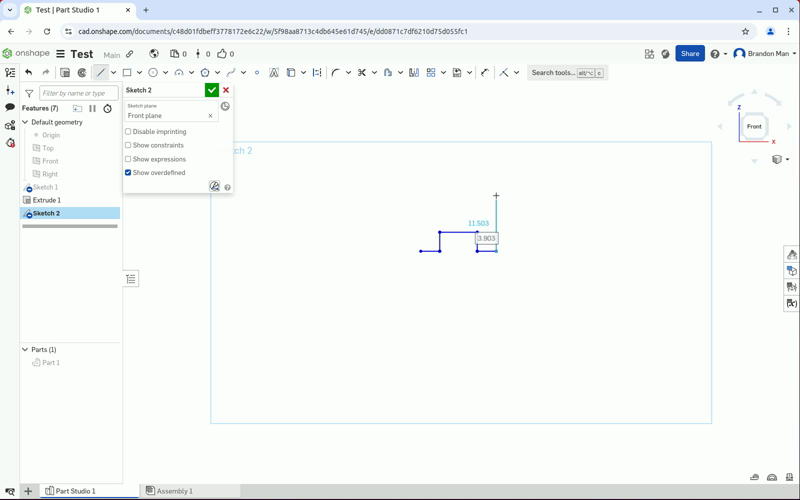
click(496, 195)
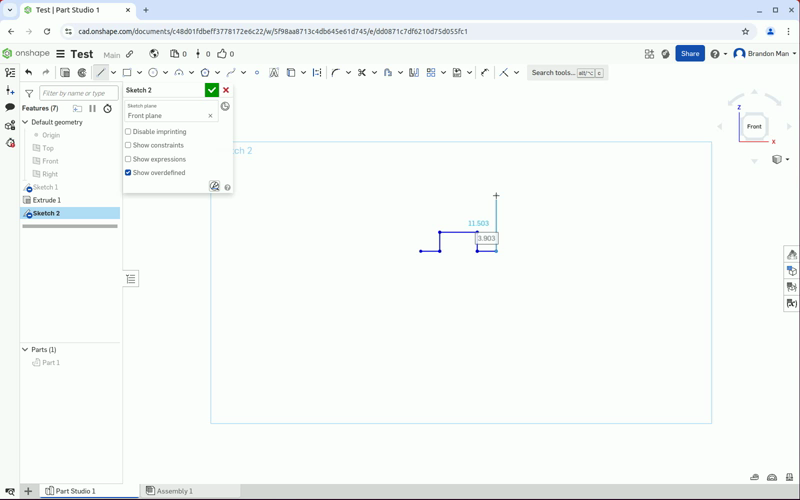
key_up(shift)
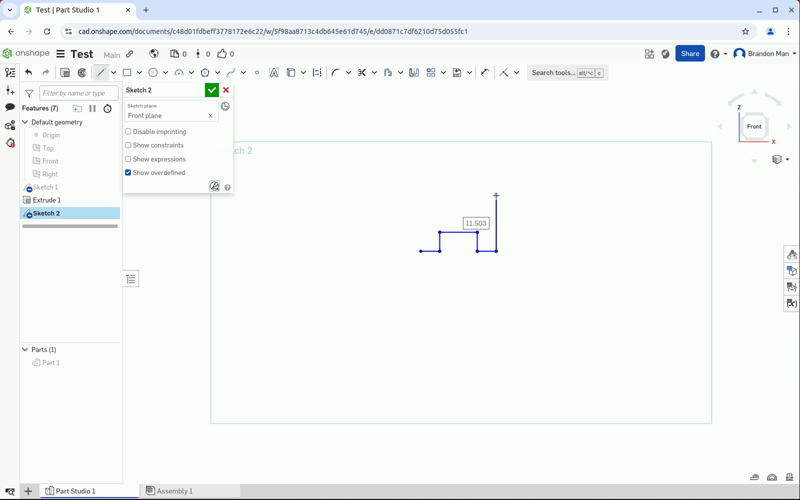
key_down(shift)
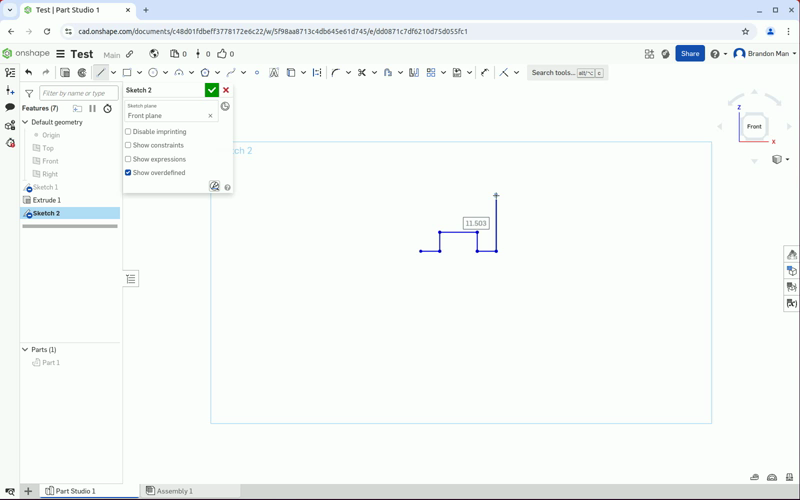
mouse_move(420, 195)
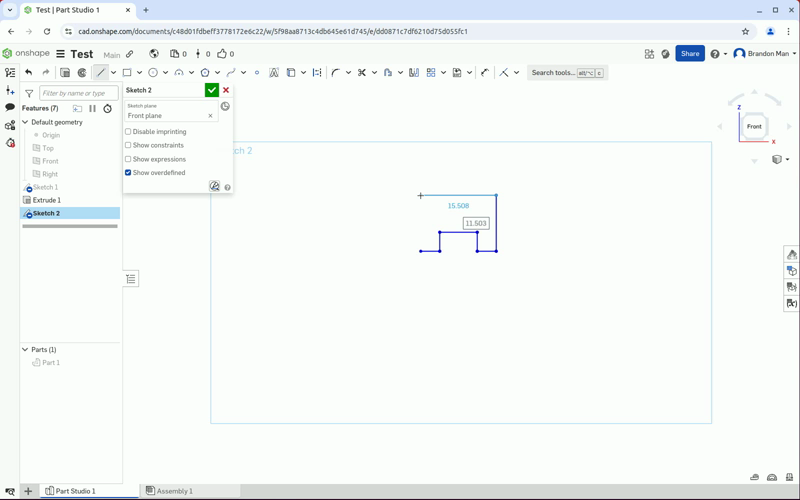
click(420, 195)
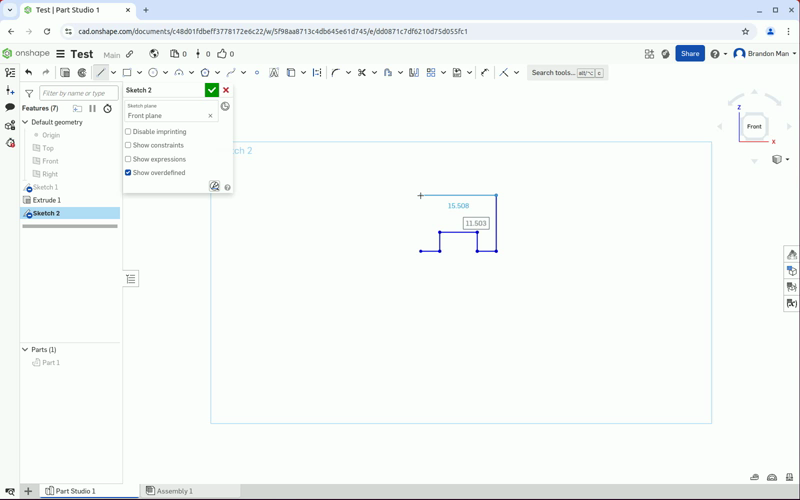
key_up(shift)
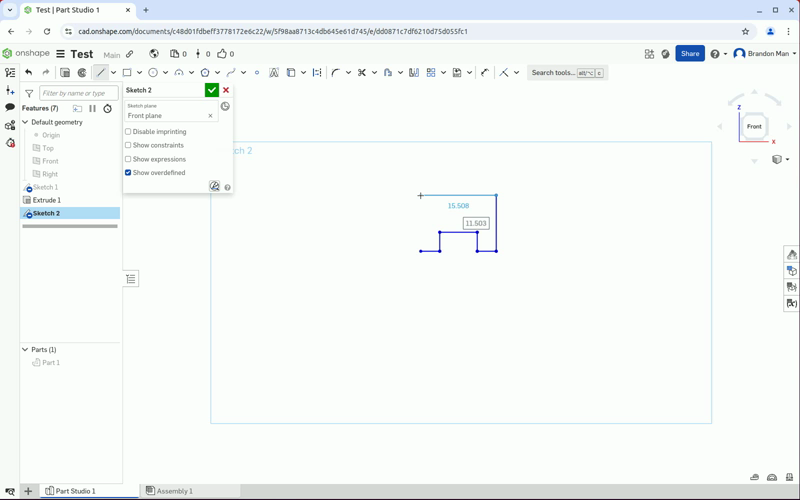
mouse_move(450, 195)
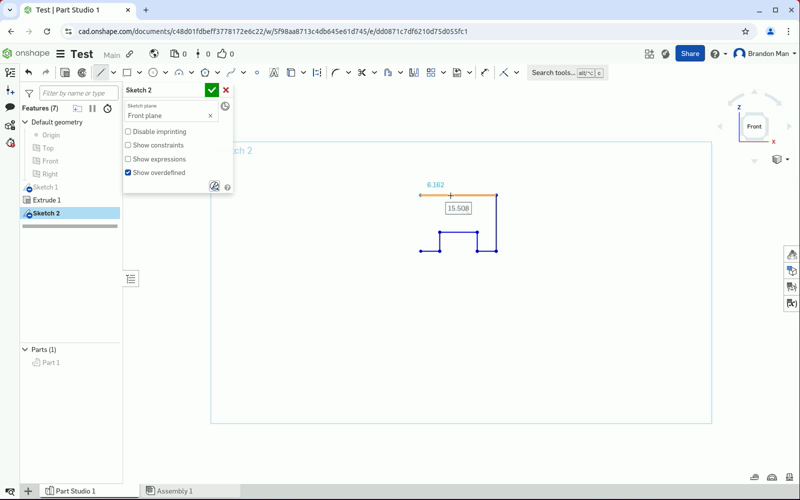
key_down(shift)
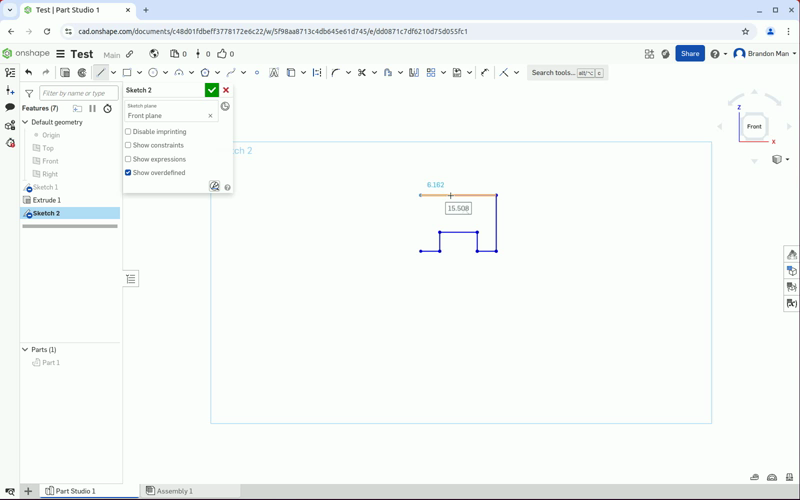
mouse_move(420, 251)
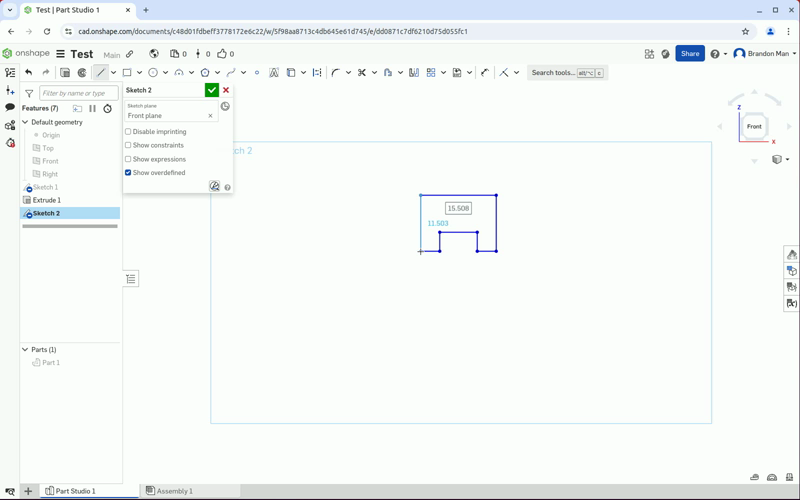
key_up(shift)
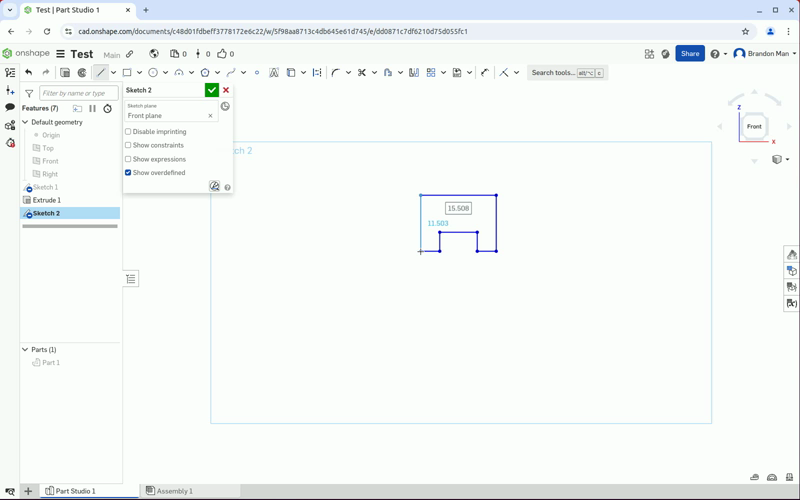
click(420, 251)
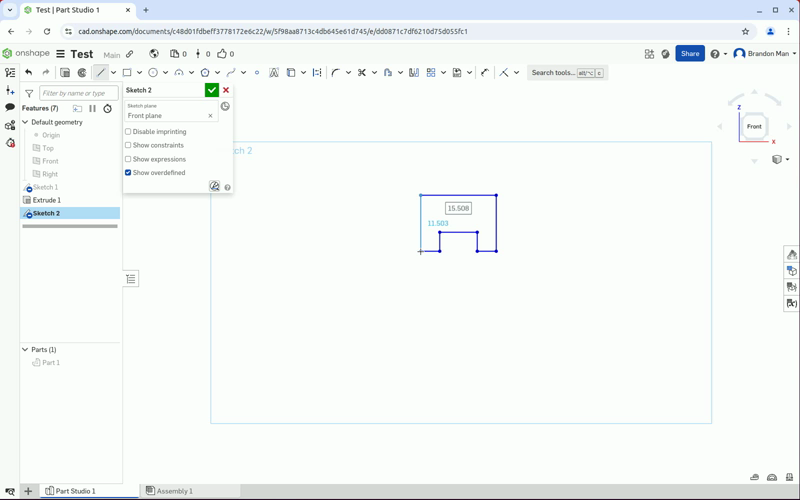
key(esc)
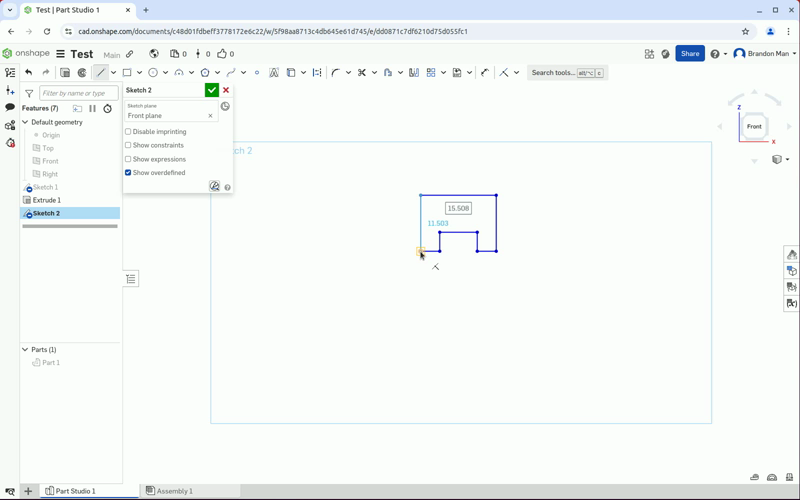
mouse_move(490, 230)
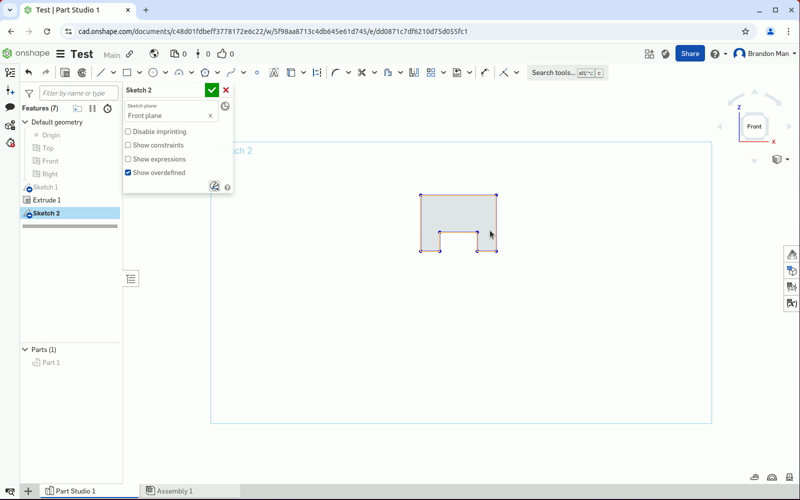
click(490, 230)
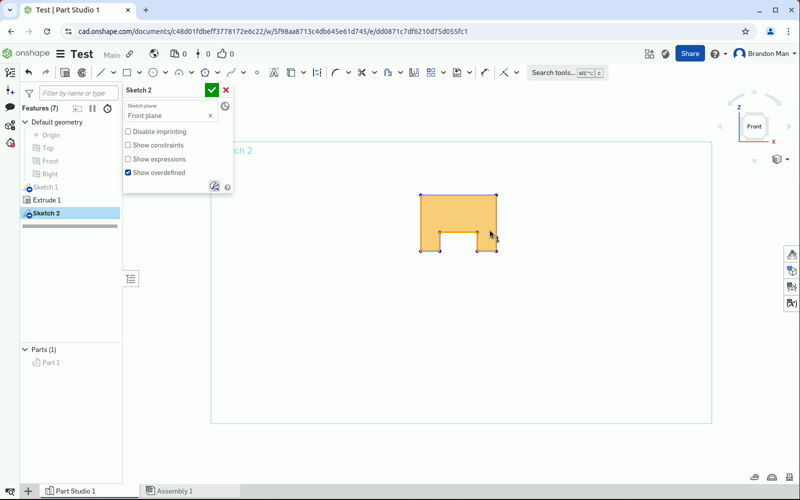
mouse_move(73, 352)
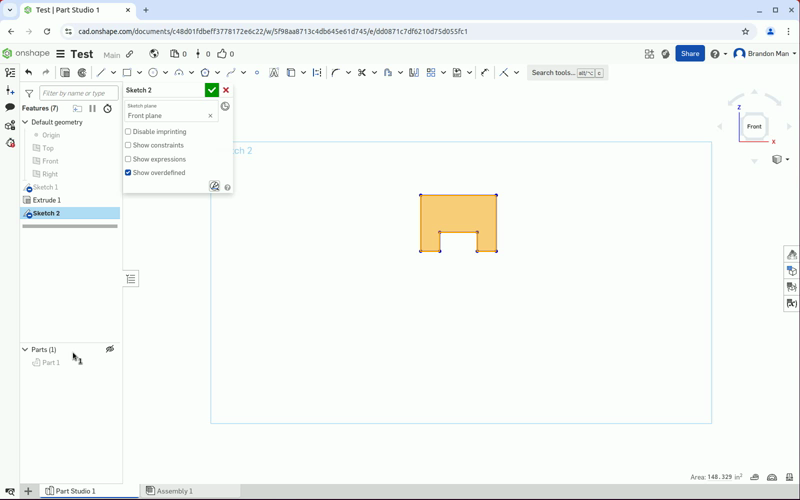
key(shift+y)
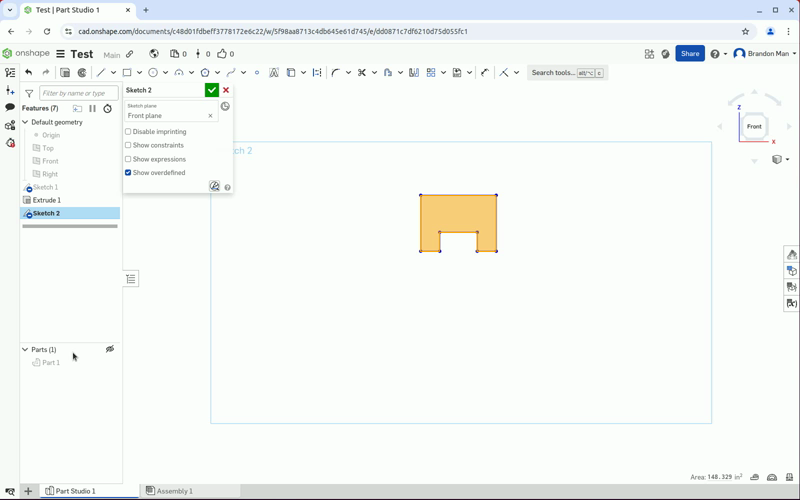
key(shift+e)
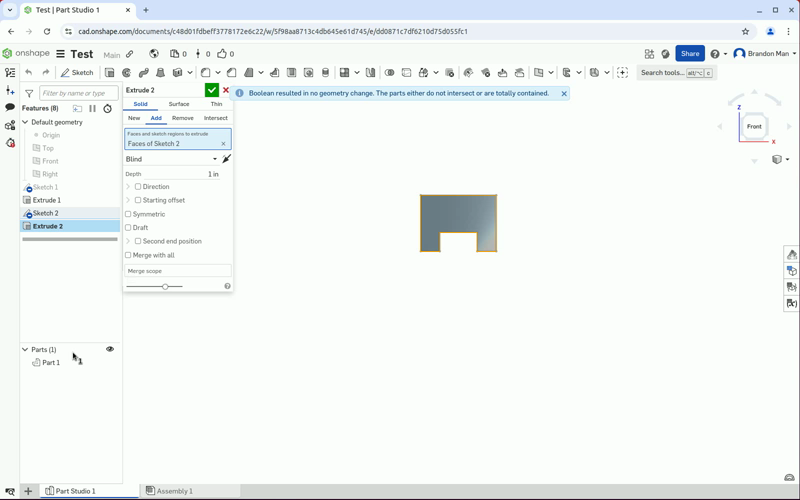
mouse_move(143, 106)
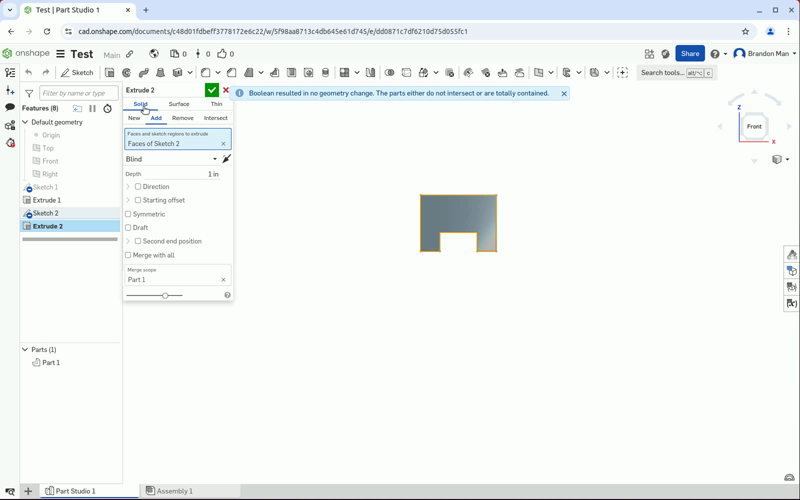
click(143, 106)
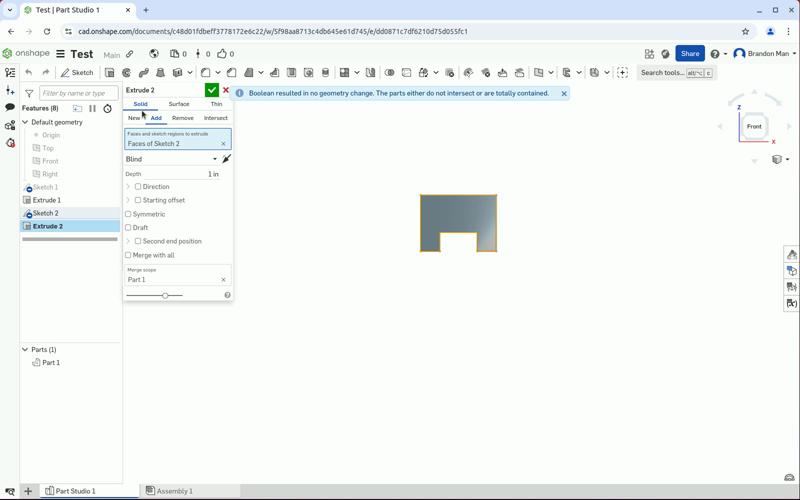
mouse_move(137, 120)
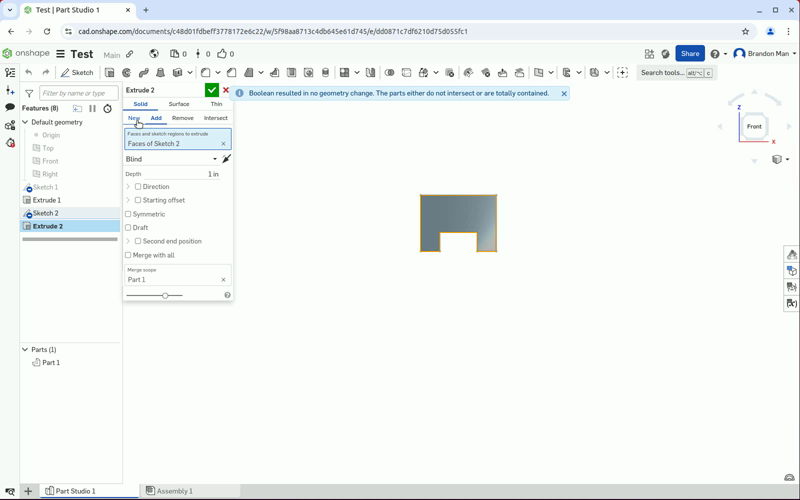
click(137, 120)
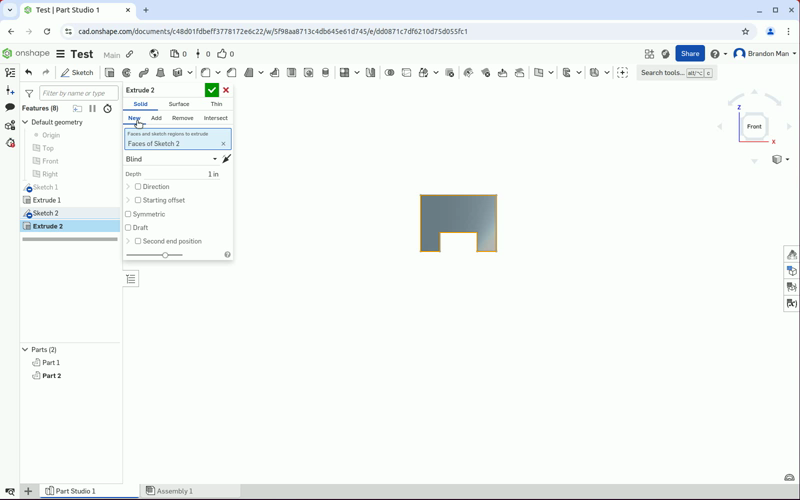
key(tab, 4)
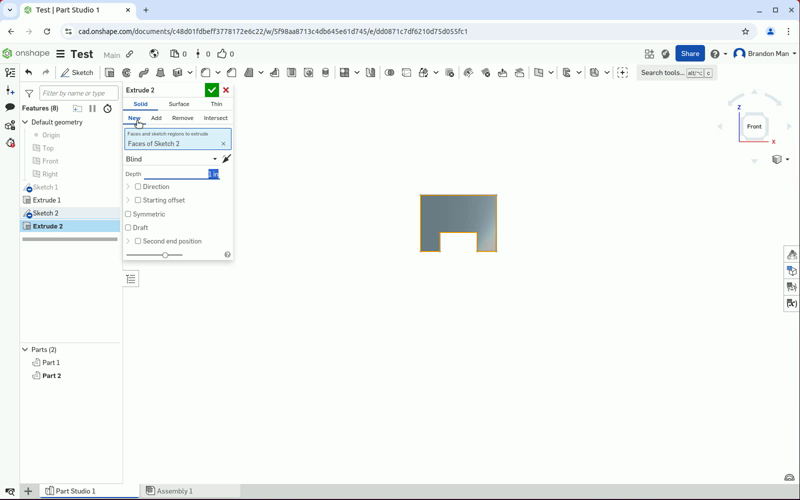
text(23.108)
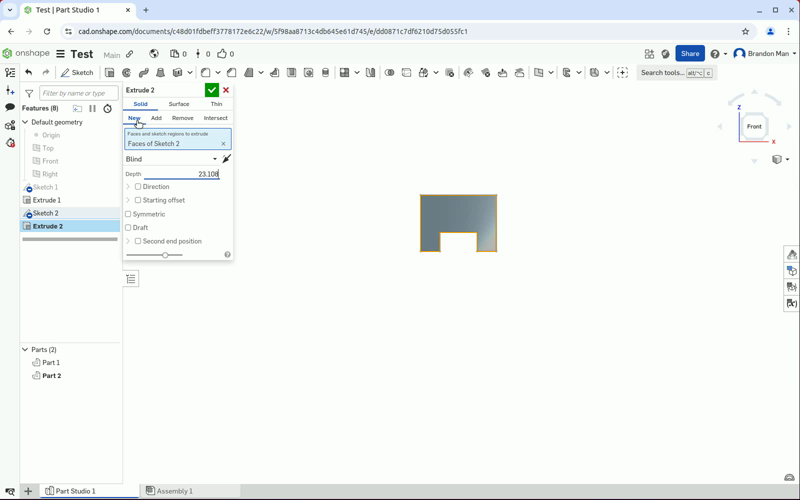
key(enter)
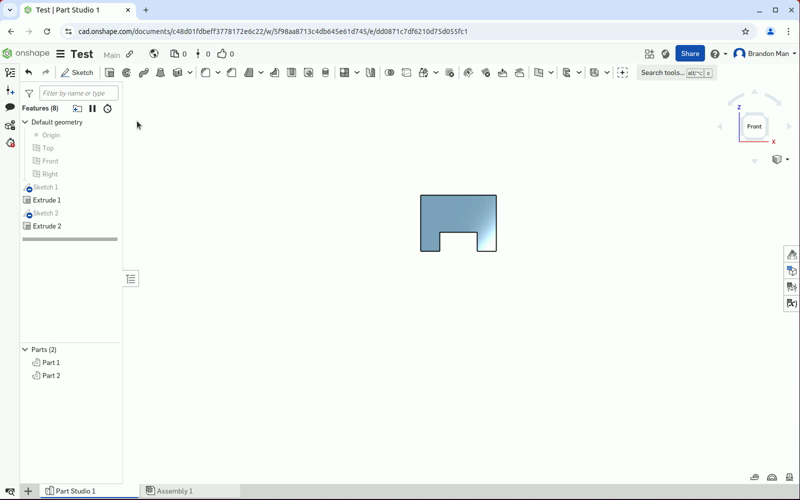
key(shift+h)
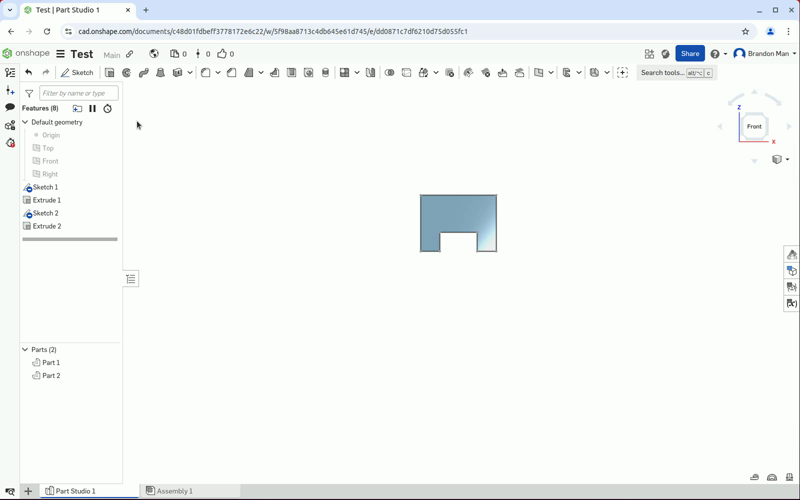
key(shift+h)
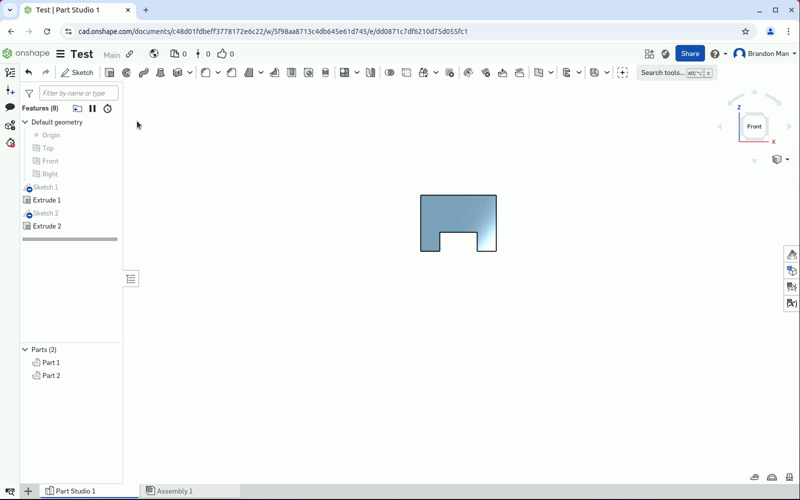
mouse_move(73, 189)
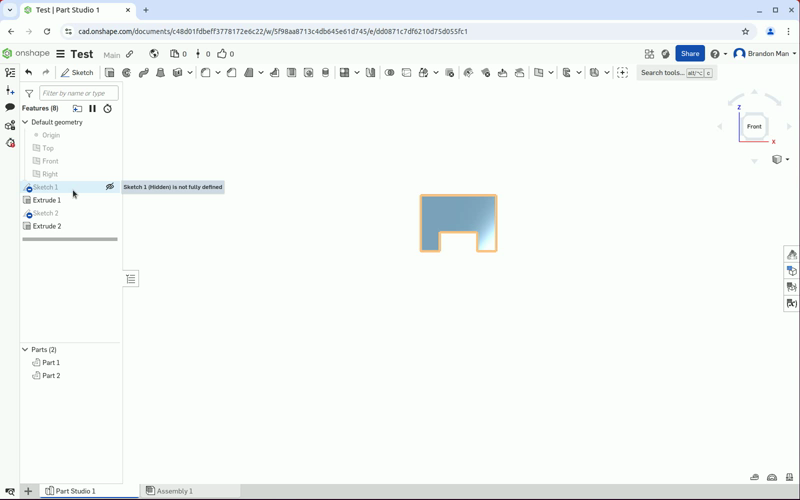
click(73, 189)
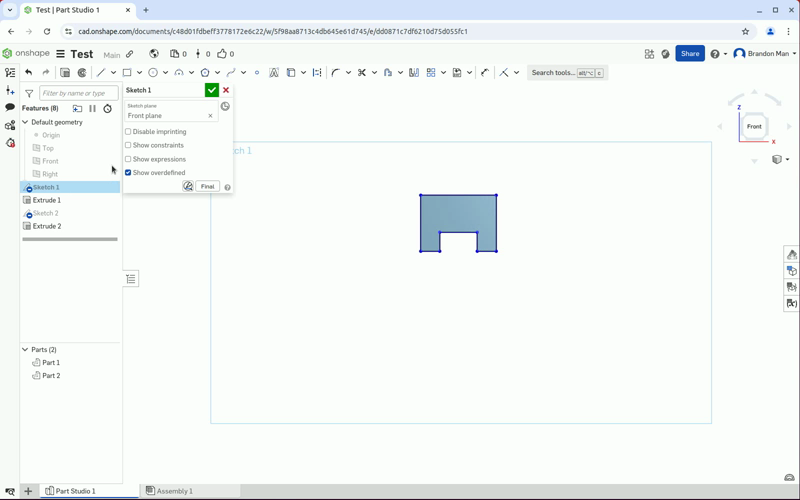
mouse_move(229, 92)
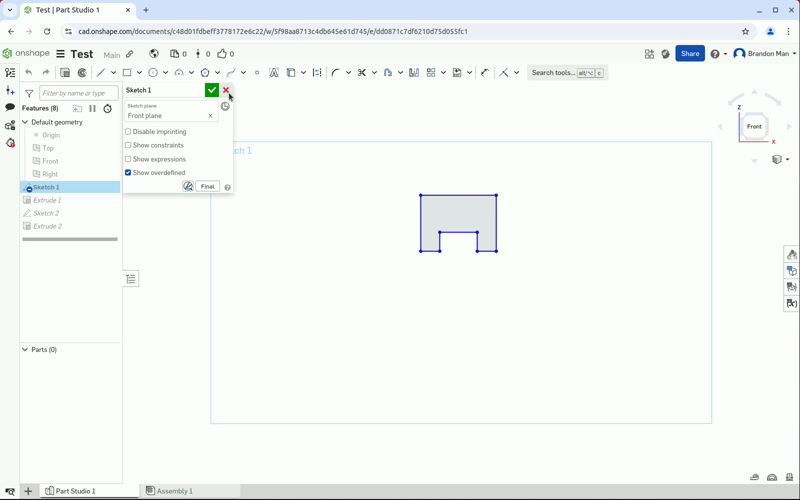
click(229, 92)
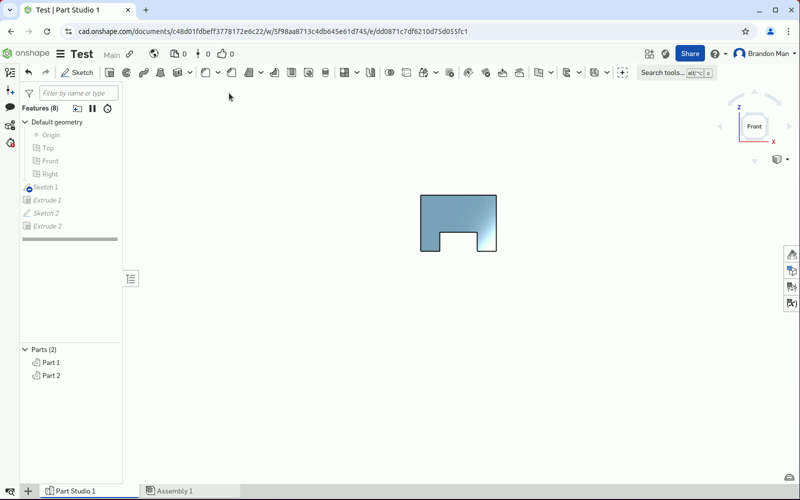
mouse_move(73, 352)
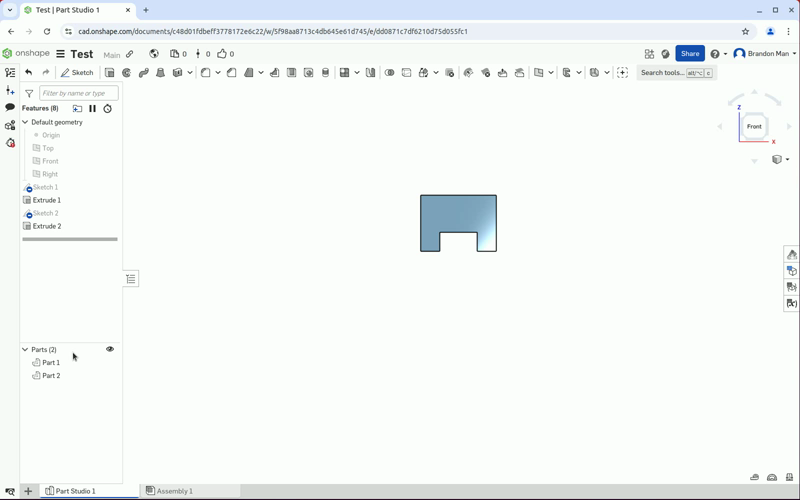
key(y)
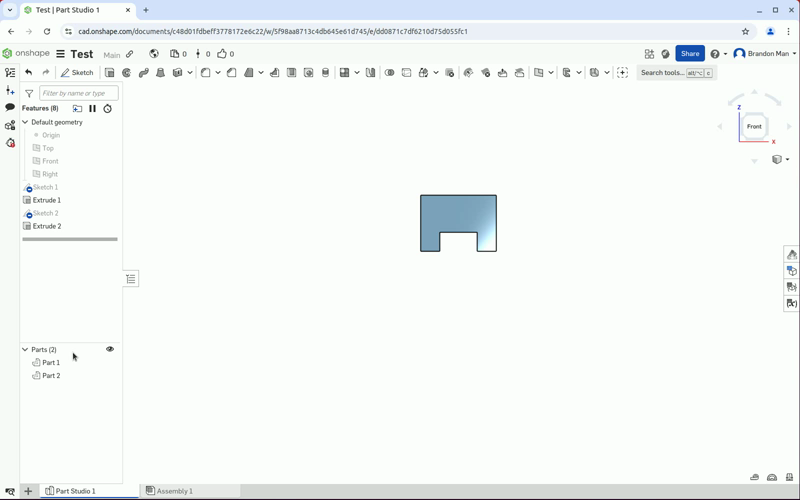
key(shift+p)
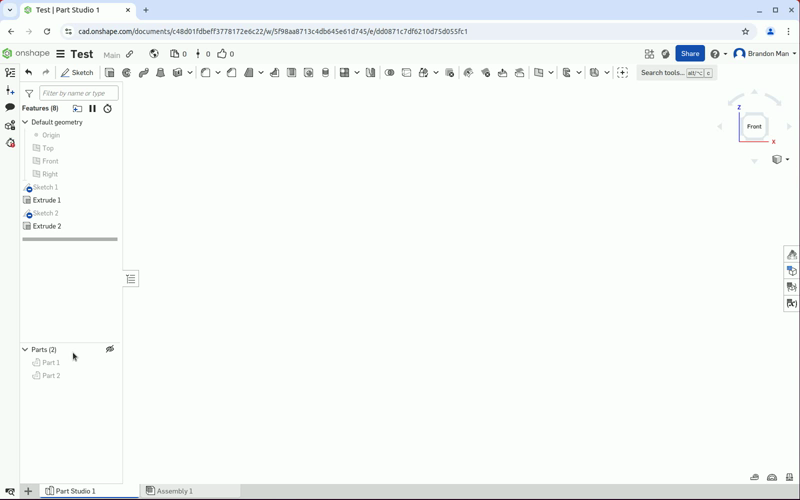
key(space)
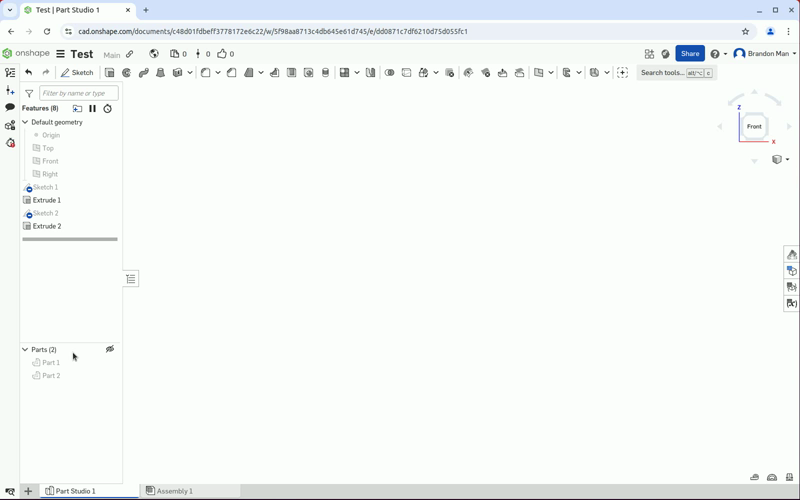
key_down(shift)
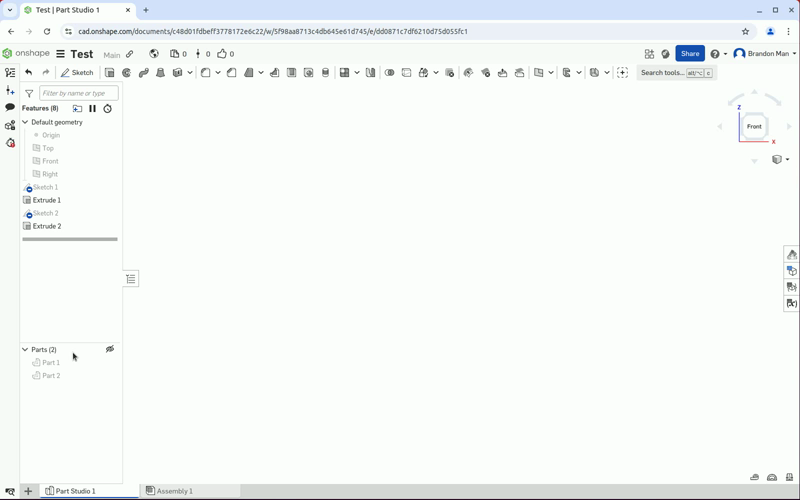
key(down)
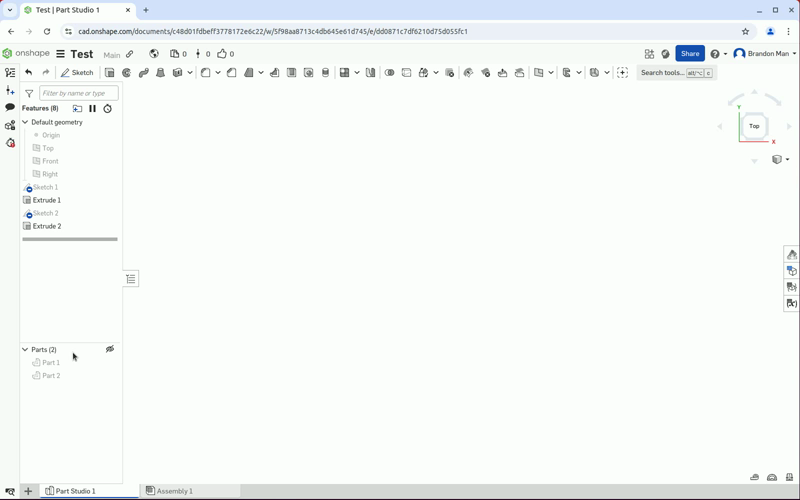
key_up(shift)
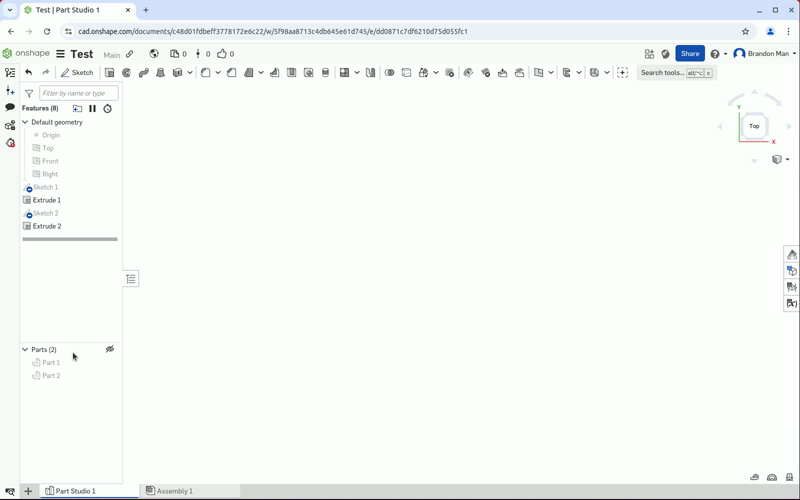
mouse_move(73, 352)
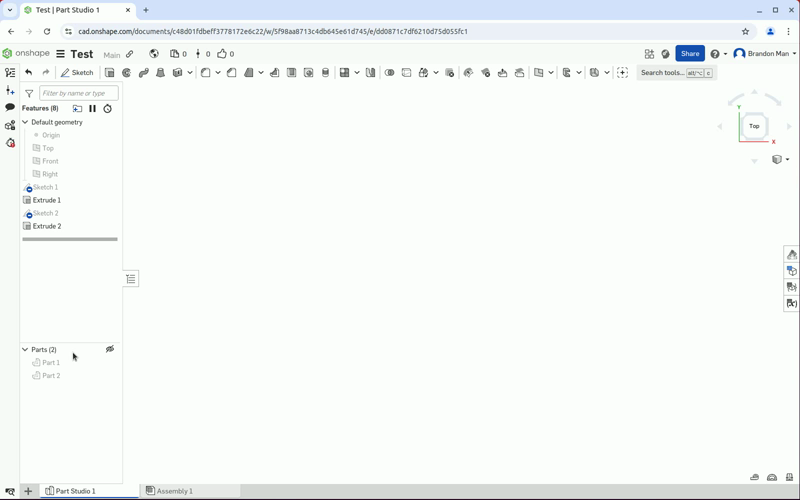
key(shift+y)
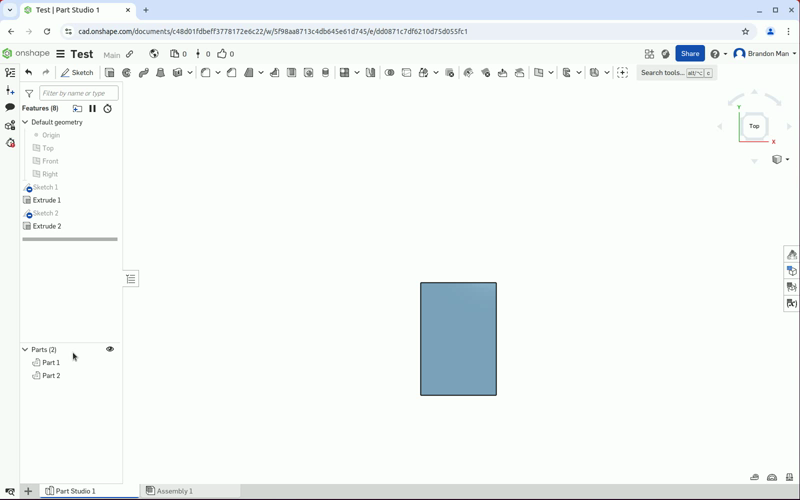
mouse_move(541, 75)
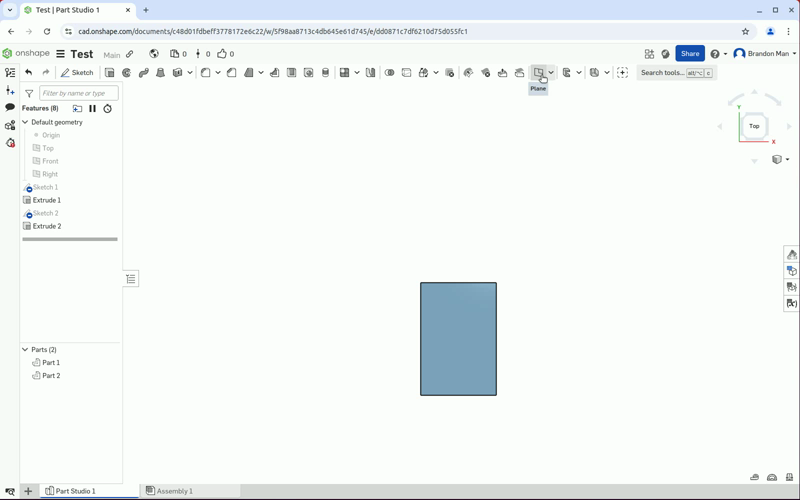
click(541, 75)
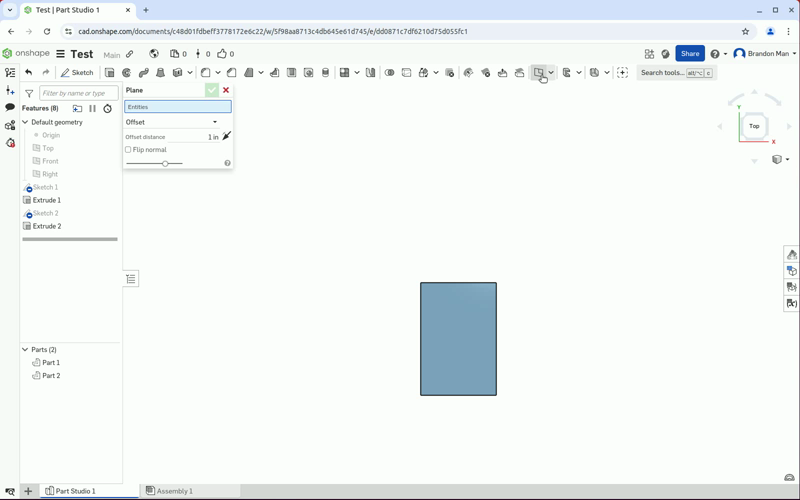
mouse_move(73, 150)
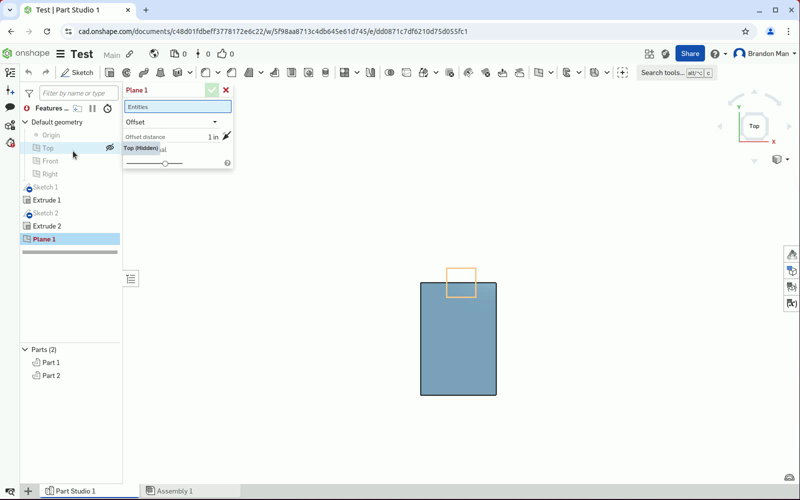
click(73, 150)
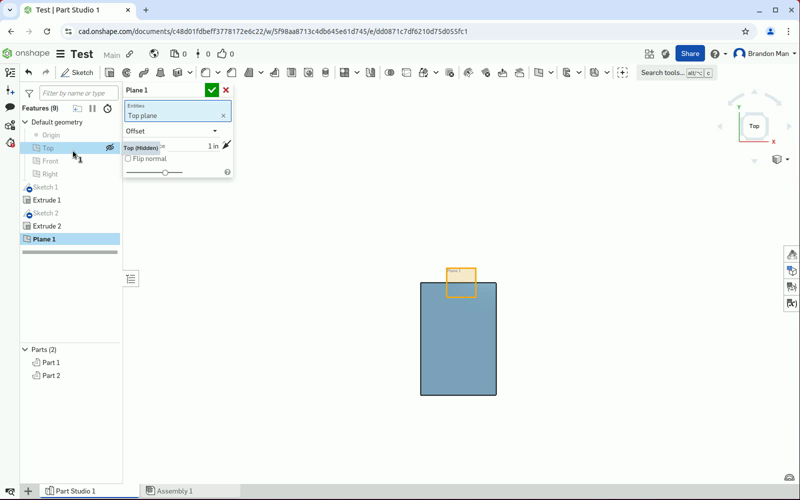
key(tab, 2)
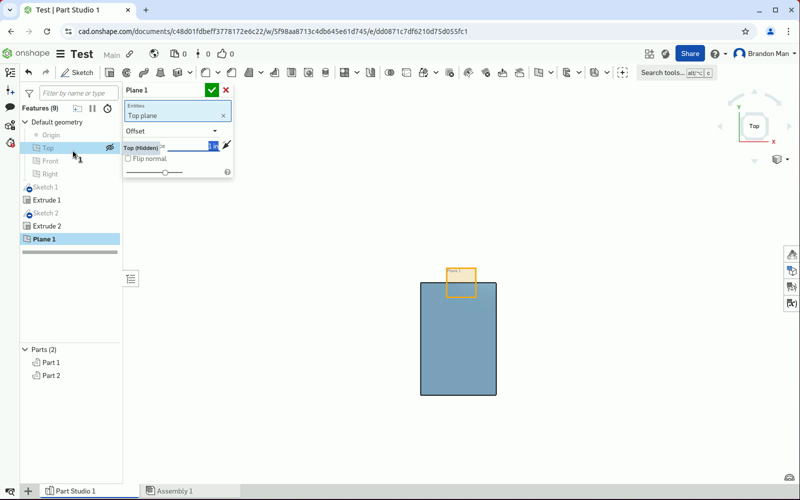
text(18.055)
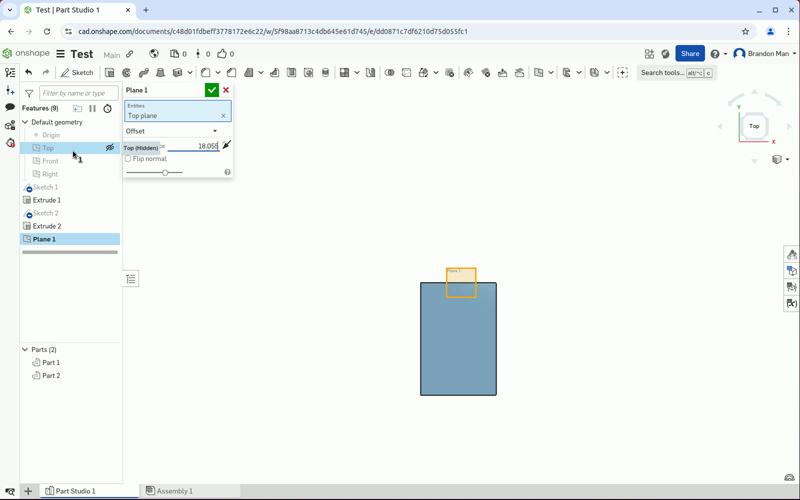
key(enter, 2)
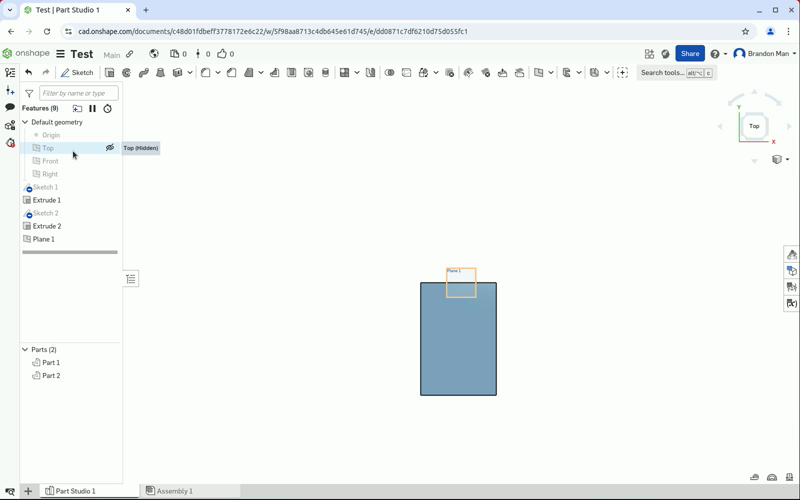
key(shift+s)
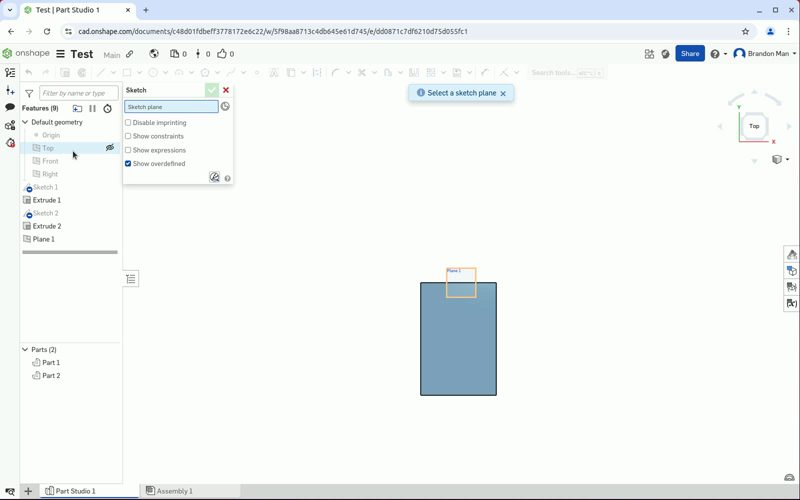
mouse_move(73, 241)
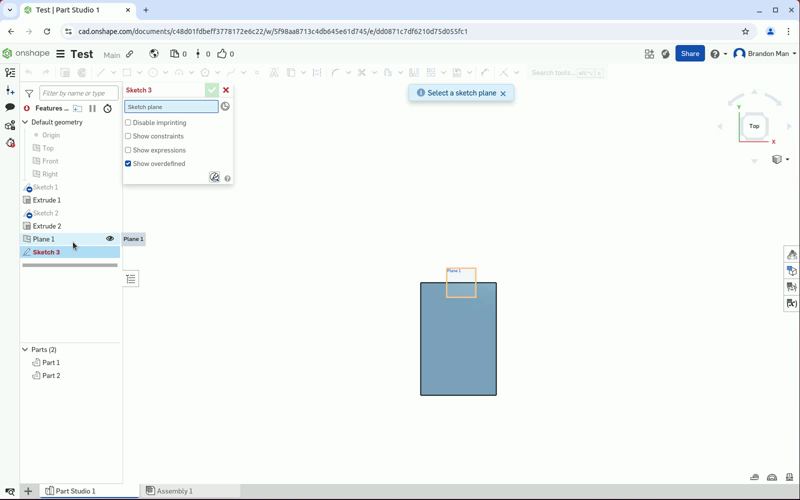
click(73, 241)
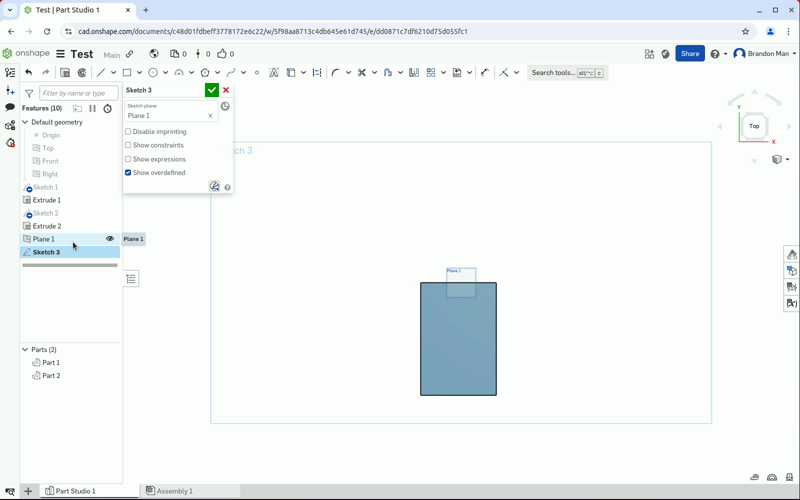
mouse_move(73, 352)
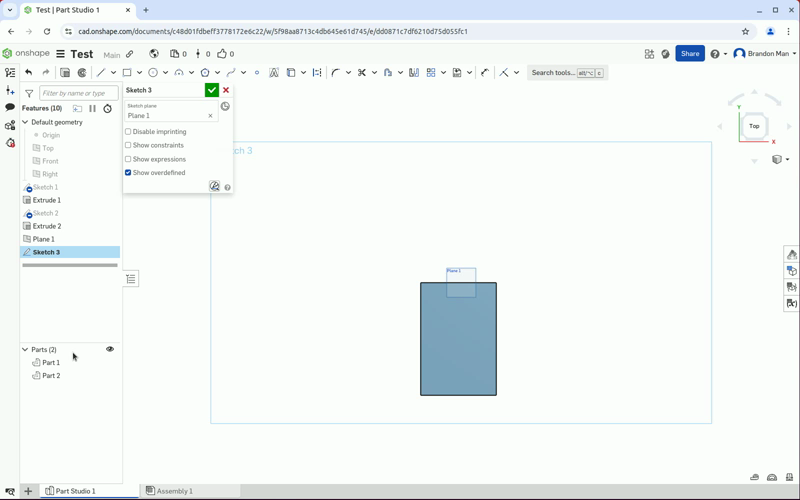
key(y)
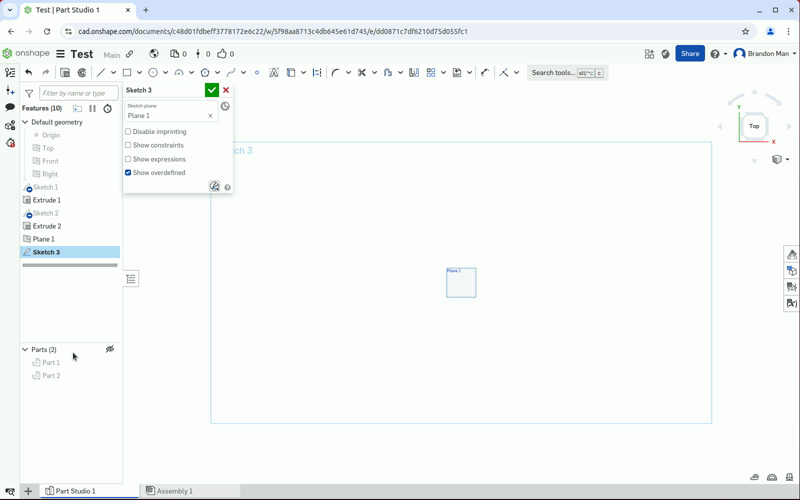
key(l)
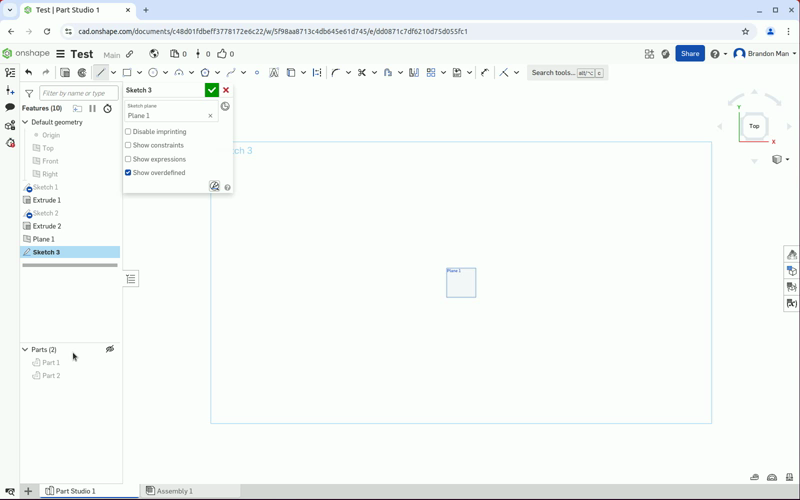
key_down(shift)
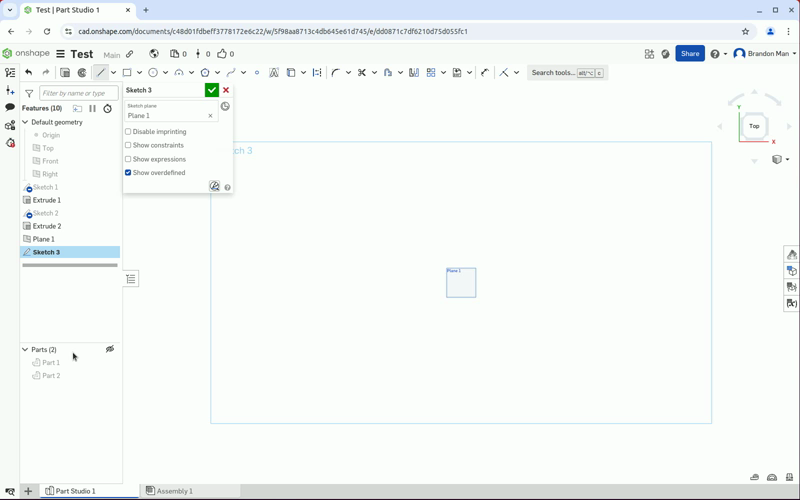
mouse_move(420, 376)
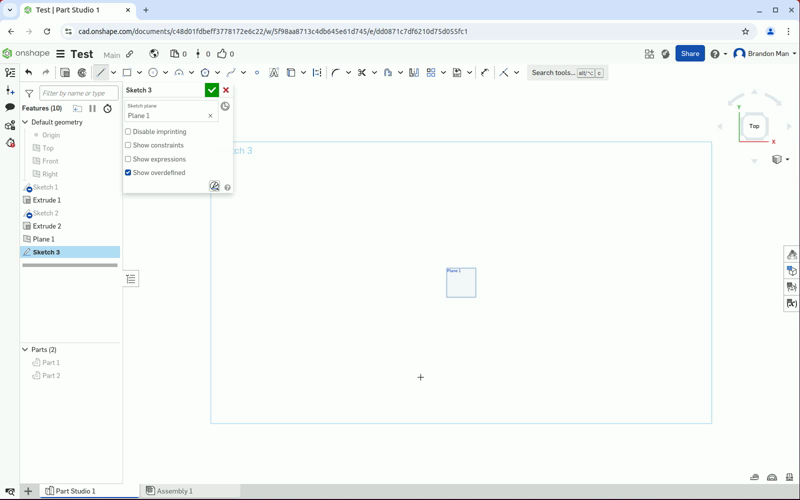
click(420, 376)
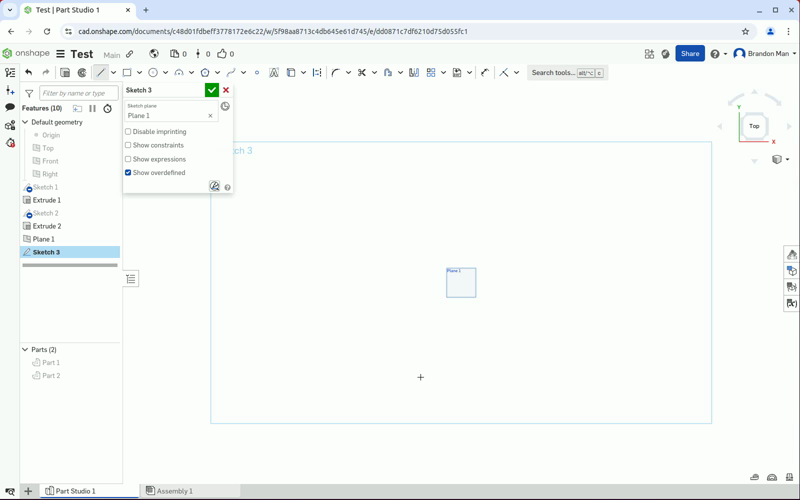
key_up(shift)
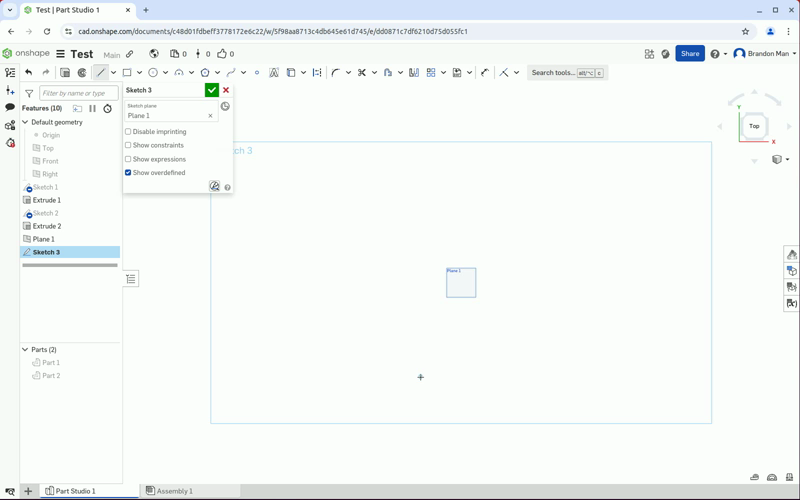
key_down(shift)
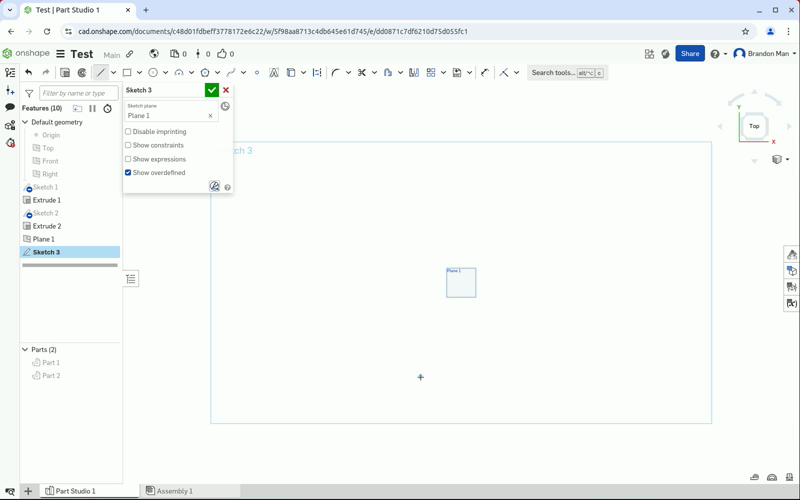
mouse_move(496, 376)
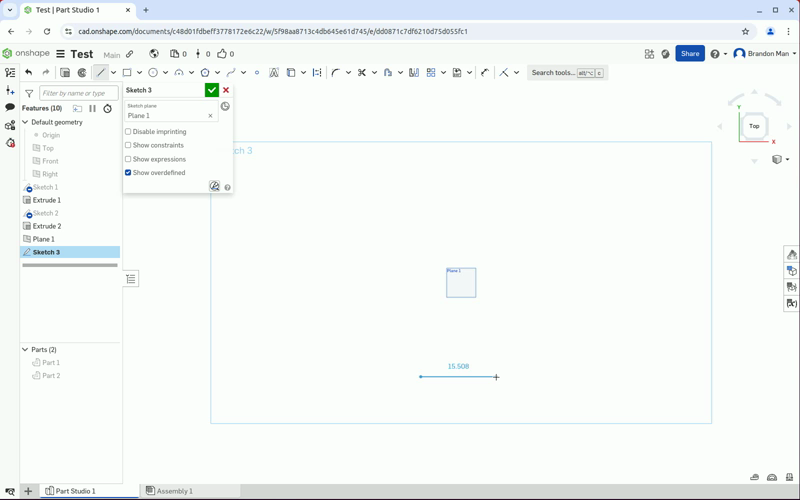
click(496, 376)
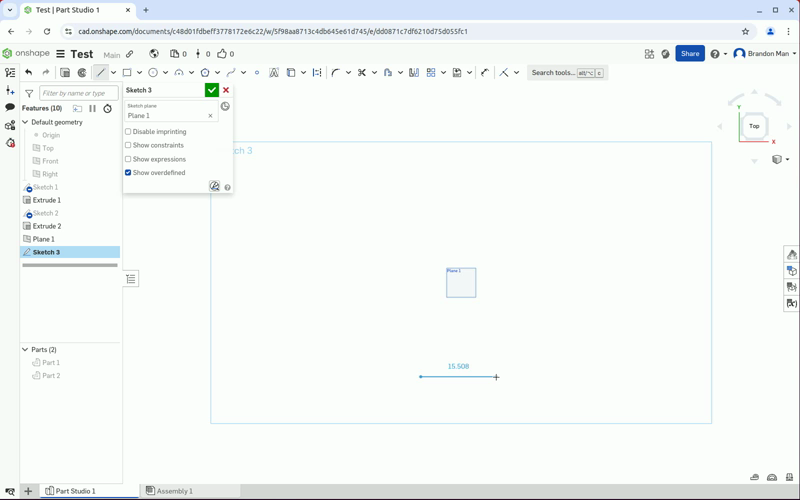
key_up(shift)
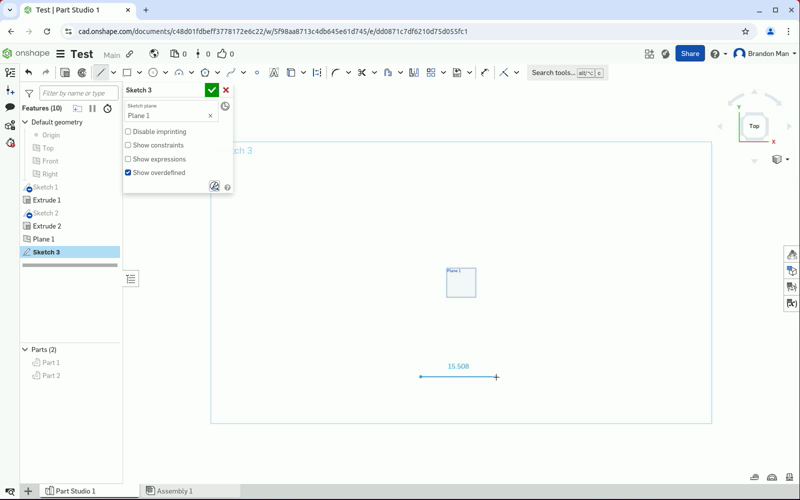
key_down(shift)
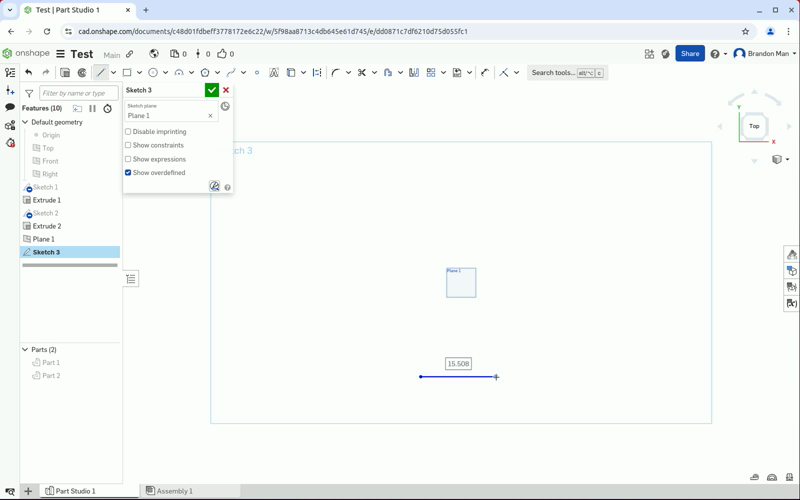
mouse_move(496, 301)
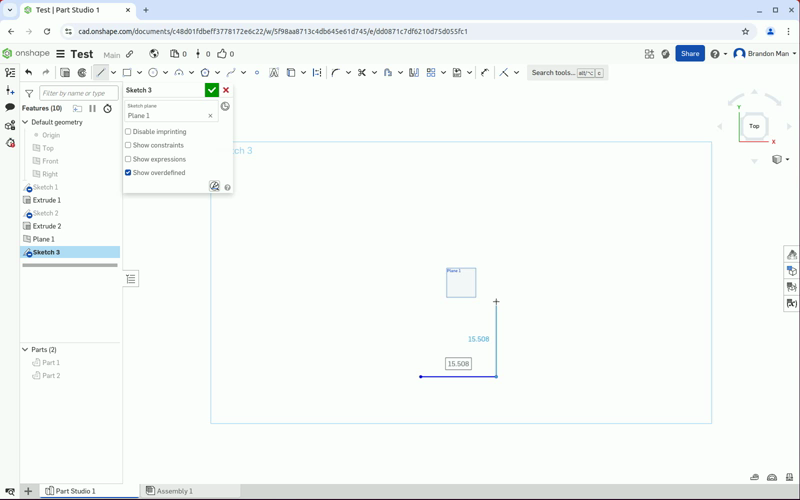
click(496, 301)
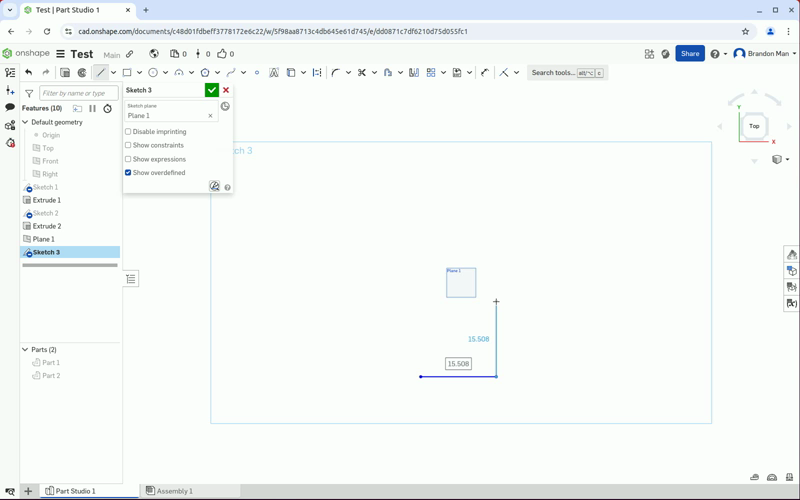
key_up(shift)
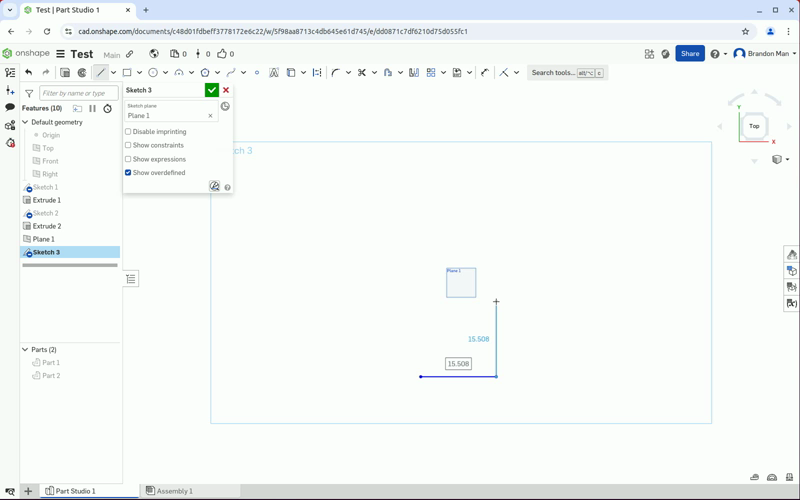
key_down(shift)
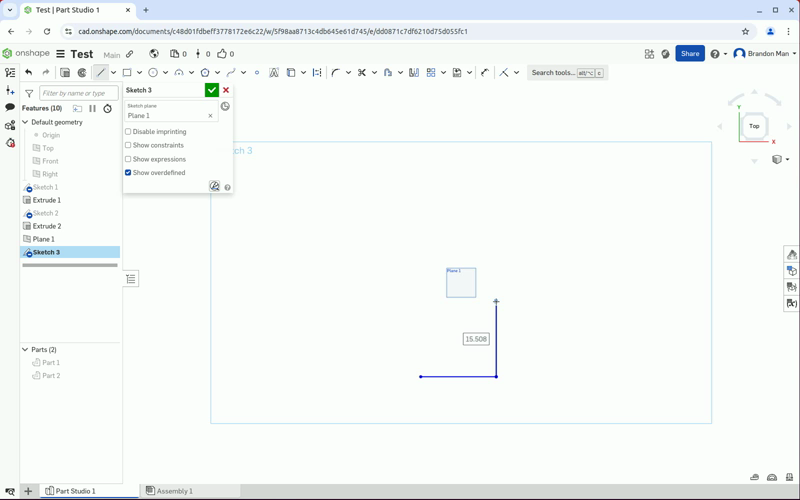
mouse_move(420, 301)
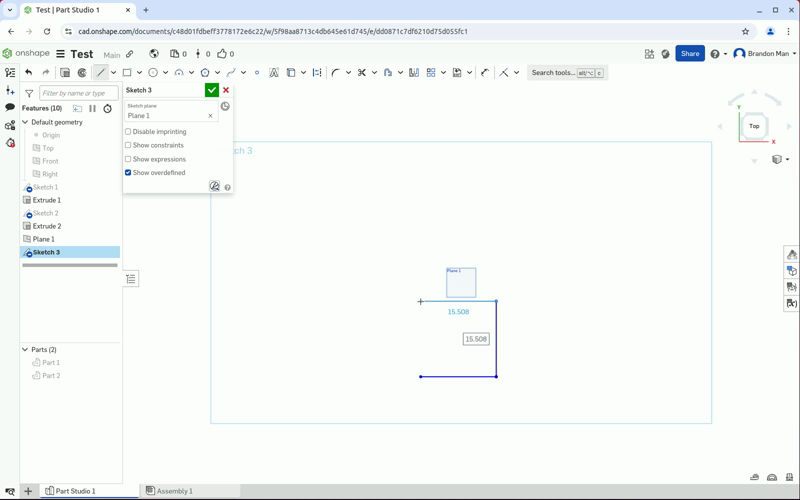
click(420, 301)
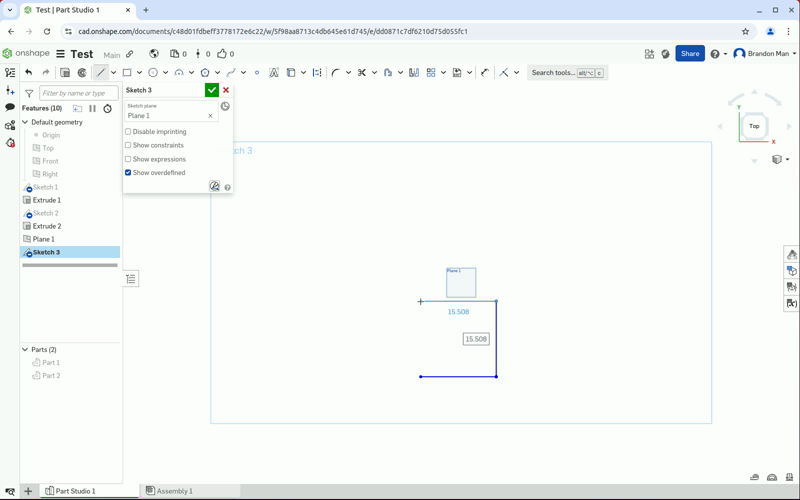
key_up(shift)
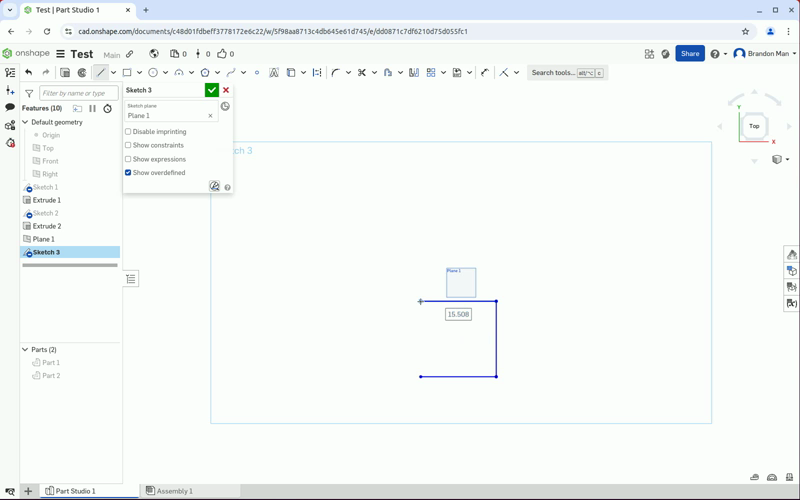
key_down(shift)
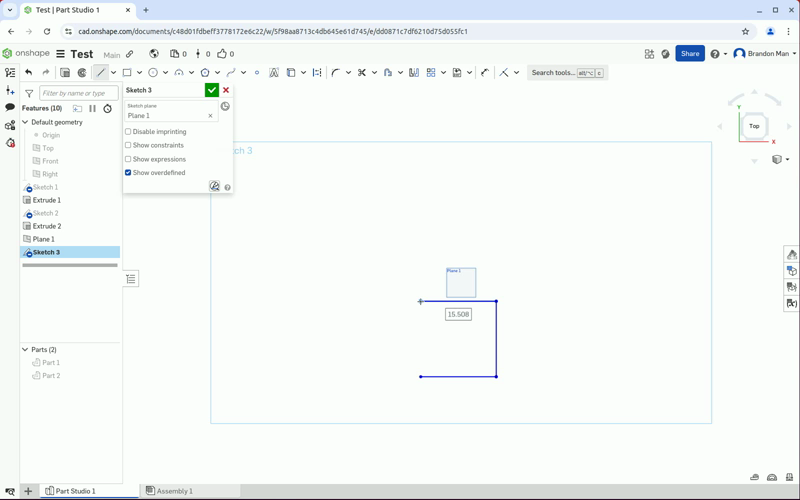
mouse_move(420, 376)
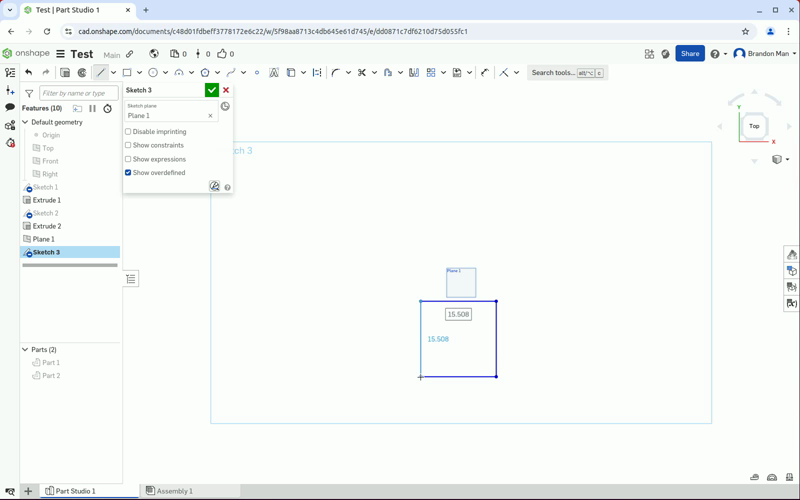
key_up(shift)
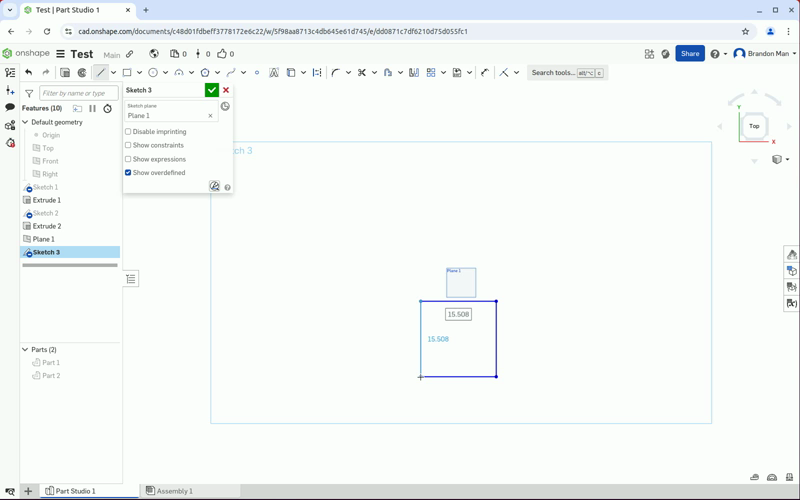
click(420, 376)
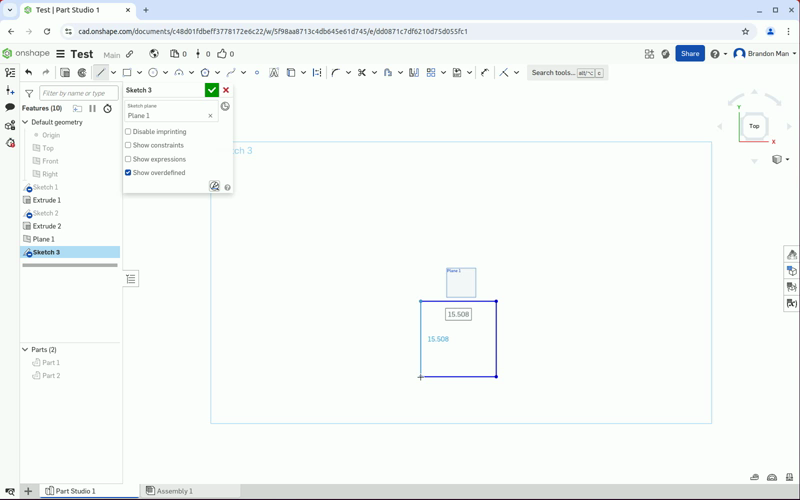
key(esc)
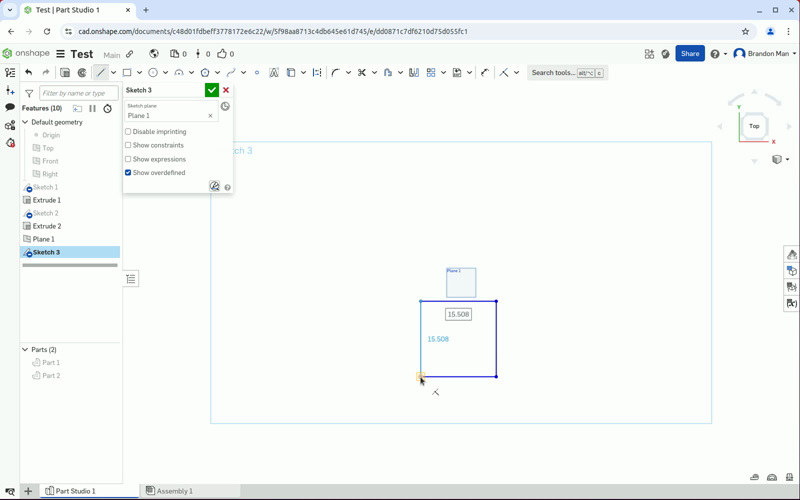
mouse_move(429, 331)
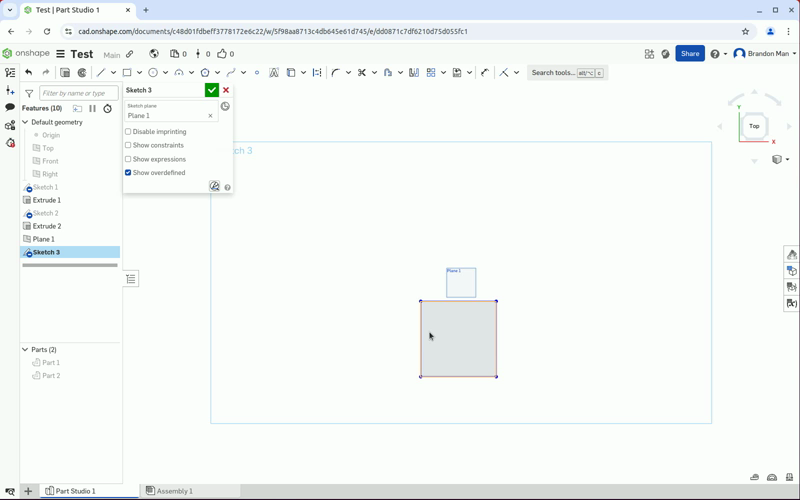
click(429, 331)
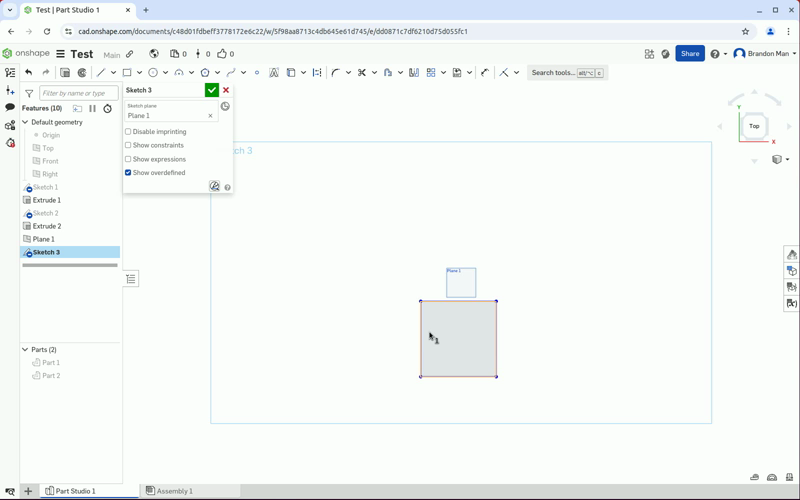
mouse_move(73, 352)
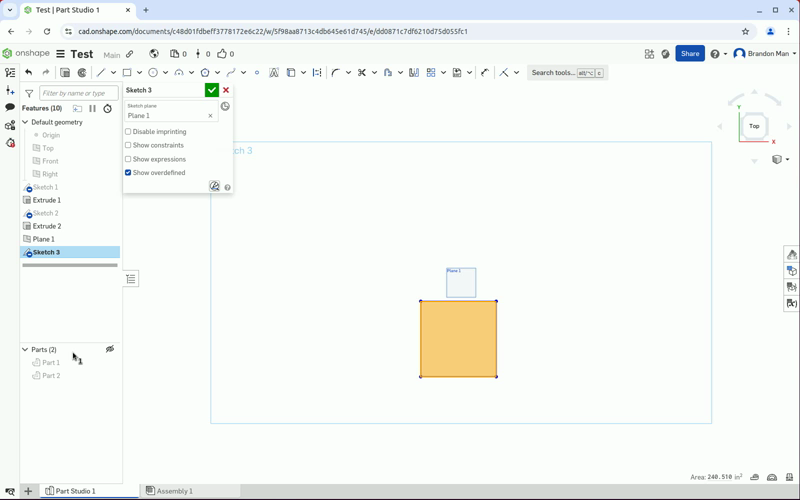
key(shift+y)
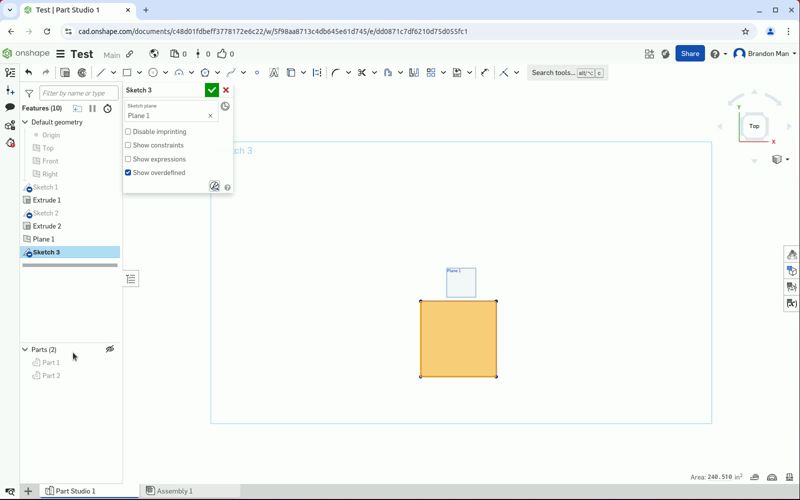
key(shift+e)
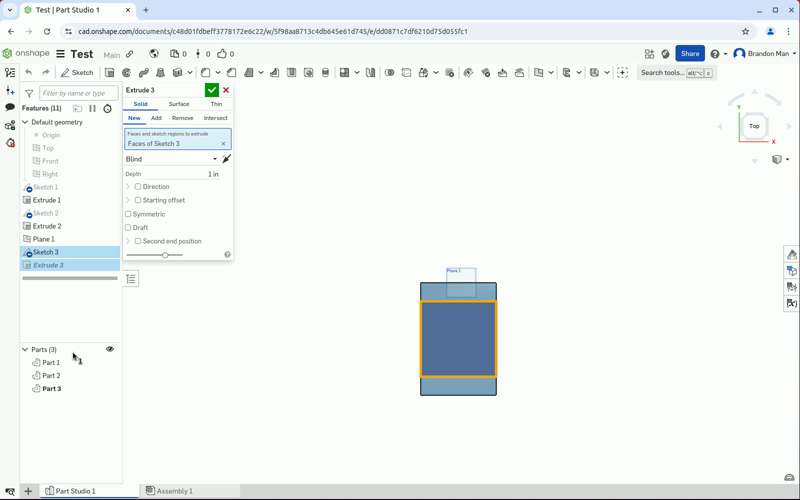
mouse_move(143, 106)
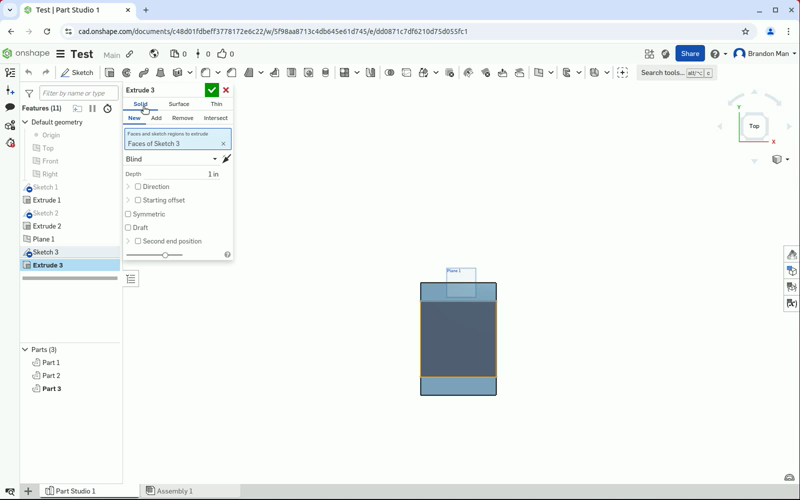
click(143, 106)
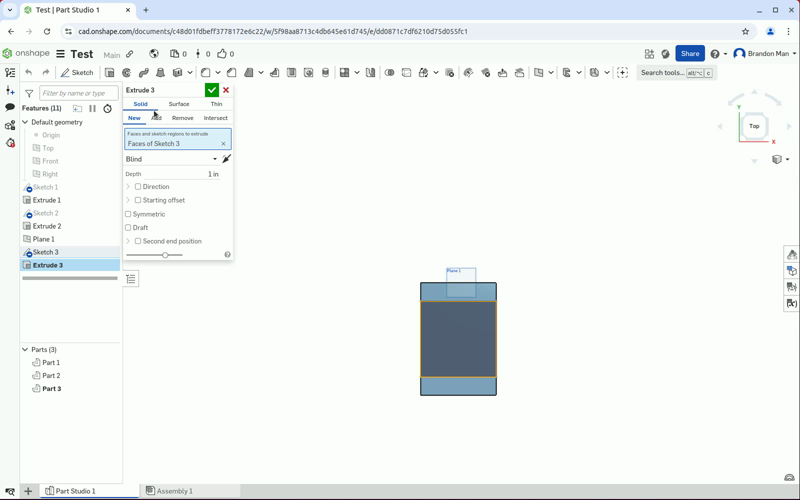
mouse_move(186, 120)
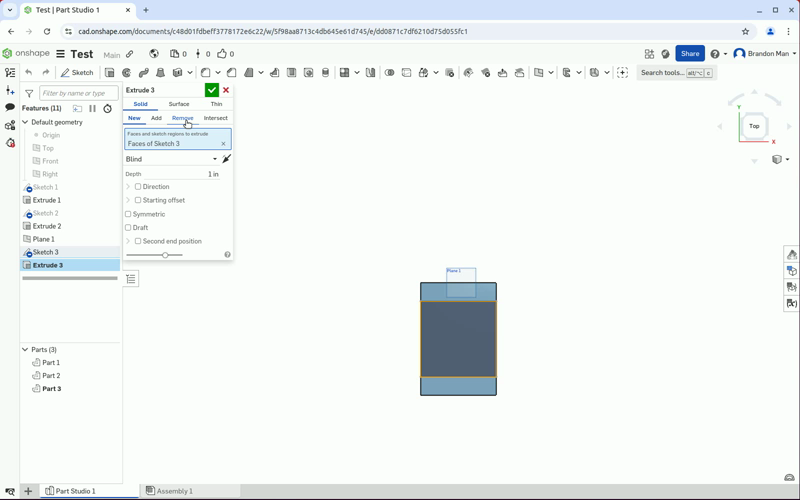
click(186, 120)
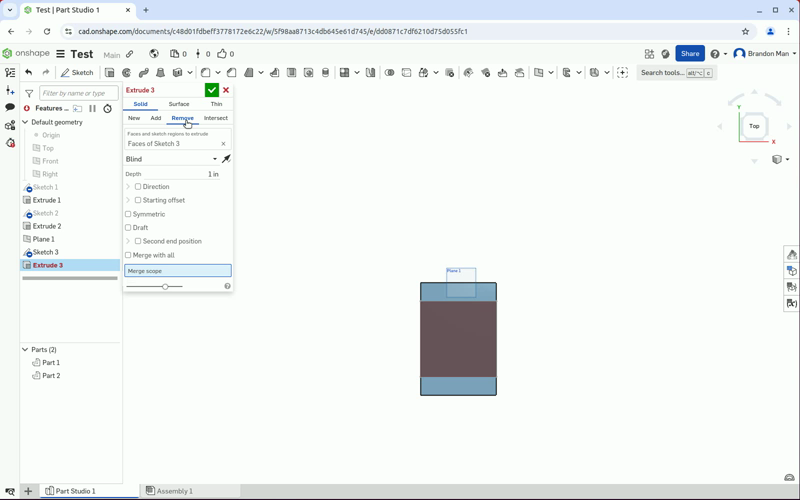
key(tab, 4)
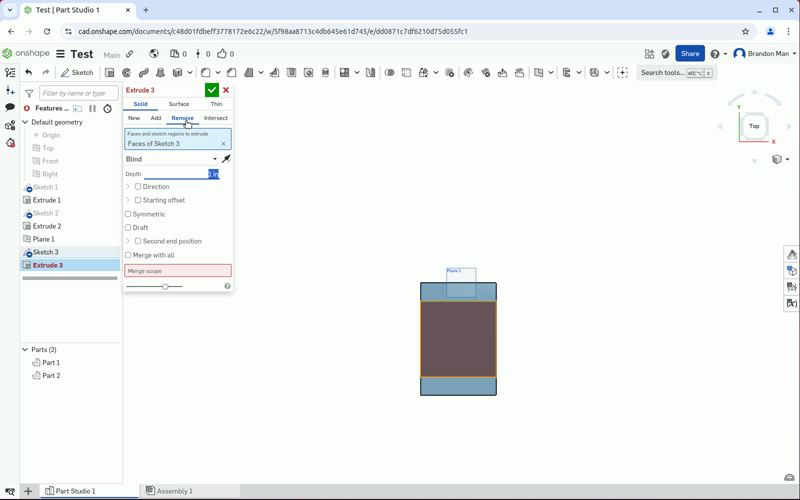
text(3.851)
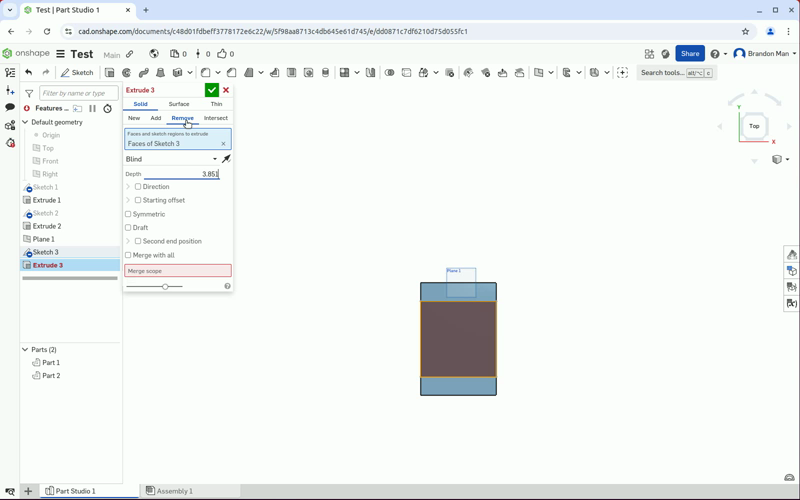
key(tab, 6)
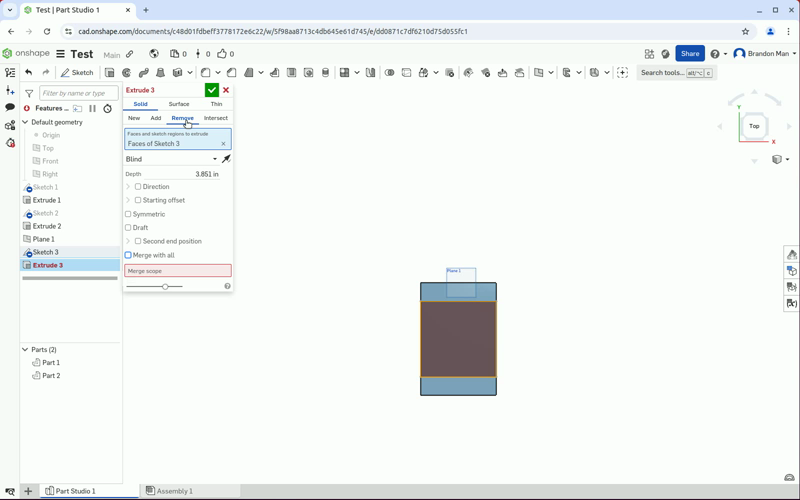
key(space)
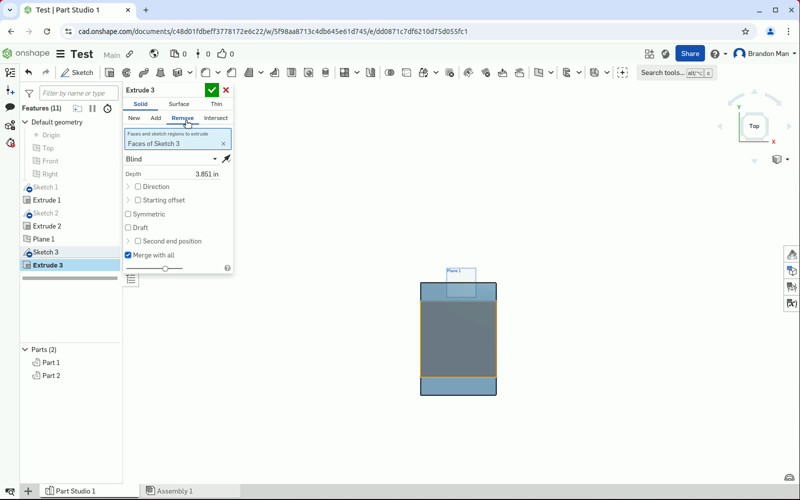
key(enter)
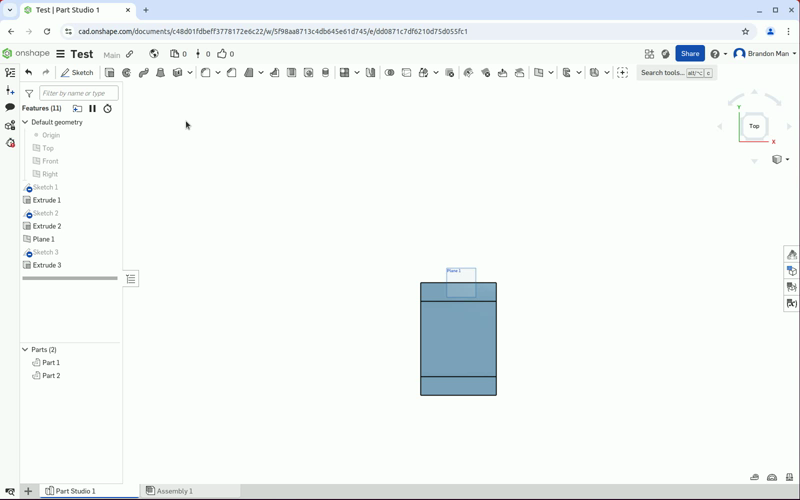
key(shift+h)
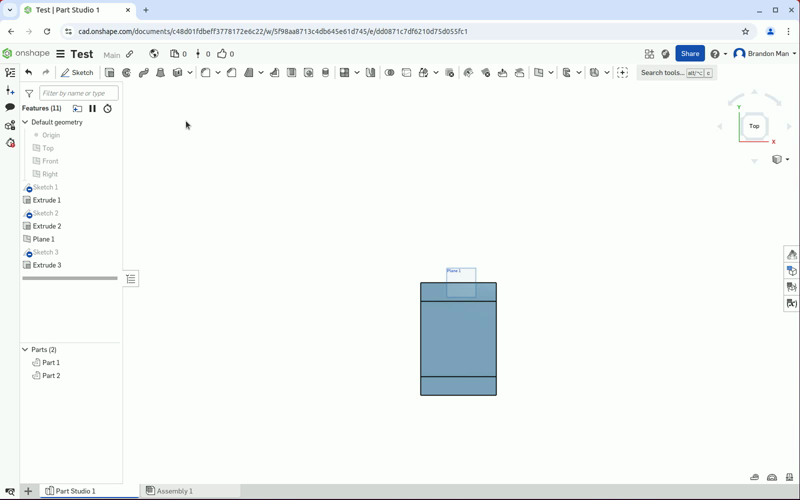
key(shift+h)
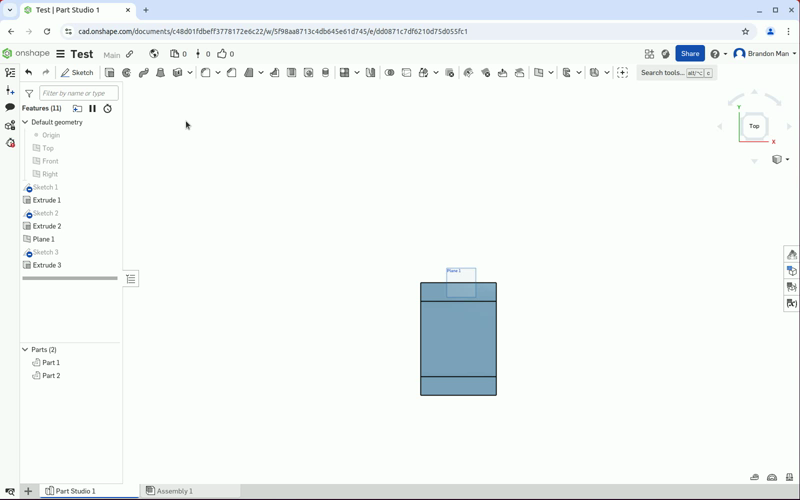
mouse_move(73, 189)
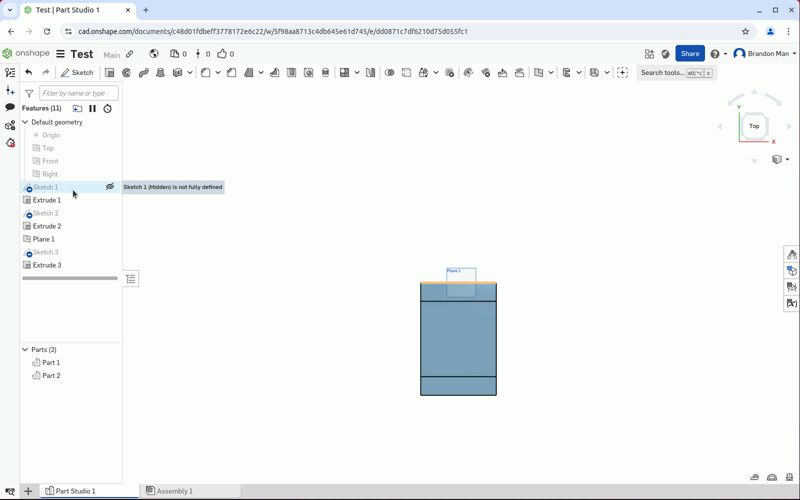
click(73, 189)
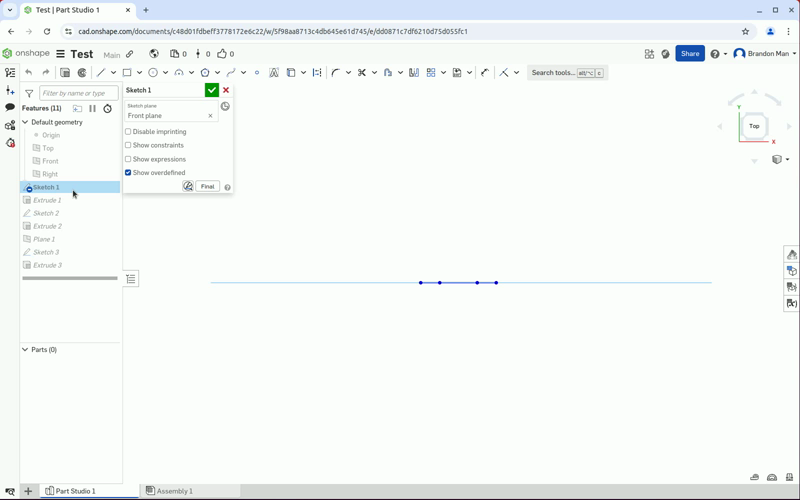
mouse_move(229, 92)
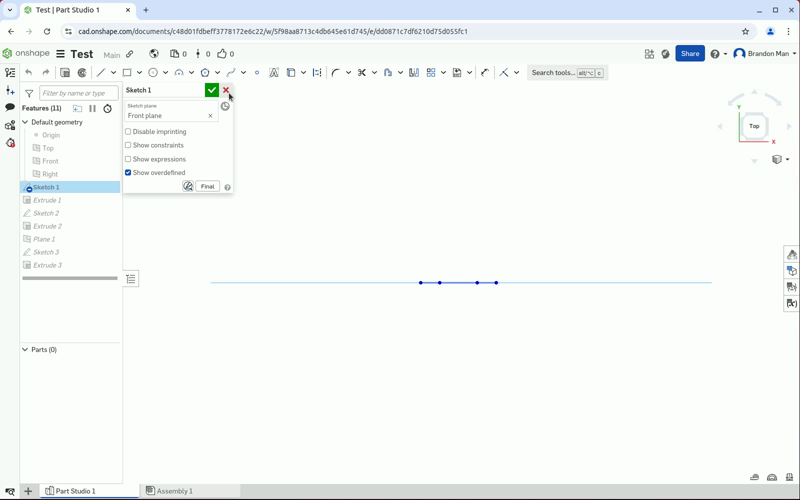
click(229, 92)
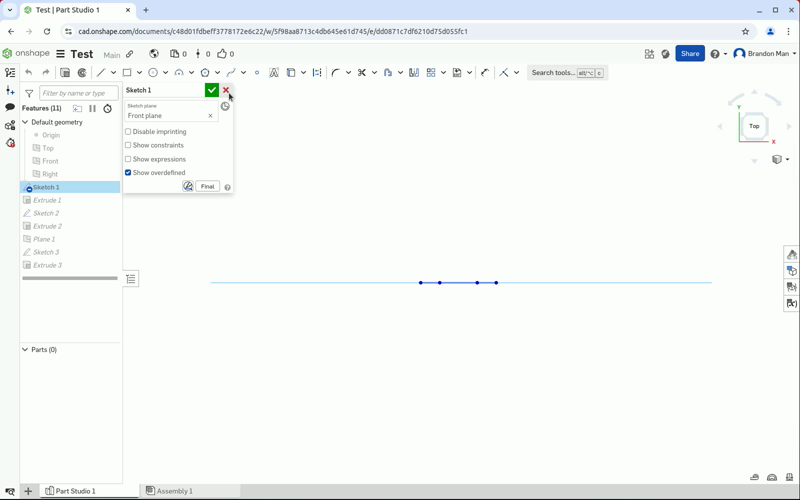
key(shift+s)
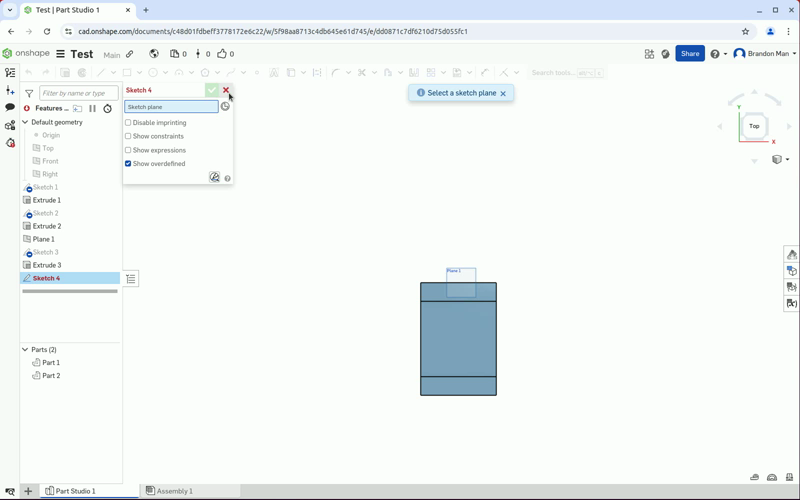
mouse_move(73, 150)
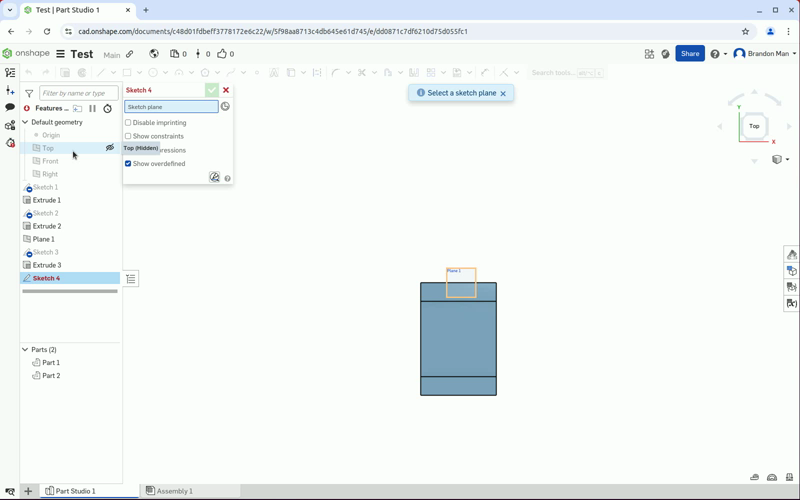
click(73, 150)
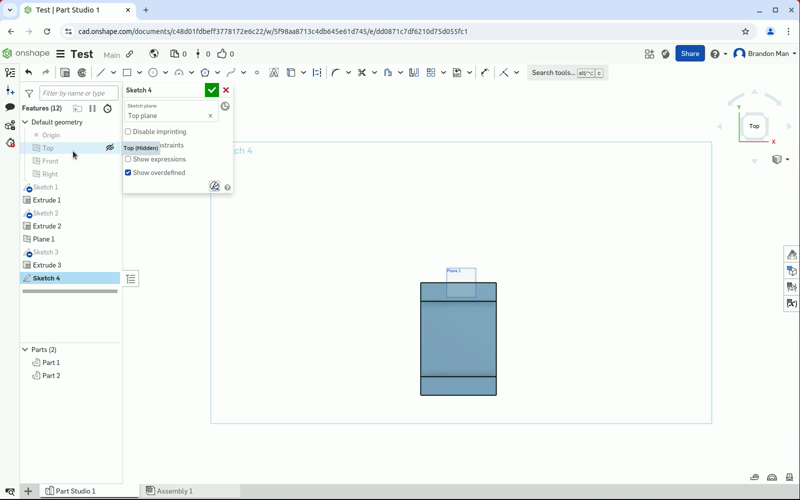
mouse_move(73, 352)
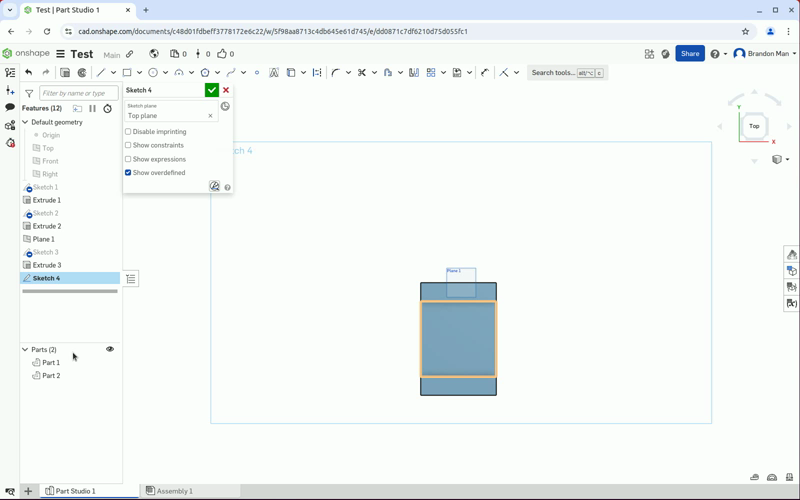
key(y)
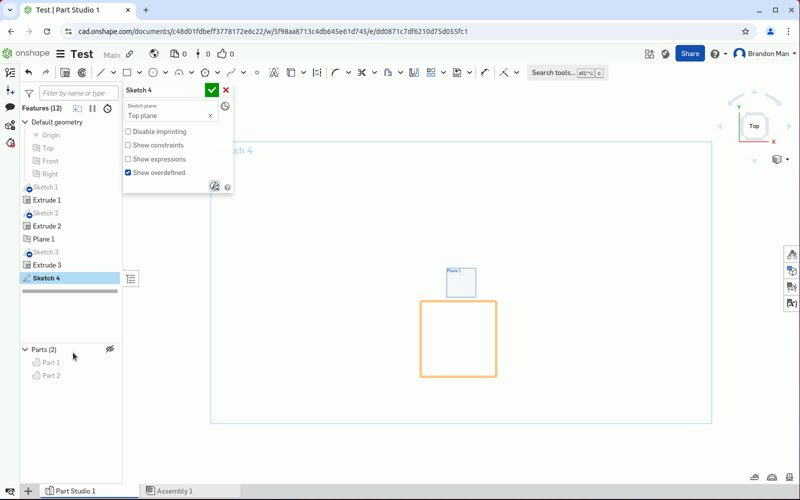
key(a)
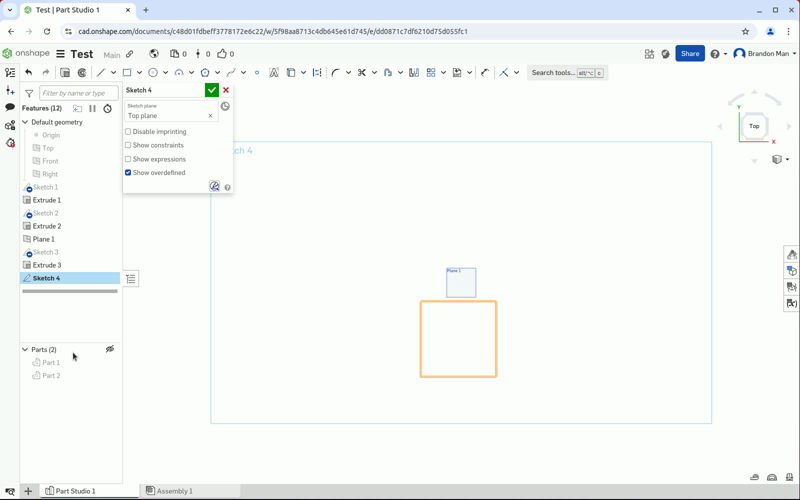
key_down(shift)
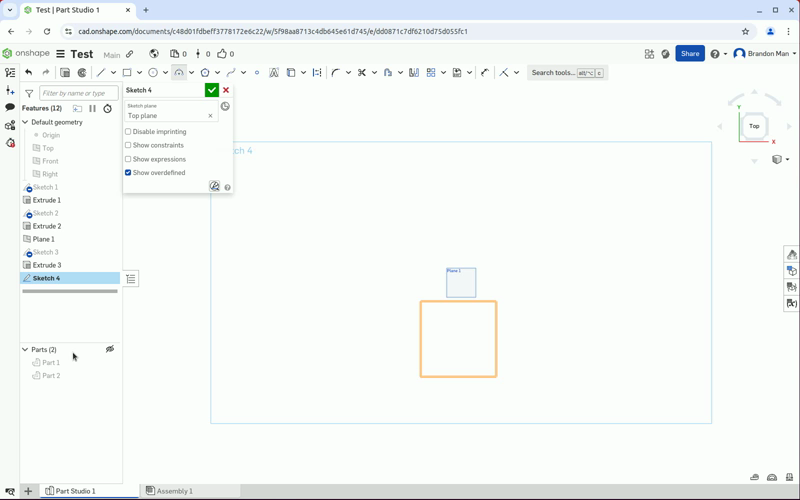
mouse_move(460, 335)
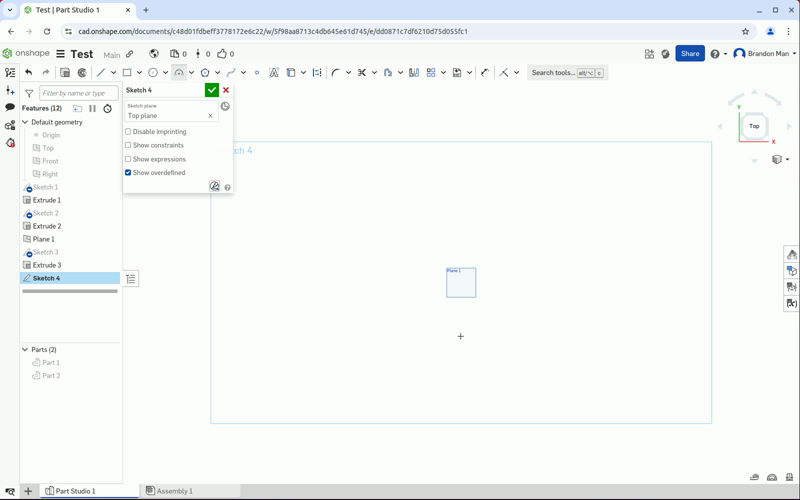
click(460, 335)
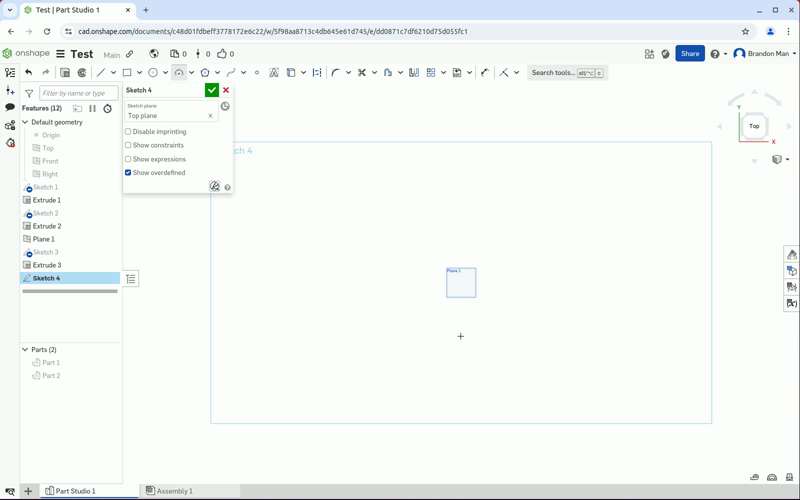
key_up(shift)
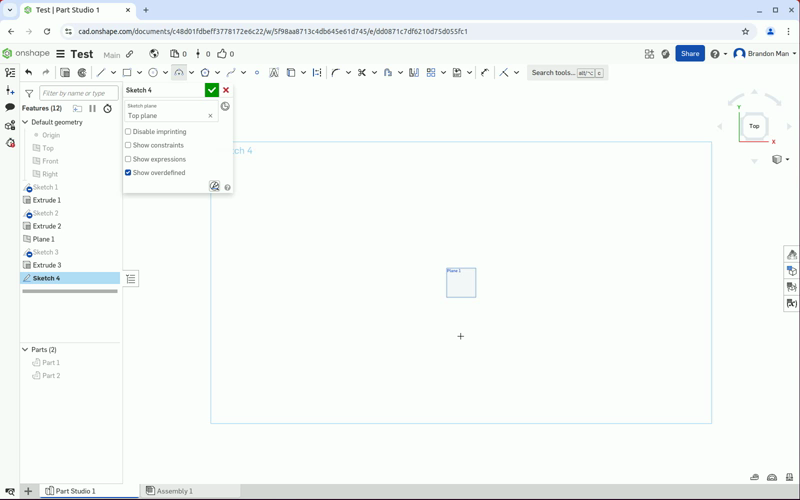
key_down(shift)
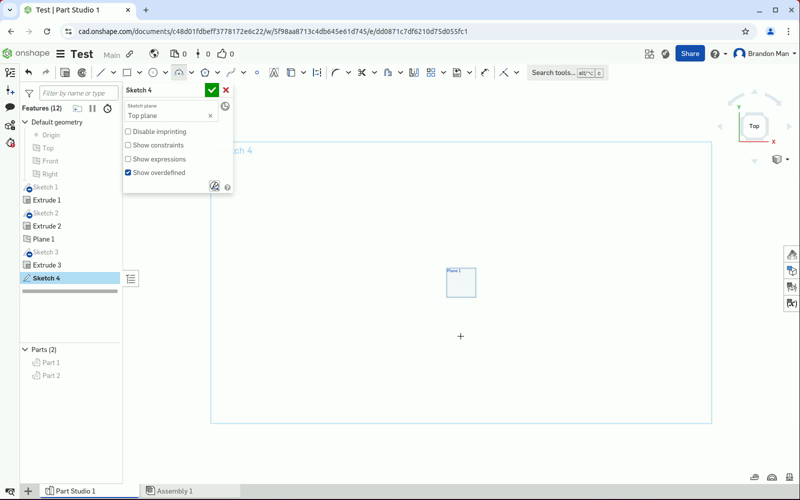
mouse_move(460, 315)
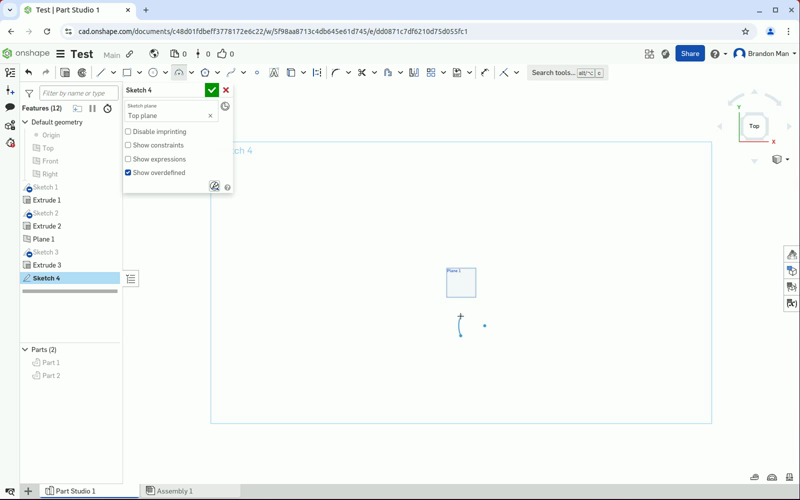
click(460, 315)
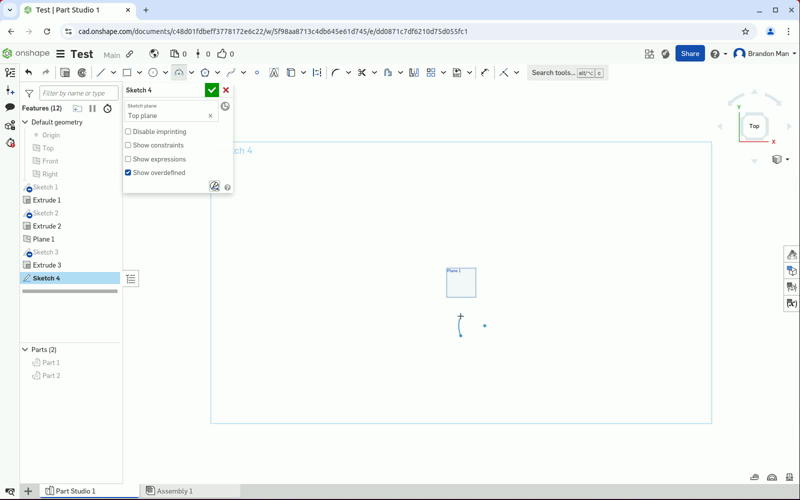
mouse_move(470, 325)
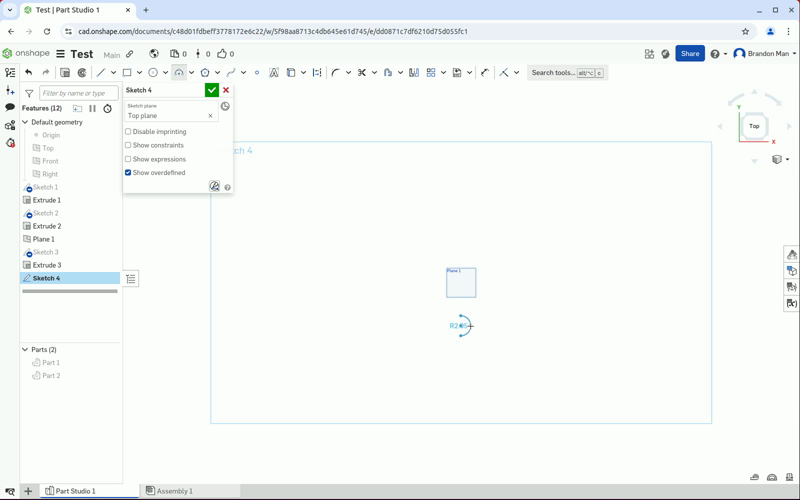
click(470, 325)
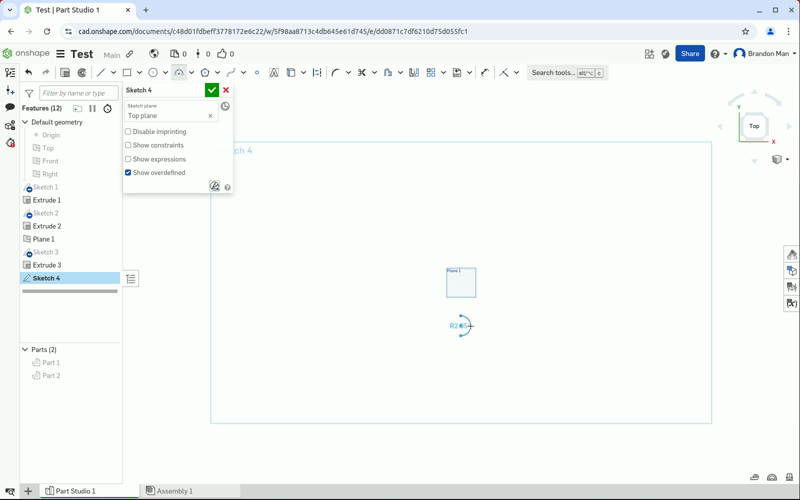
key_up(shift)
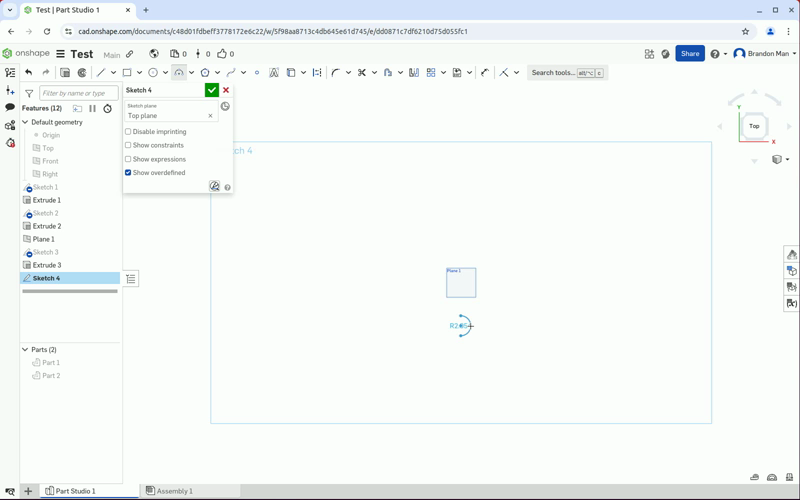
key(esc)
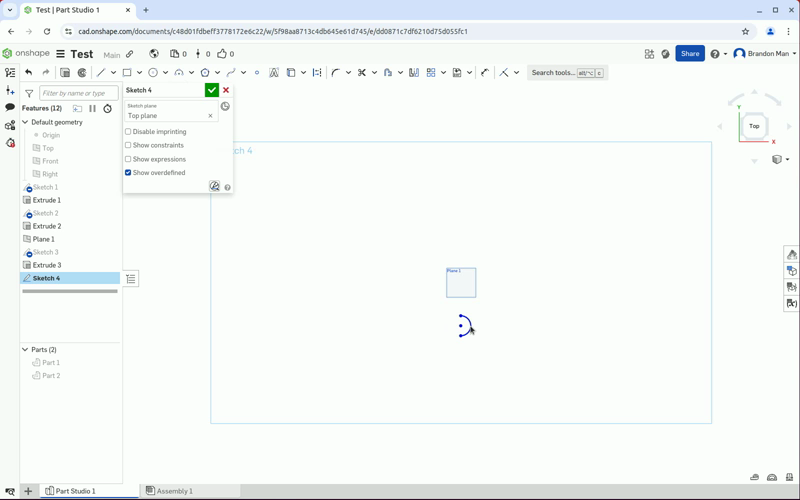
key(l)
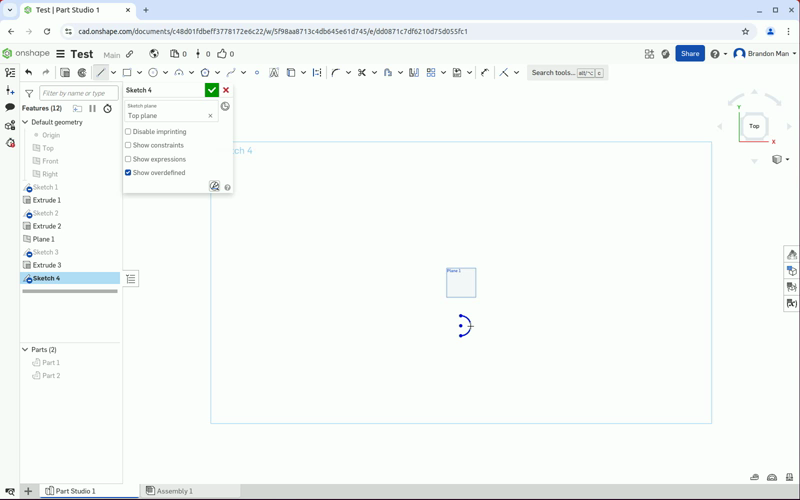
mouse_move(460, 315)
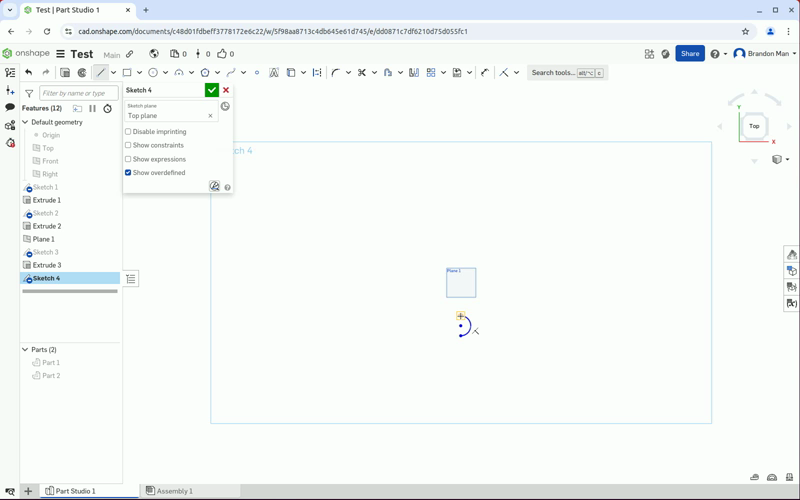
click(460, 315)
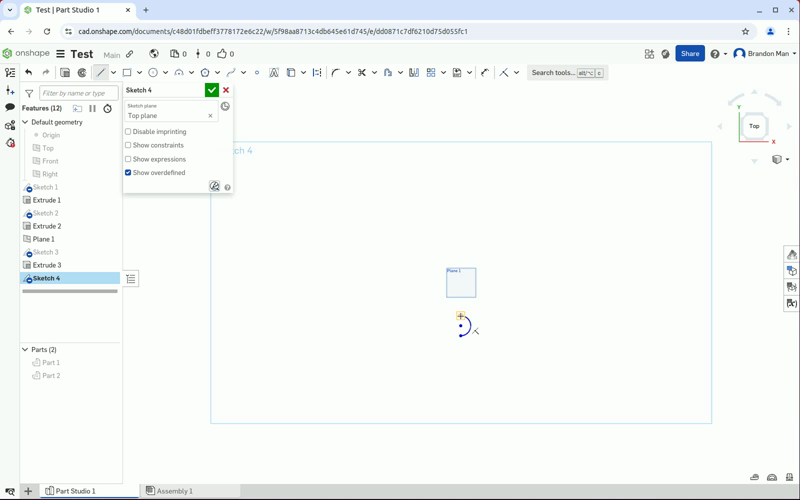
mouse_move(490, 315)
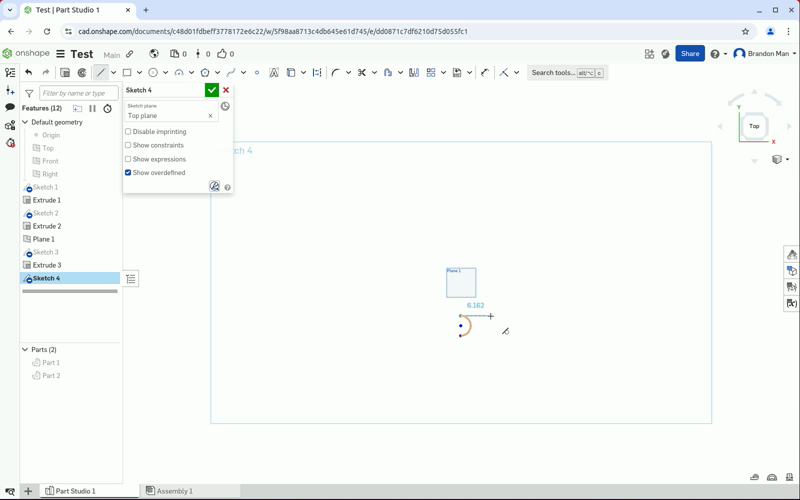
key_down(shift)
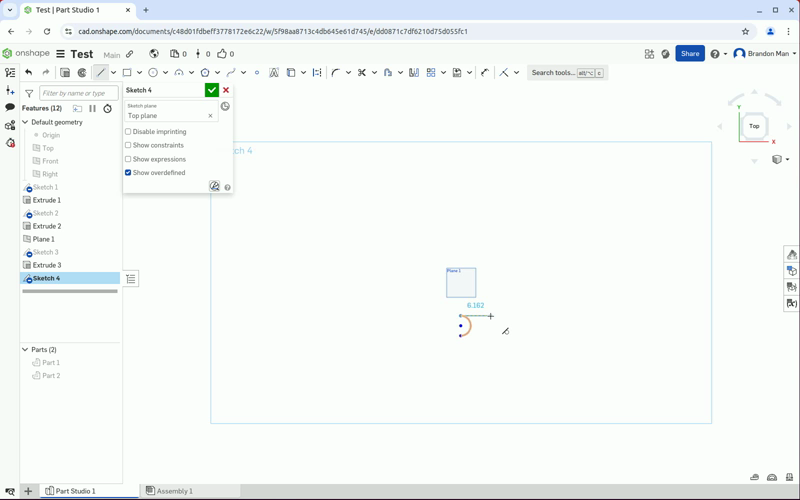
mouse_move(460, 335)
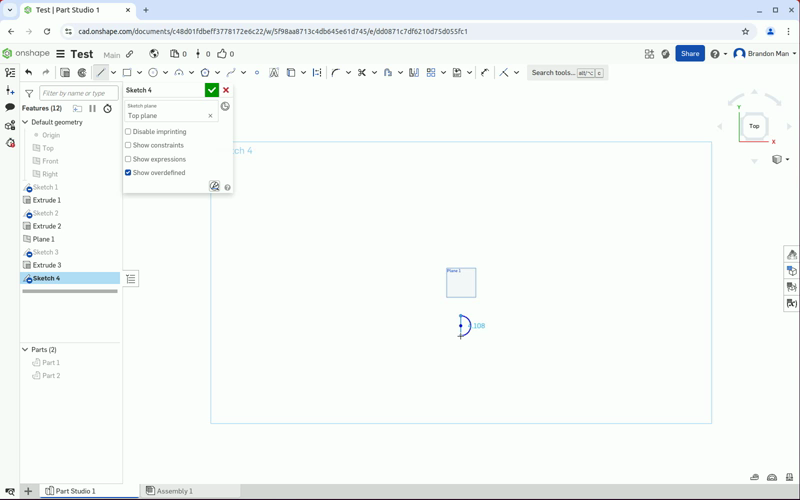
key_up(shift)
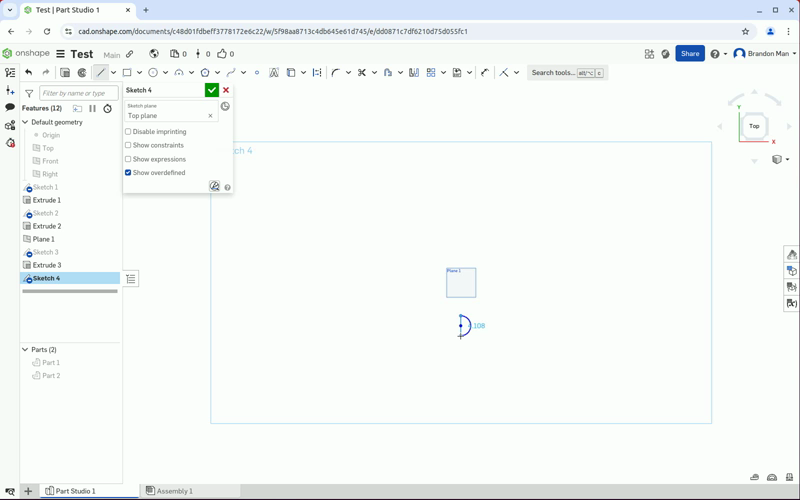
click(460, 335)
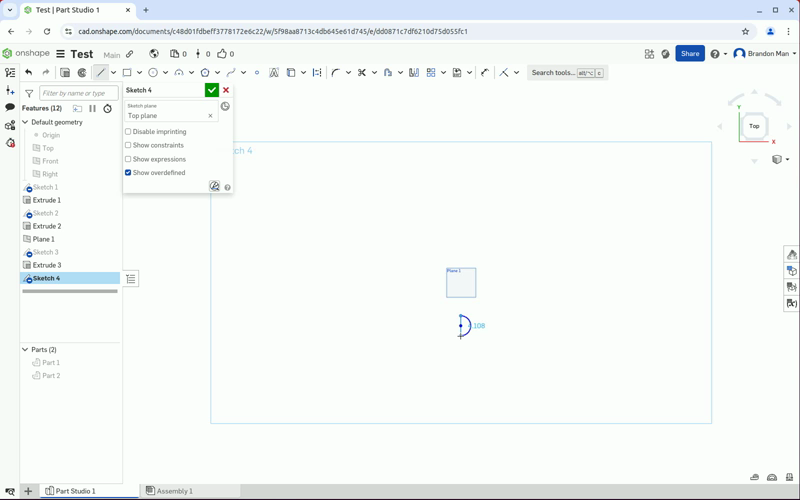
key(esc)
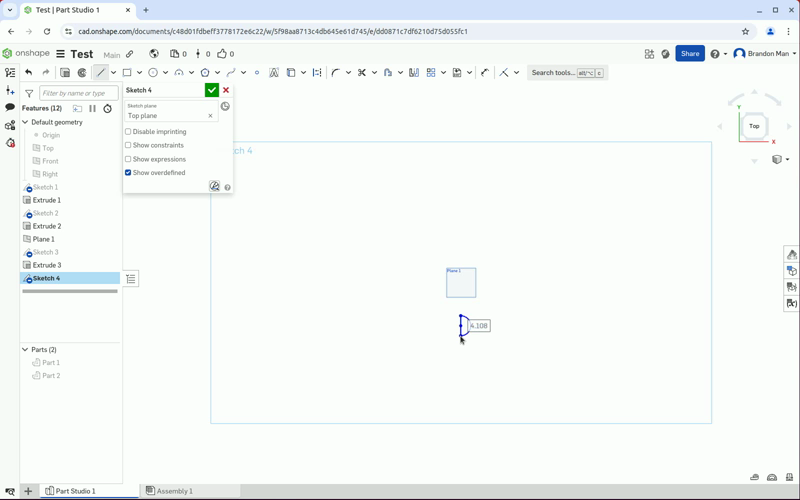
mouse_move(466, 320)
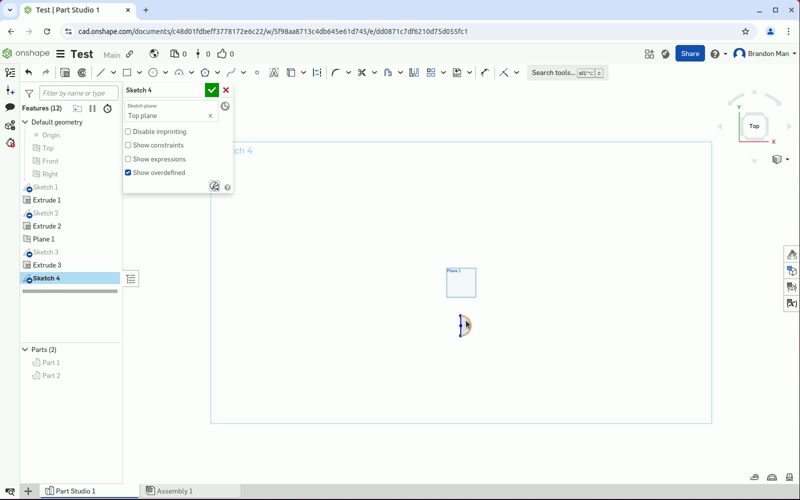
scroll(6)
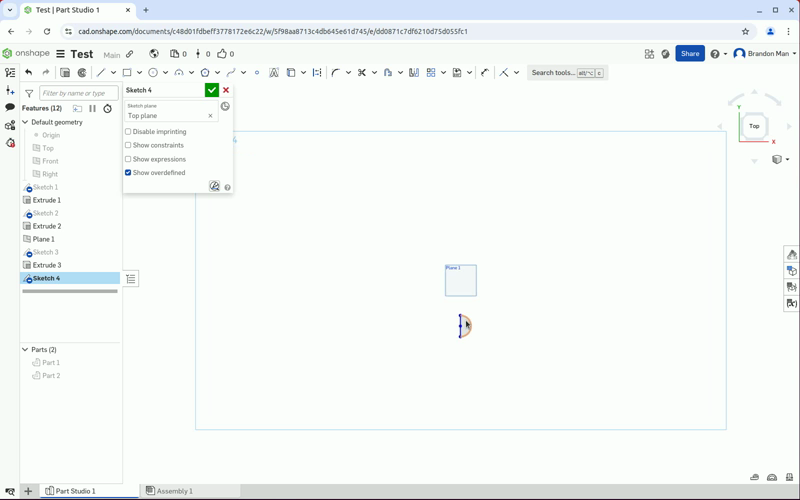
scroll(6)
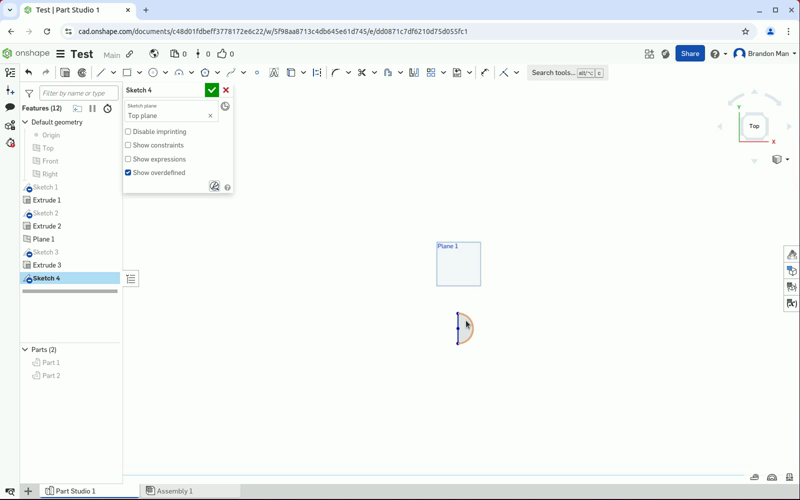
scroll(6)
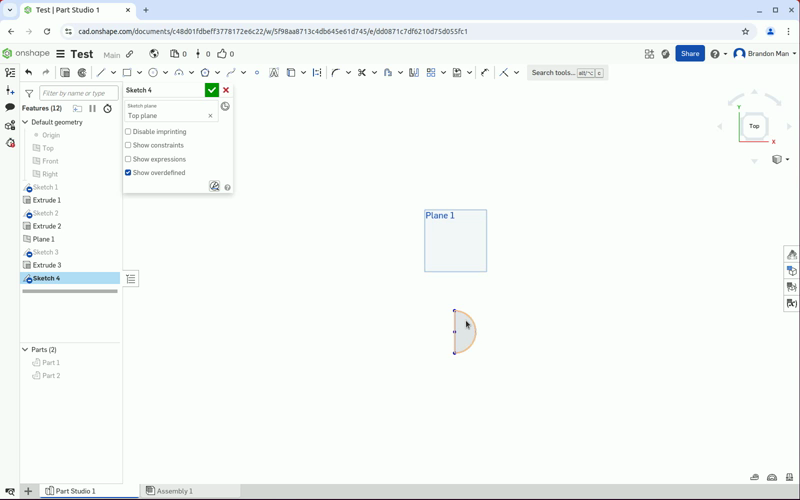
scroll(6)
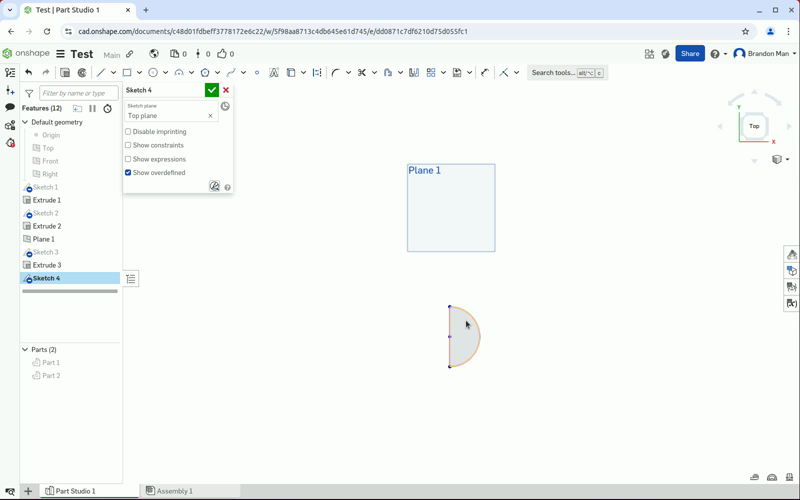
scroll(6)
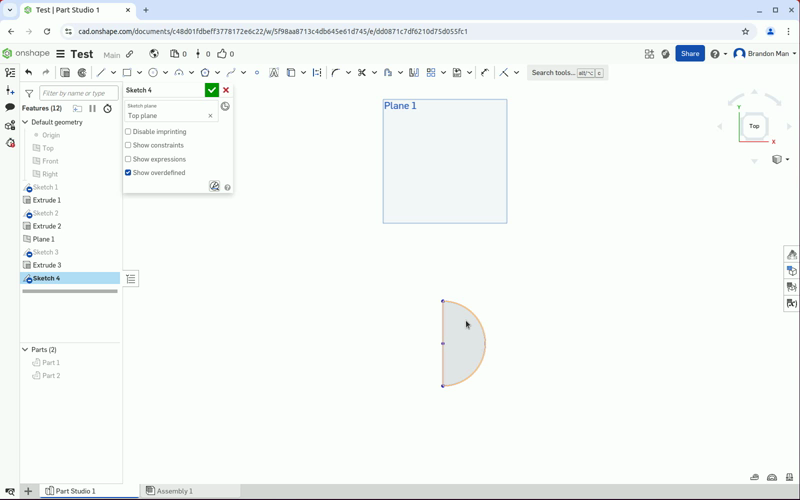
scroll(6)
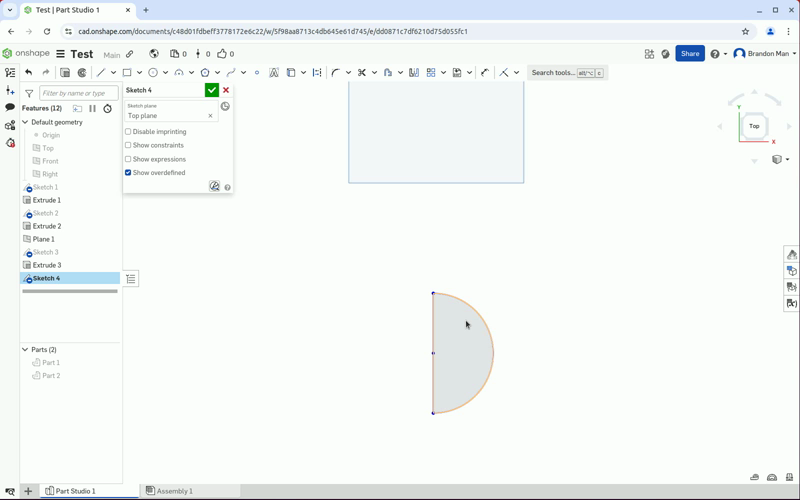
scroll(6)
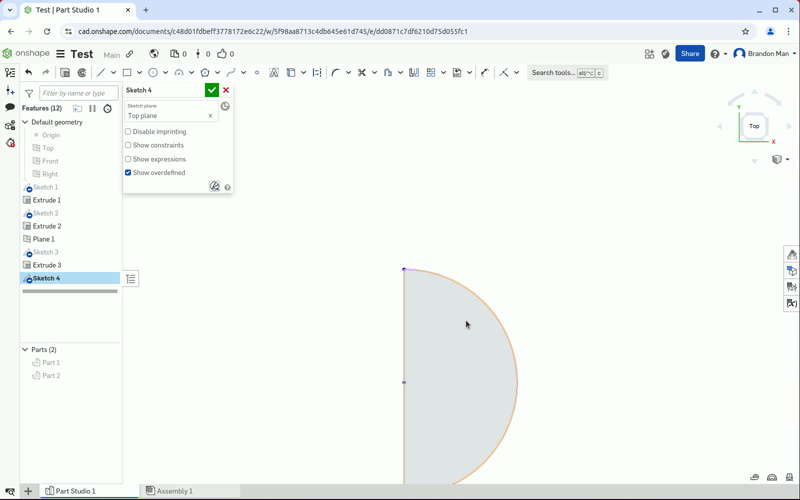
click(466, 320)
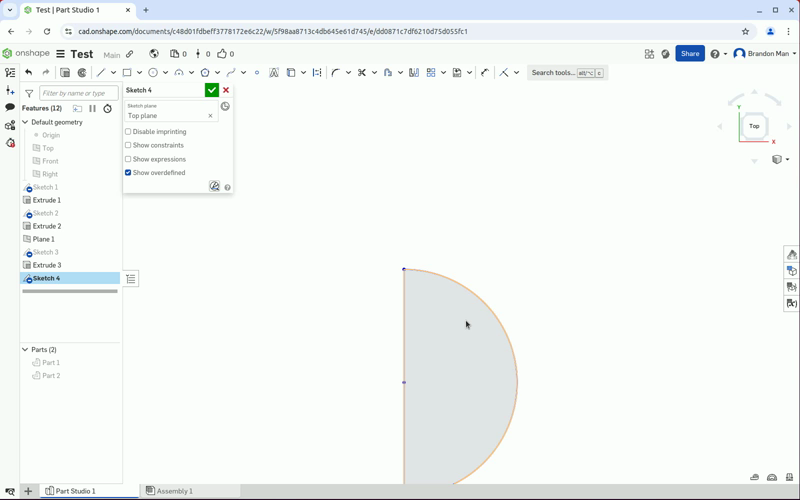
scroll(-6)
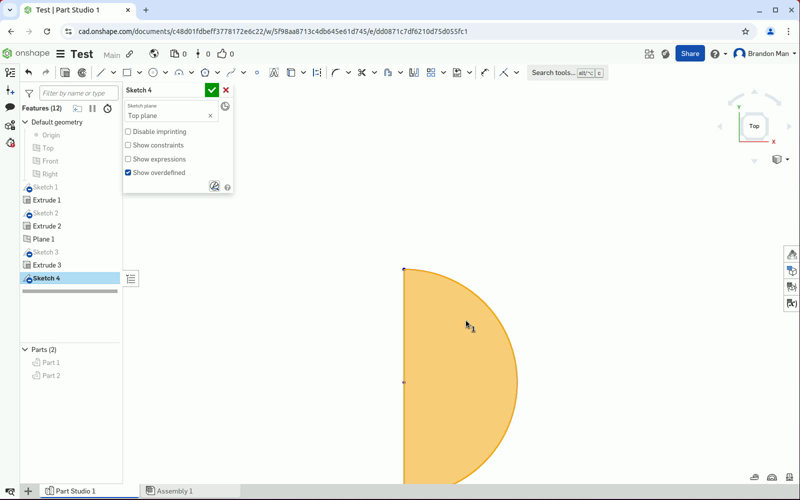
scroll(-6)
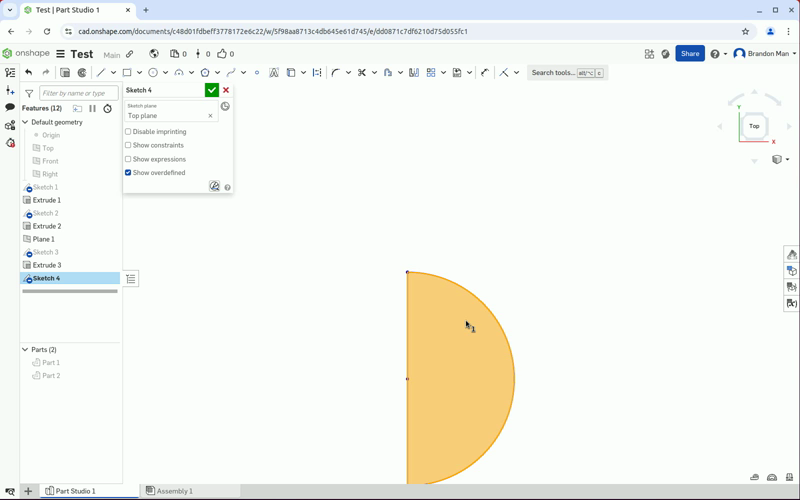
scroll(-6)
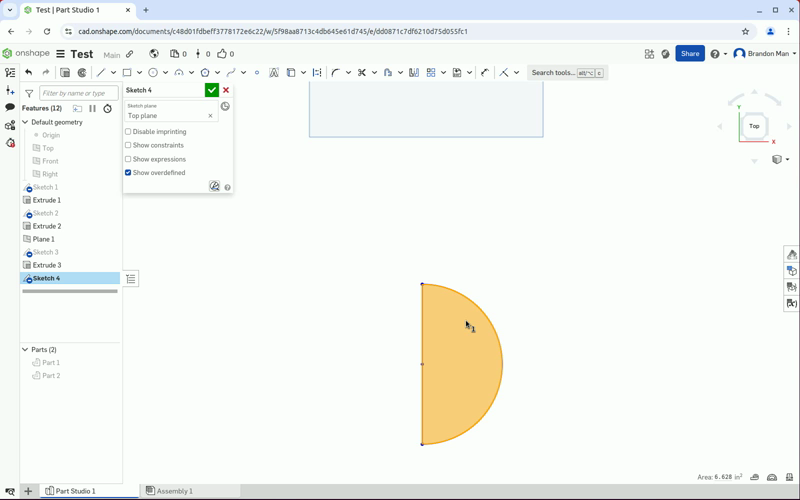
scroll(-6)
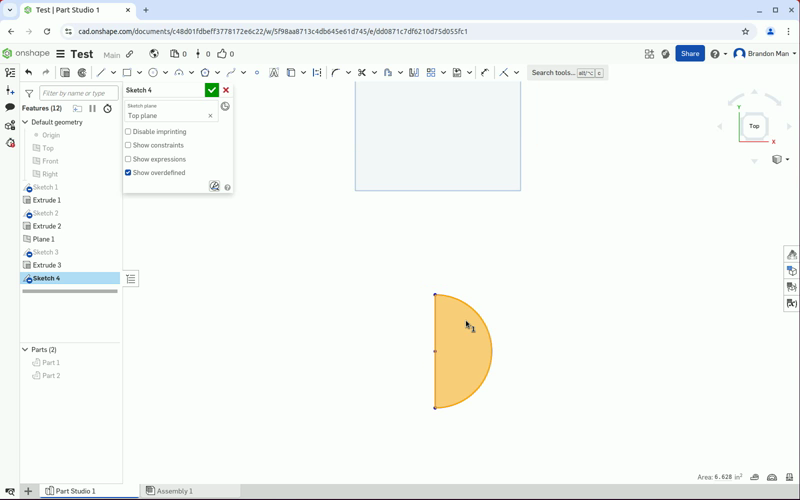
scroll(-6)
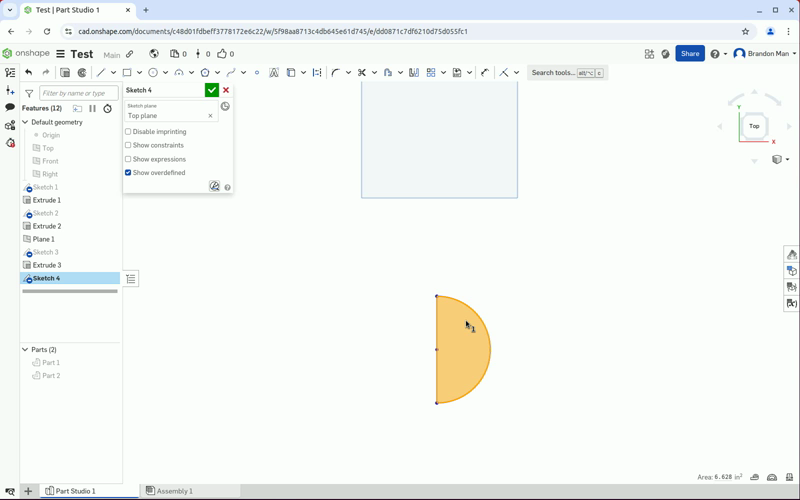
scroll(-6)
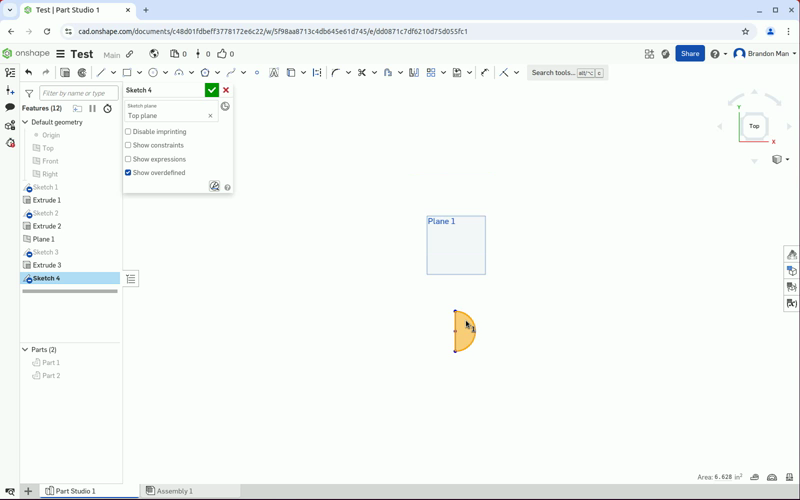
scroll(-6)
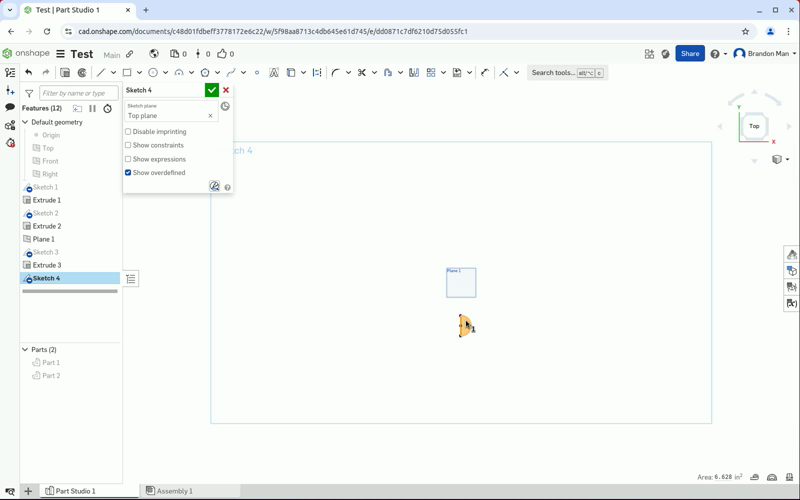
mouse_move(73, 352)
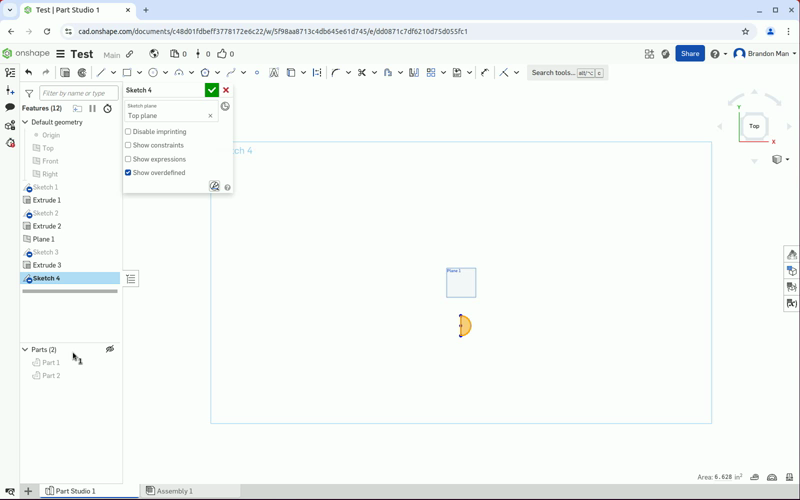
key(shift+y)
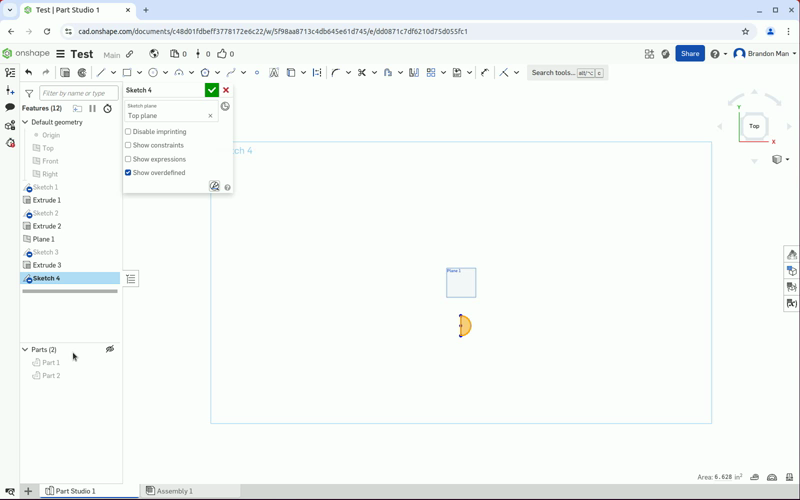
key(shift+e)
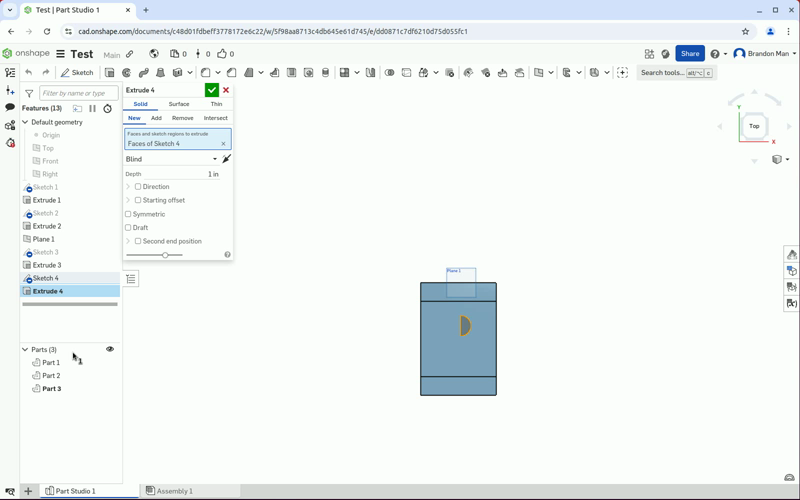
mouse_move(143, 106)
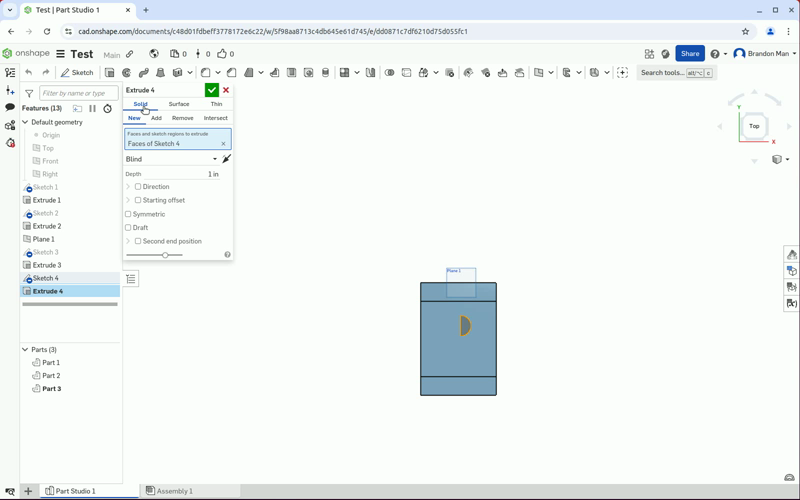
click(143, 106)
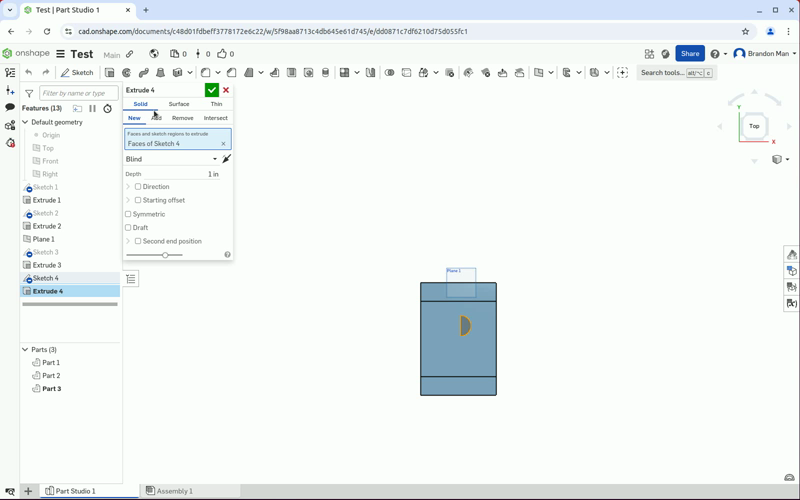
mouse_move(186, 120)
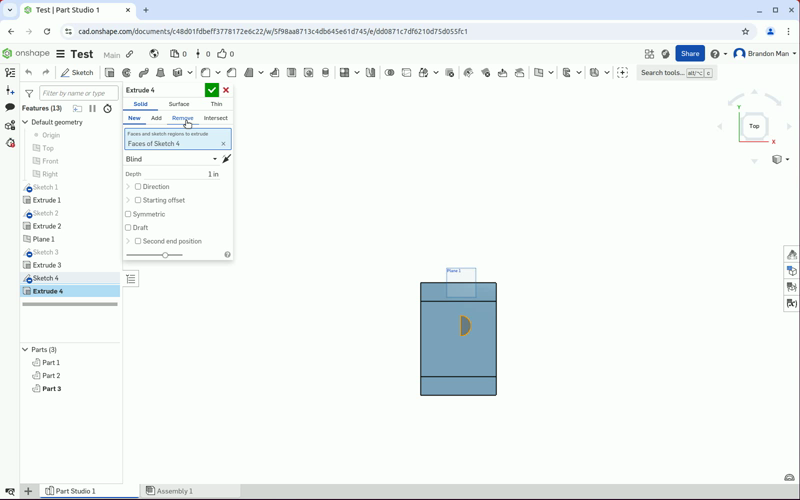
click(186, 120)
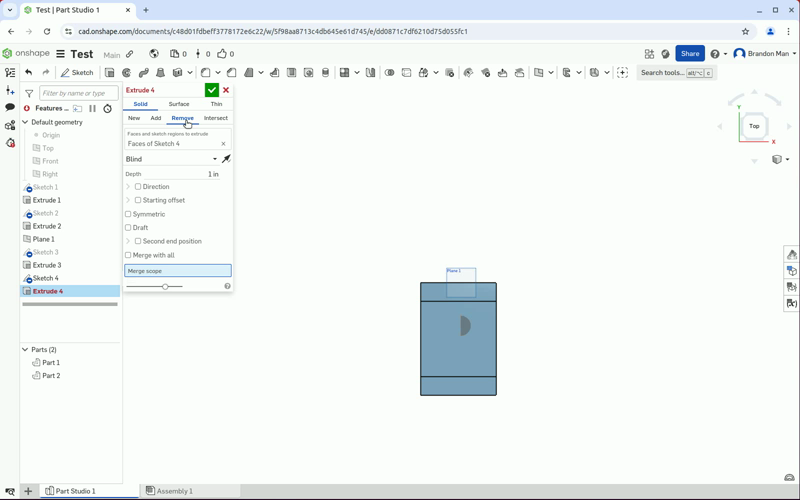
key(tab, 4)
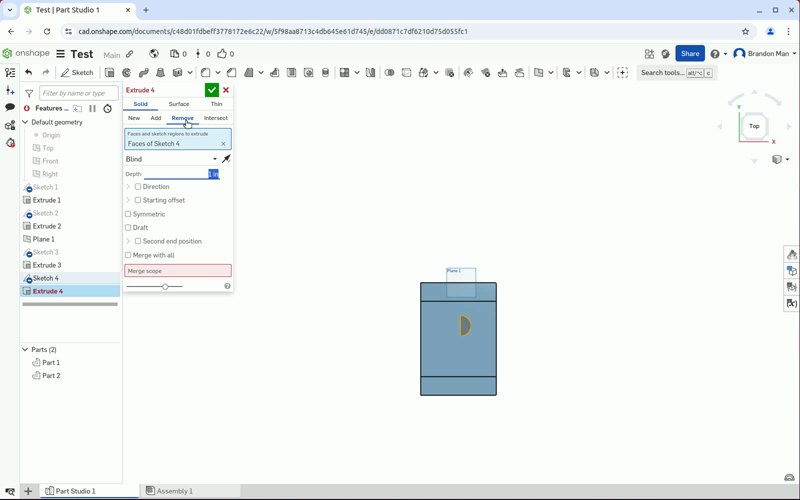
text(-23.108)
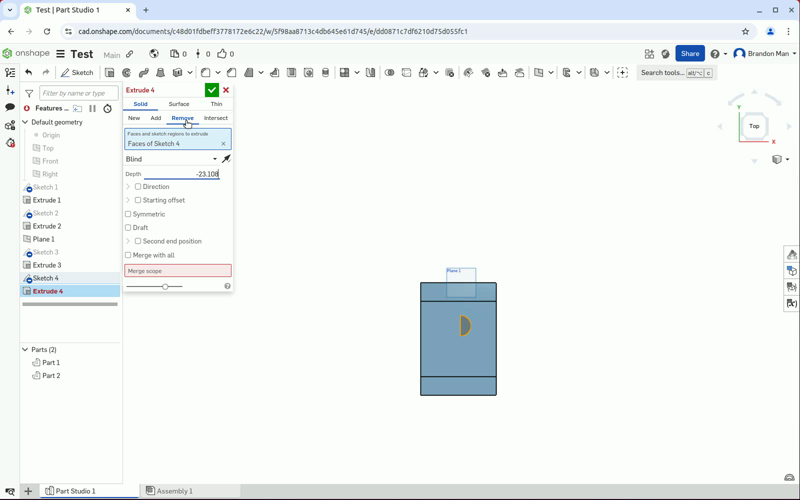
key(tab, 6)
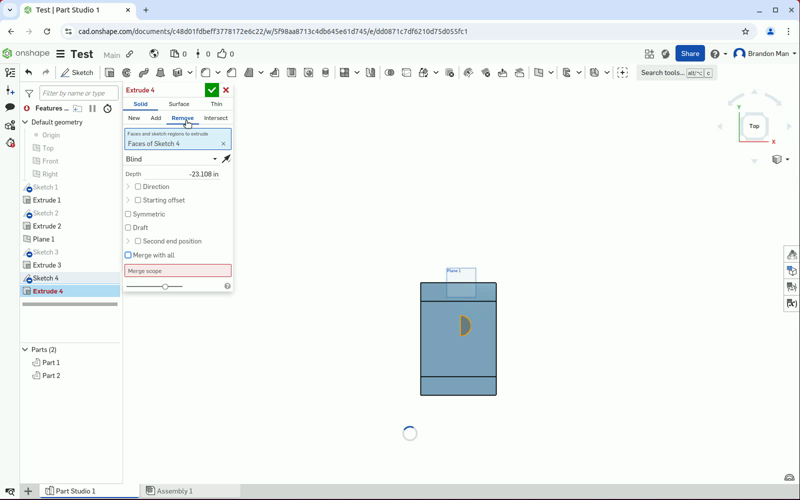
key(space)
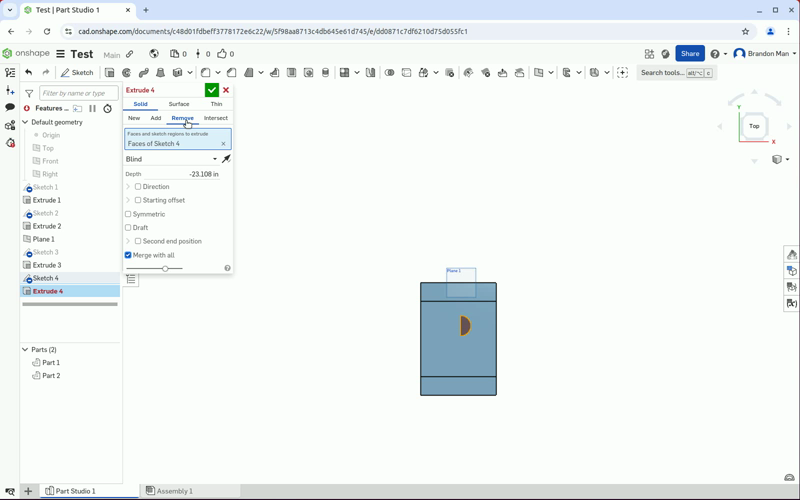
key(enter)
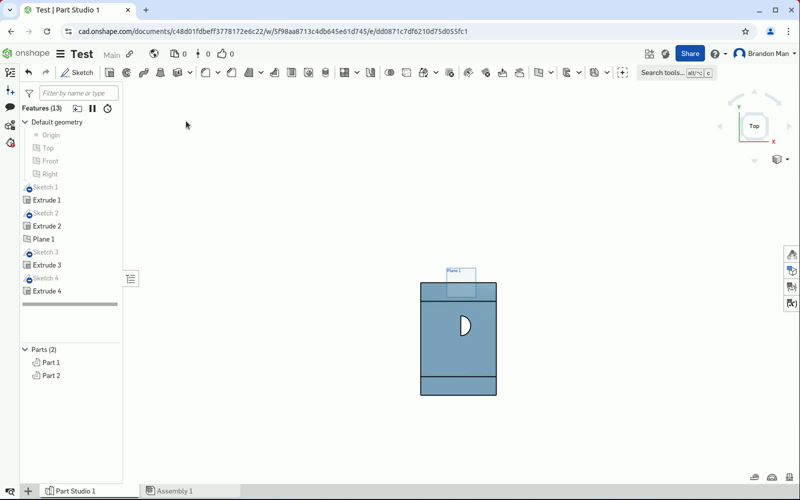
key(shift+h)
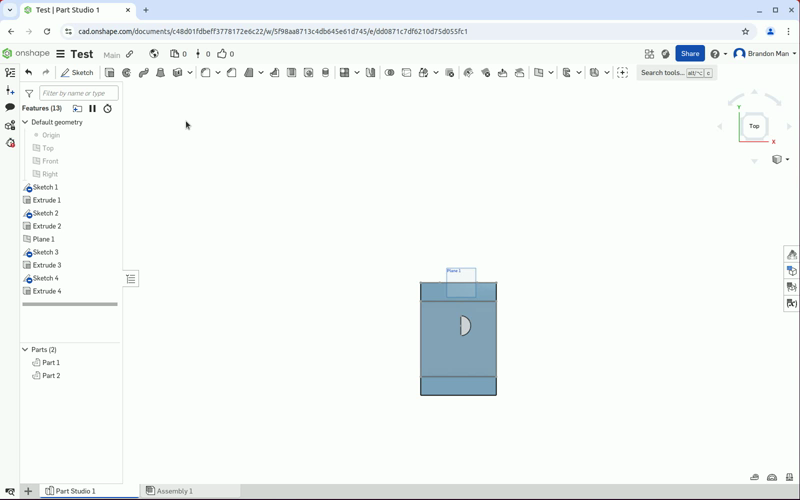
key(shift+h)
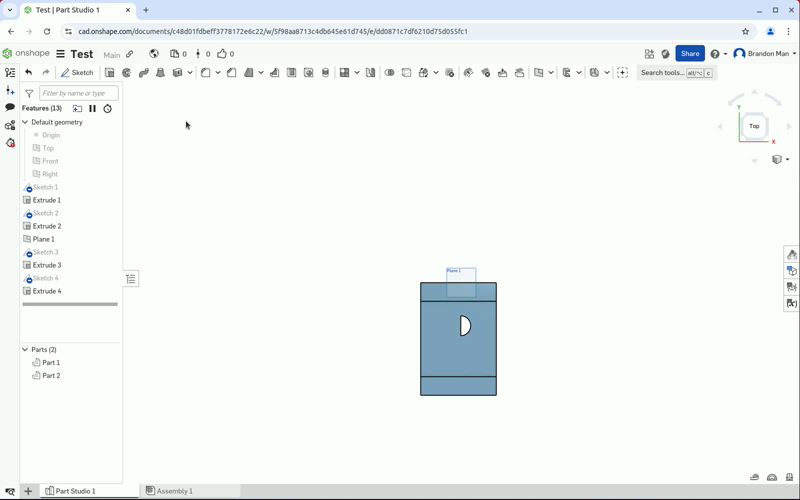
mouse_move(73, 189)
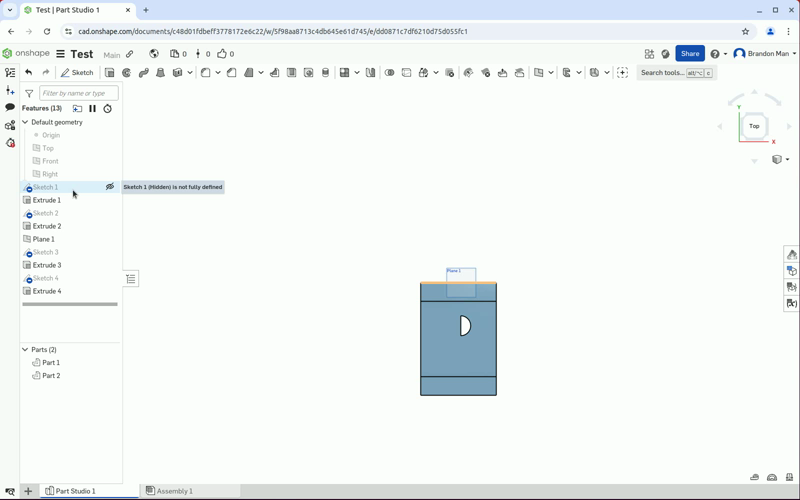
click(73, 189)
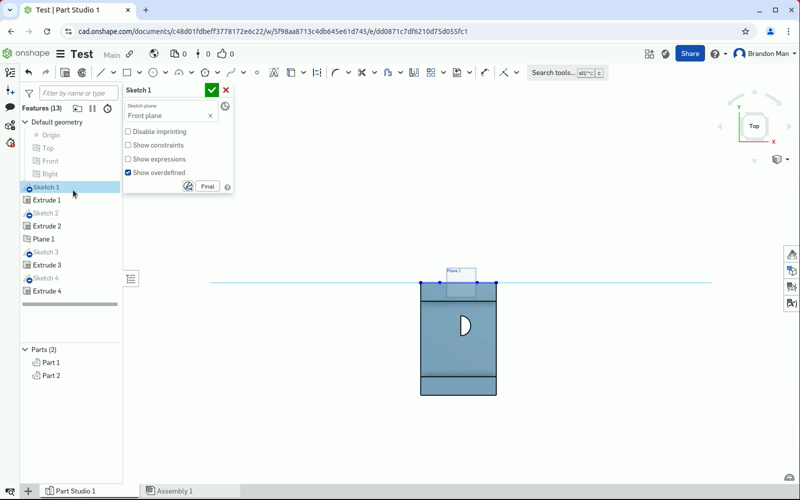
mouse_move(229, 92)
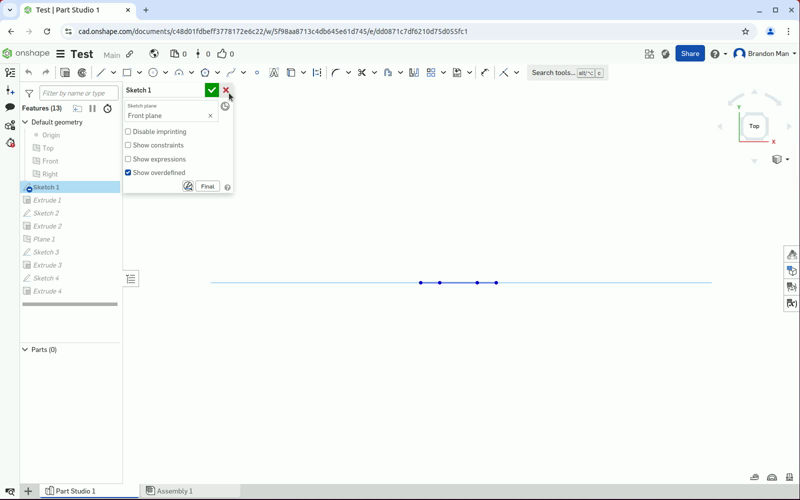
click(229, 92)
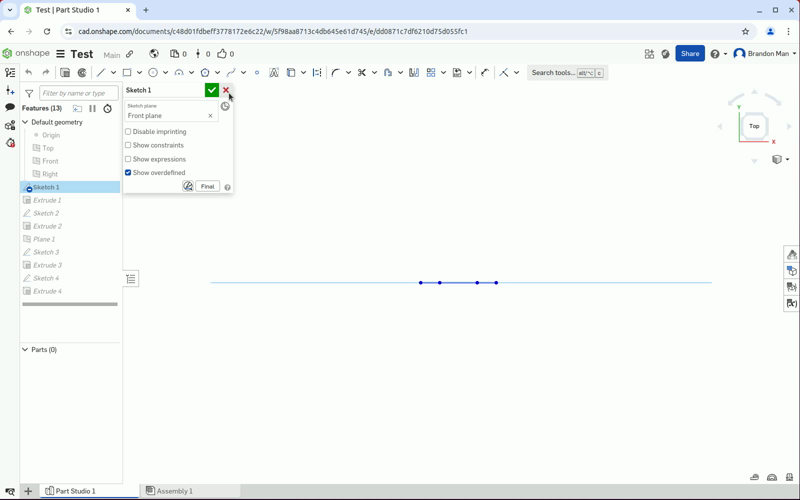
key(shift+s)
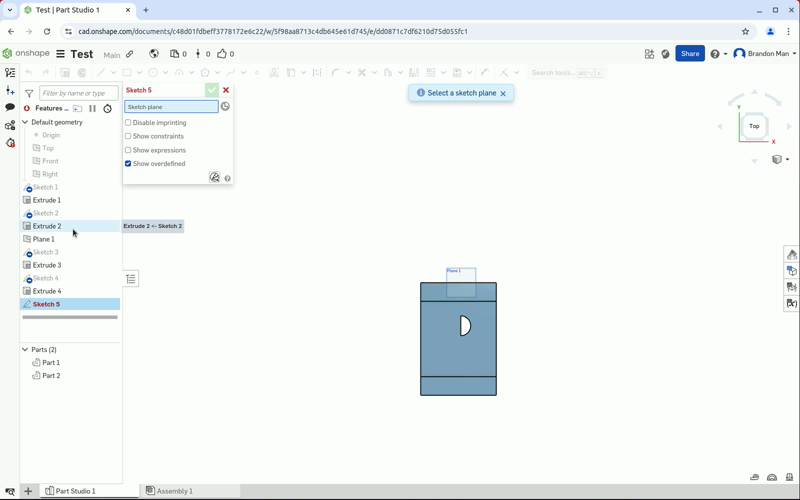
scroll(3)
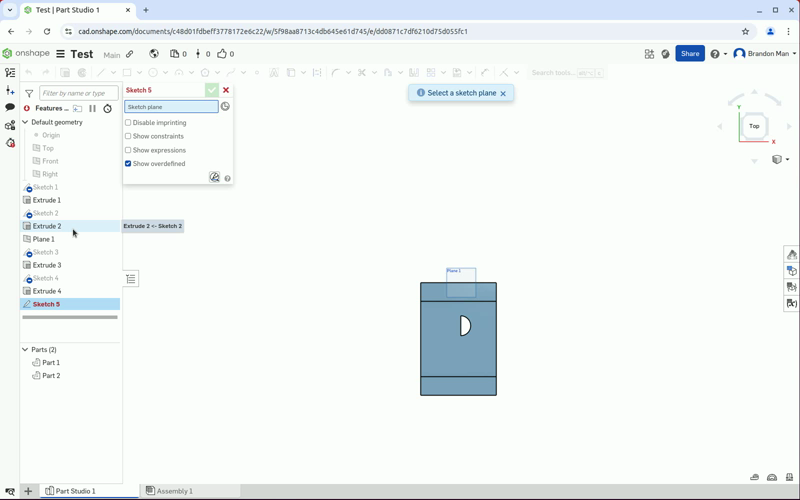
mouse_move(73, 150)
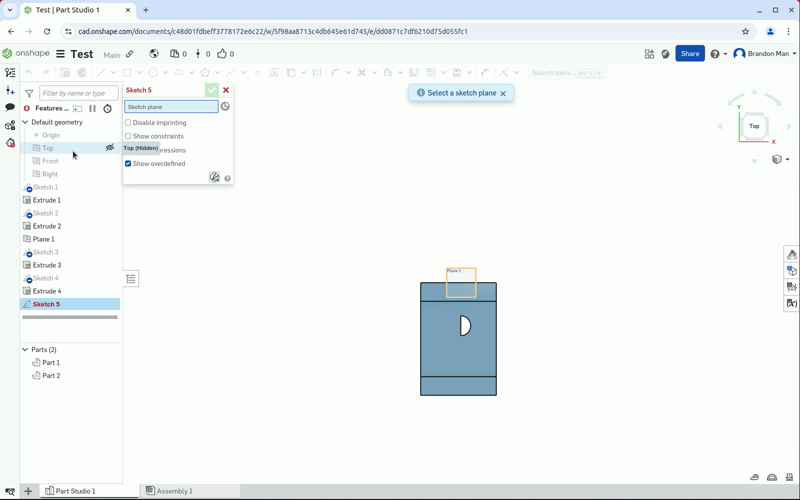
click(73, 150)
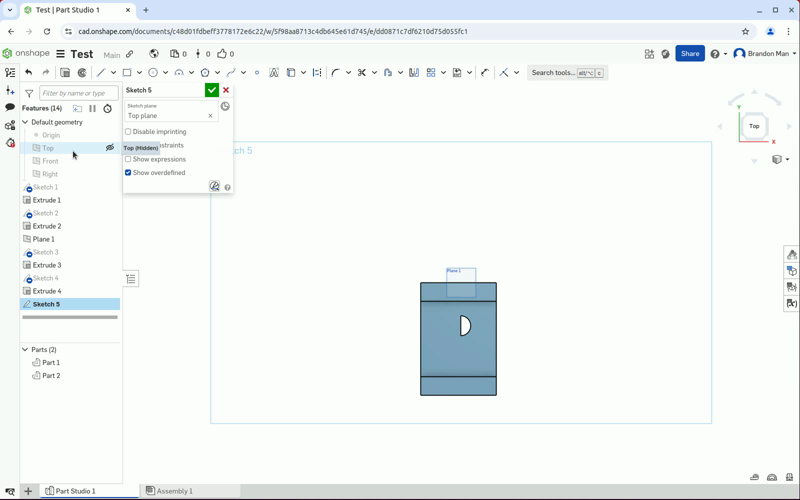
mouse_move(73, 352)
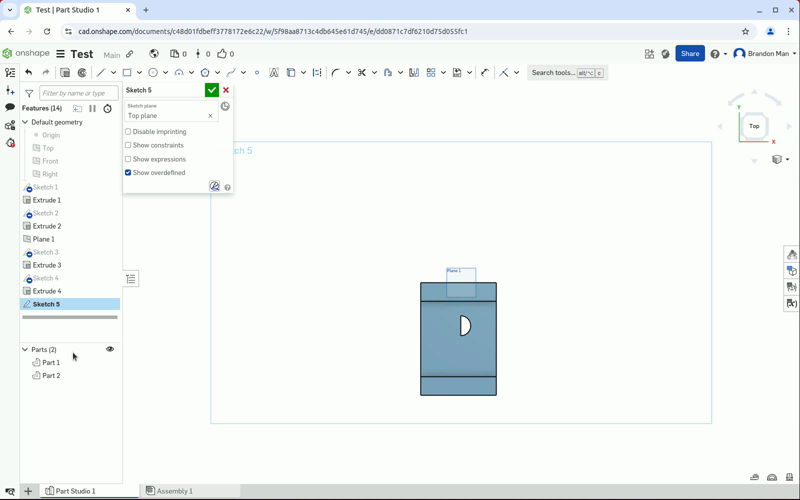
key(y)
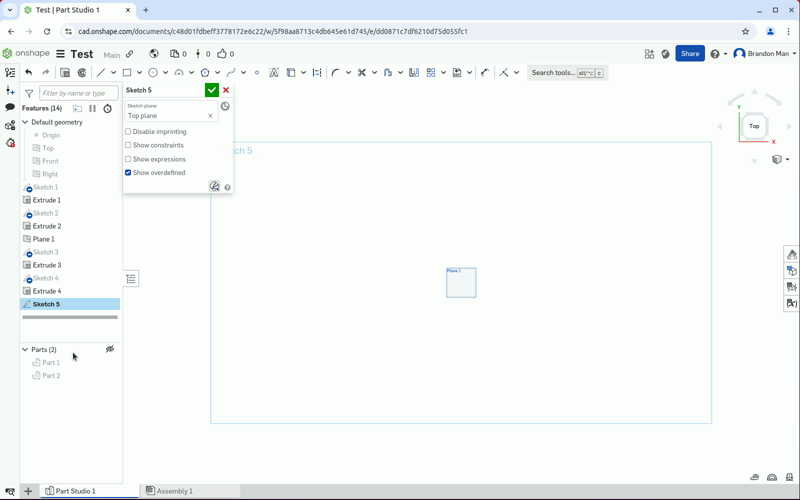
key(a)
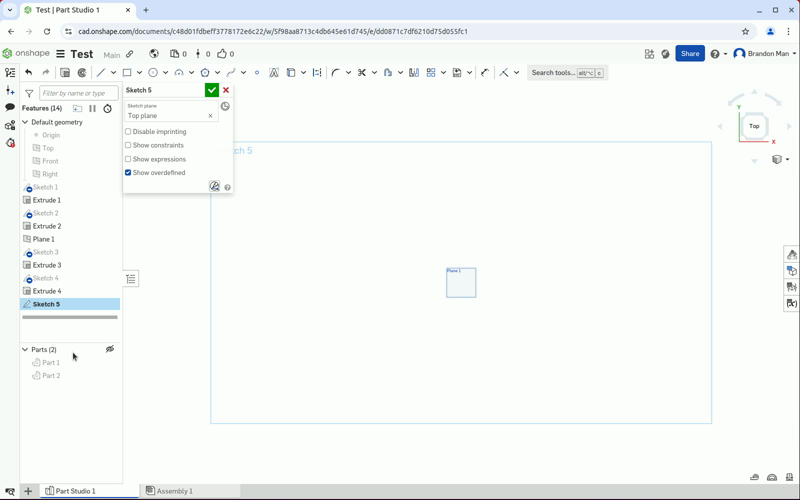
key_down(shift)
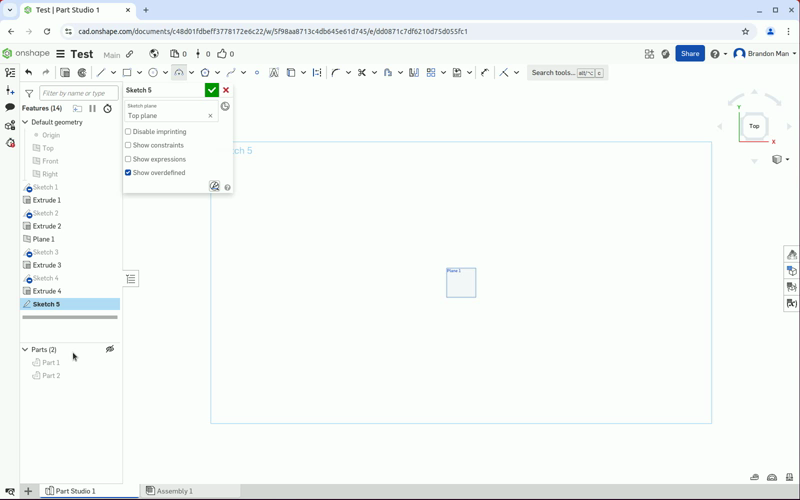
mouse_move(460, 335)
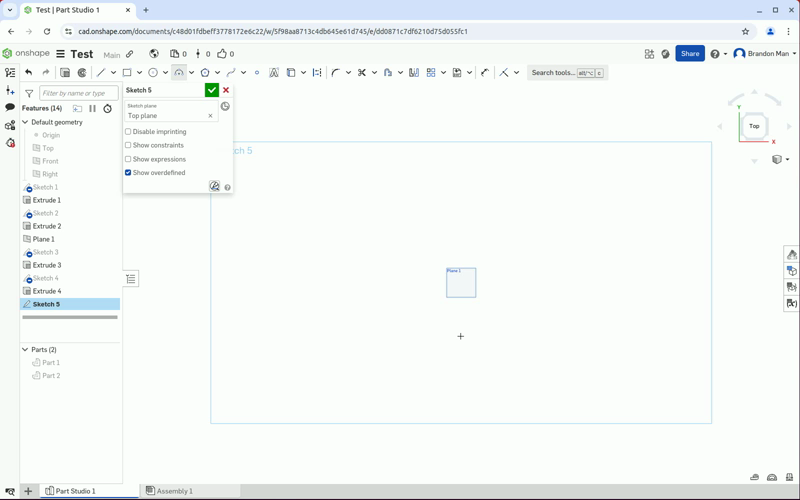
click(460, 335)
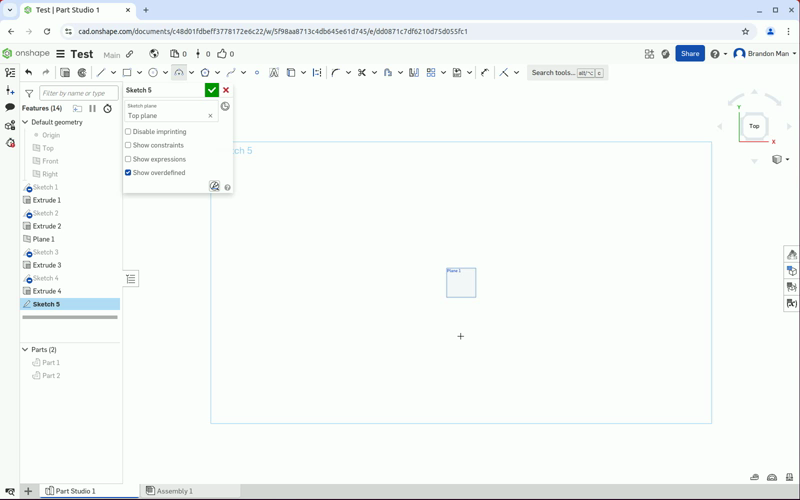
key_up(shift)
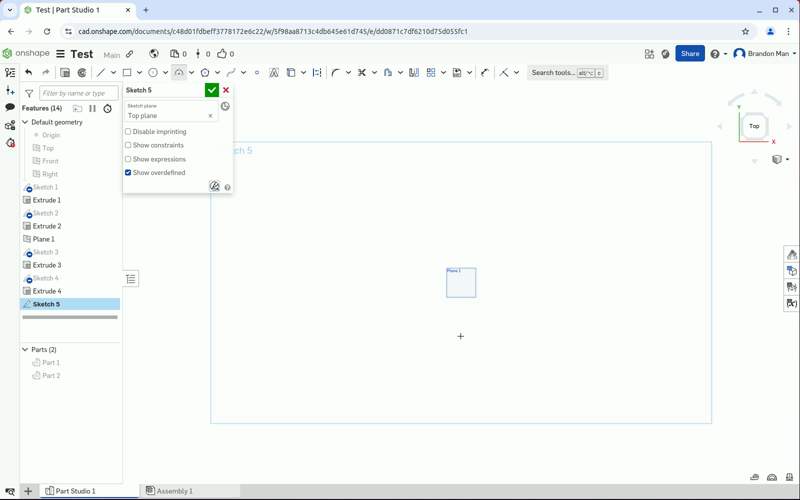
key_down(shift)
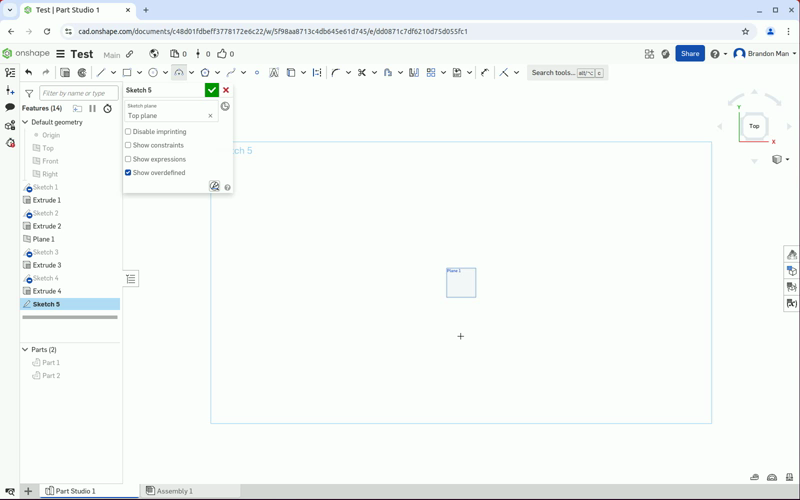
mouse_move(460, 315)
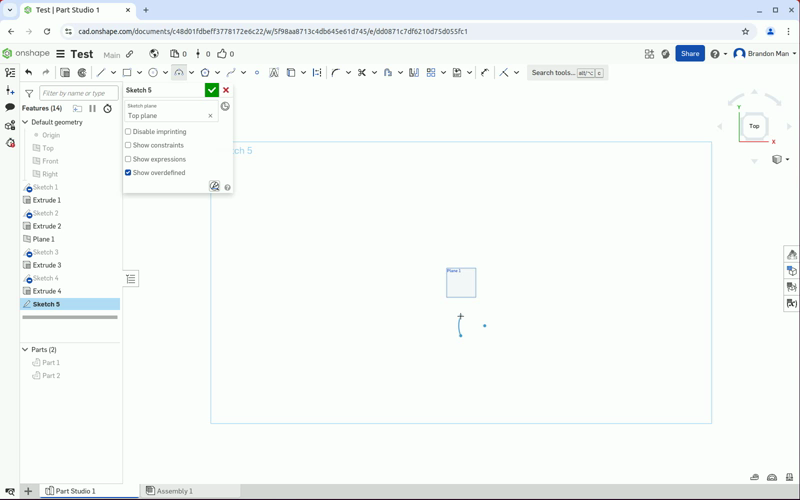
click(460, 315)
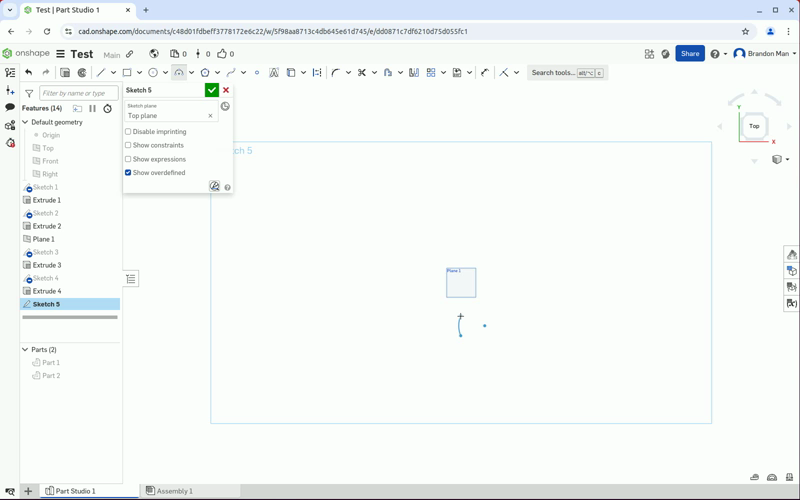
mouse_move(470, 325)
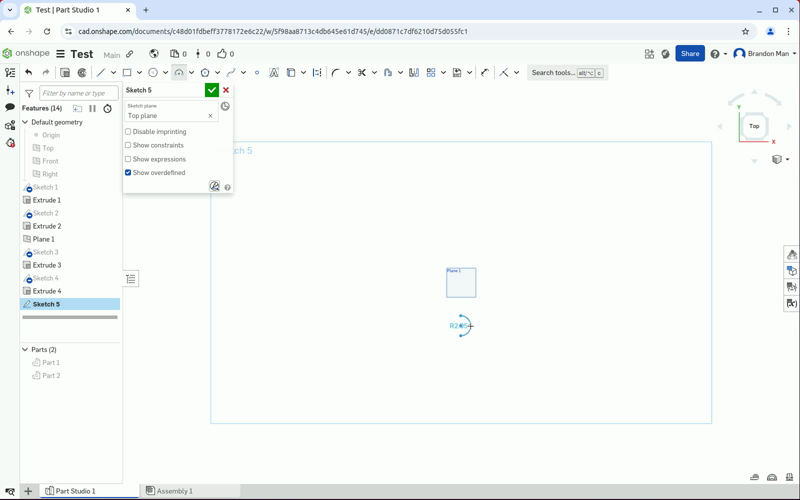
click(470, 325)
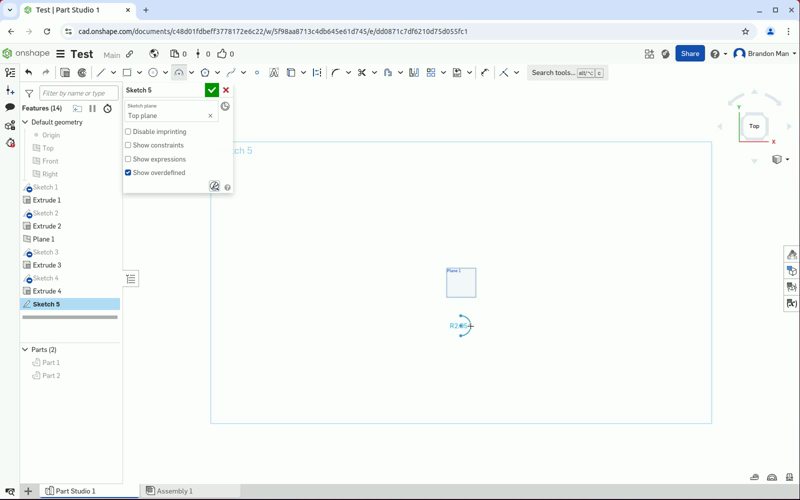
key_up(shift)
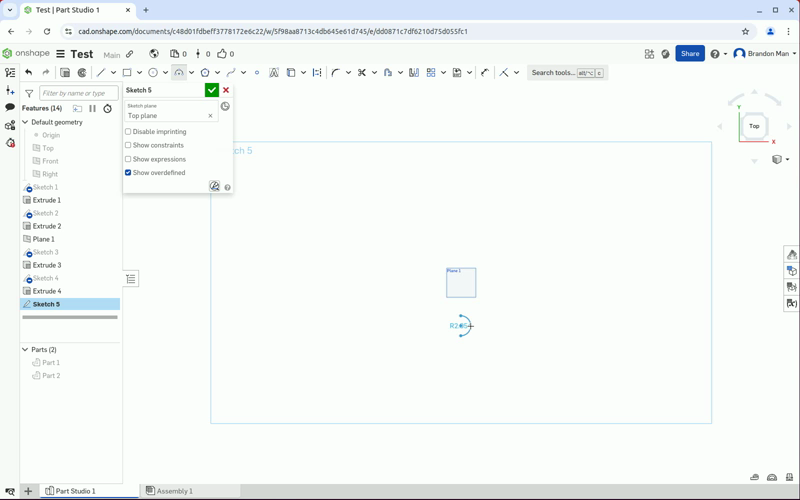
key(esc)
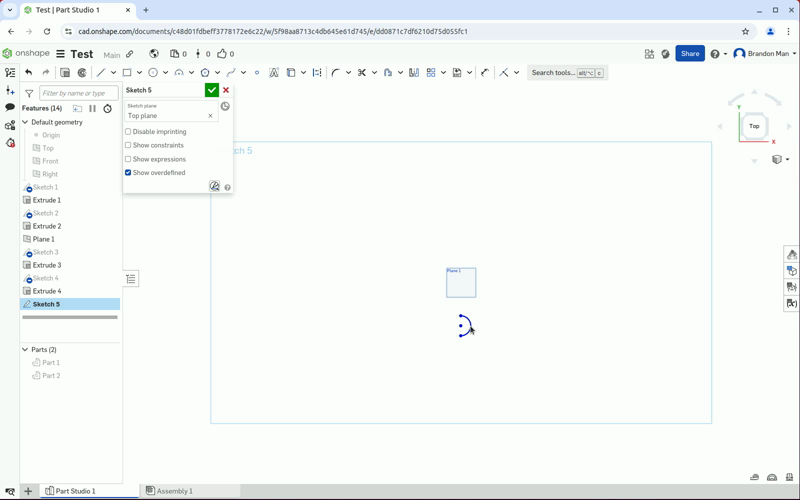
key(l)
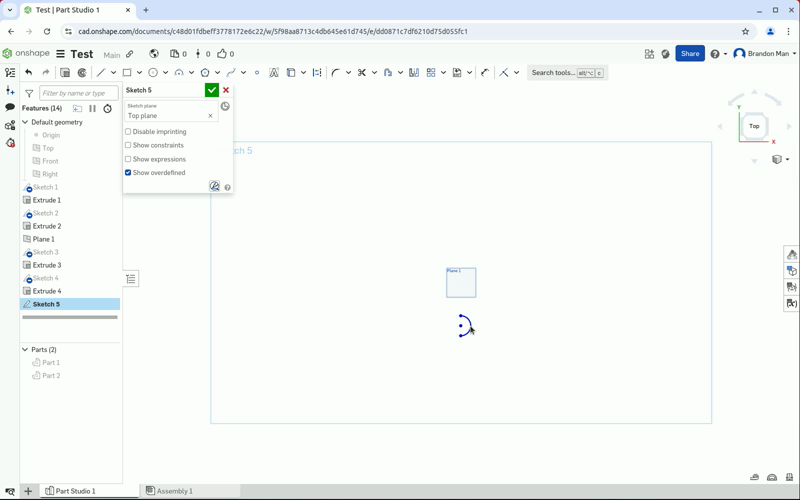
mouse_move(460, 315)
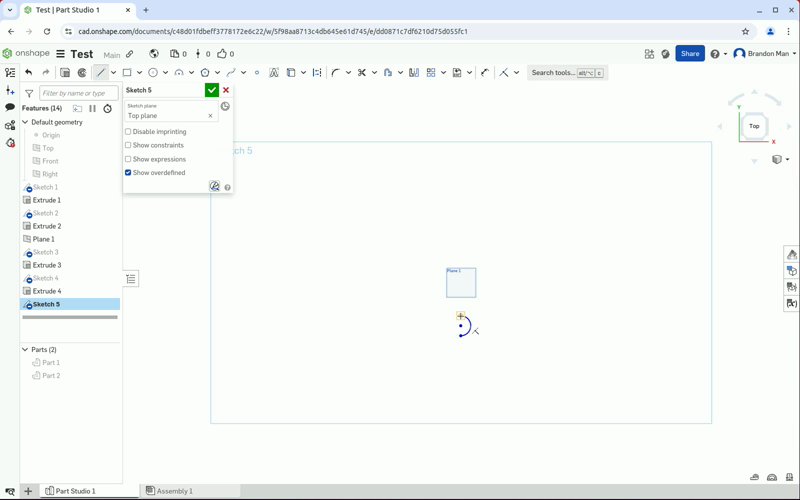
click(460, 315)
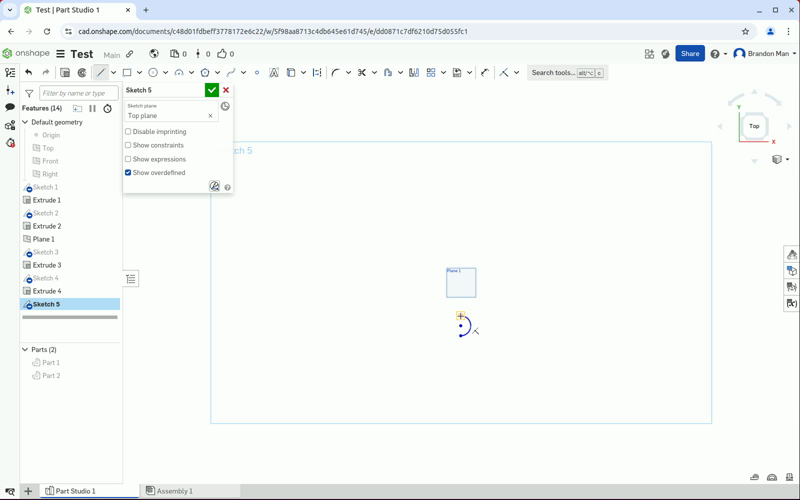
mouse_move(490, 315)
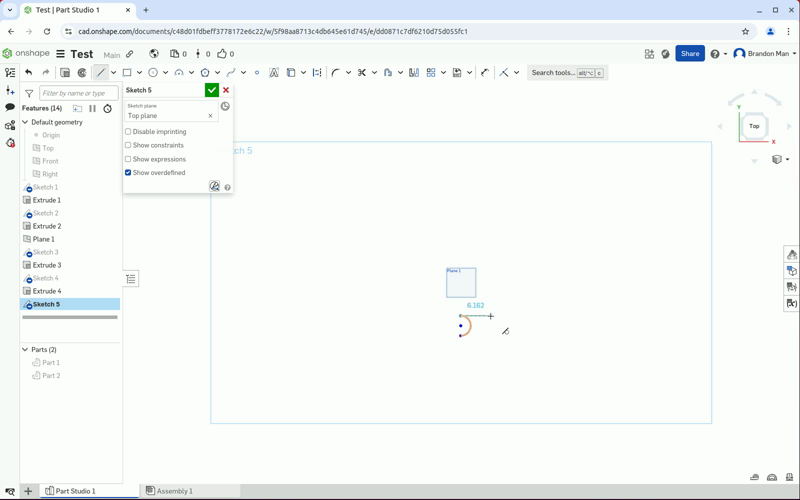
key_down(shift)
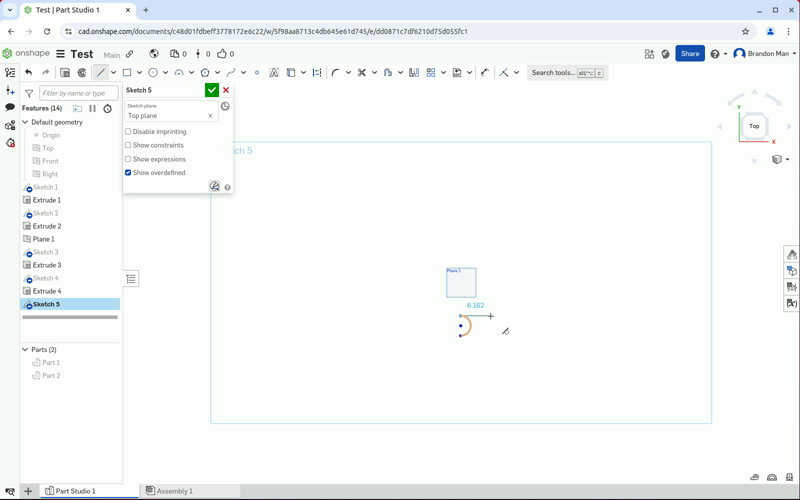
mouse_move(460, 335)
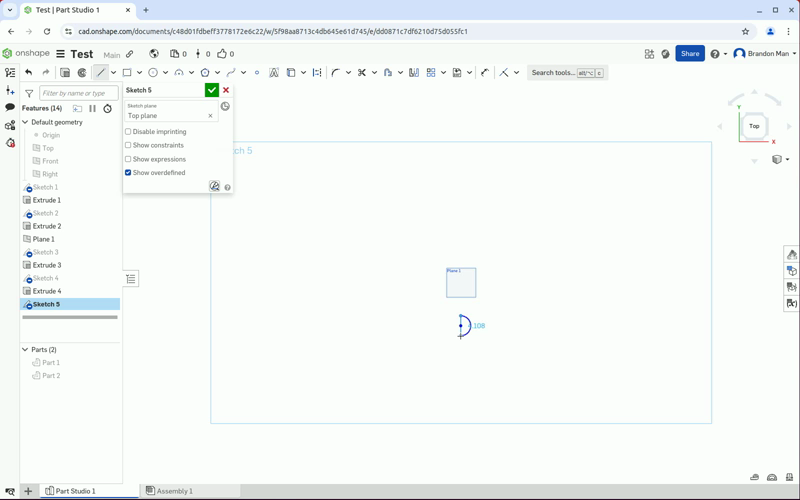
key_up(shift)
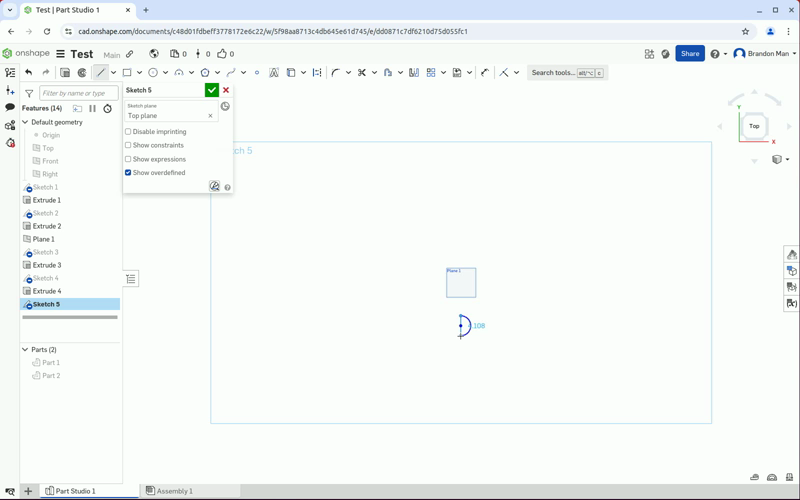
click(460, 335)
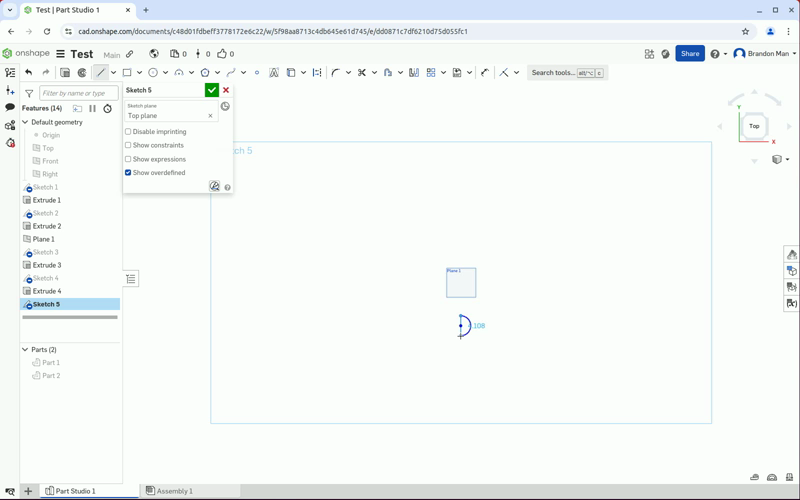
key(esc)
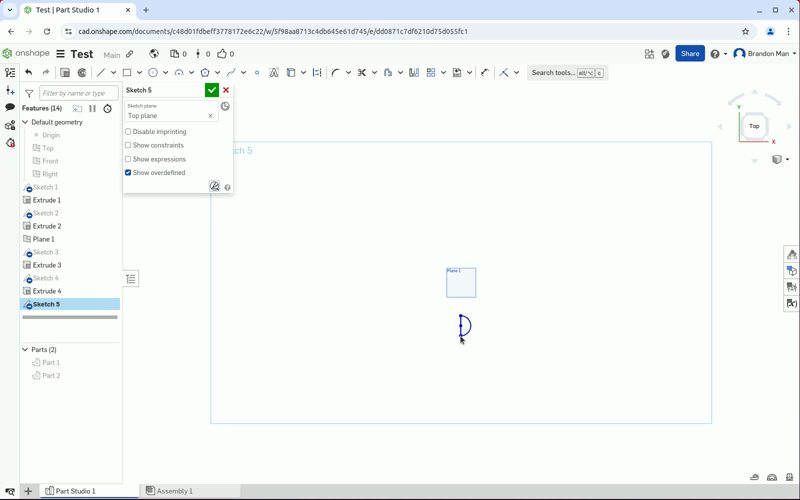
mouse_move(464, 334)
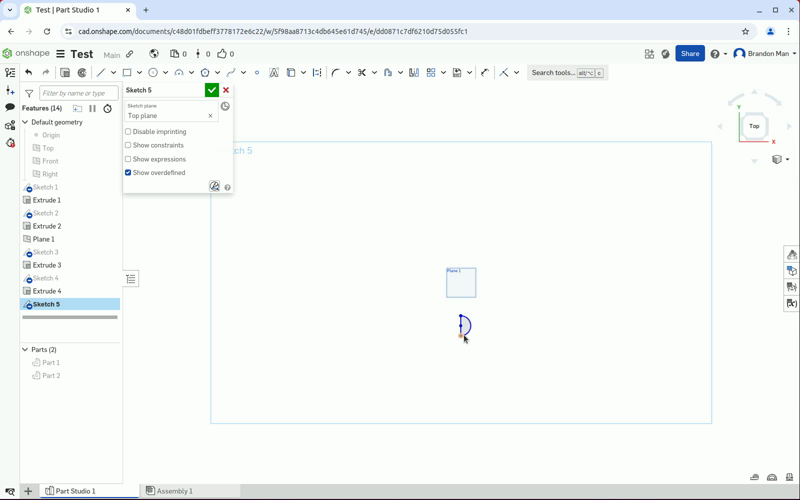
scroll(6)
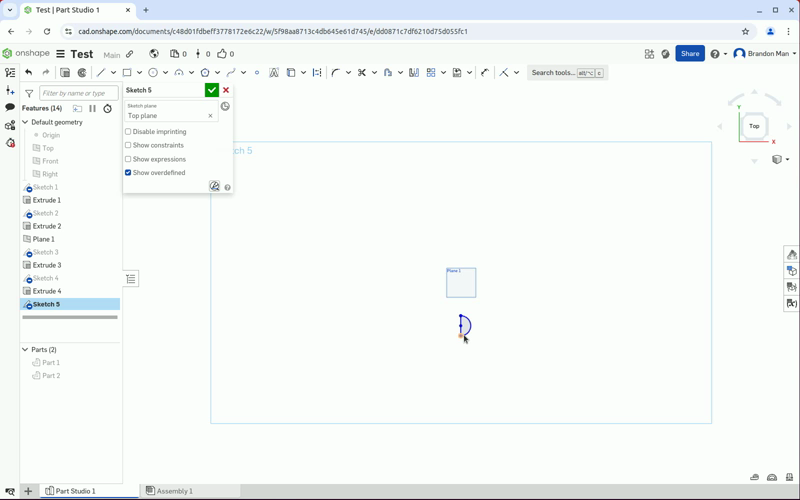
scroll(6)
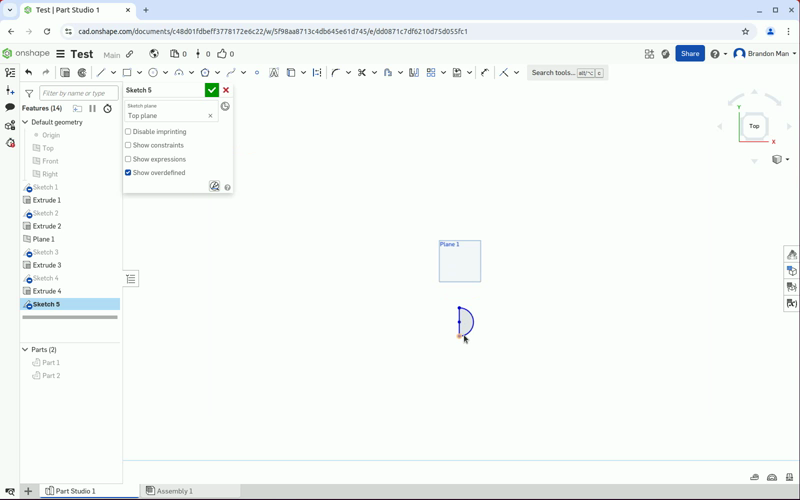
scroll(6)
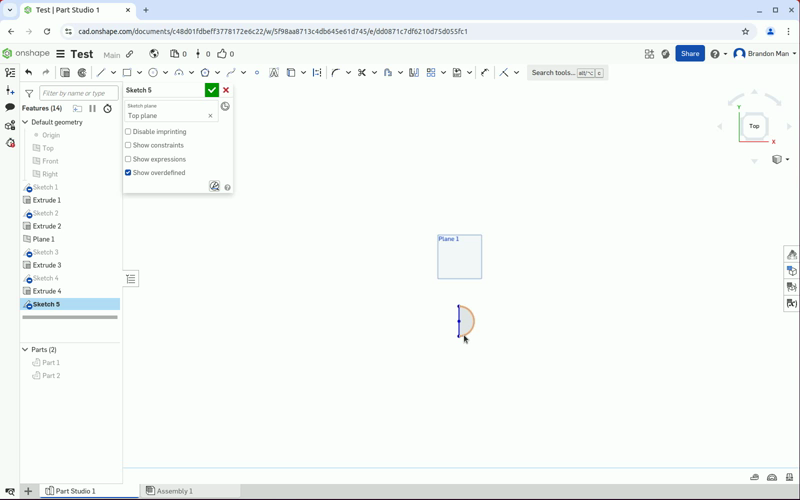
scroll(6)
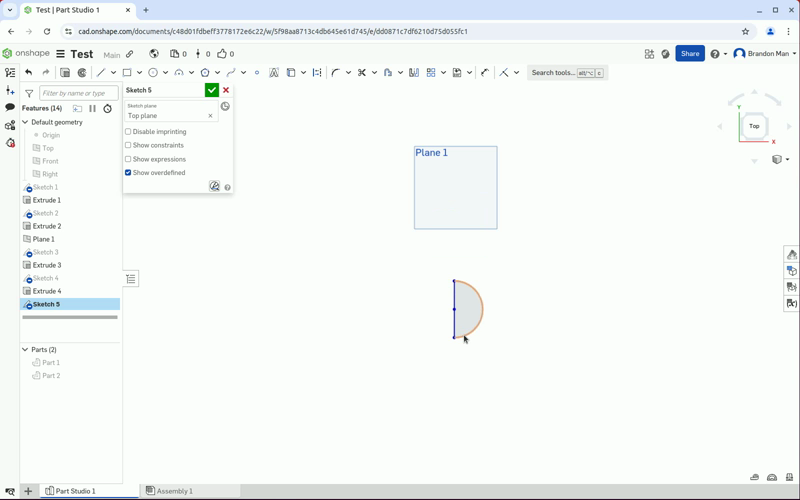
scroll(6)
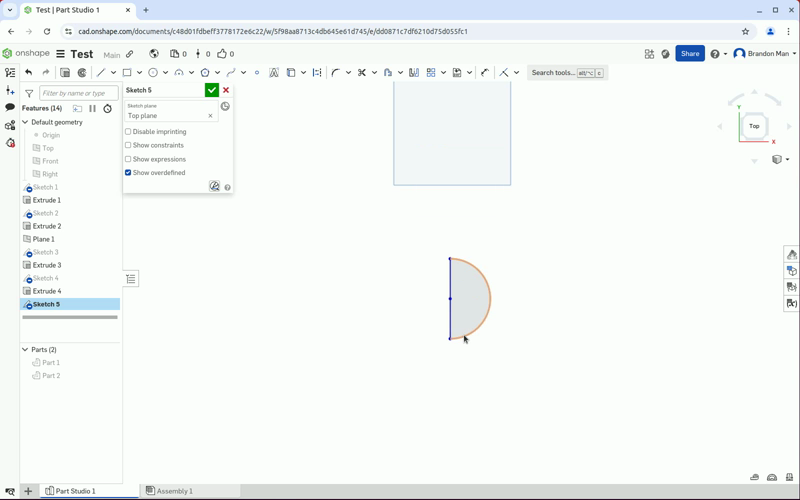
scroll(6)
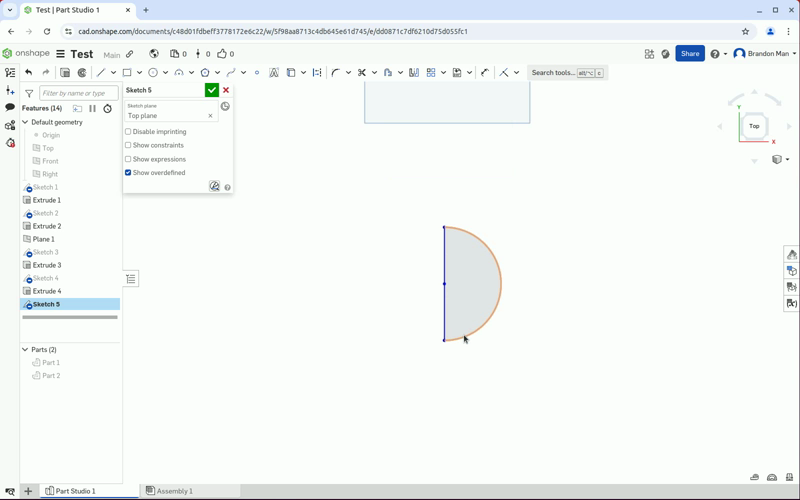
scroll(6)
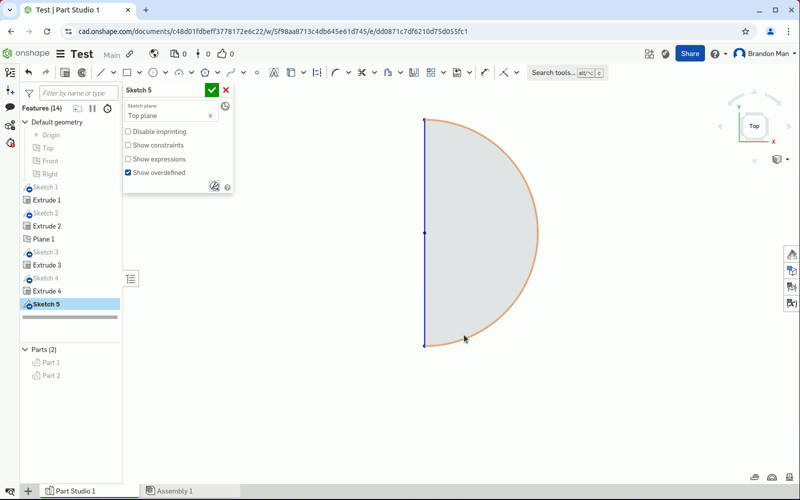
click(464, 334)
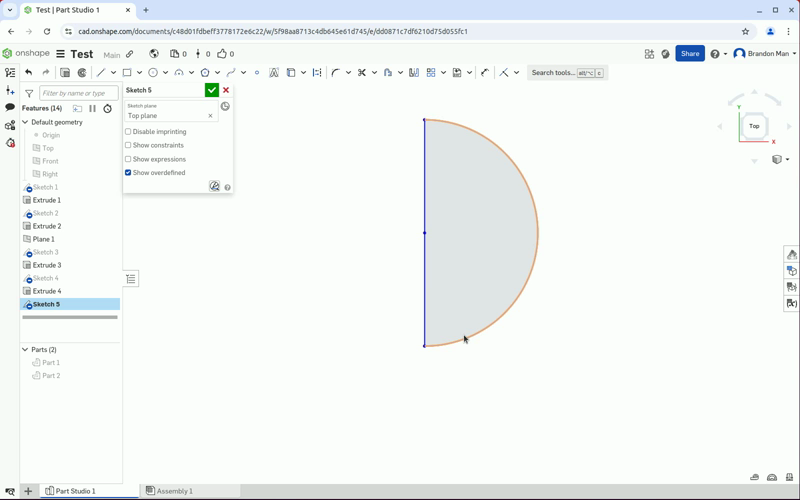
scroll(-6)
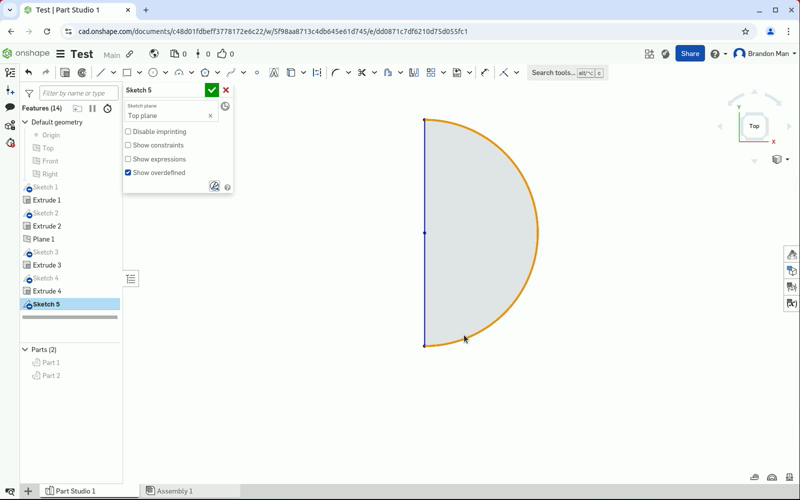
scroll(-6)
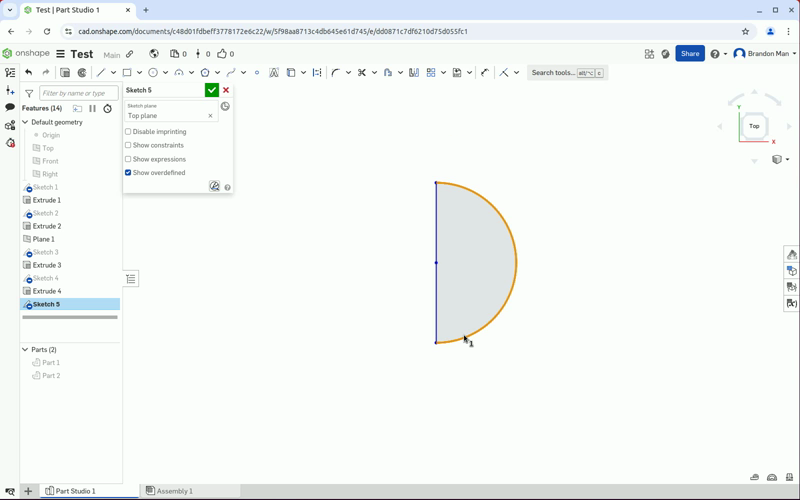
scroll(-6)
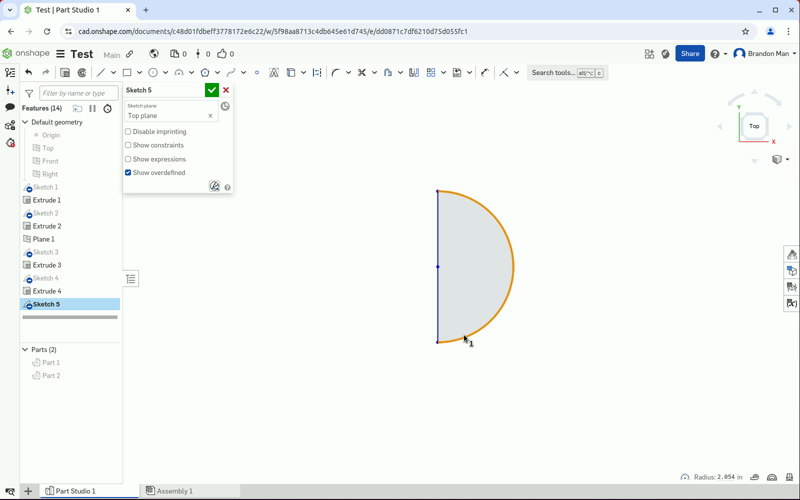
scroll(-6)
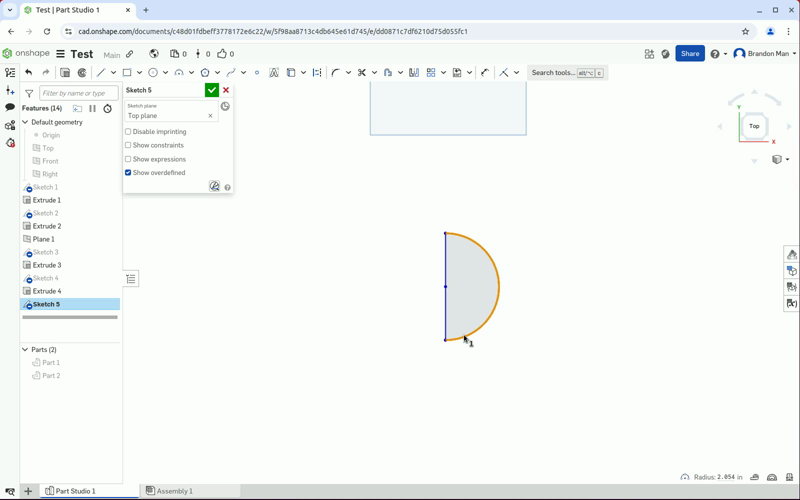
scroll(-6)
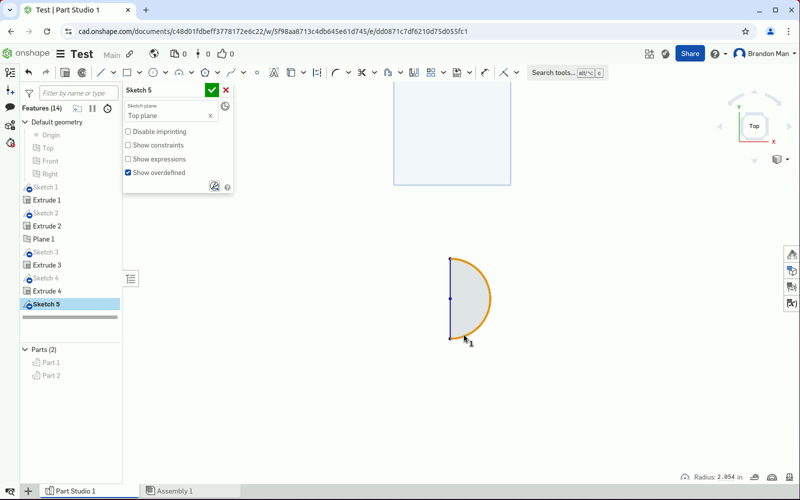
scroll(-6)
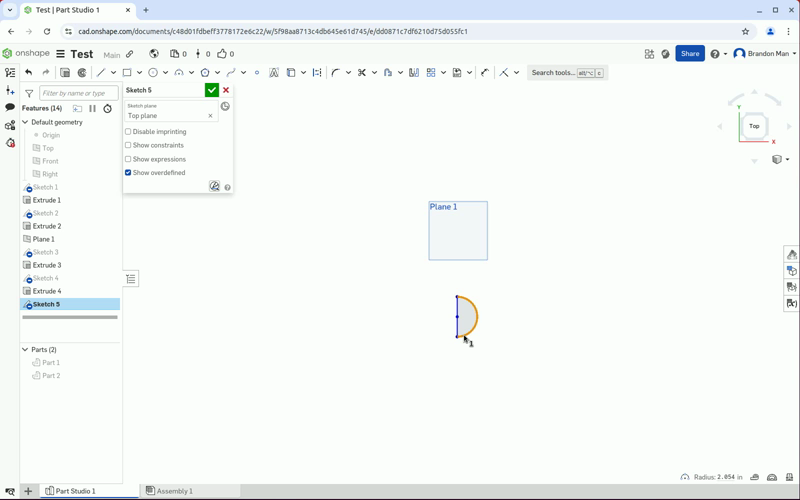
scroll(-6)
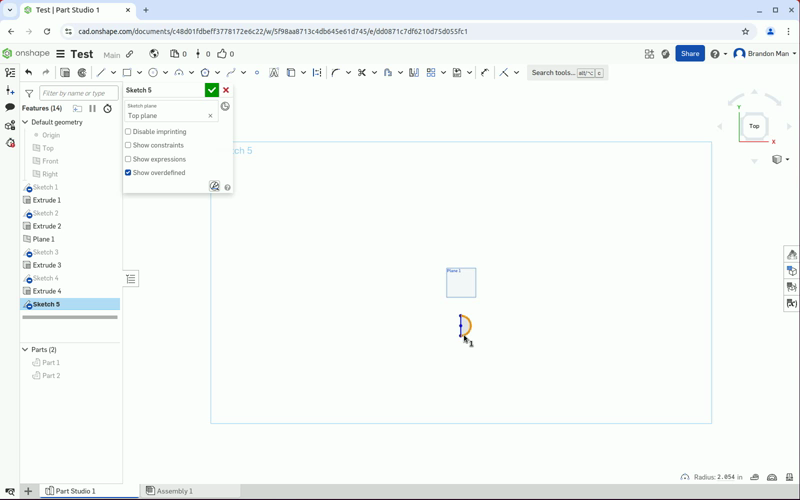
mouse_move(73, 352)
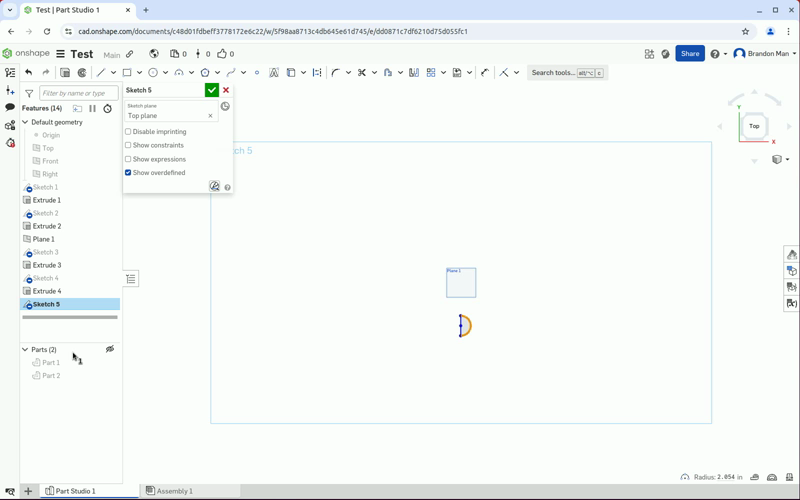
key(shift+y)
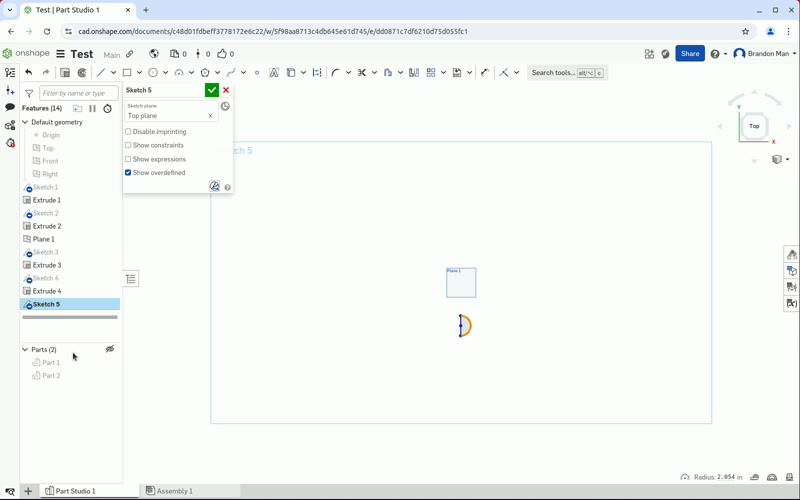
key(shift+e)
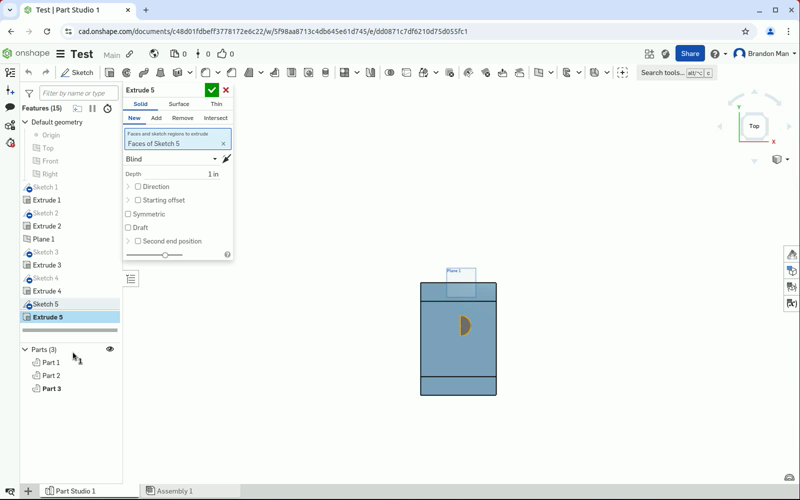
mouse_move(143, 106)
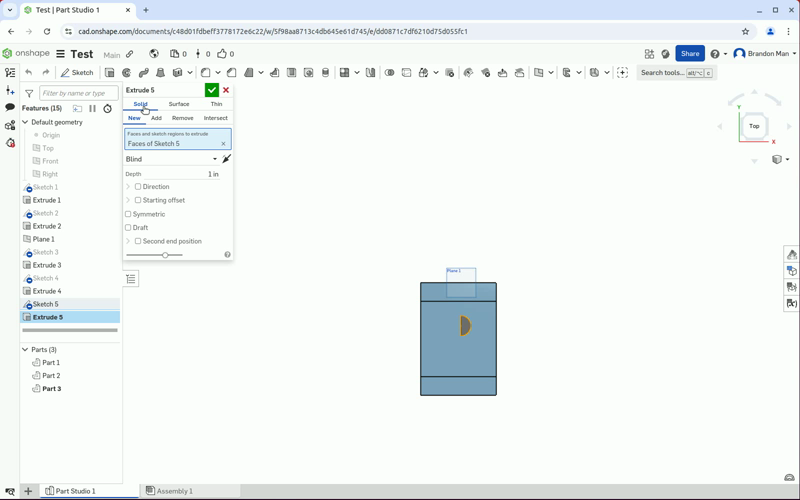
click(143, 106)
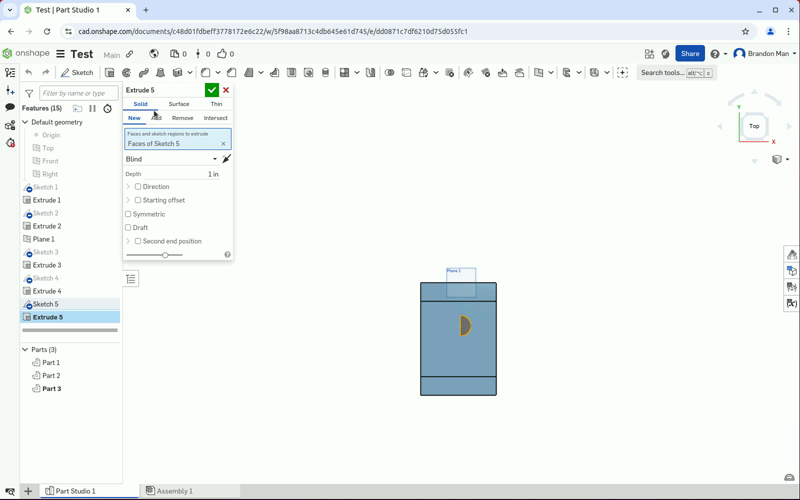
mouse_move(186, 120)
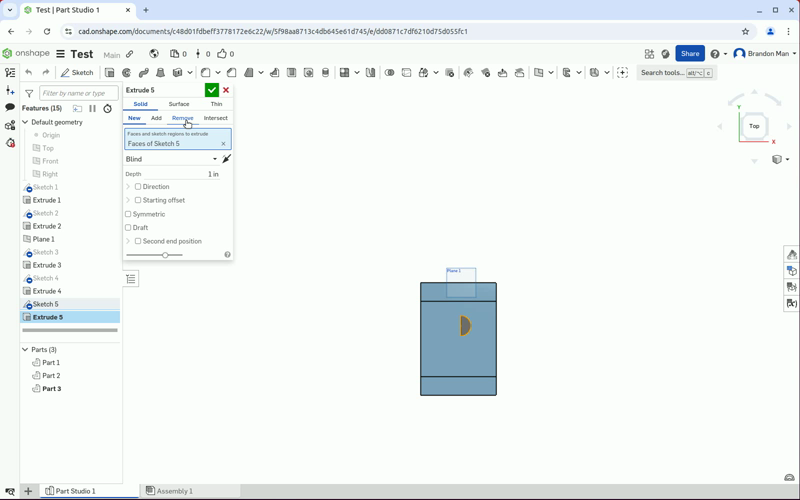
click(186, 120)
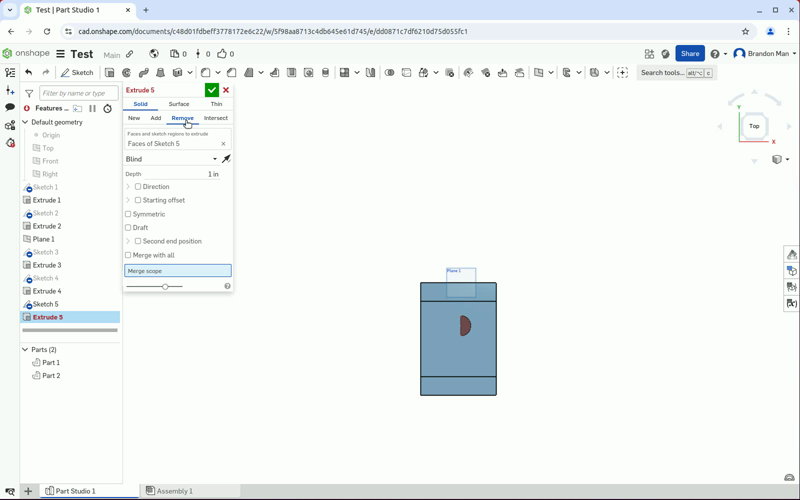
key(tab, 4)
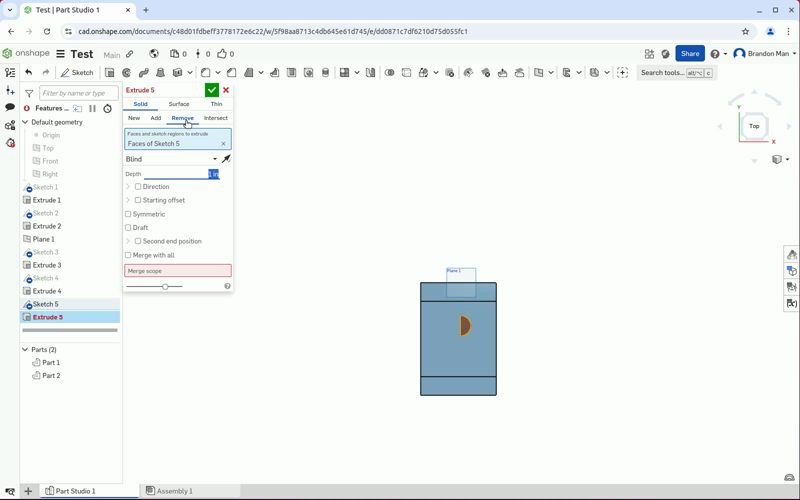
text(-23.108)
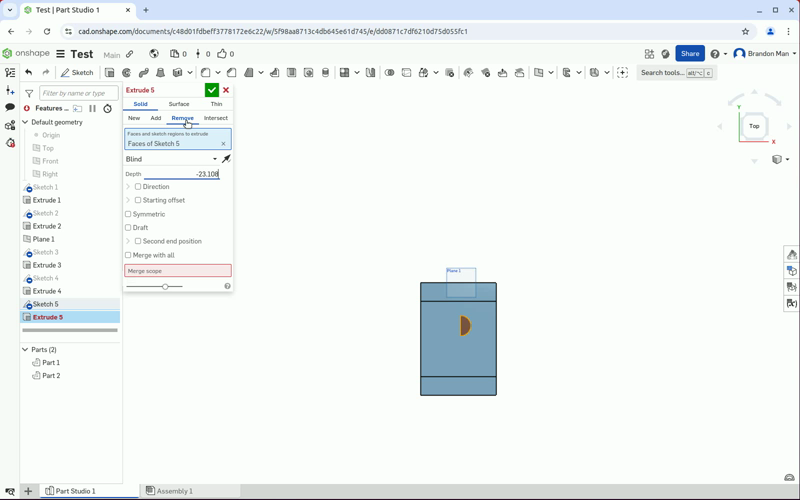
key(tab, 6)
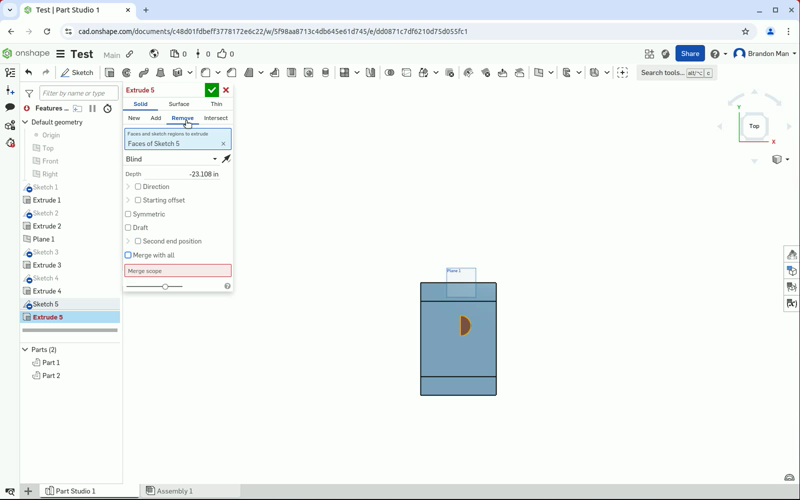
key(space)
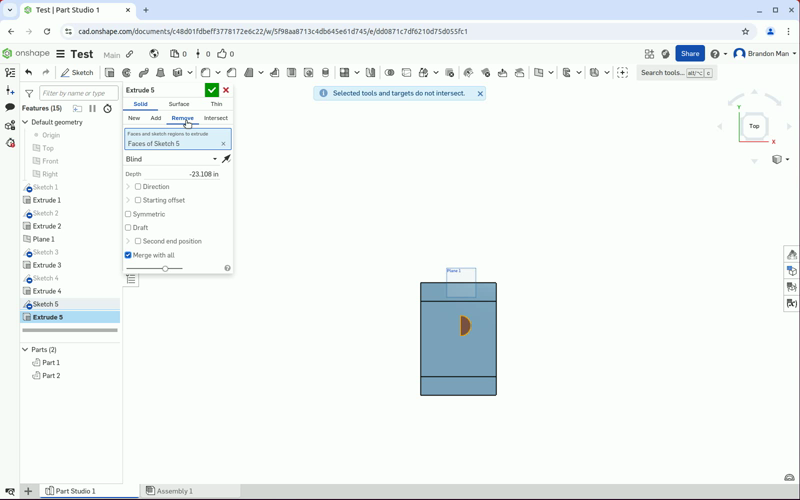
key(enter)
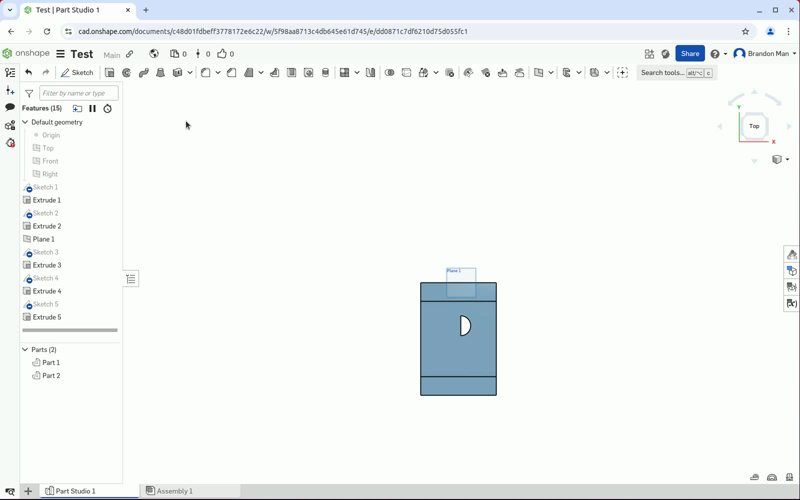
key(shift+h)
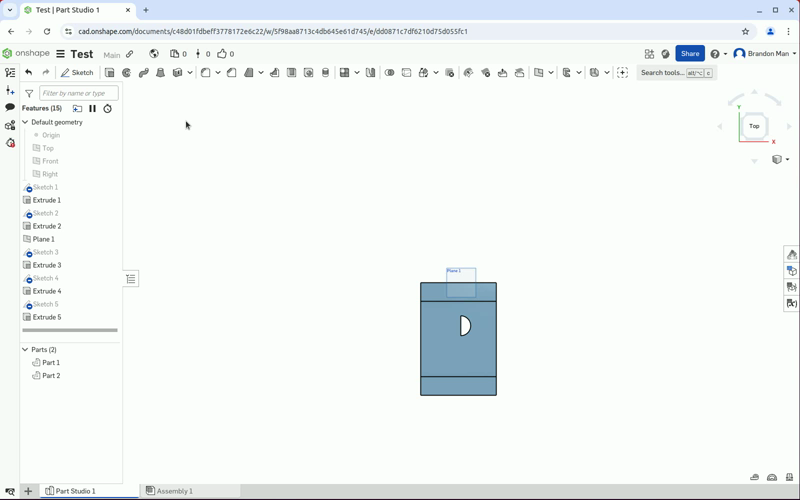
key(shift+h)
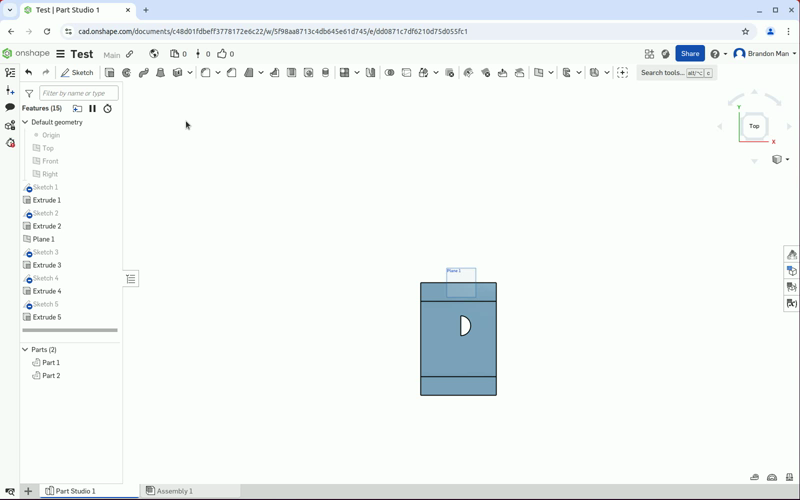
mouse_move(73, 189)
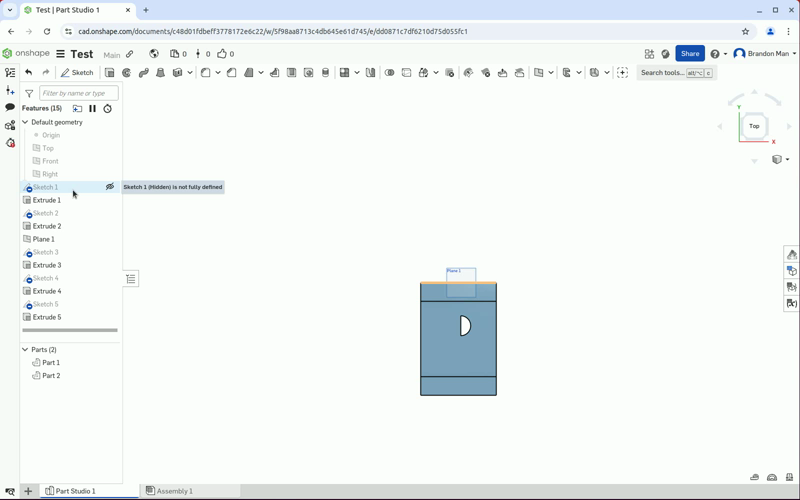
click(73, 189)
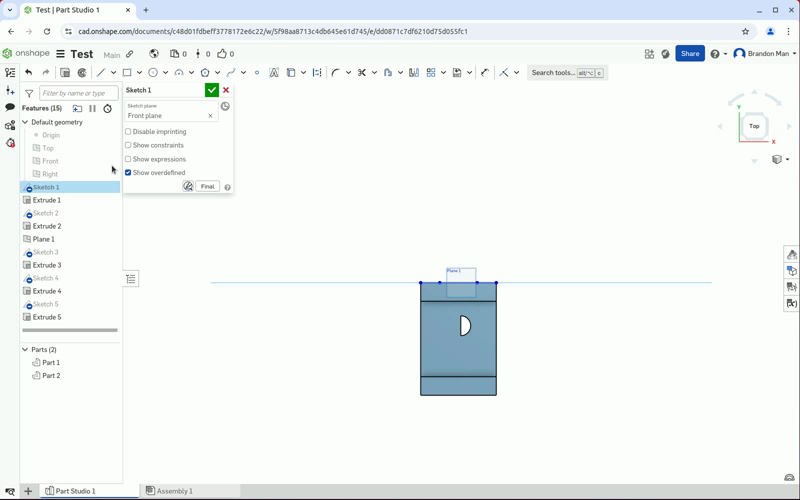
mouse_move(229, 92)
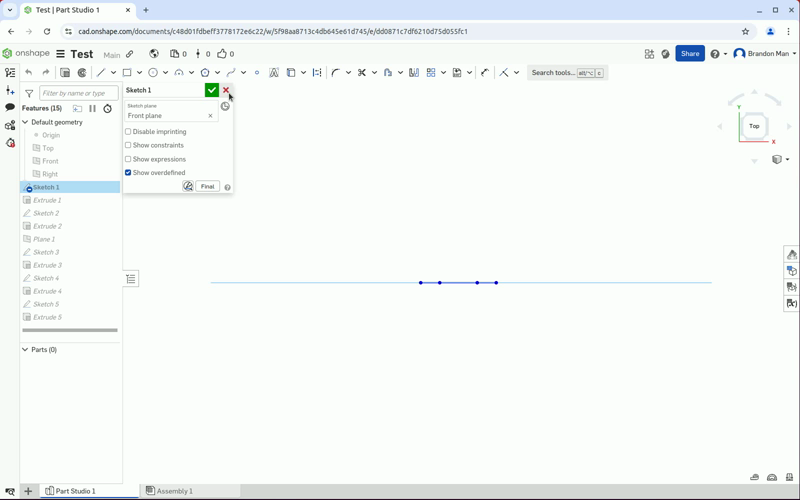
click(229, 92)
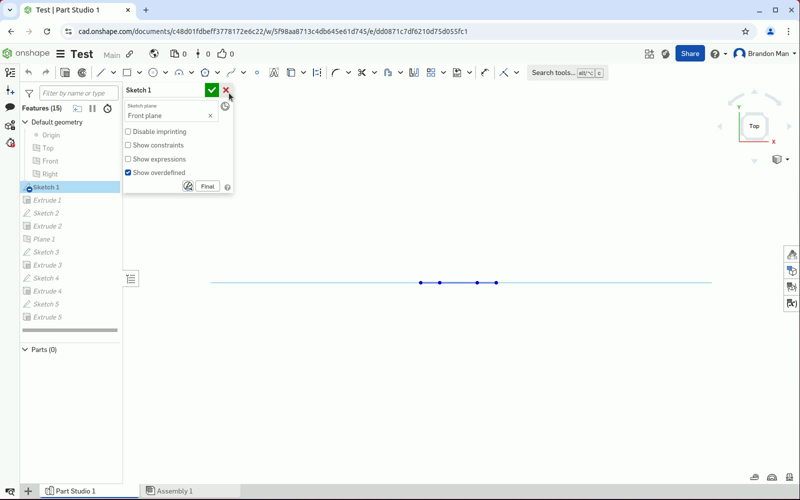
key(shift+s)
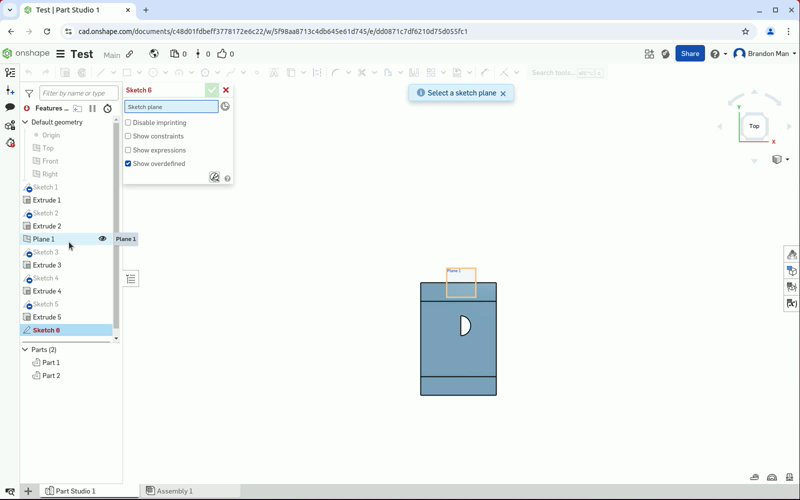
scroll(3)
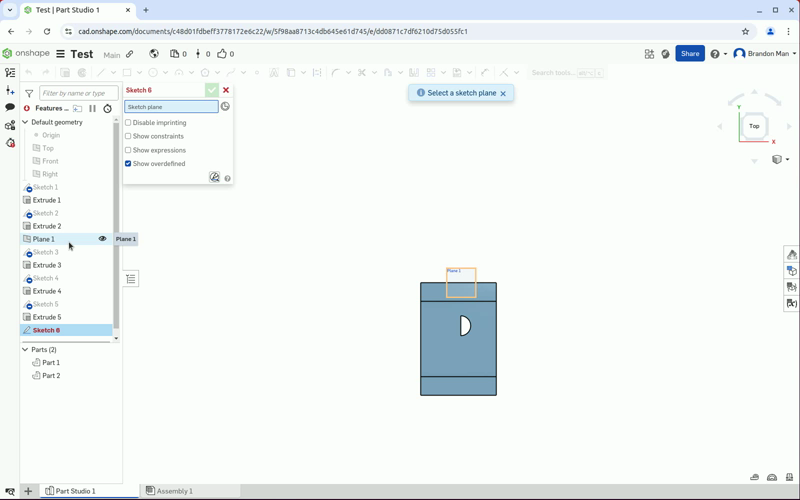
mouse_move(69, 150)
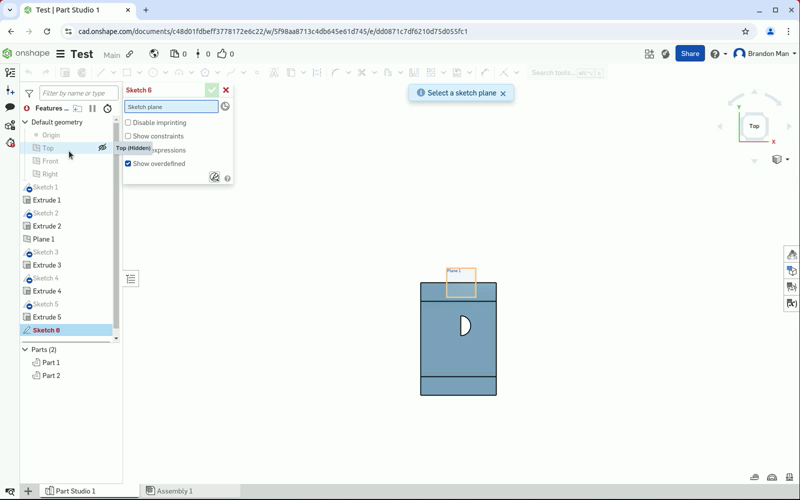
click(69, 150)
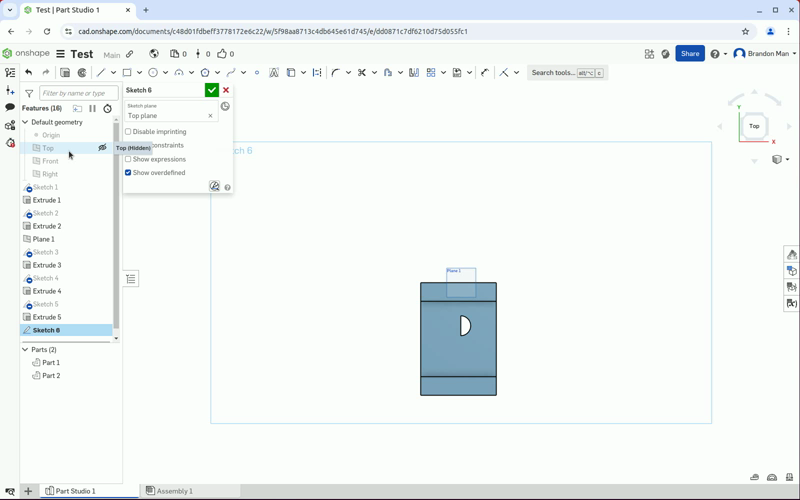
mouse_move(73, 352)
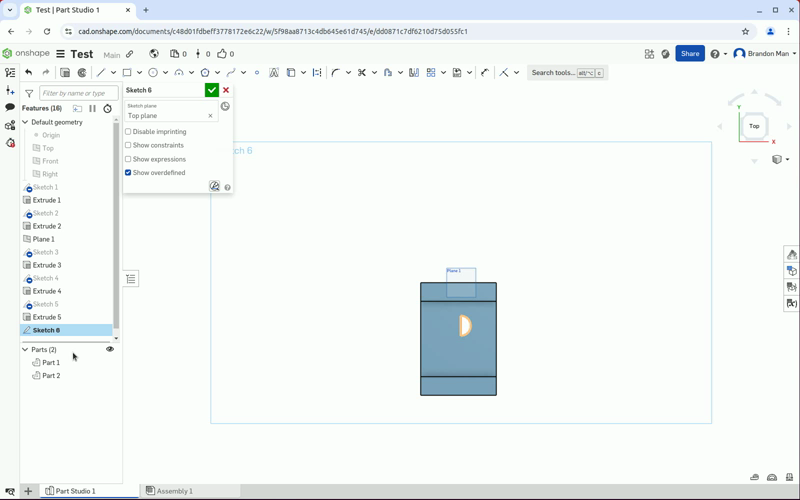
key(y)
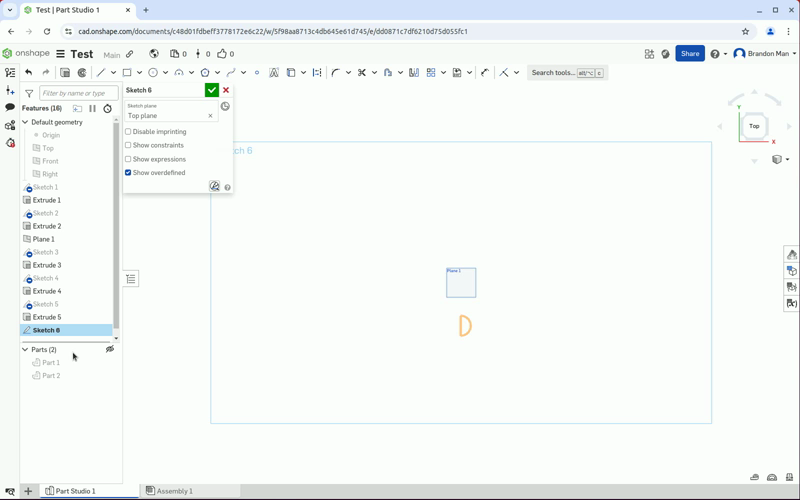
key(a)
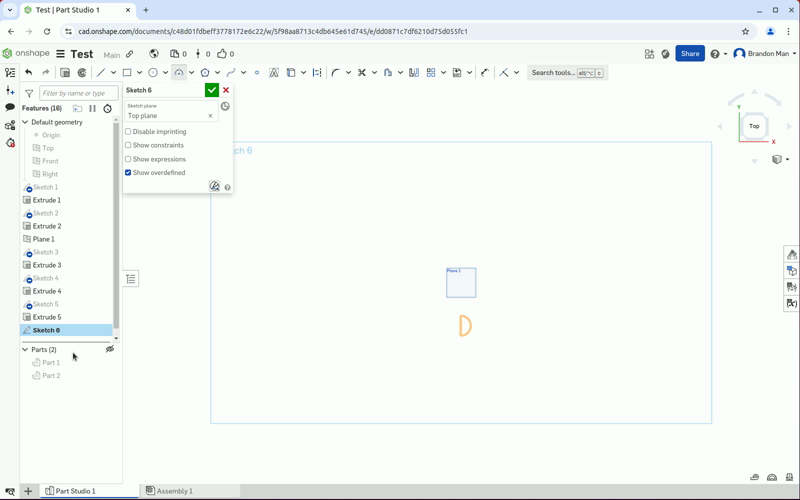
key_down(shift)
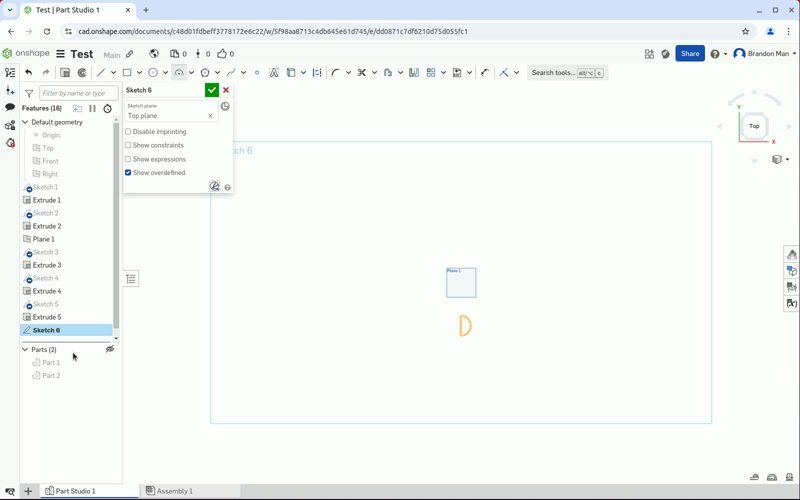
mouse_move(460, 366)
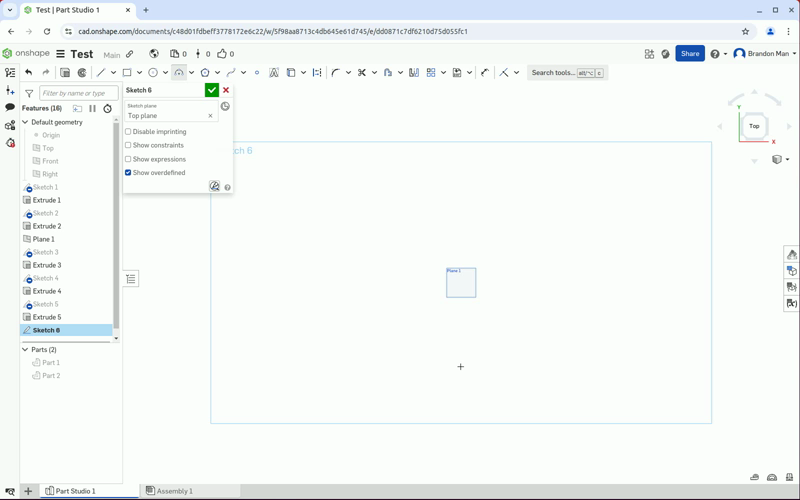
click(460, 366)
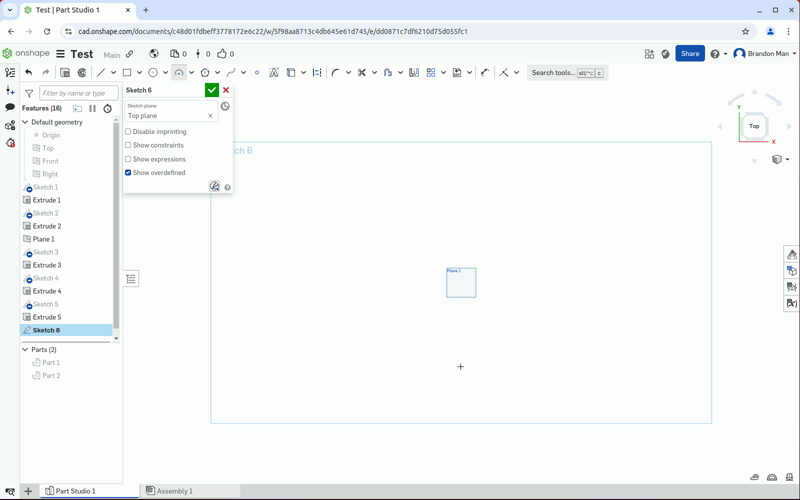
key_up(shift)
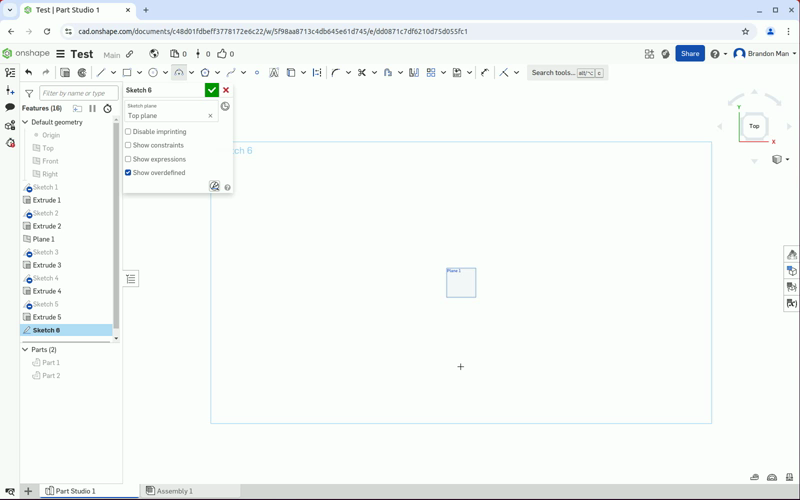
key_down(shift)
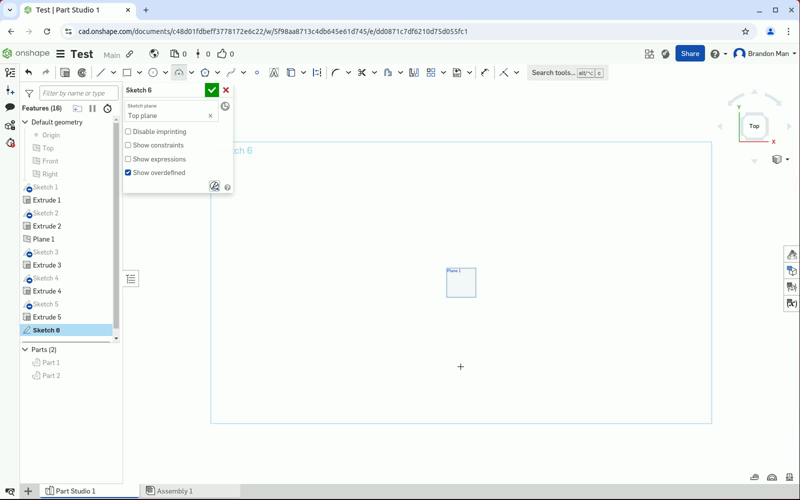
mouse_move(460, 346)
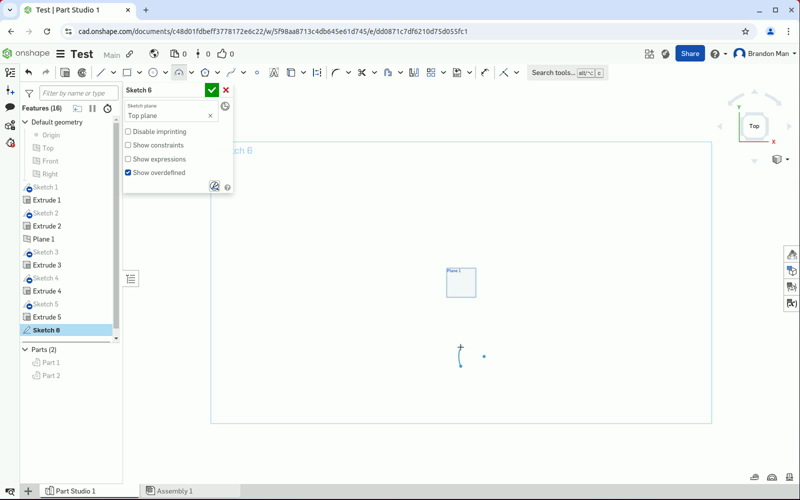
click(460, 346)
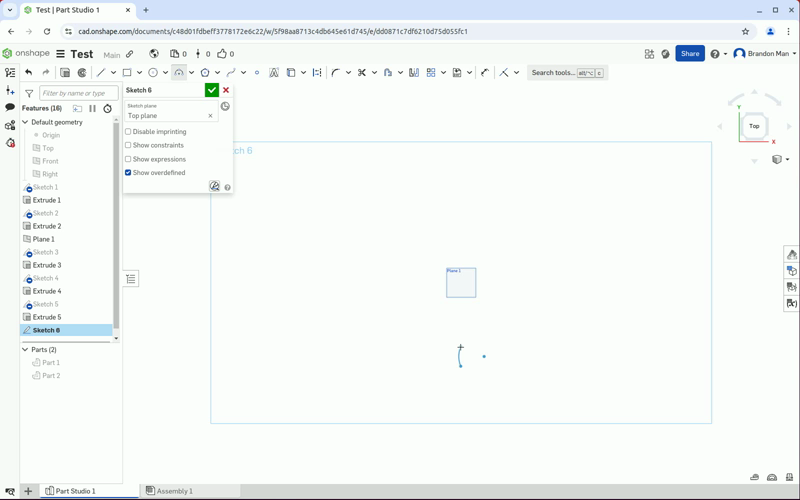
mouse_move(470, 356)
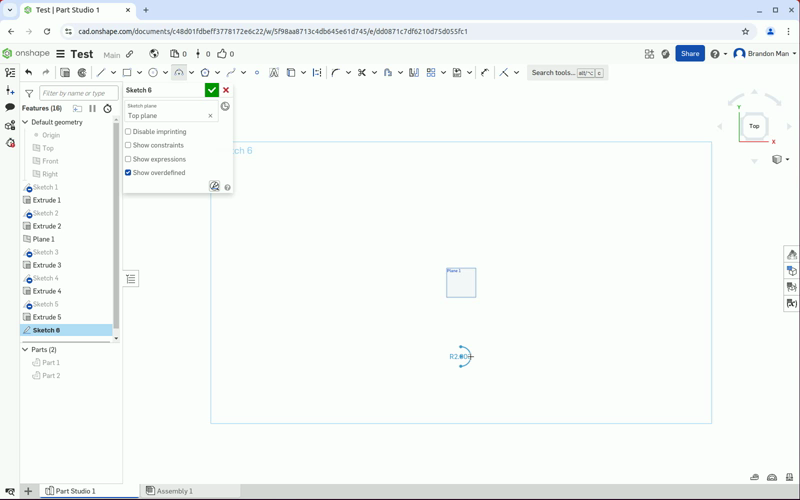
click(470, 356)
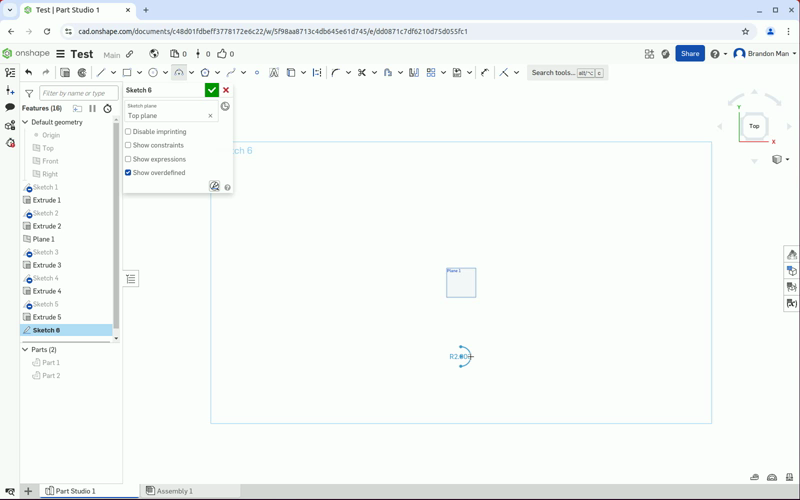
key_up(shift)
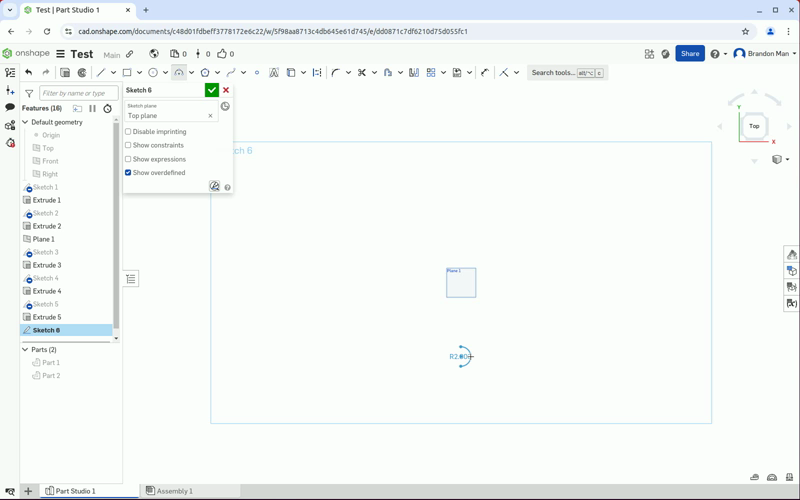
key(esc)
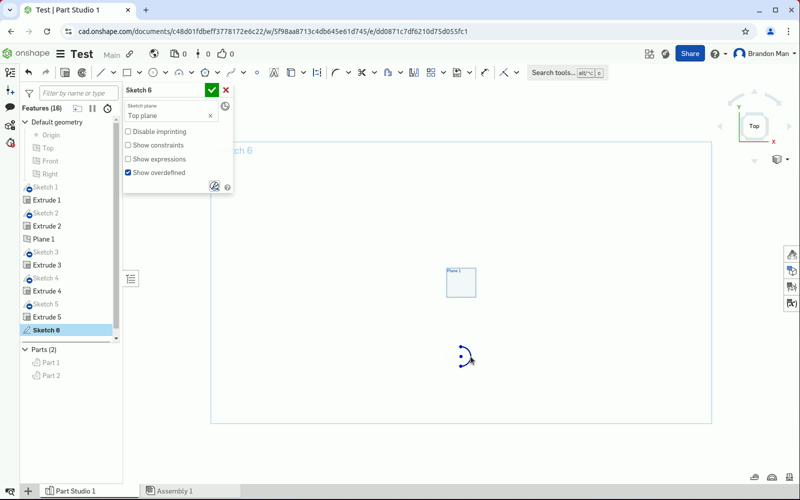
key(l)
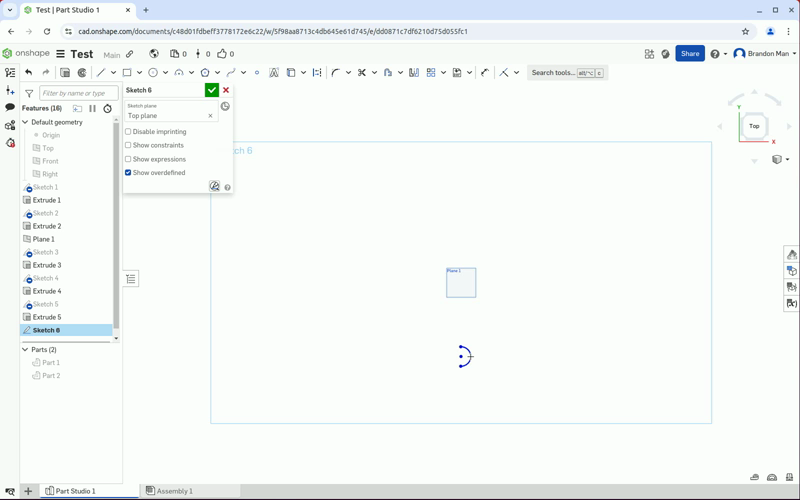
mouse_move(460, 346)
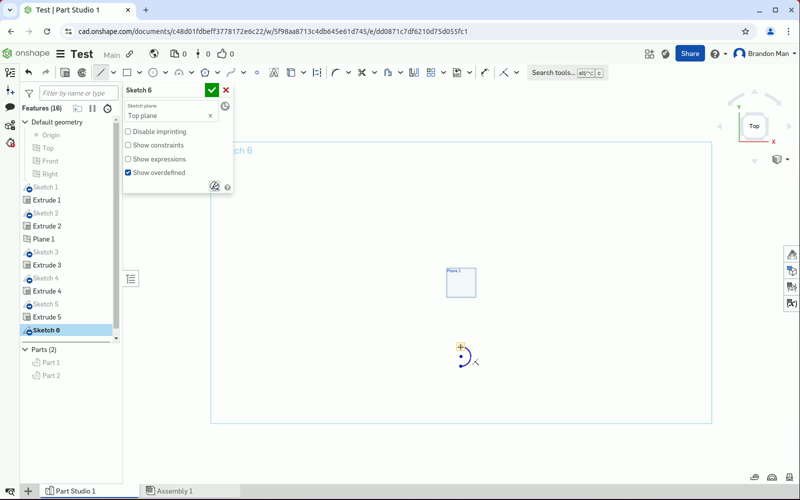
click(460, 346)
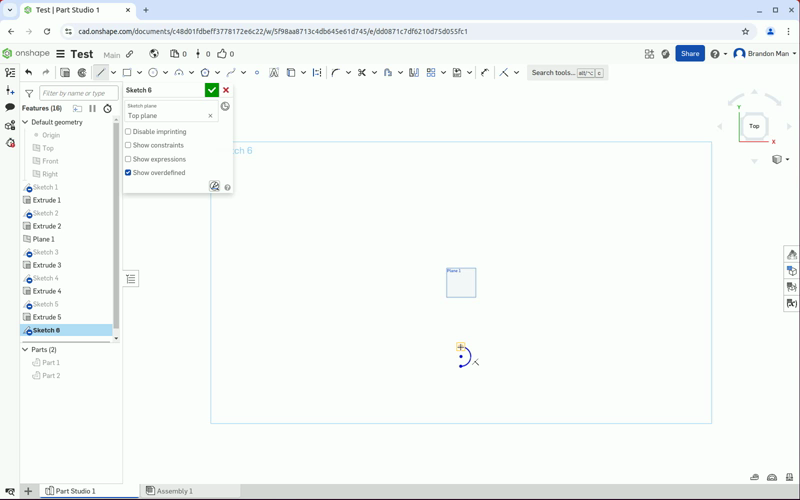
mouse_move(490, 346)
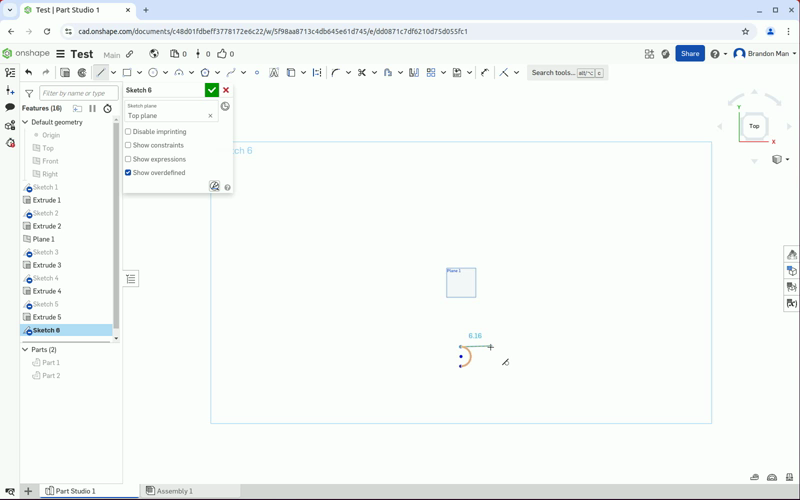
key_down(shift)
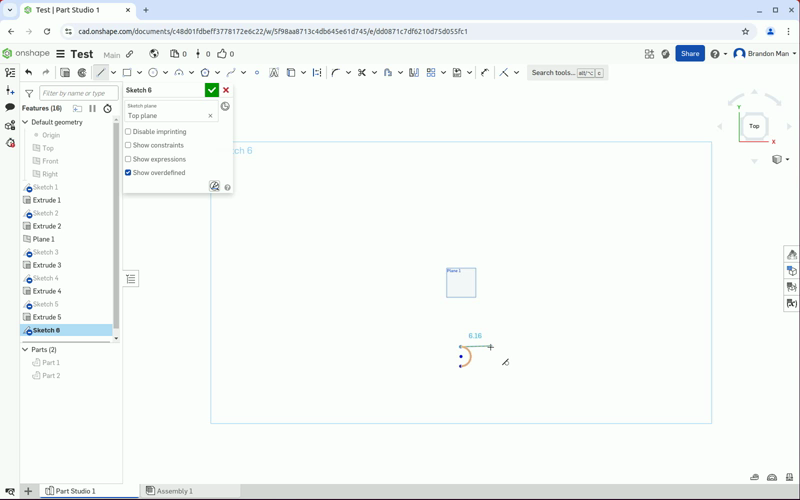
mouse_move(460, 366)
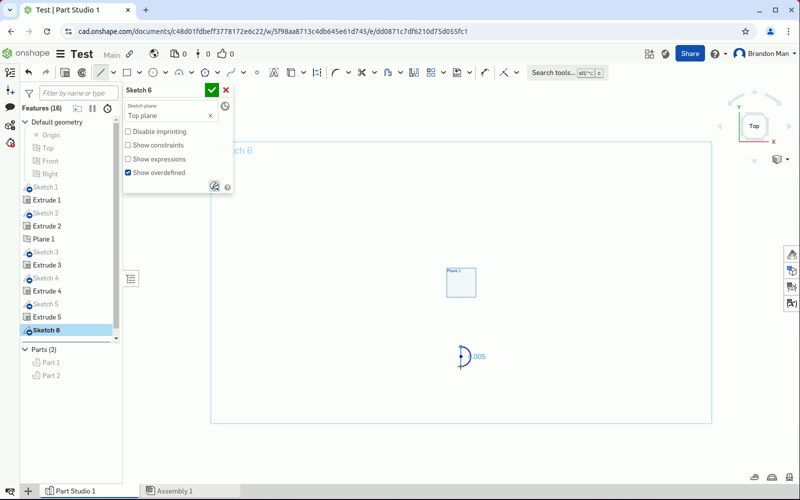
key_up(shift)
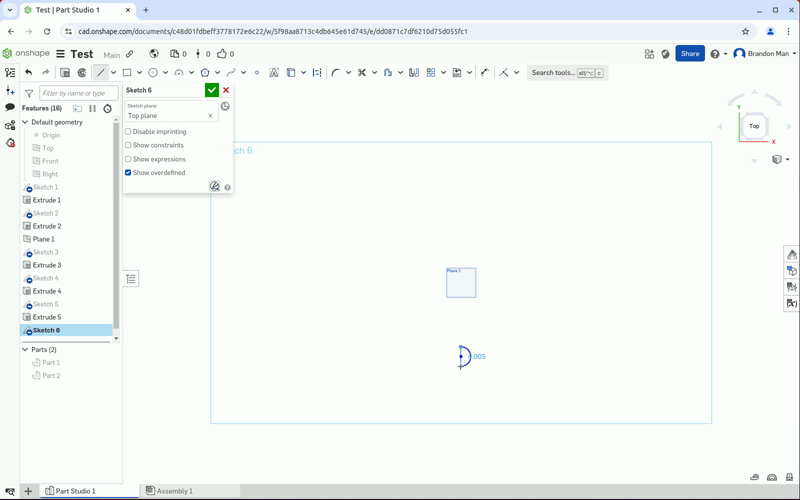
click(460, 366)
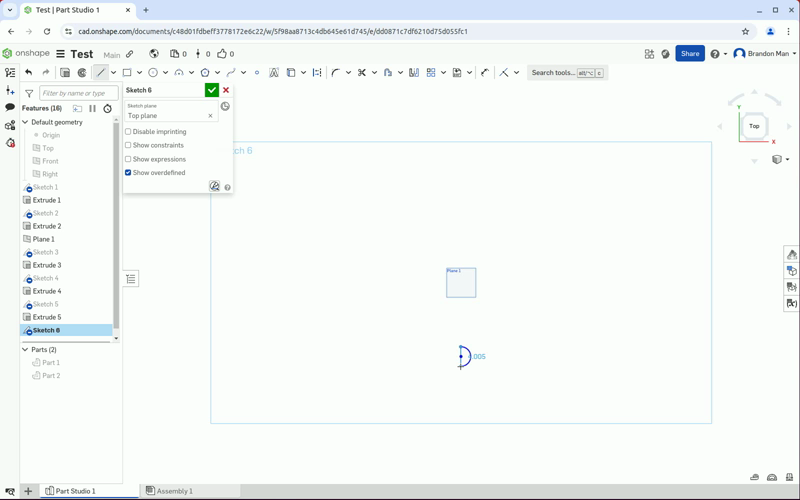
key(esc)
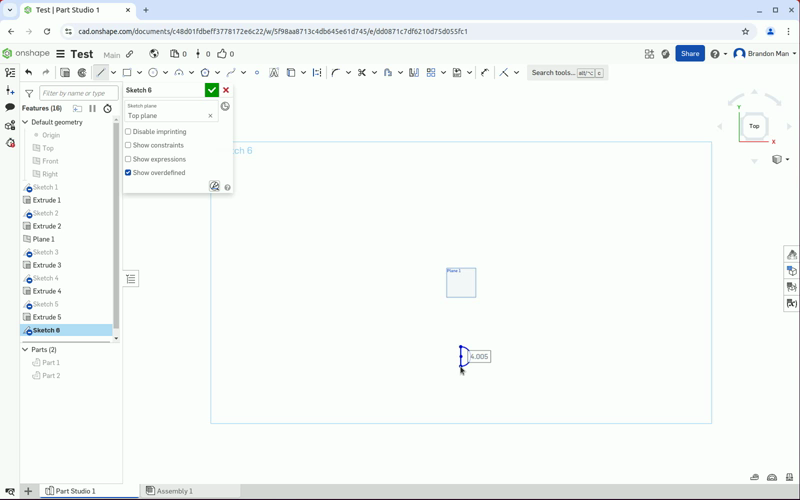
mouse_move(467, 362)
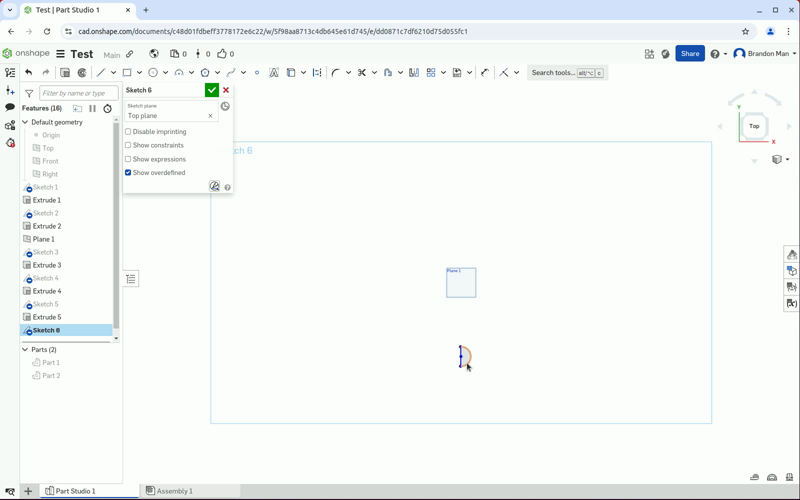
scroll(6)
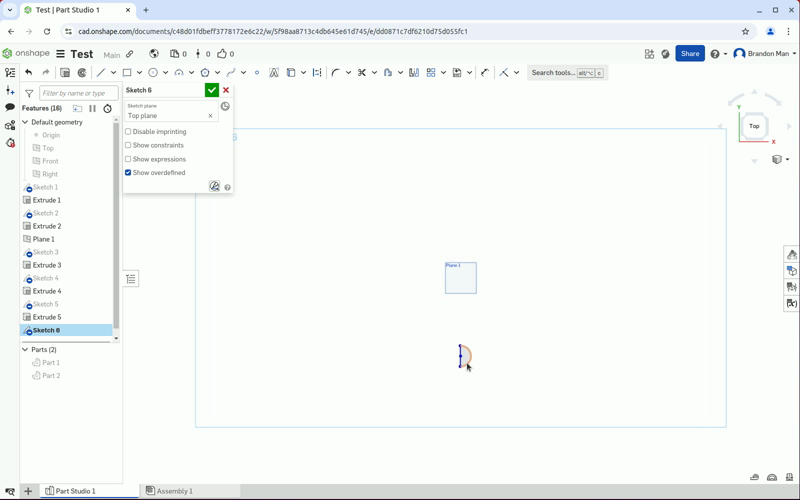
scroll(6)
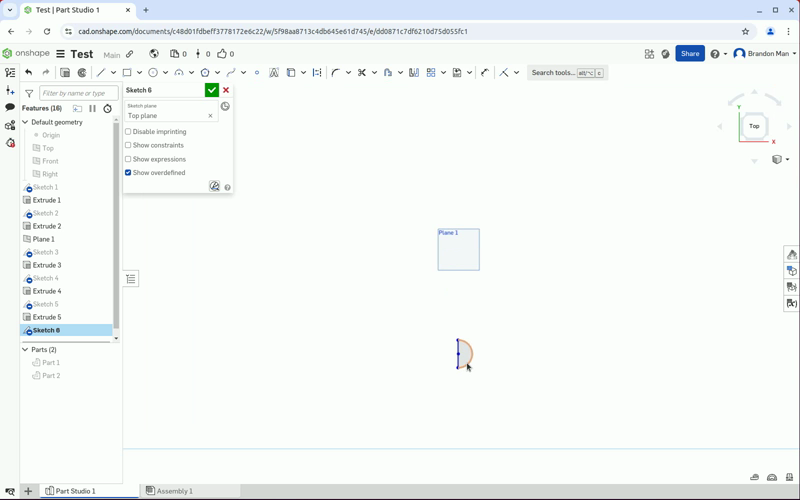
scroll(6)
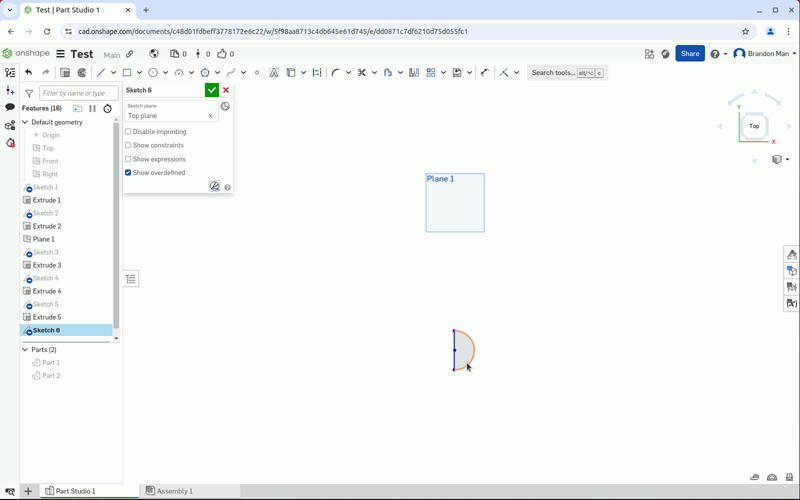
scroll(6)
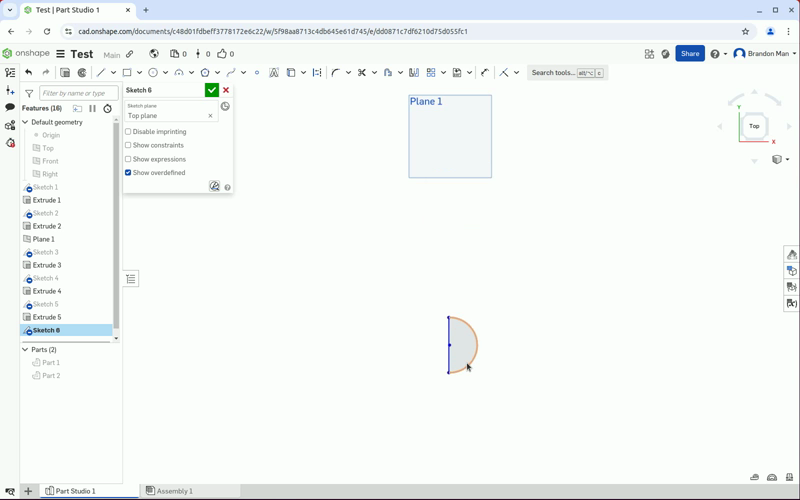
scroll(6)
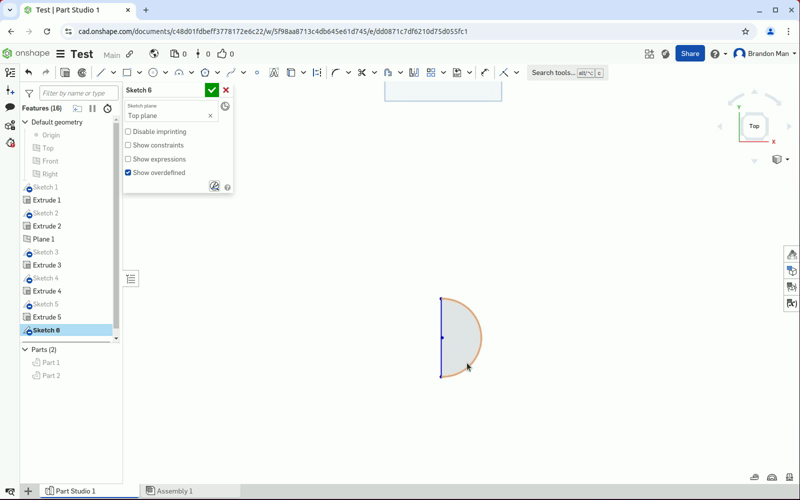
scroll(6)
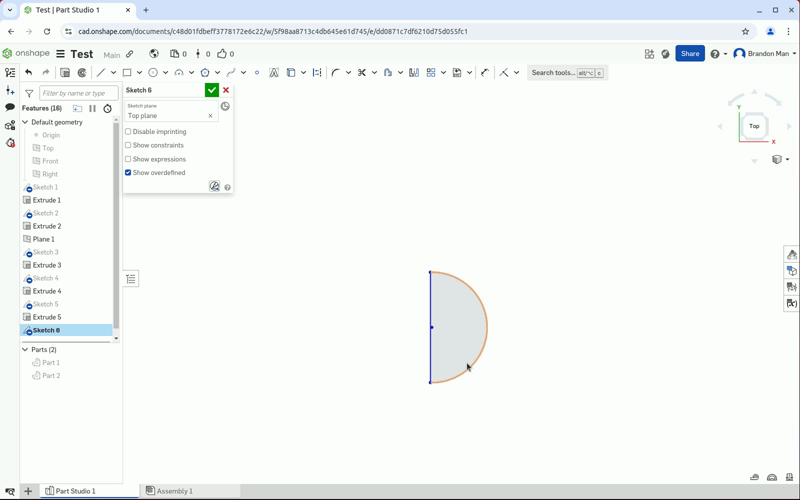
scroll(6)
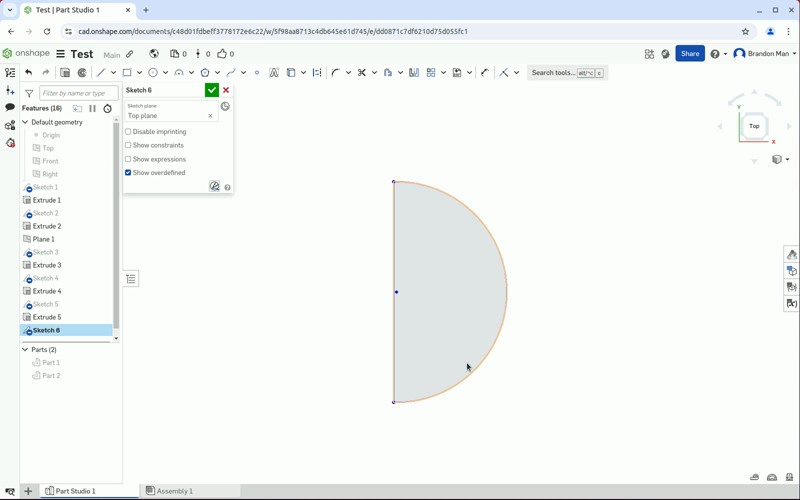
click(467, 362)
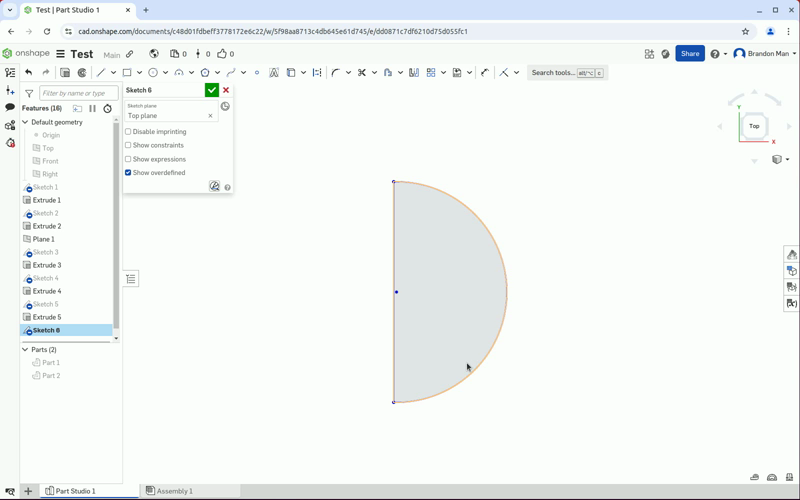
scroll(-6)
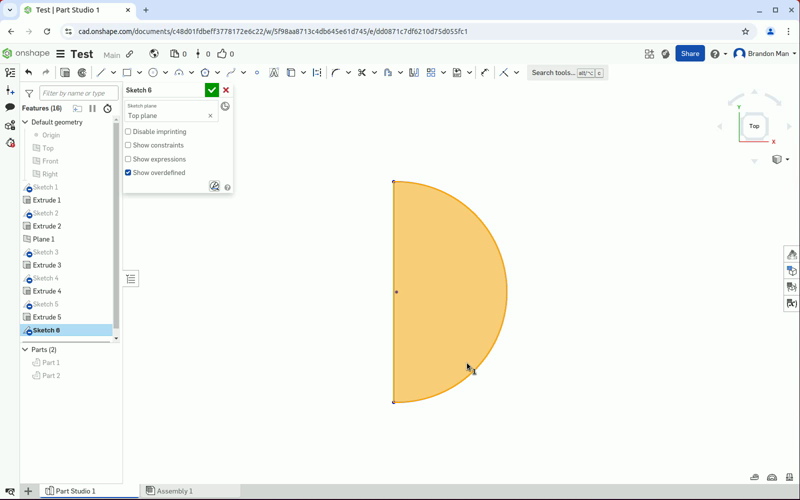
scroll(-6)
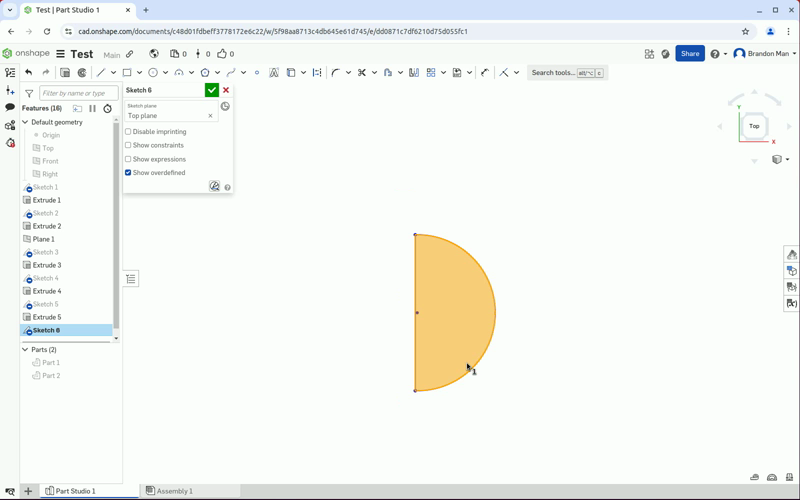
scroll(-6)
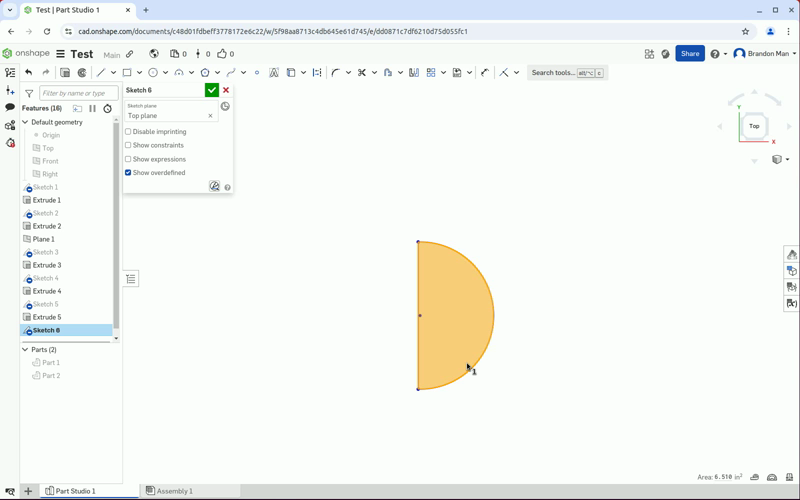
scroll(-6)
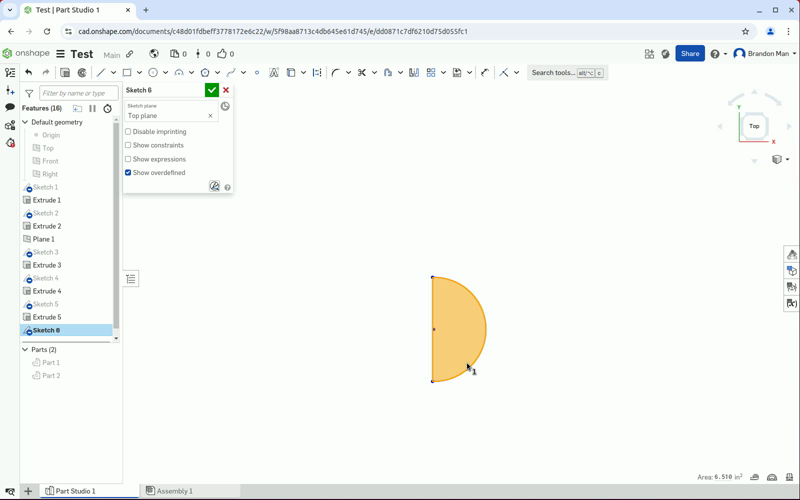
scroll(-6)
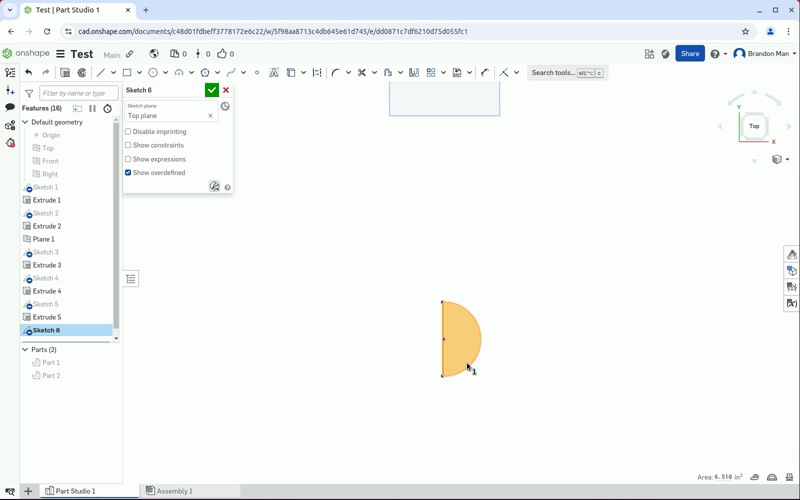
scroll(-6)
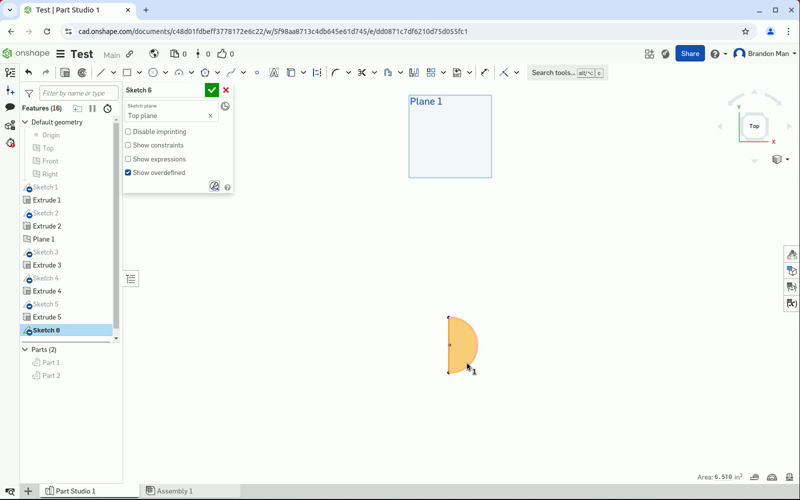
scroll(-6)
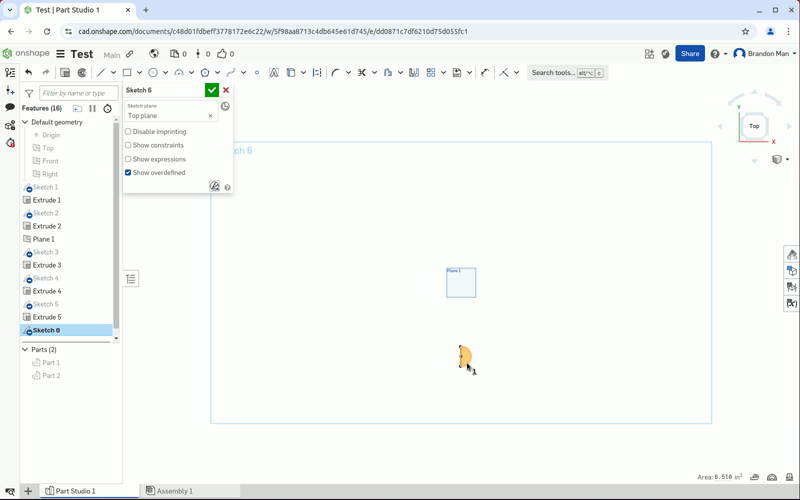
mouse_move(73, 352)
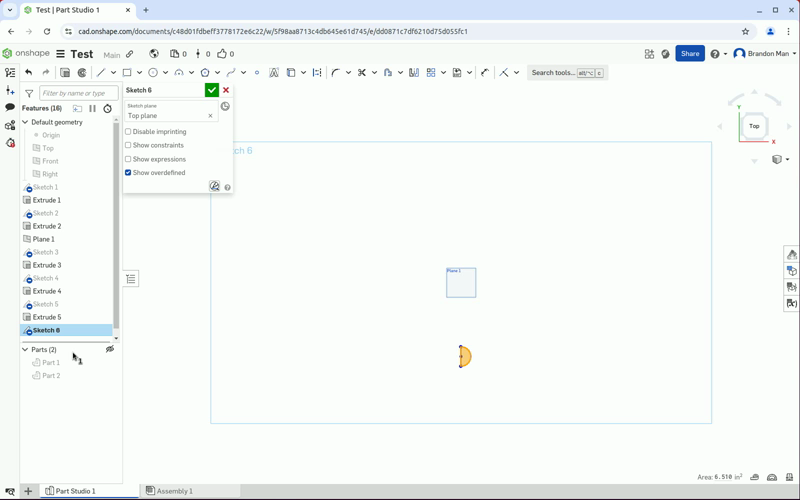
key(shift+y)
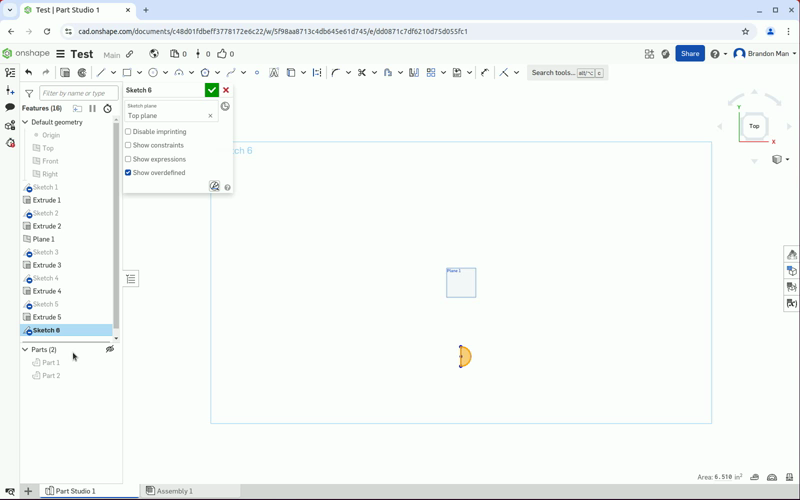
key(shift+e)
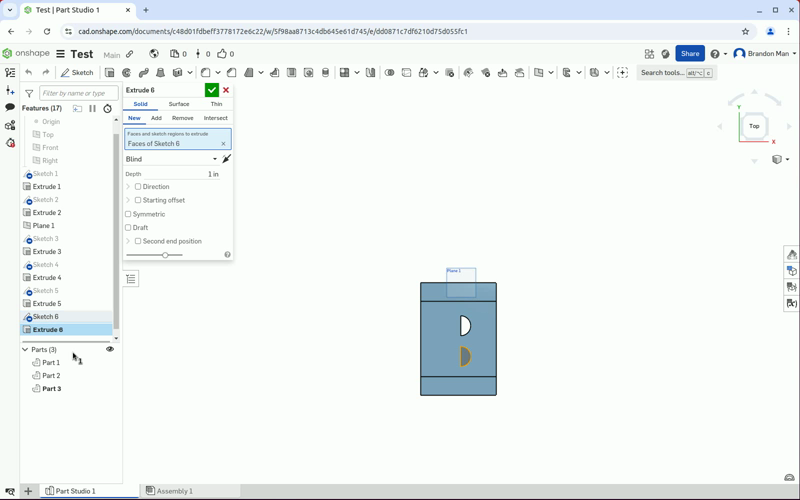
mouse_move(143, 106)
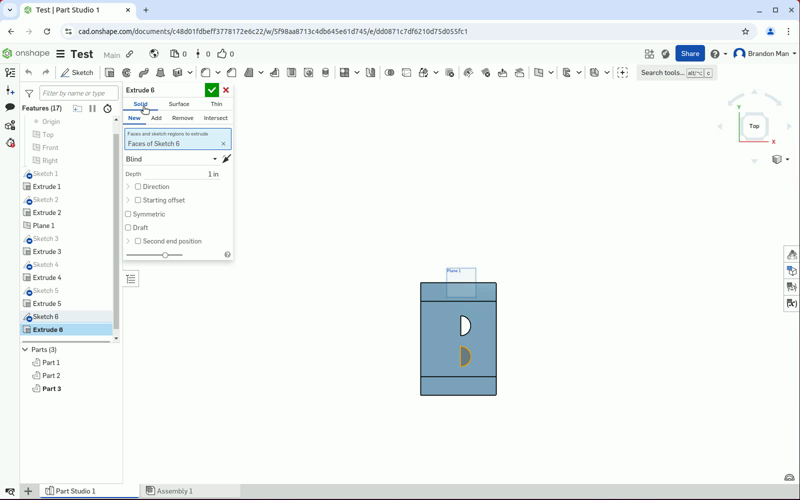
click(143, 106)
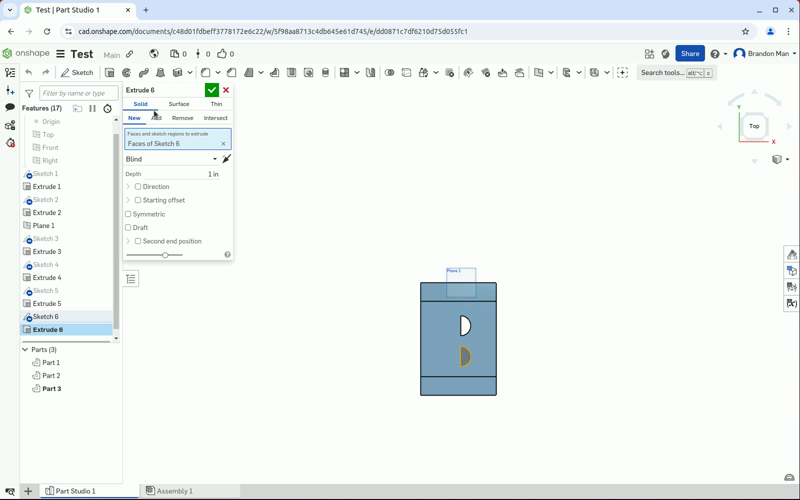
mouse_move(186, 120)
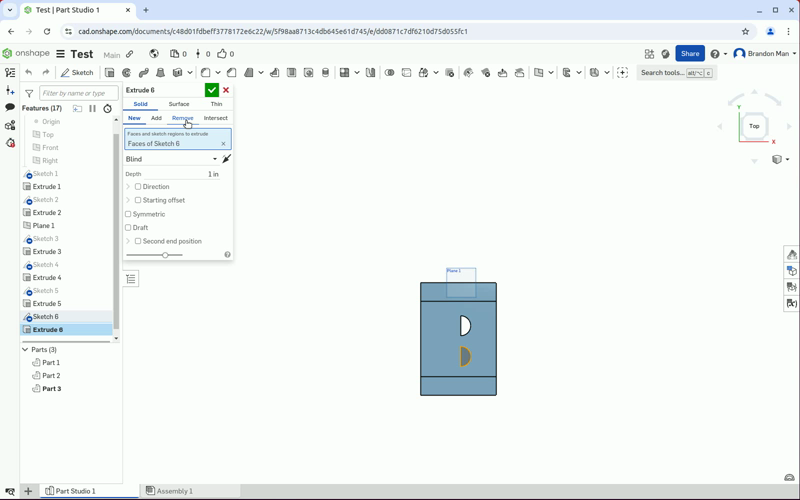
click(186, 120)
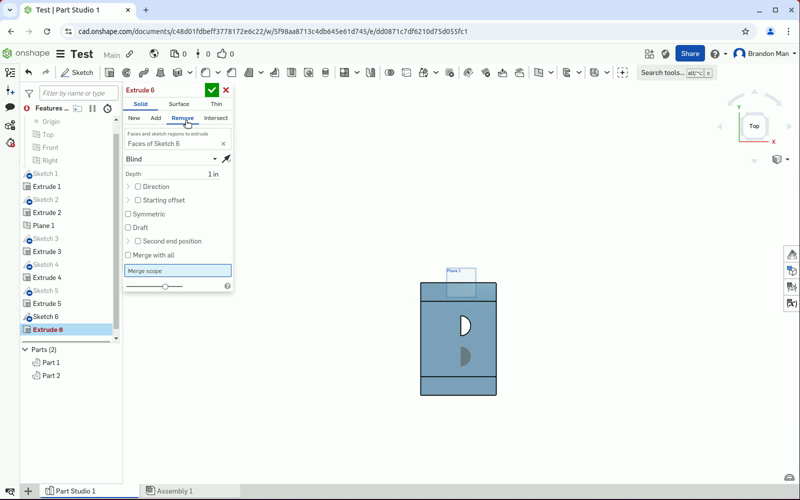
key(tab, 4)
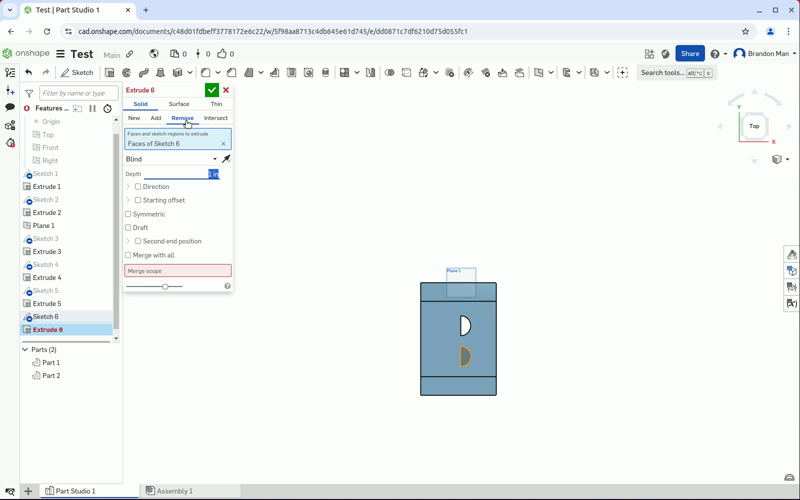
text(-23.108)
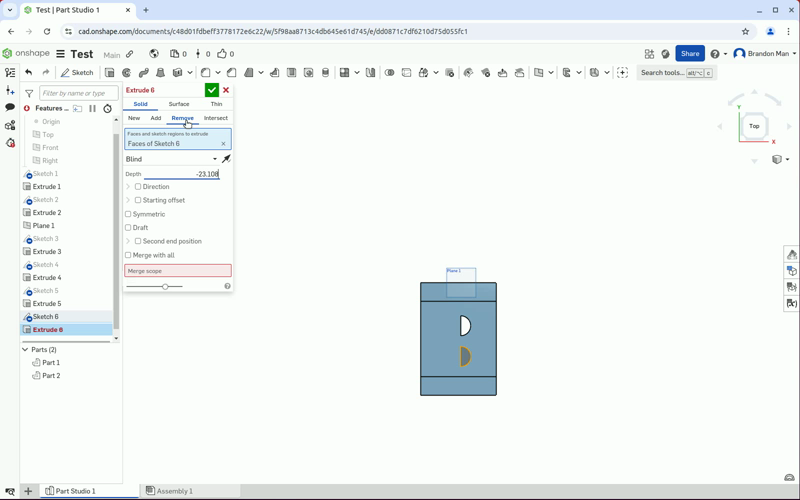
key(tab, 6)
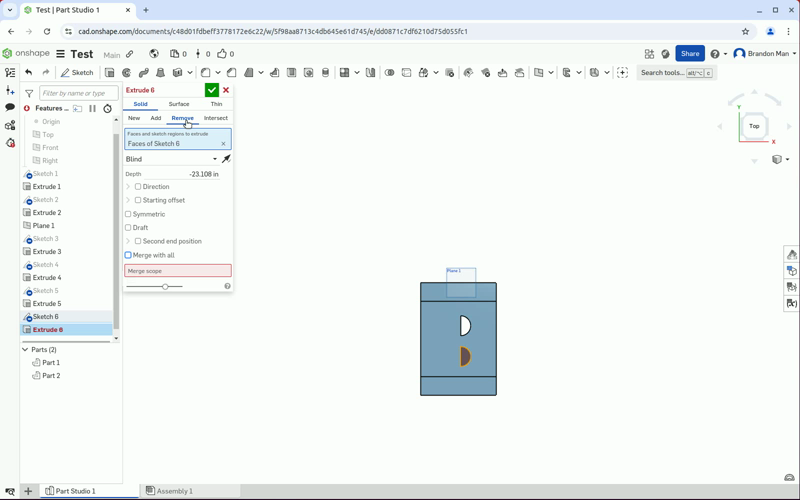
key(space)
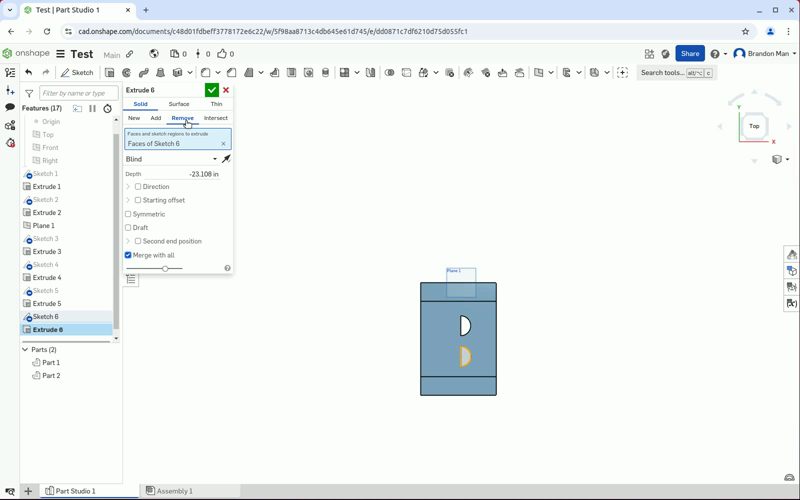
key(enter)
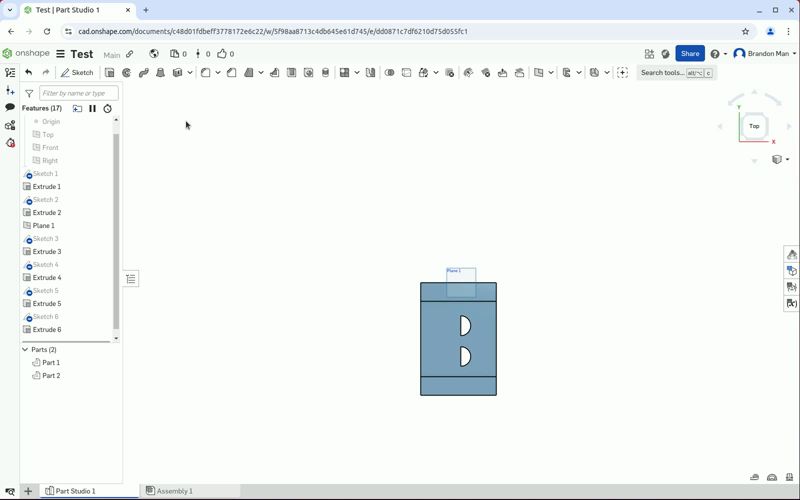
key(shift+h)
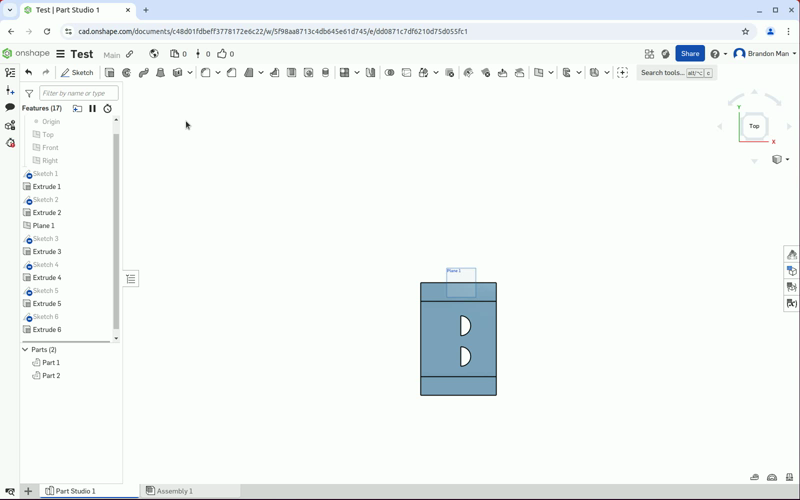
key(shift+h)
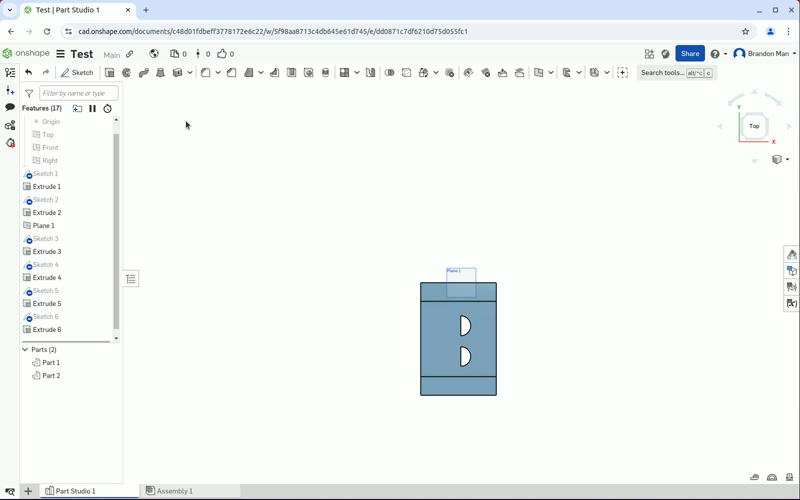
mouse_move(69, 176)
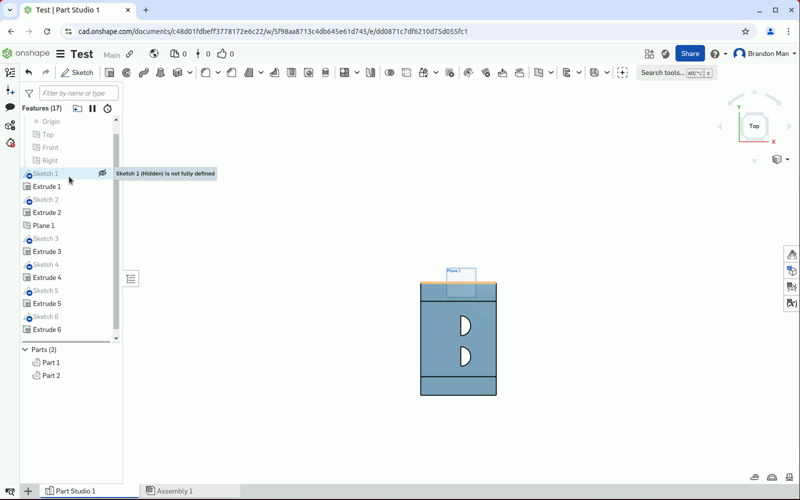
click(69, 176)
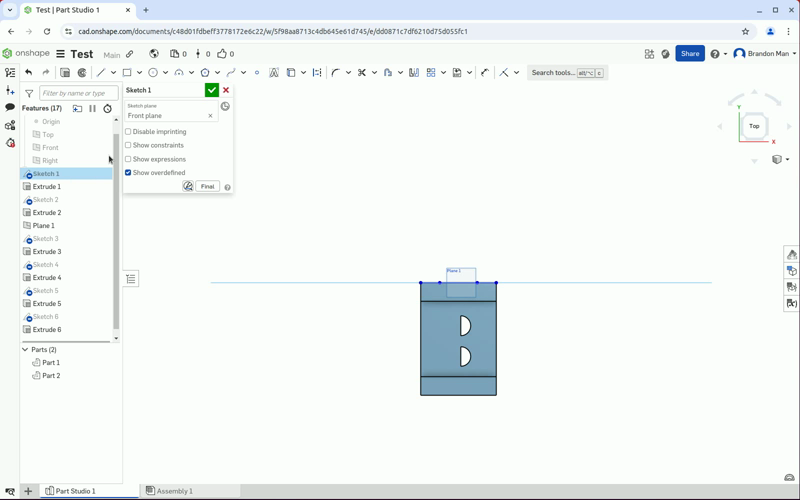
mouse_move(229, 92)
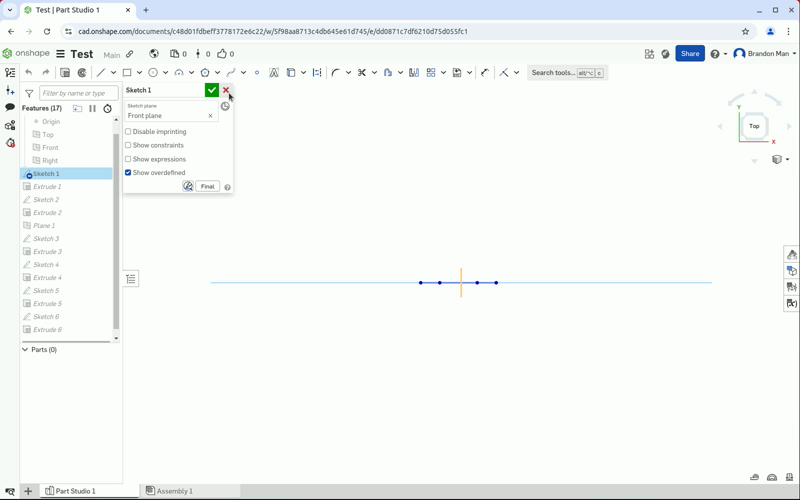
click(229, 92)
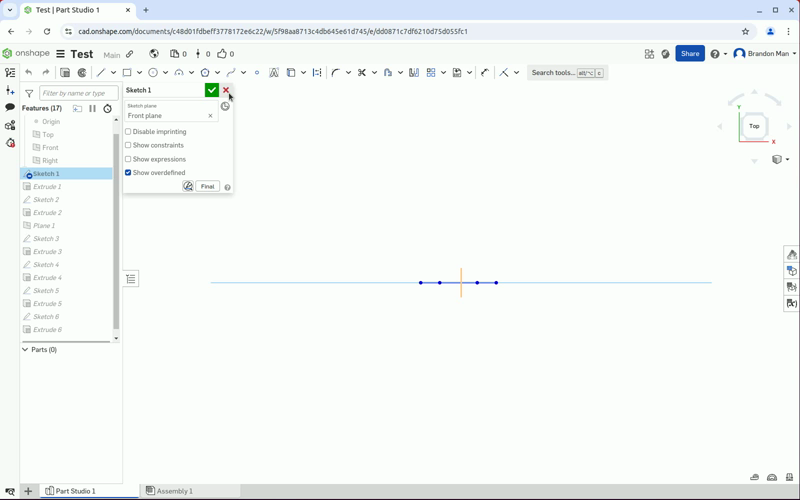
key(shift+s)
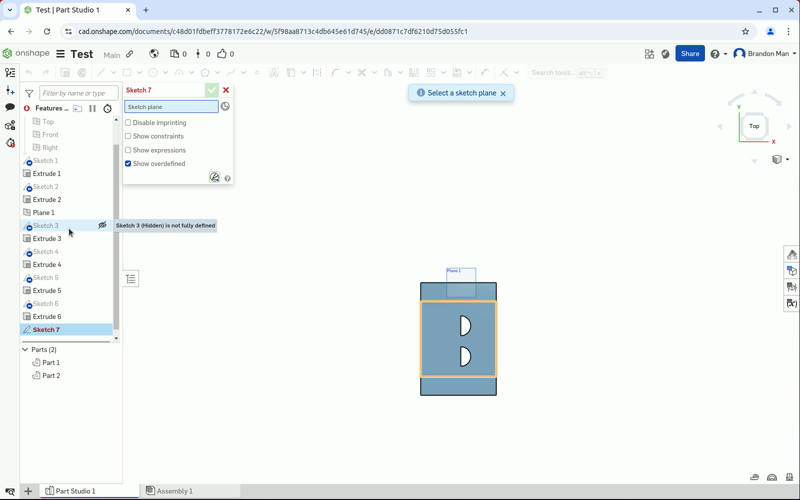
scroll(3)
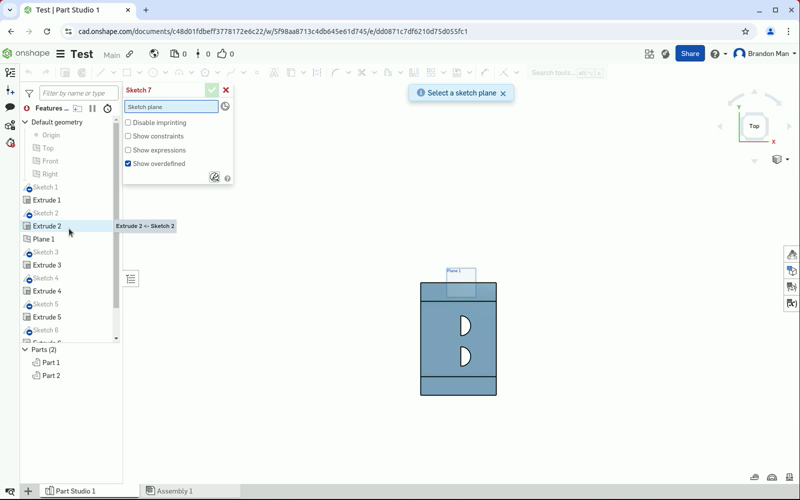
mouse_move(69, 150)
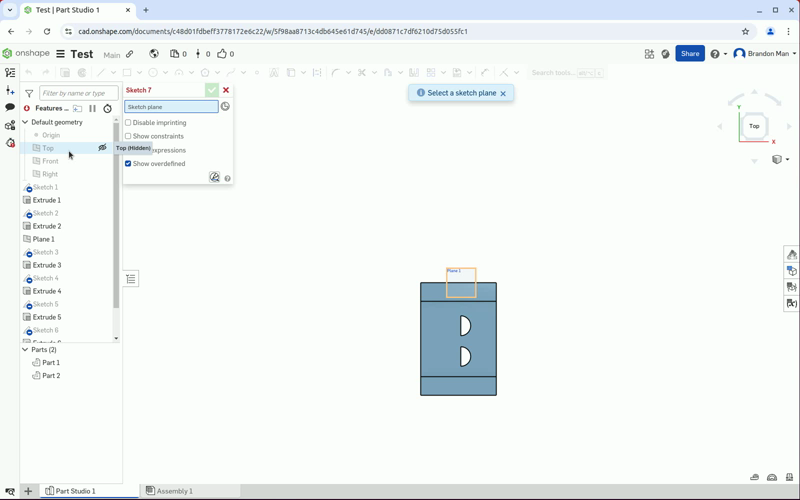
click(69, 150)
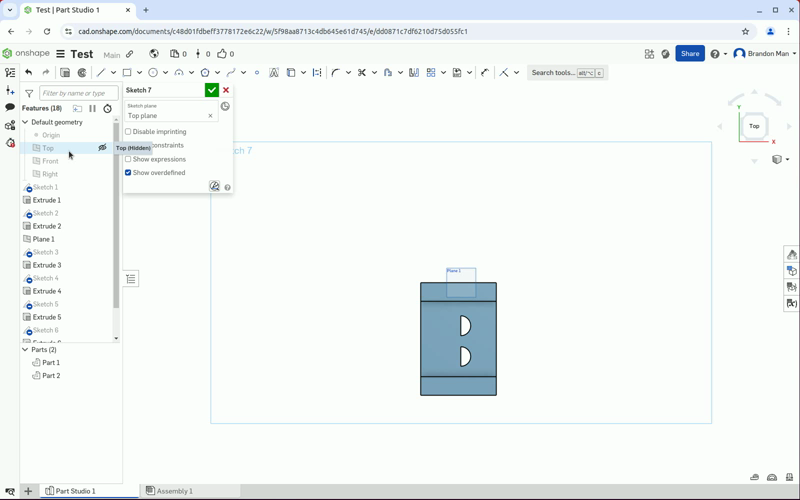
mouse_move(73, 352)
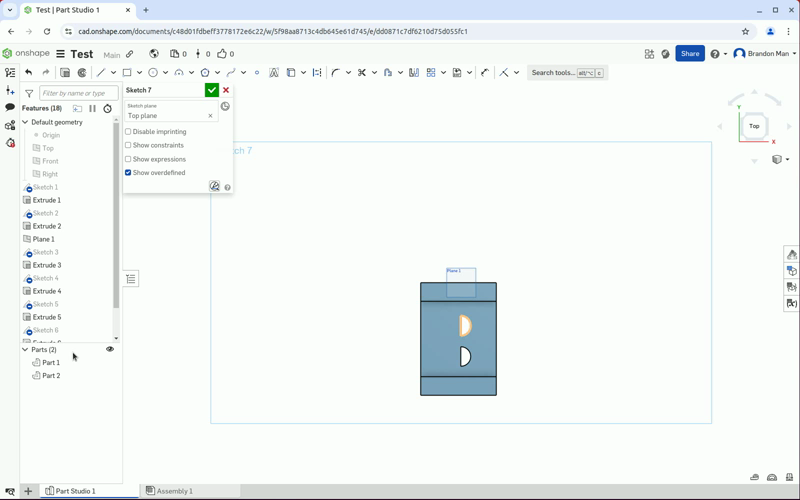
key(y)
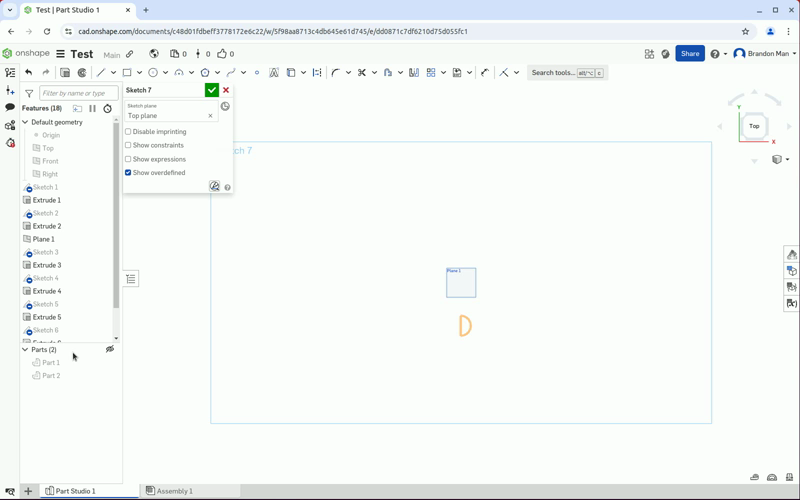
key(a)
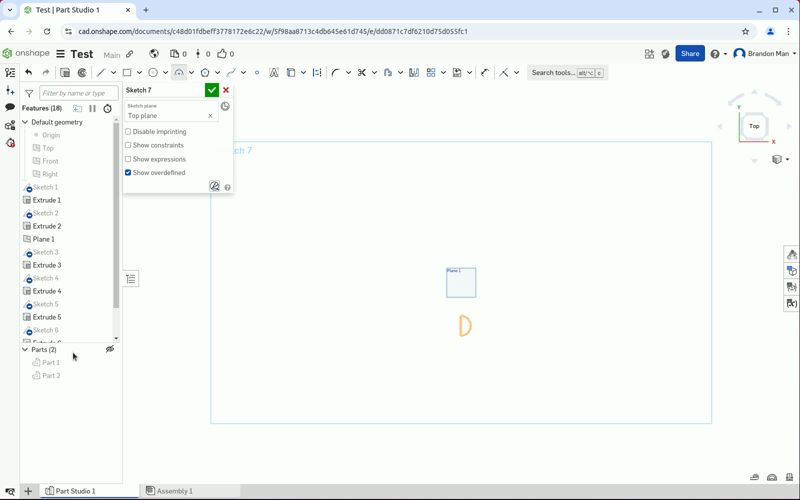
key_down(shift)
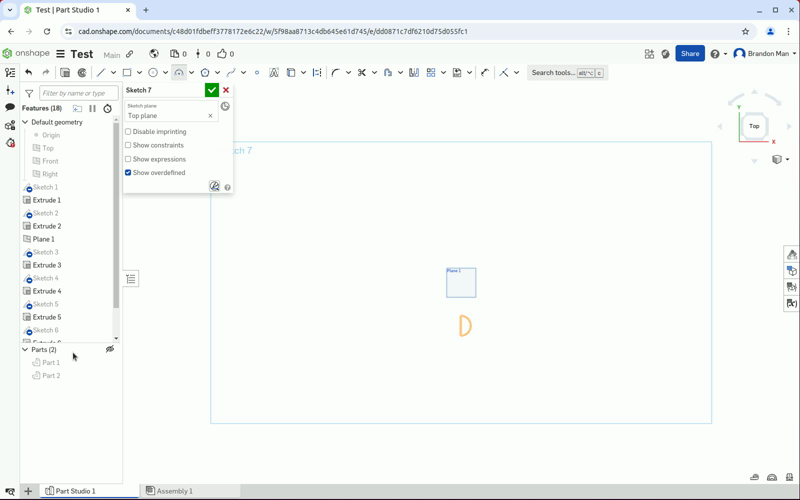
mouse_move(460, 366)
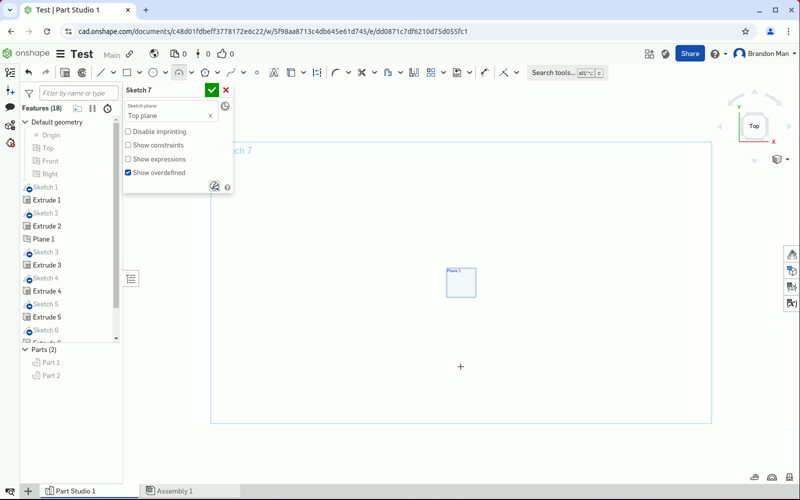
click(460, 366)
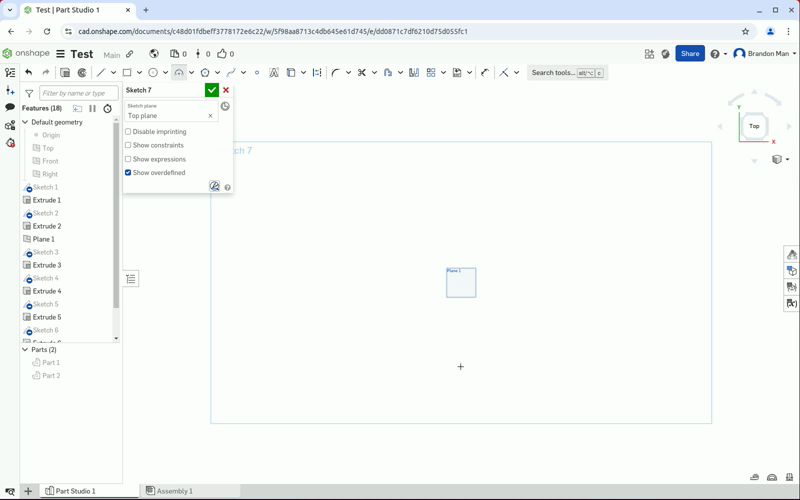
key_up(shift)
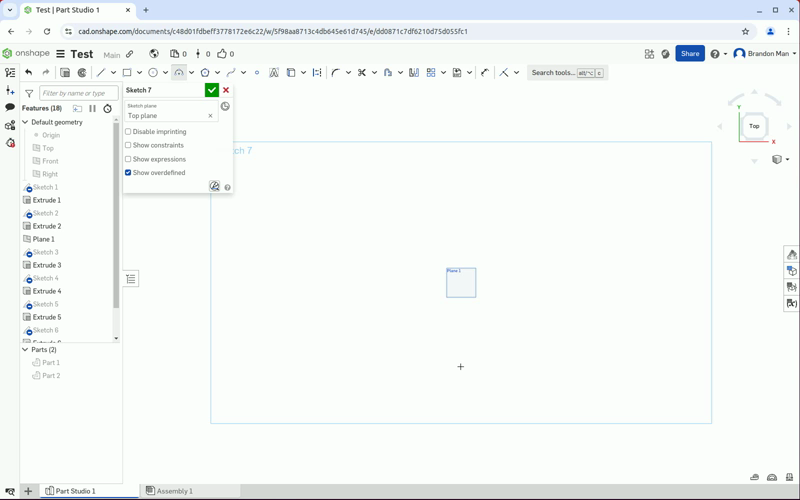
key_down(shift)
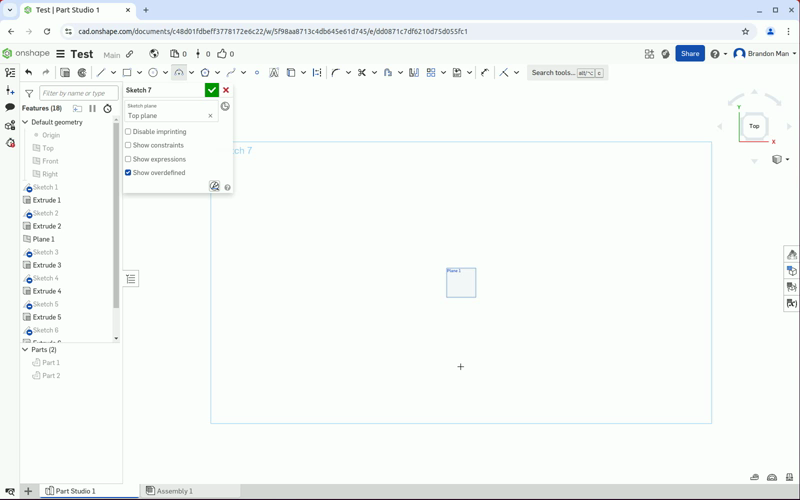
mouse_move(460, 346)
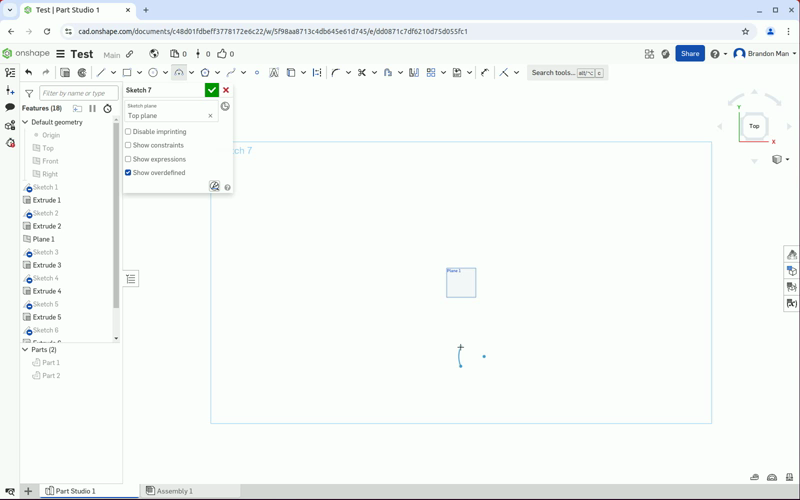
click(460, 346)
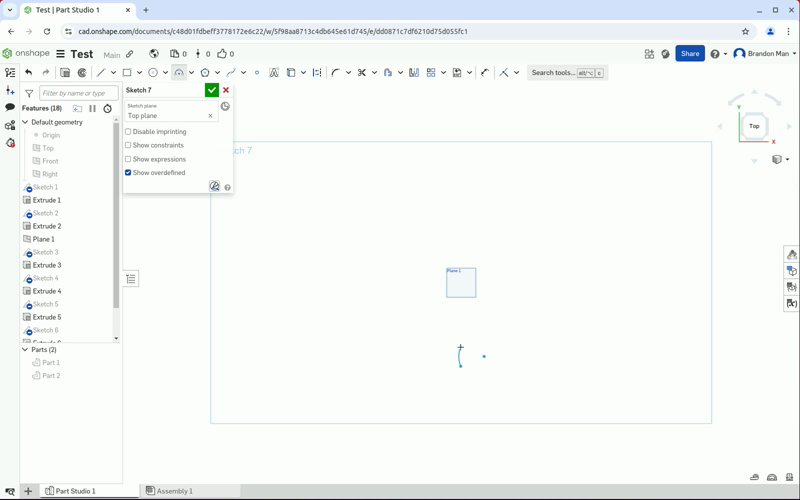
mouse_move(470, 356)
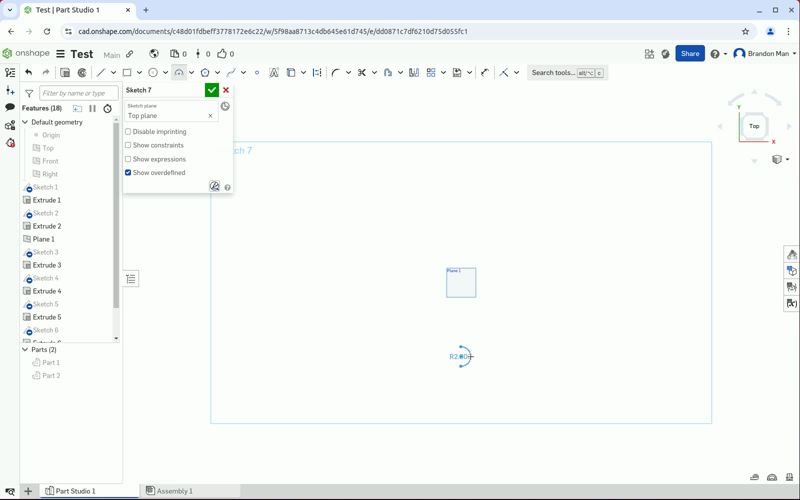
click(470, 356)
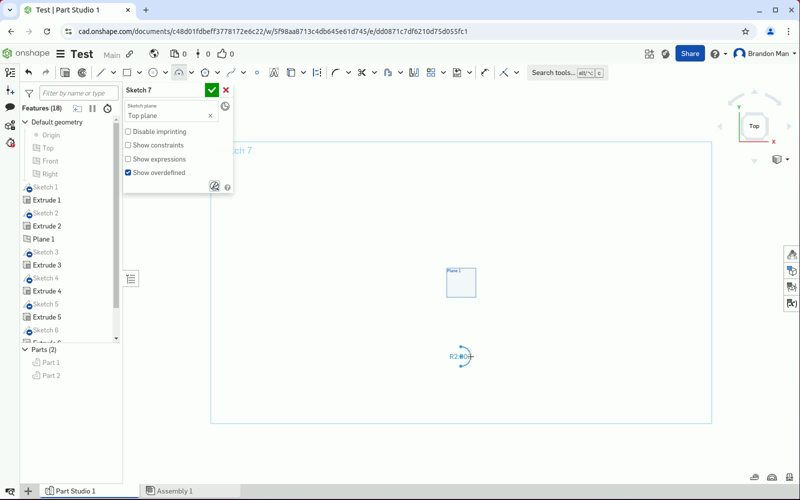
key_up(shift)
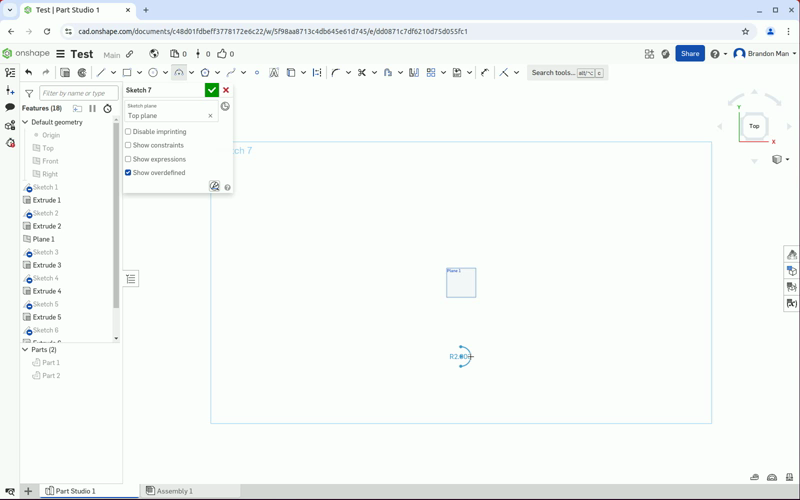
key(esc)
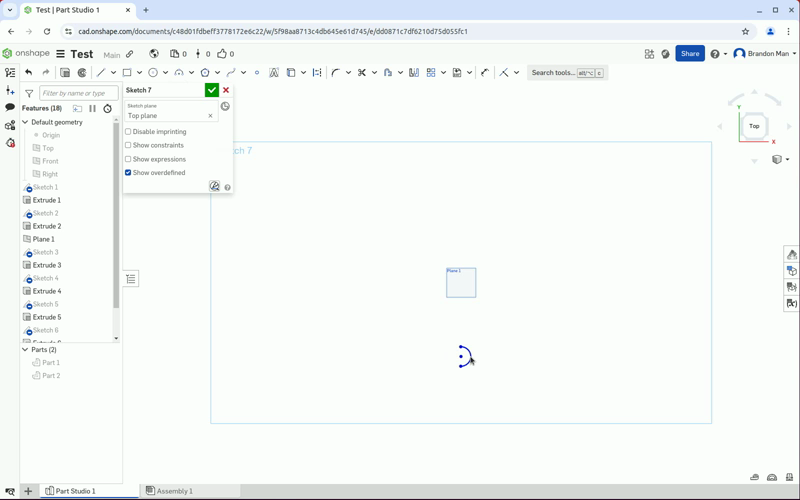
key(l)
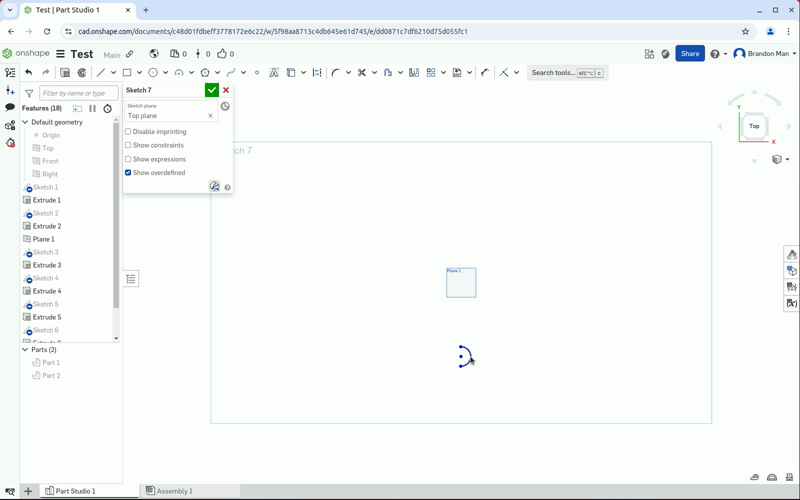
mouse_move(460, 346)
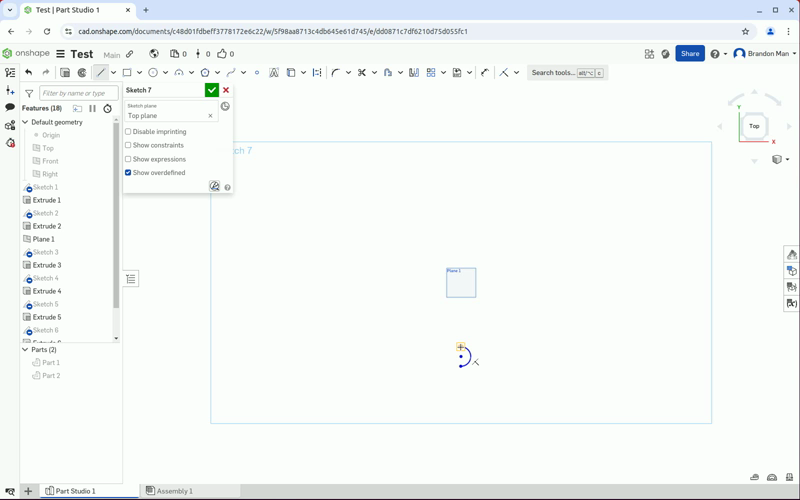
click(460, 346)
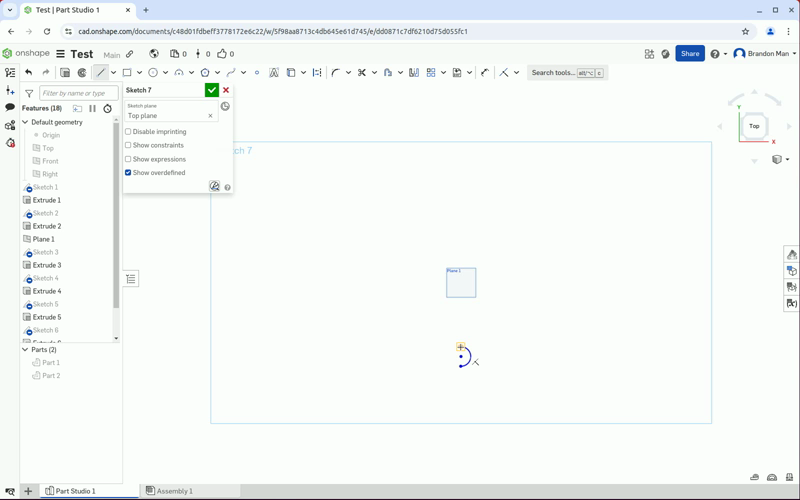
mouse_move(490, 346)
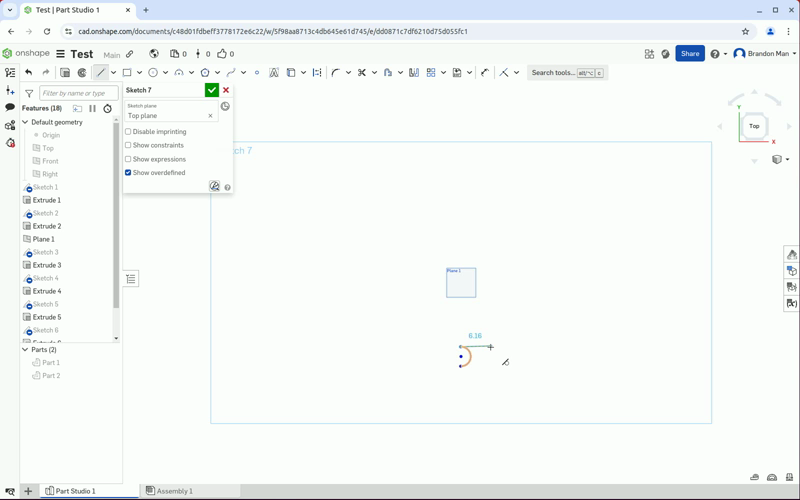
key_down(shift)
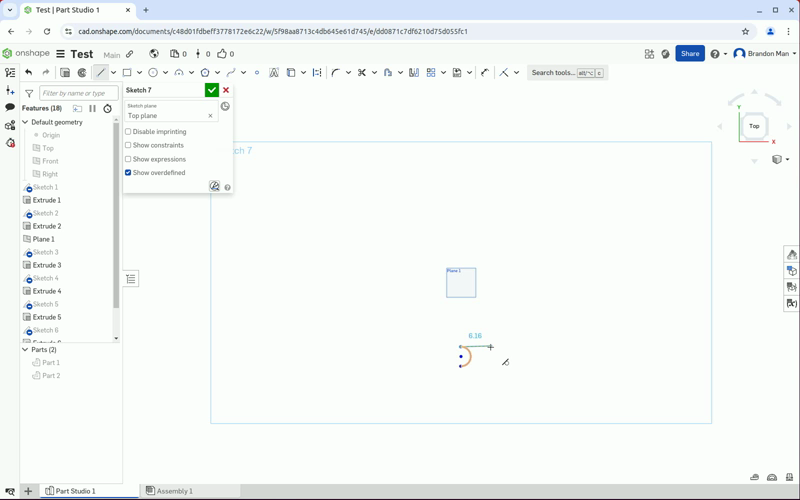
mouse_move(460, 366)
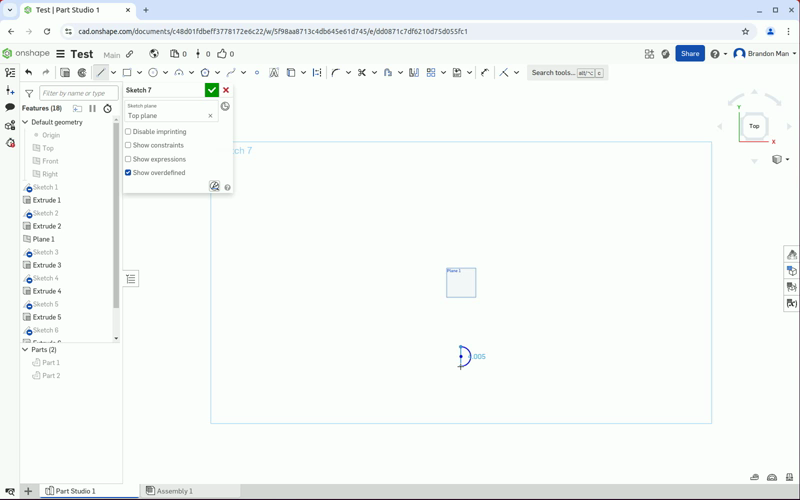
key_up(shift)
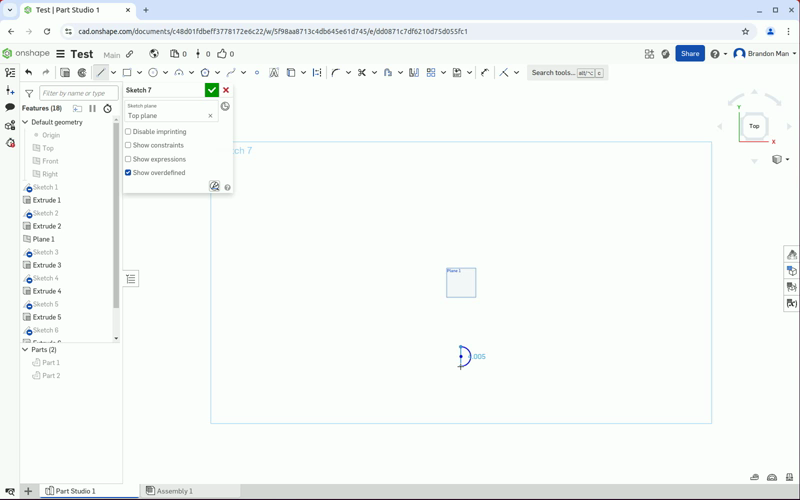
click(460, 366)
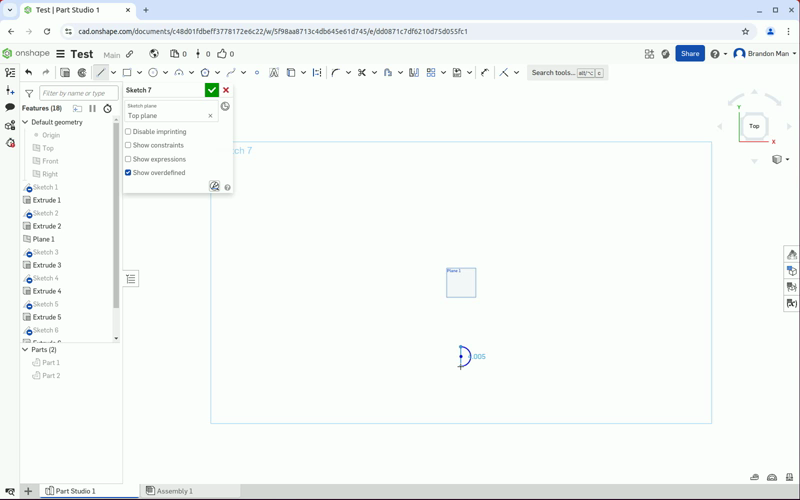
key(esc)
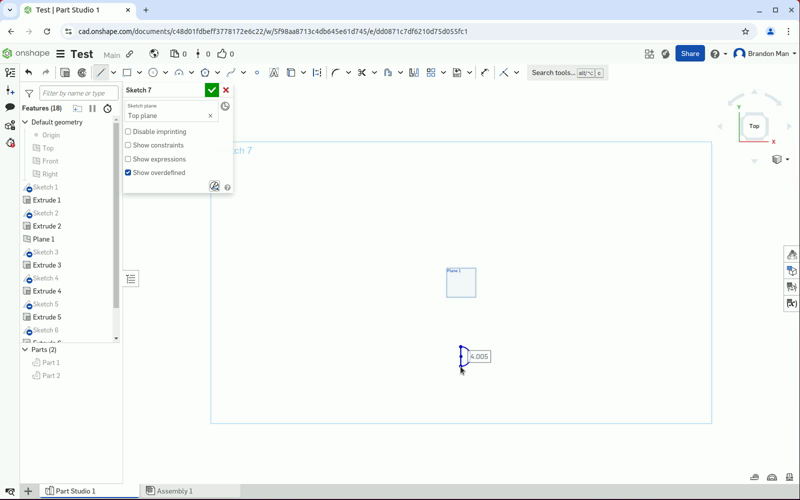
mouse_move(465, 352)
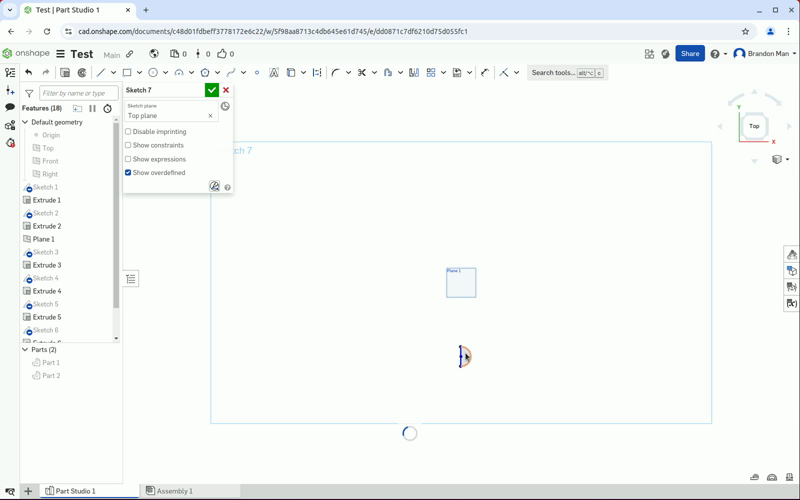
scroll(6)
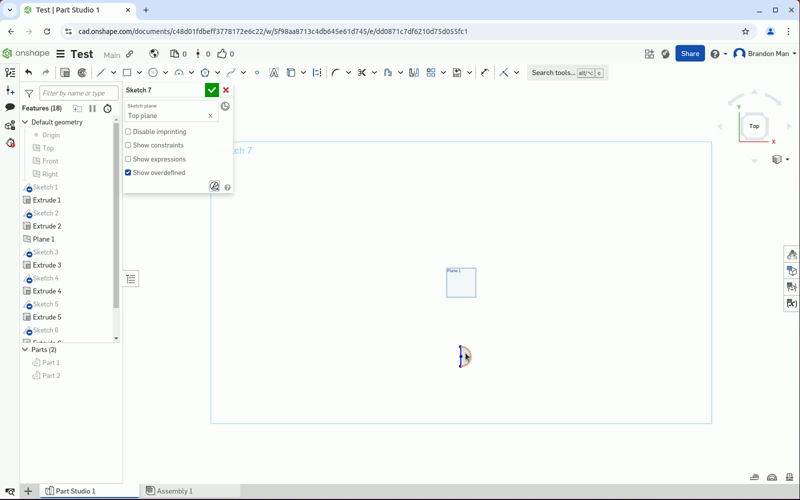
scroll(6)
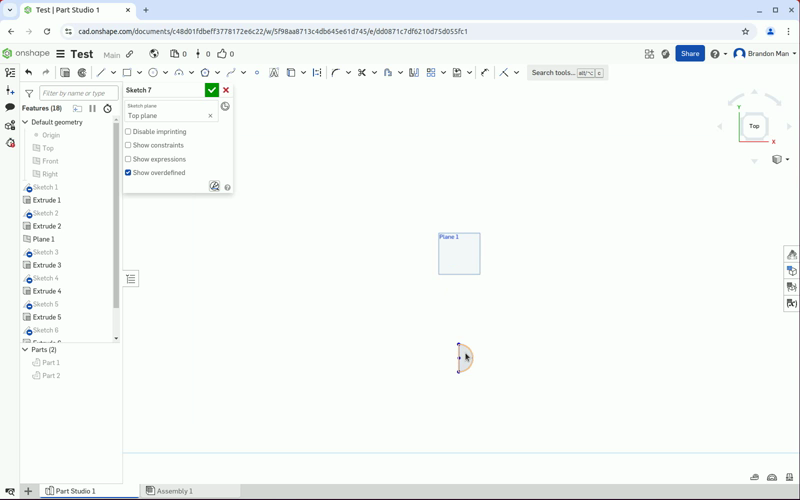
scroll(6)
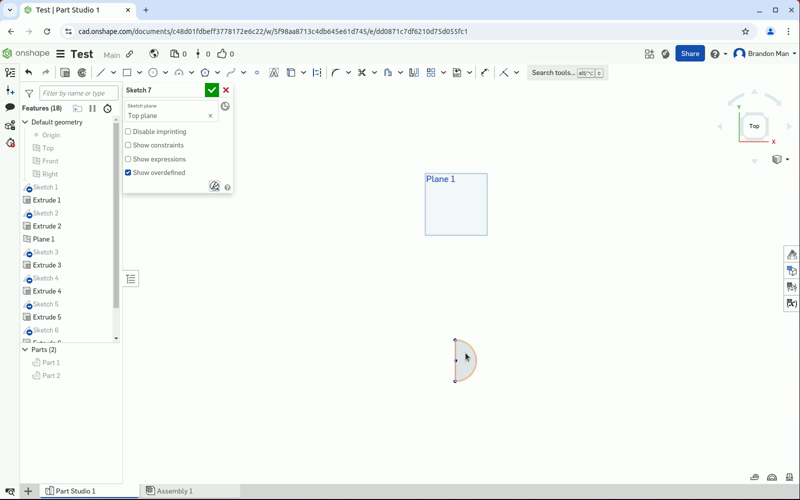
scroll(6)
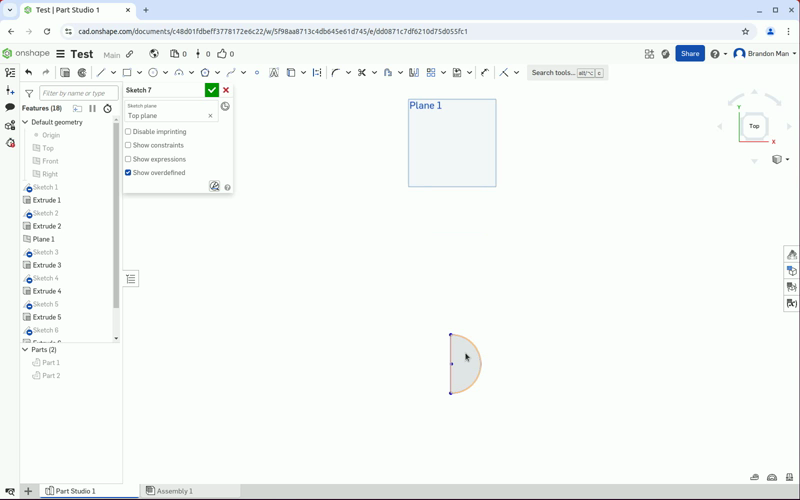
scroll(6)
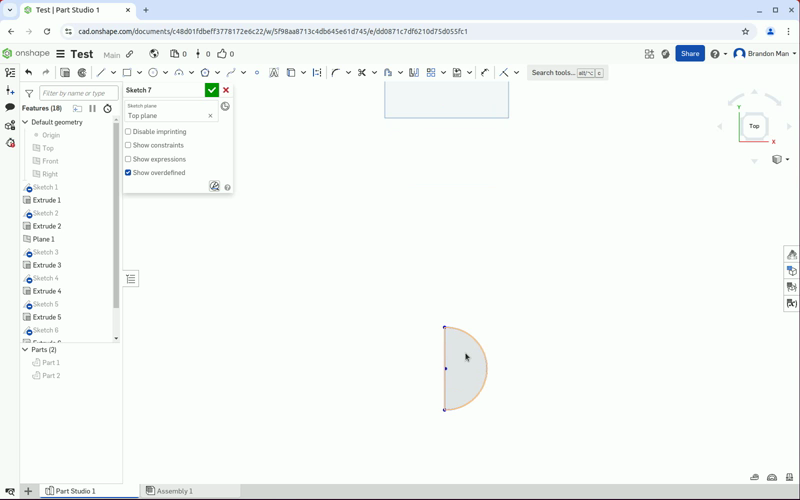
scroll(6)
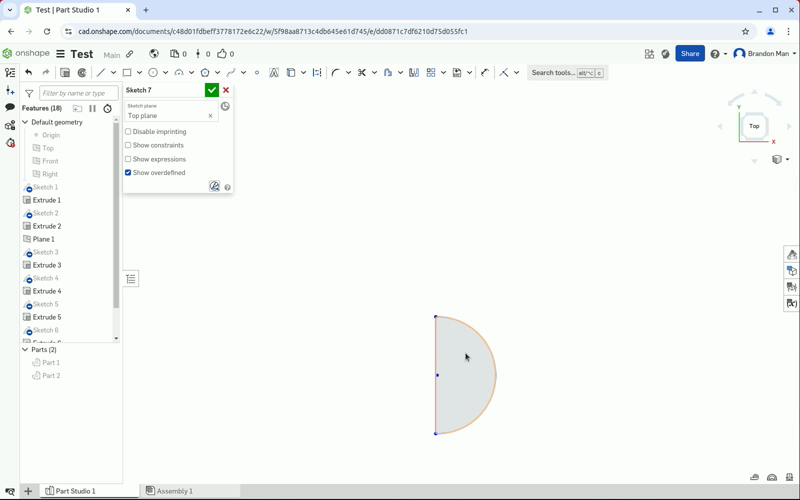
scroll(6)
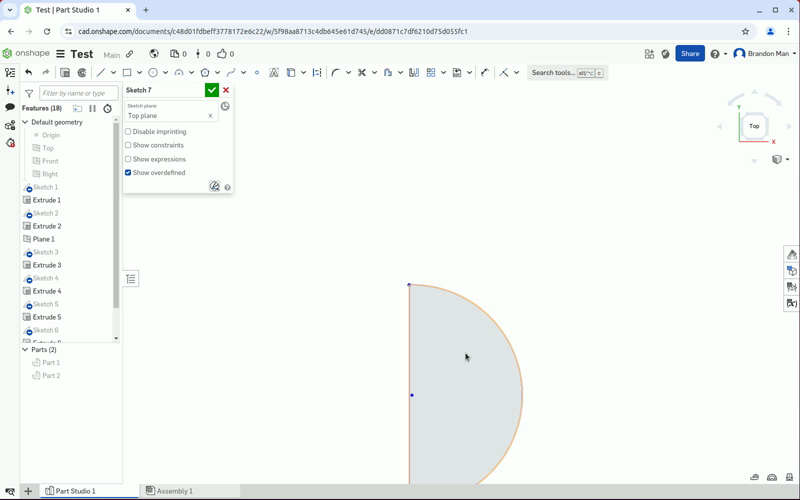
click(465, 352)
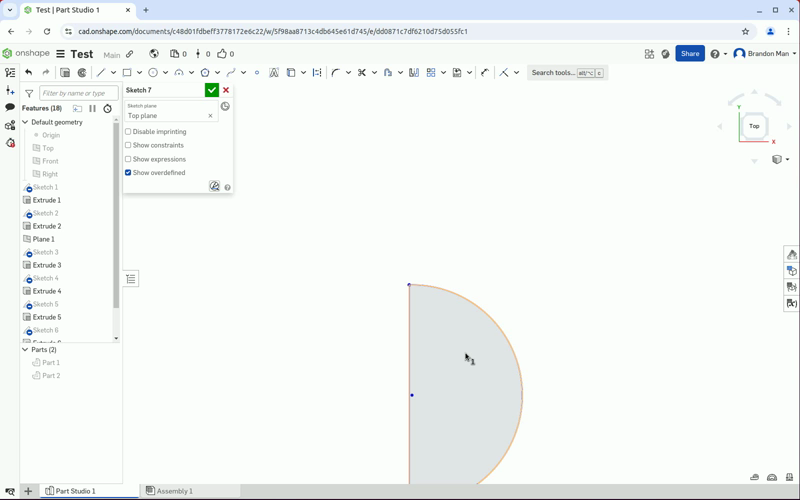
scroll(-6)
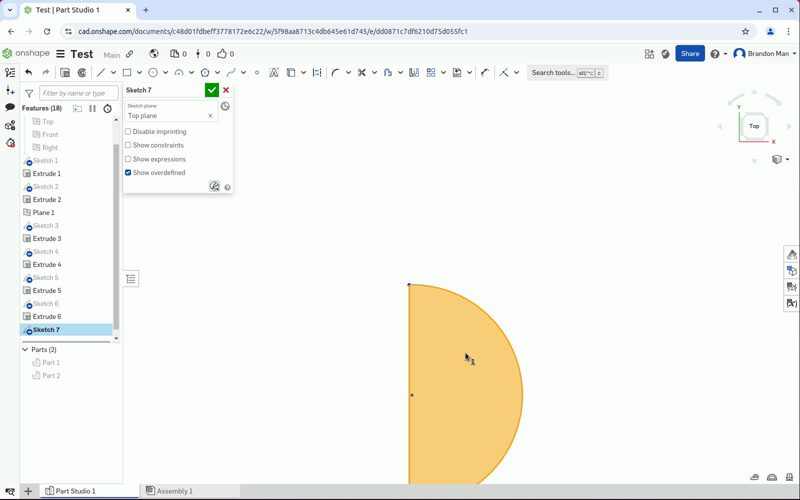
scroll(-6)
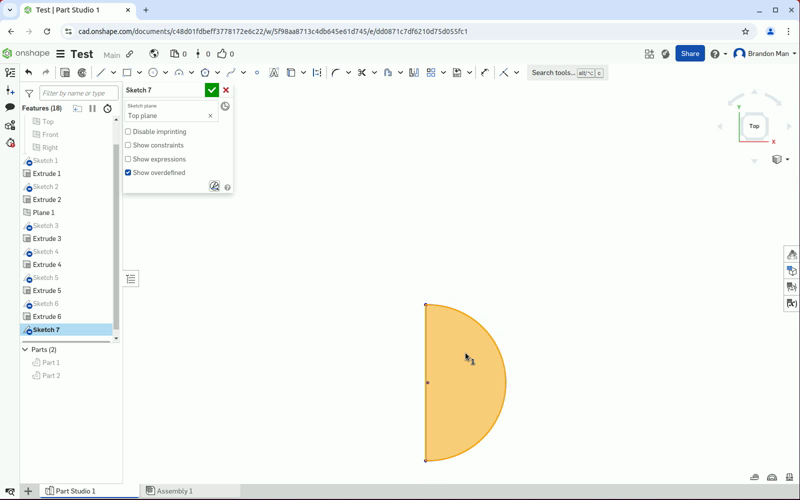
scroll(-6)
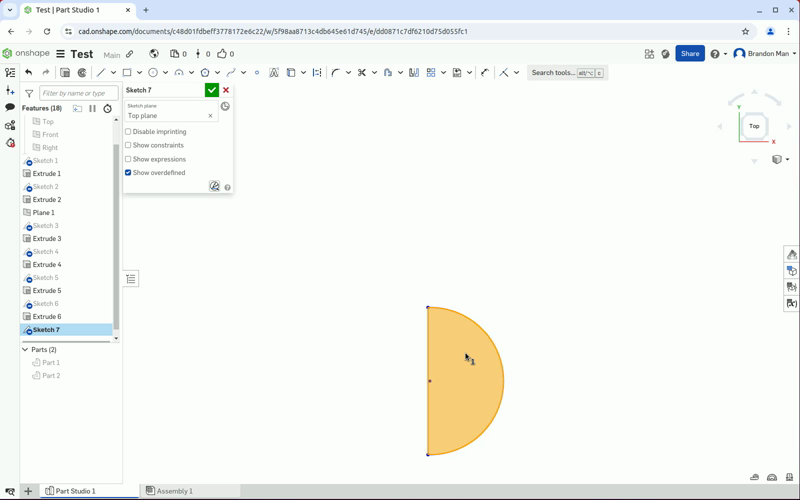
scroll(-6)
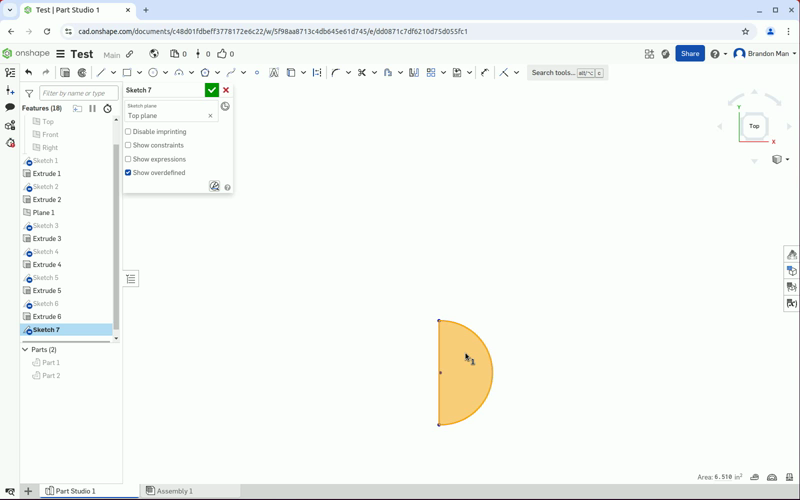
scroll(-6)
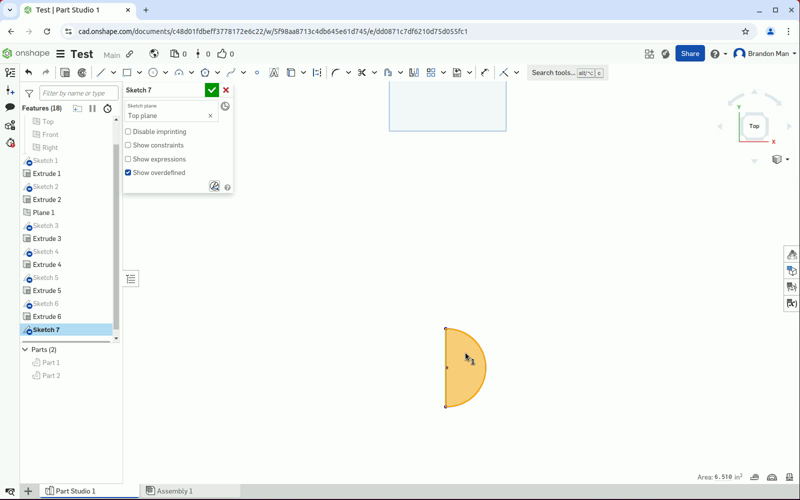
scroll(-6)
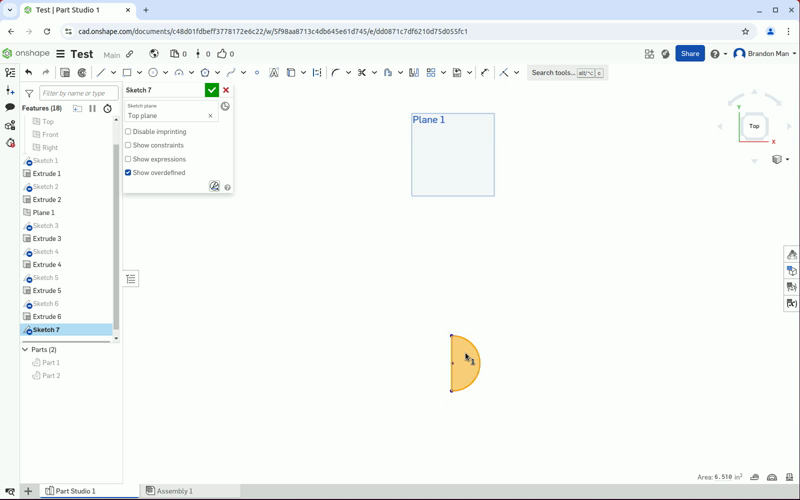
scroll(-6)
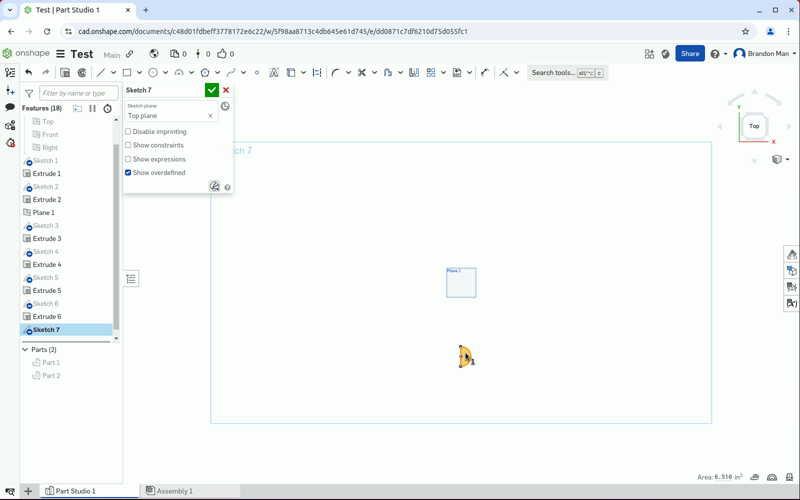
mouse_move(73, 352)
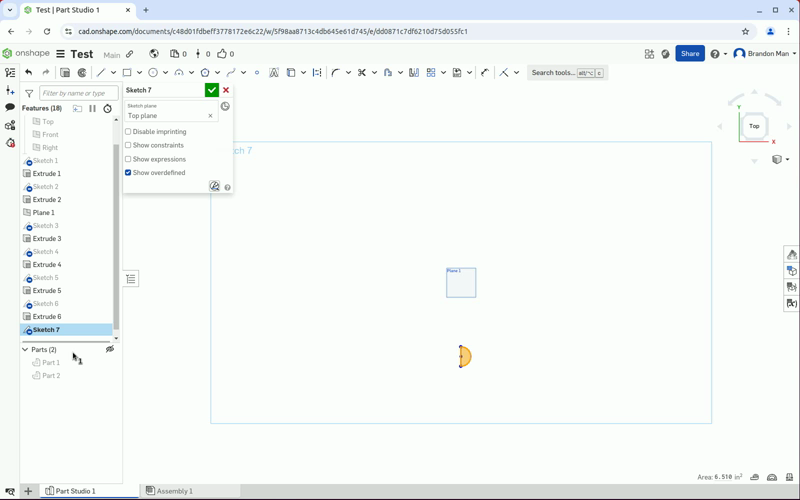
key(shift+y)
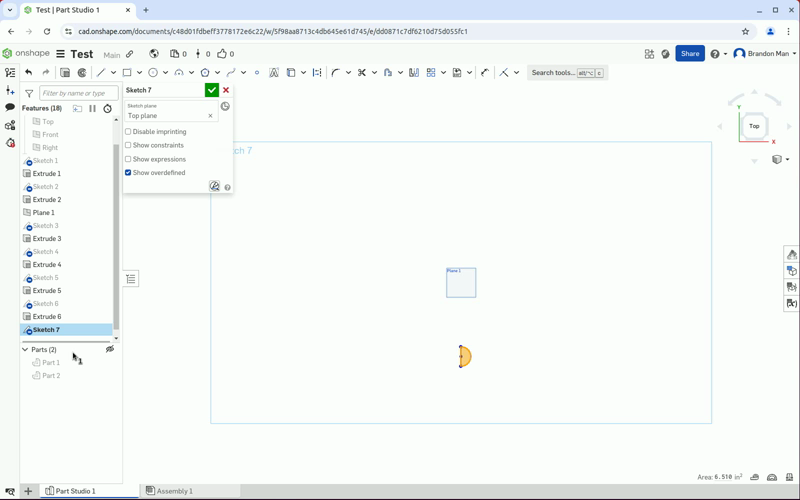
key(shift+e)
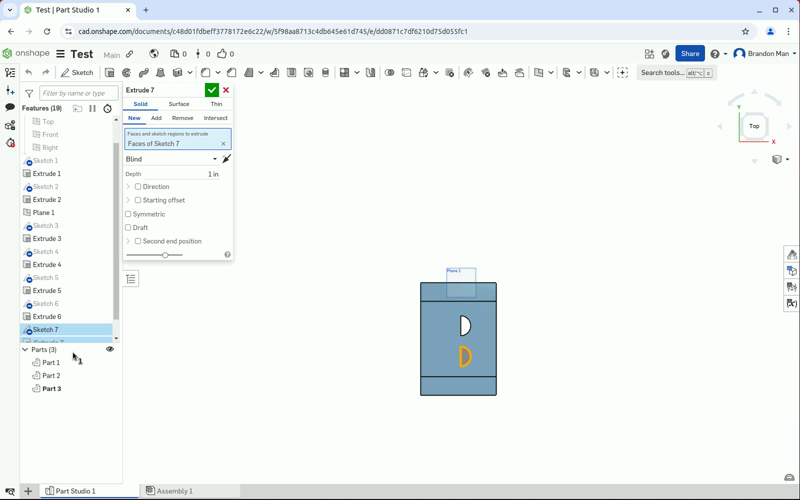
mouse_move(143, 106)
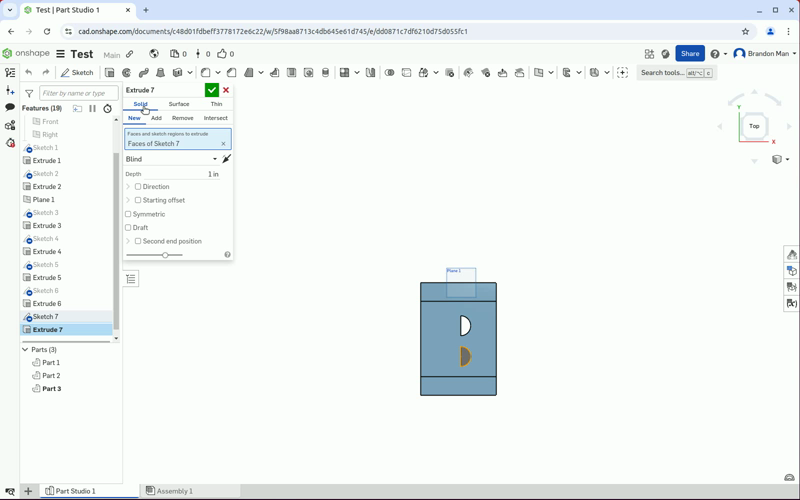
click(143, 106)
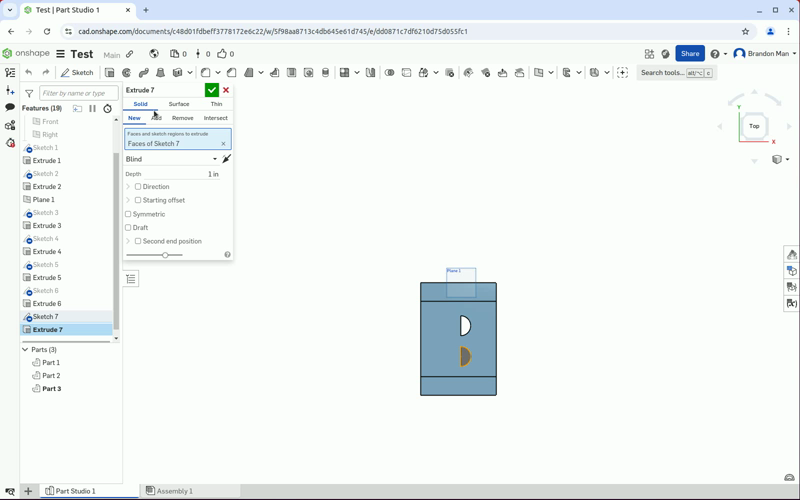
mouse_move(186, 120)
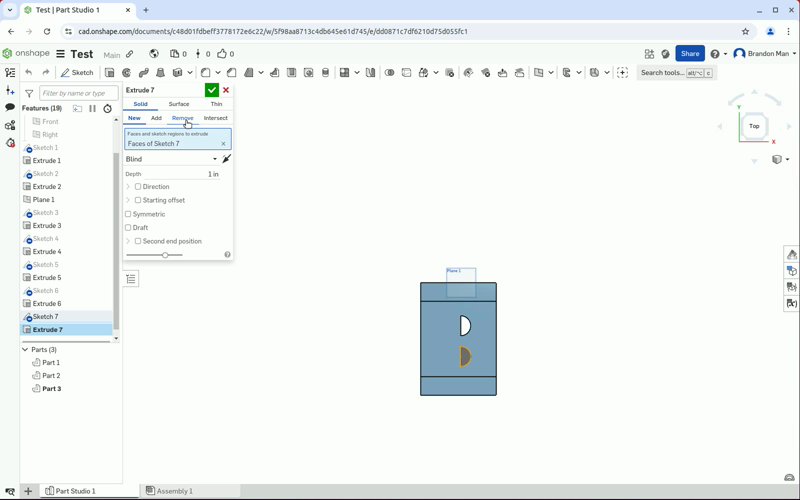
click(186, 120)
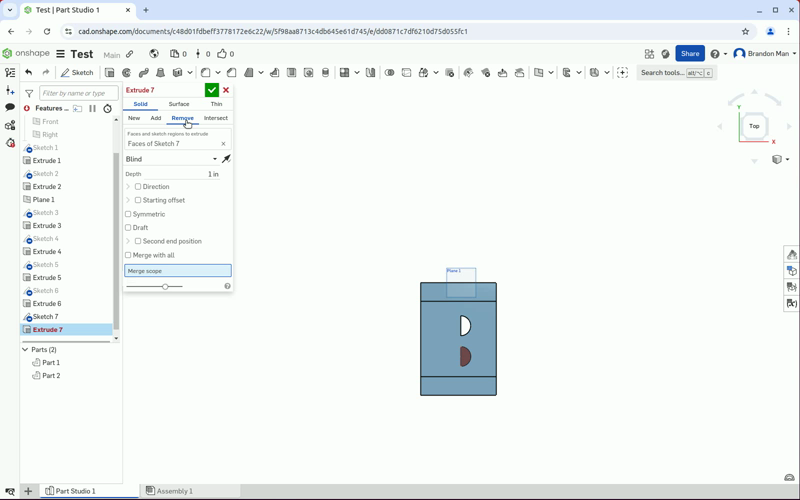
key(tab, 4)
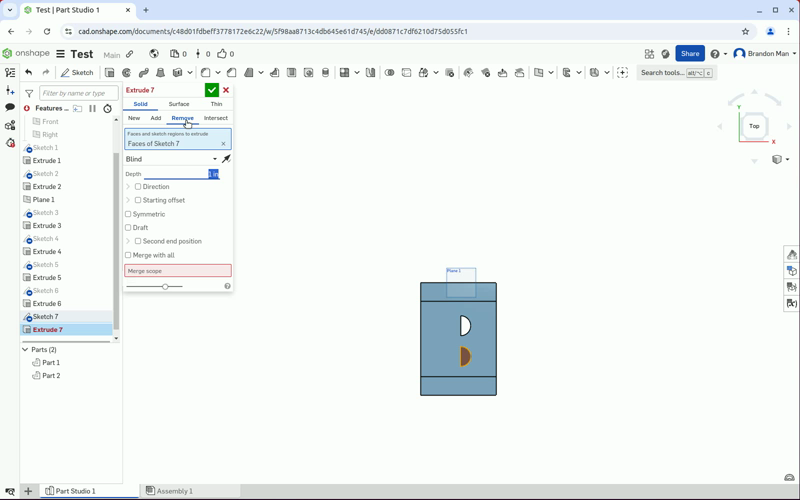
text(-23.108)
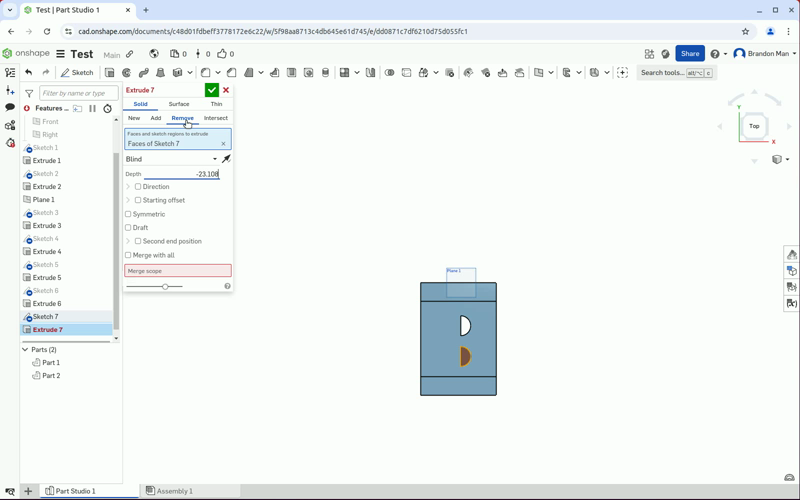
key(tab, 6)
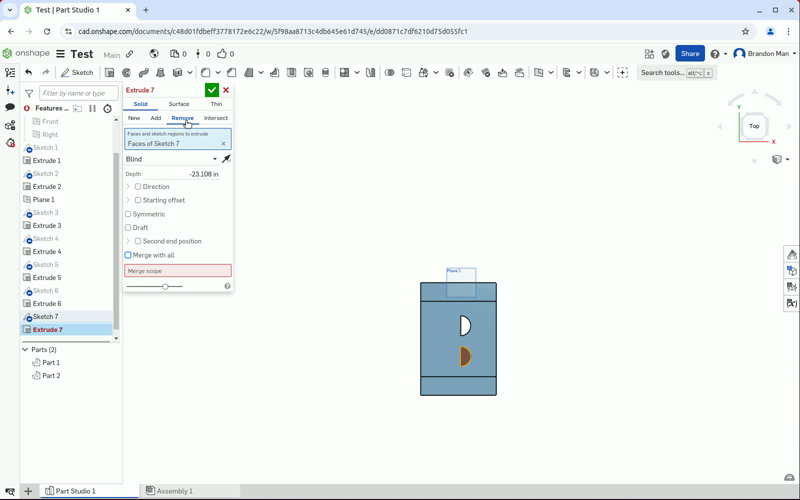
key(space)
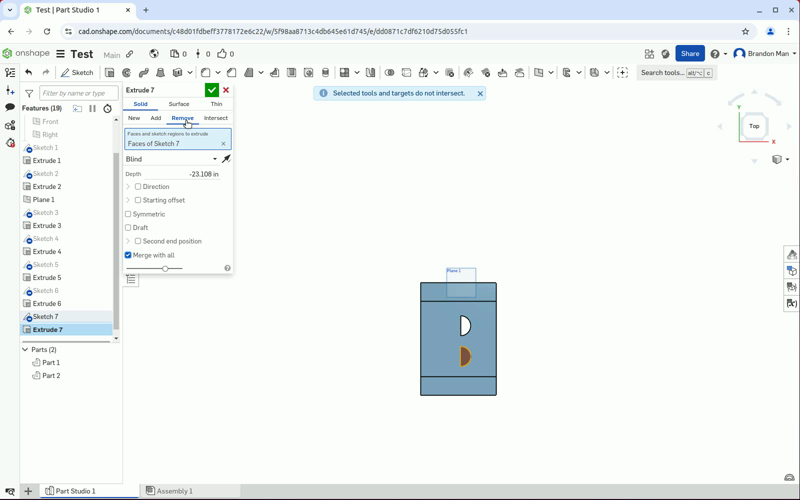
key(enter)
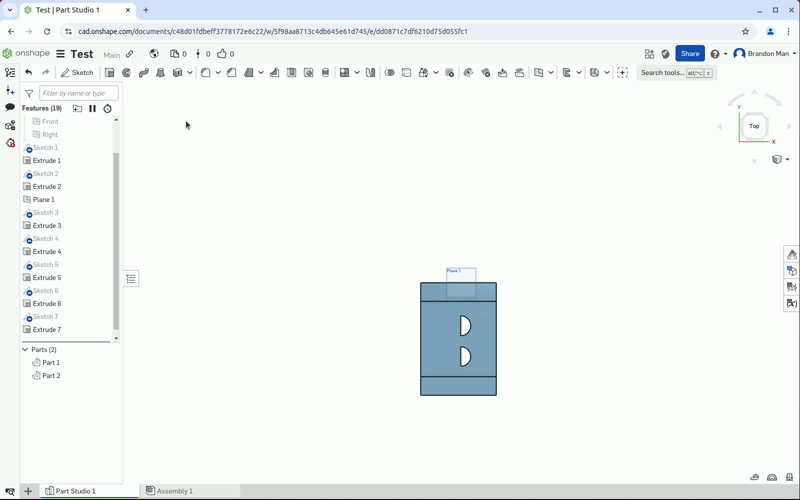
key(shift+h)
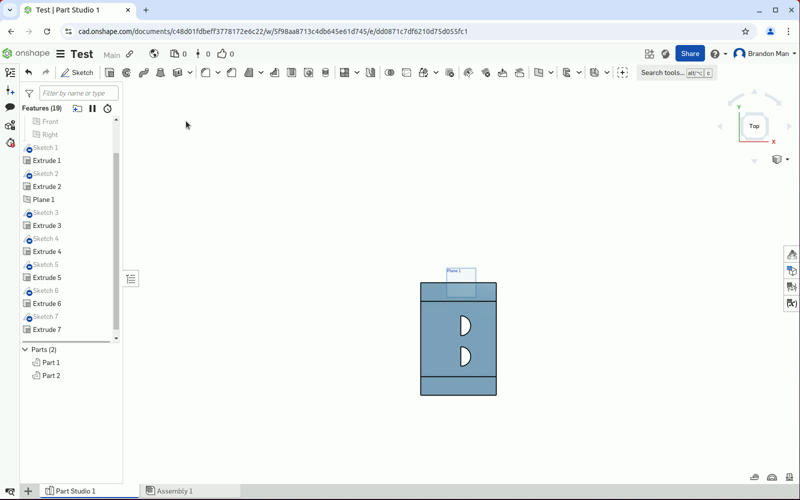
key(shift+h)
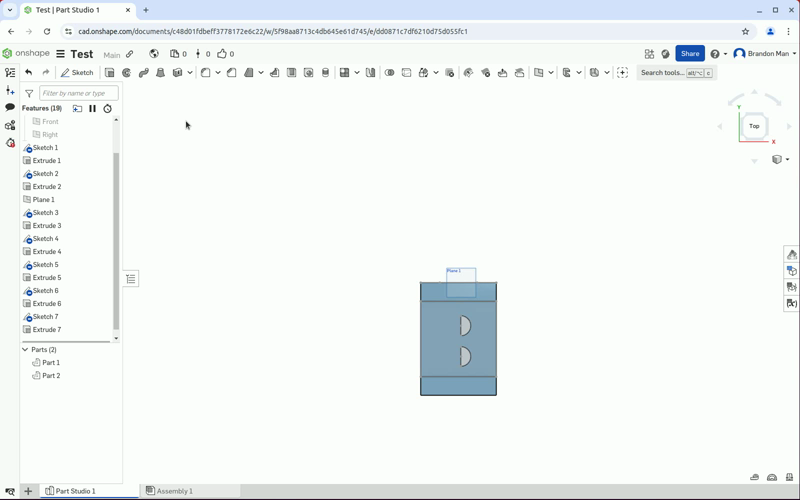
key(shift+7)
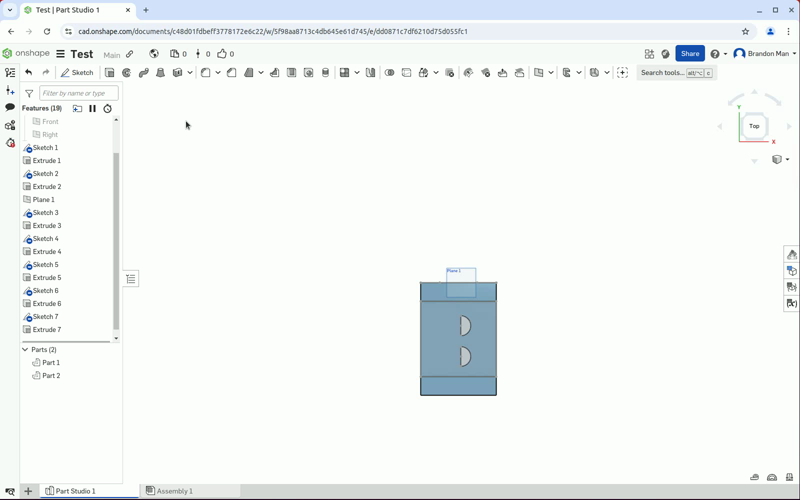
key(up, 3)
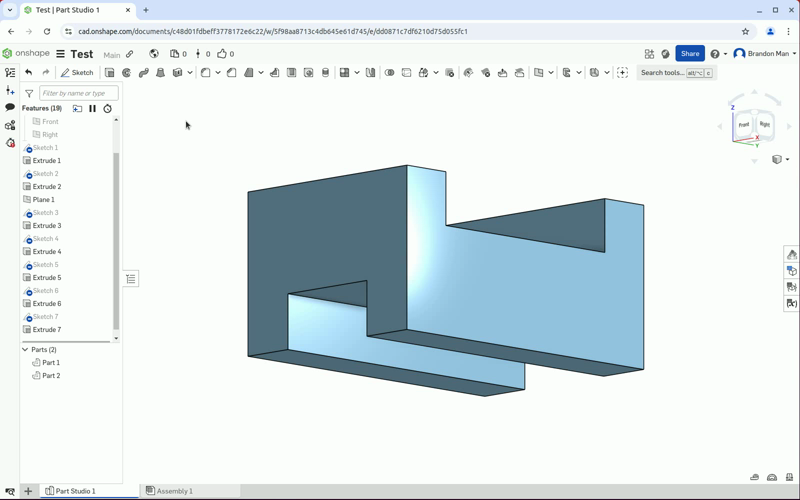
key(left, 3)
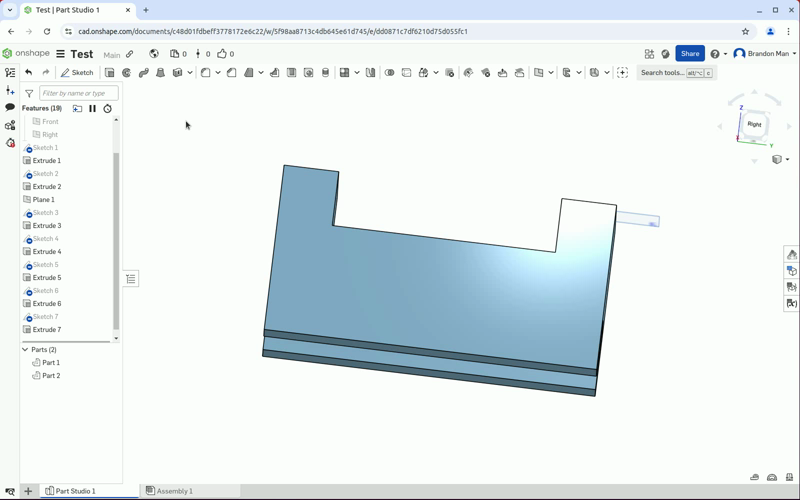
key(right, 3)
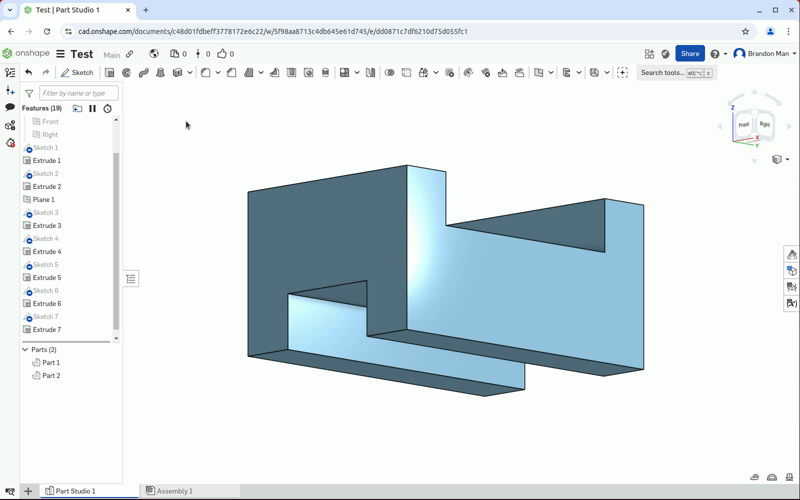
key(down, 3)
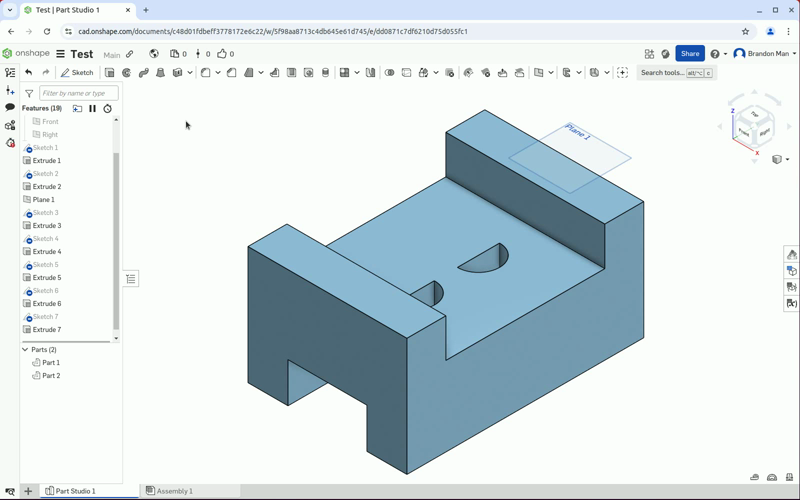
mouse_move(69, 150)
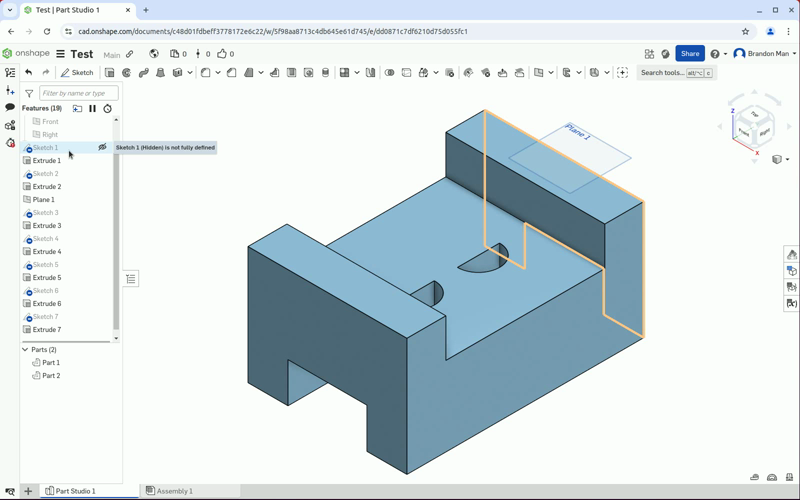
click(69, 150)